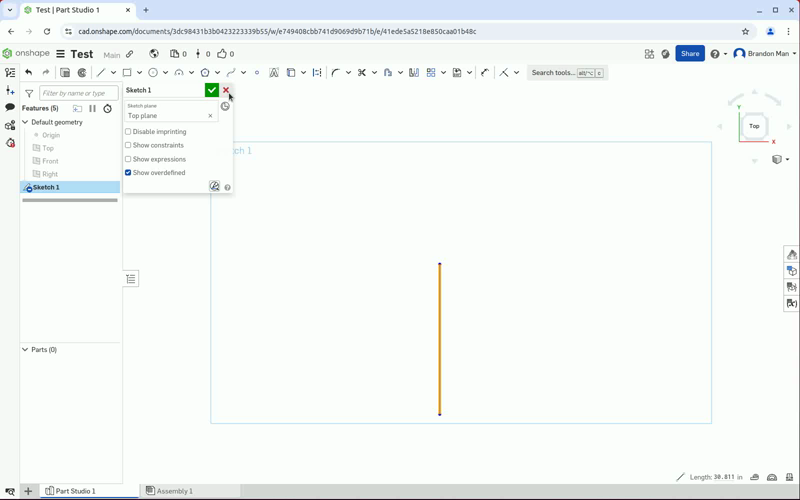
key(shift+h)
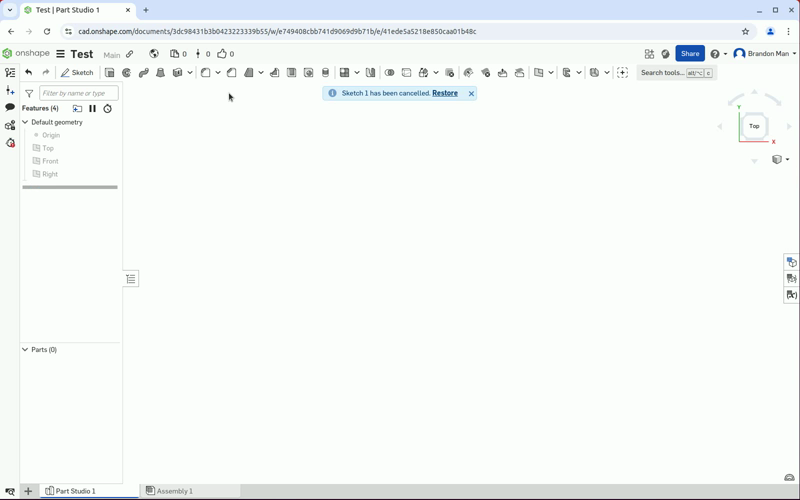
mouse_move(73, 352)
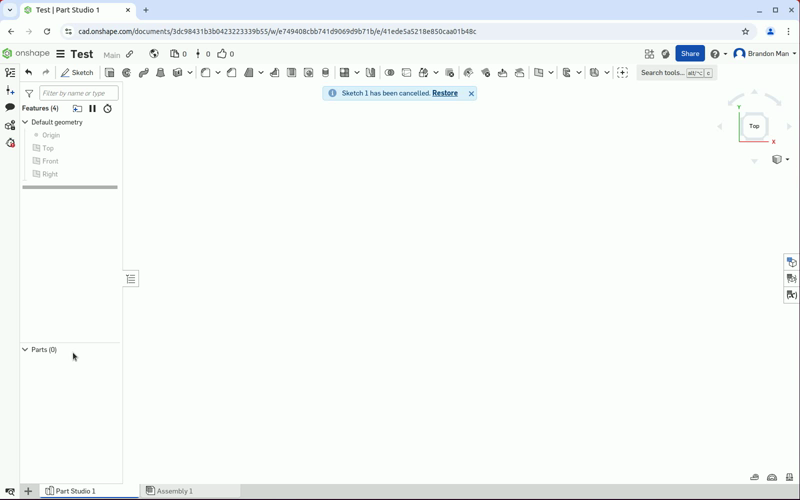
key(y)
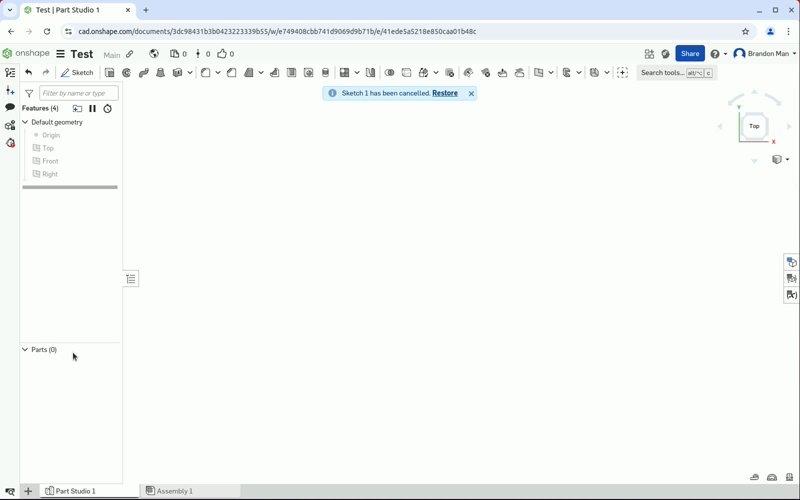
key(shift+p)
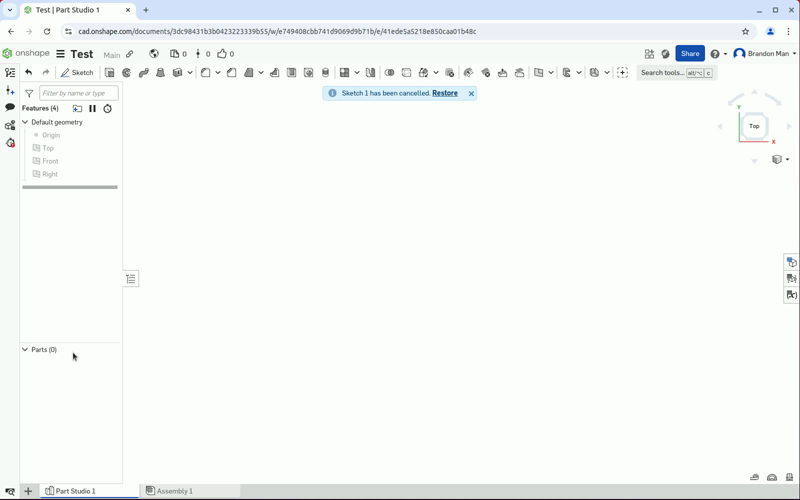
key(space)
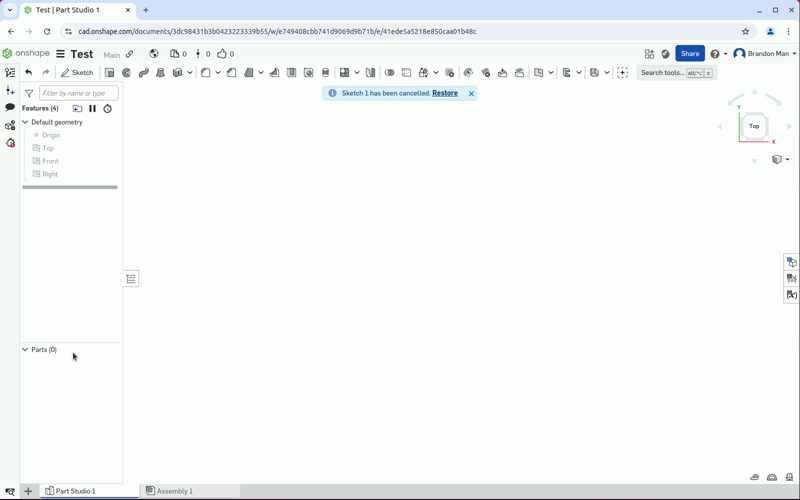
key_down(shift)
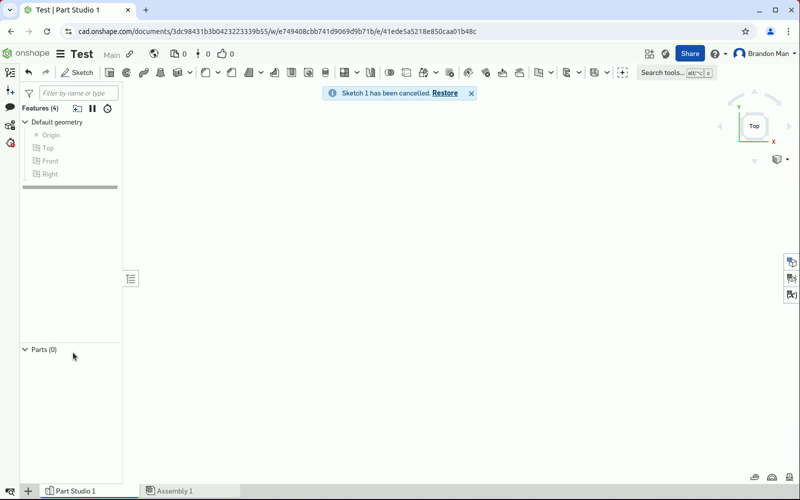
key(up)
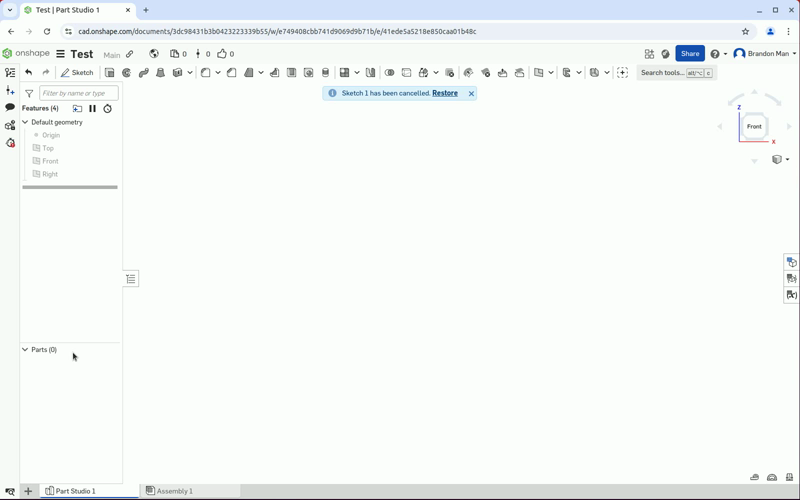
key_up(shift)
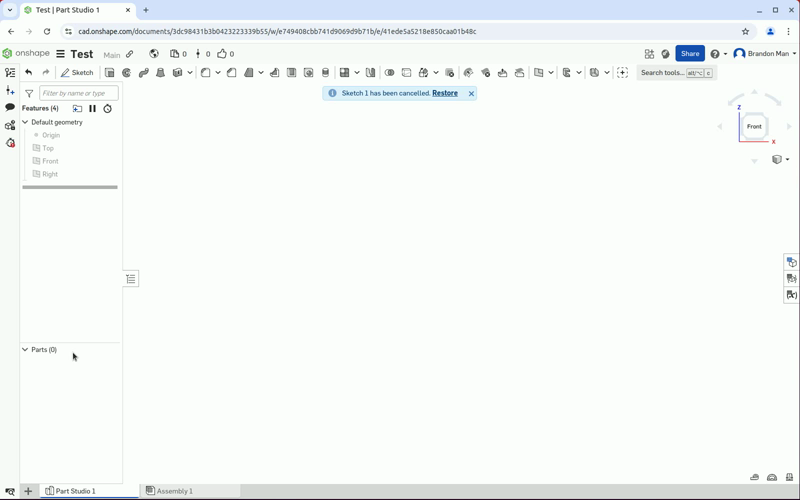
mouse_move(73, 352)
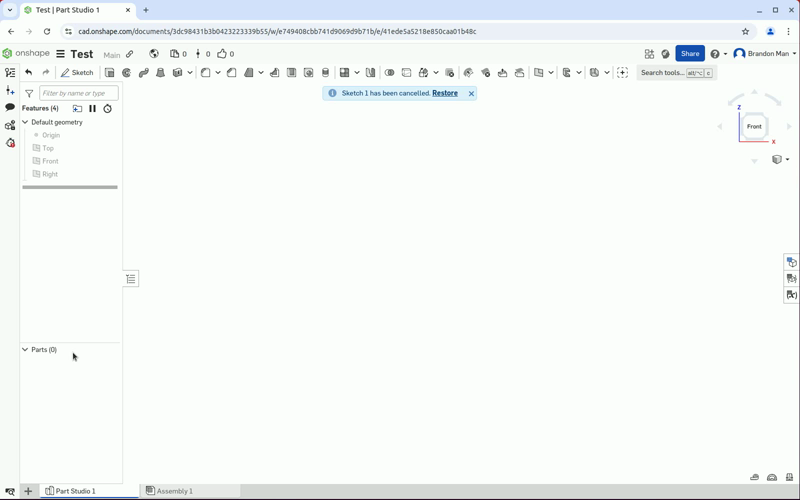
key(shift+y)
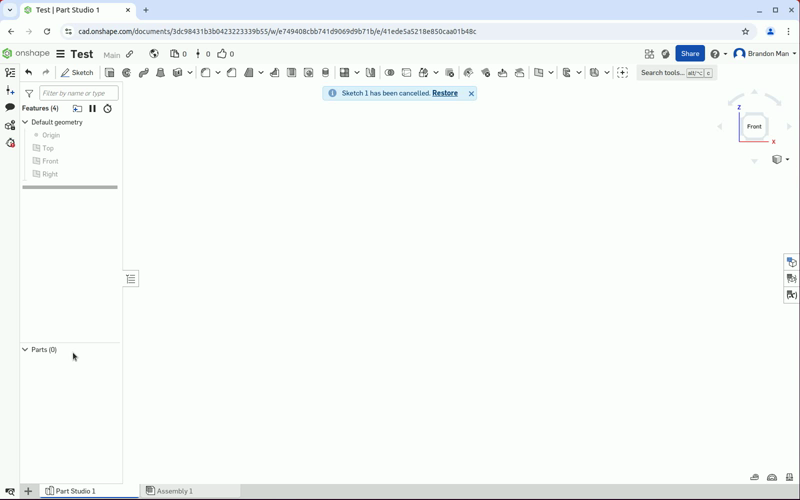
key(shift+s)
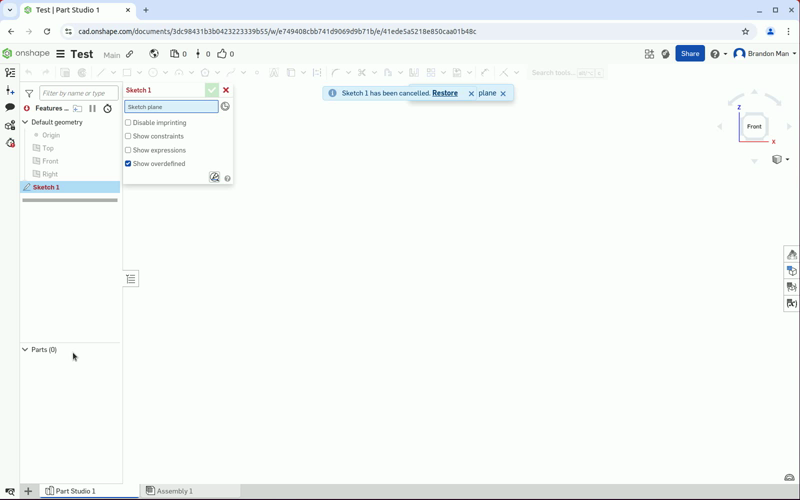
mouse_move(73, 163)
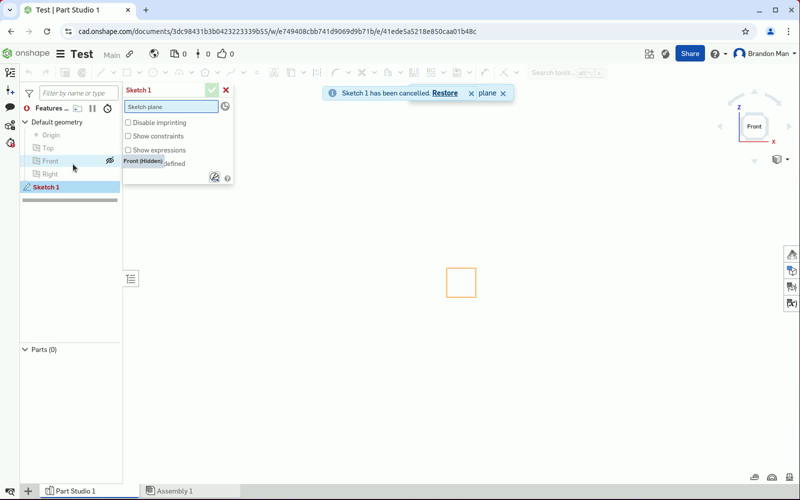
click(73, 163)
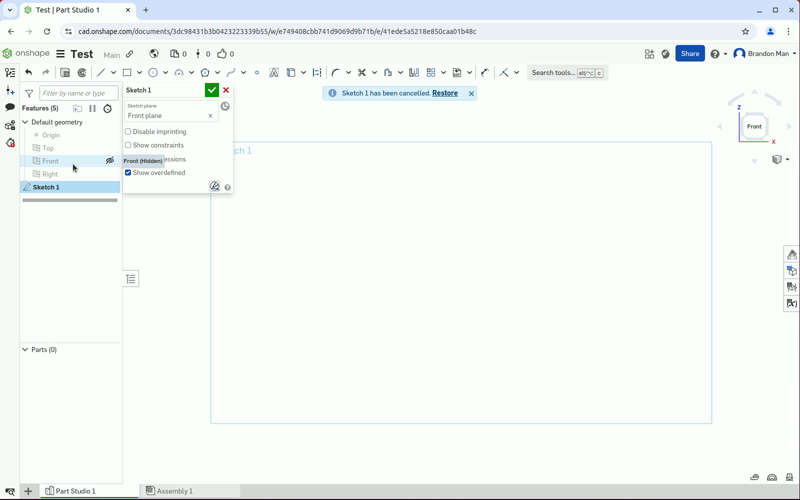
mouse_move(73, 352)
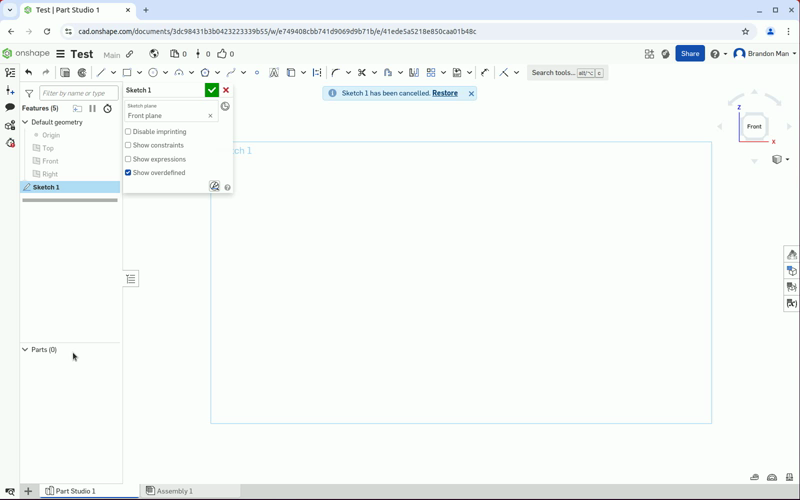
key(y)
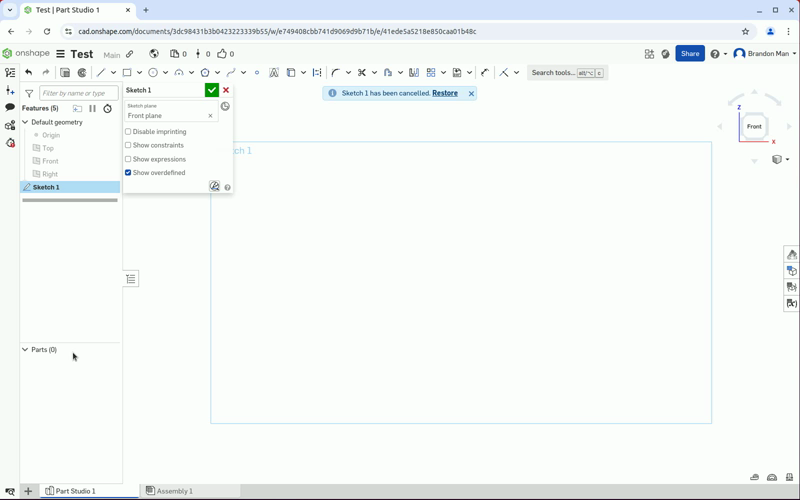
key(l)
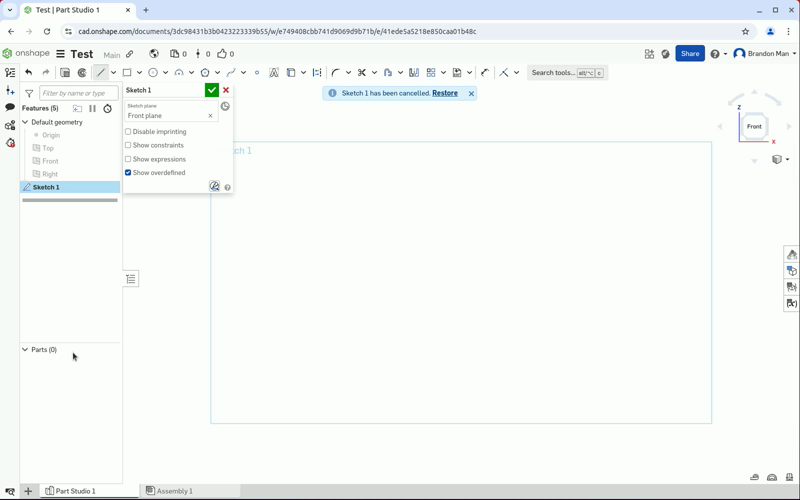
key_down(shift)
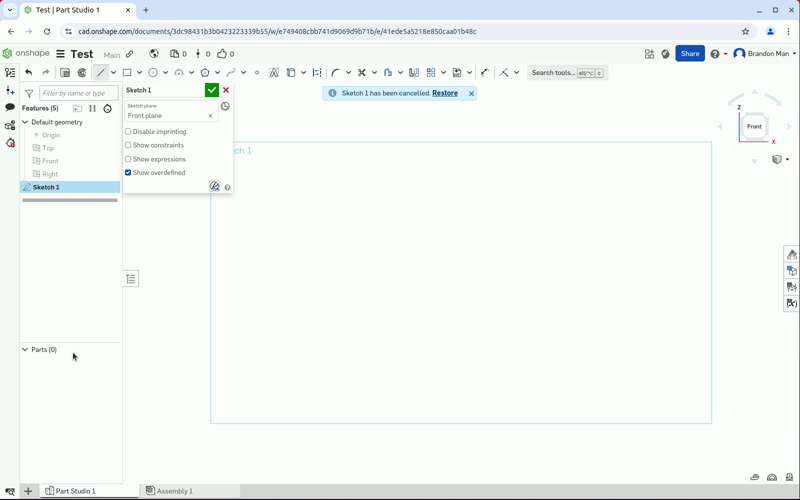
mouse_move(364, 335)
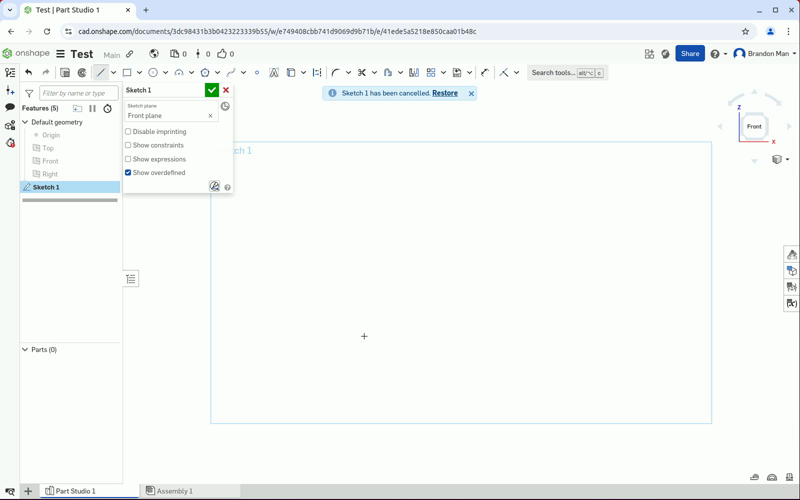
click(364, 335)
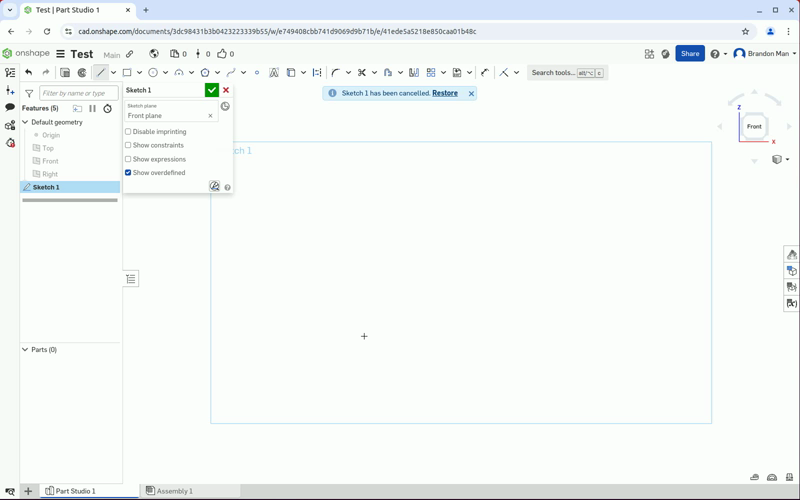
key_up(shift)
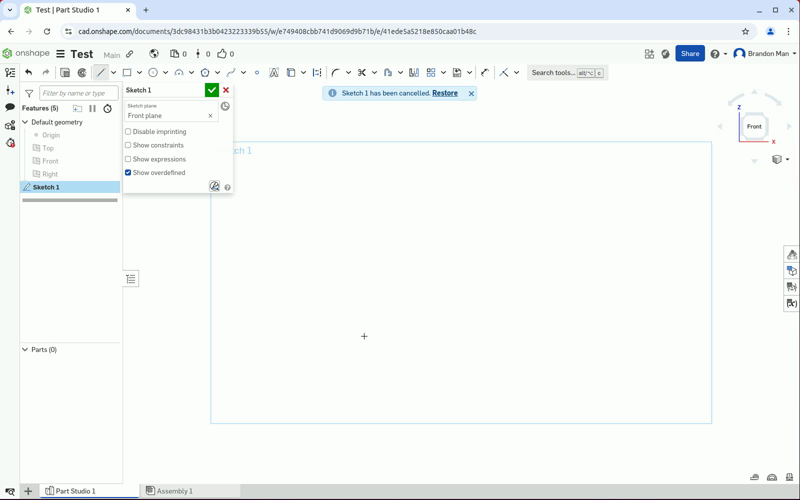
key_down(shift)
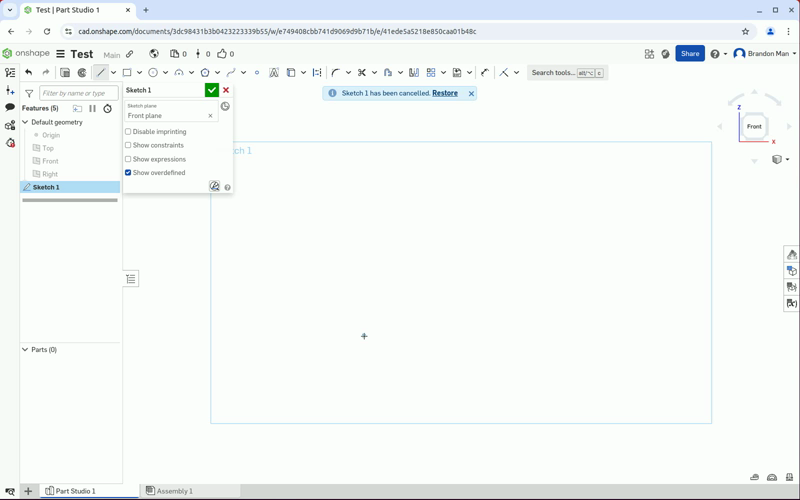
mouse_move(394, 335)
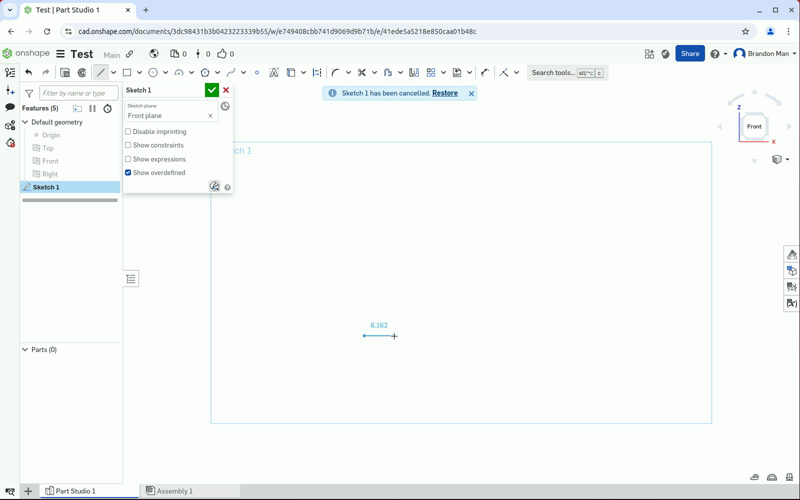
mouse_move(381, 335)
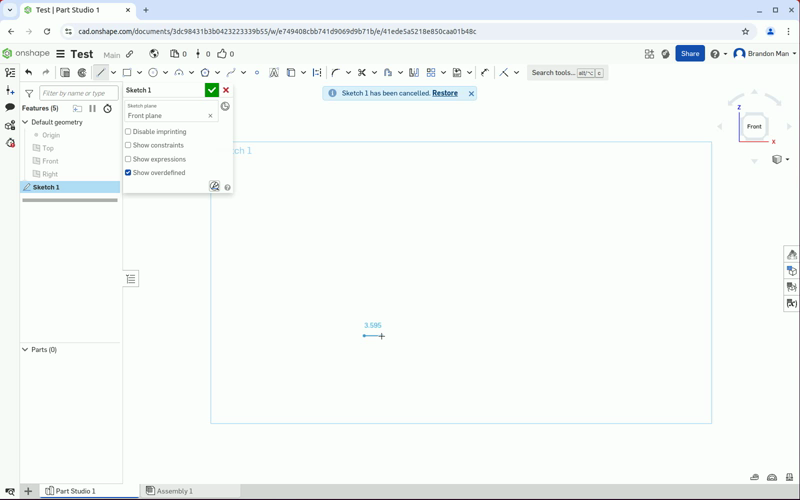
click(381, 335)
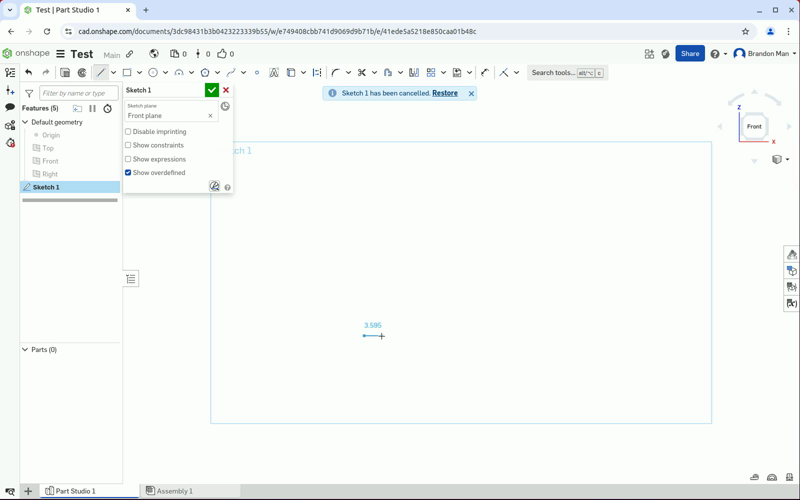
key_up(shift)
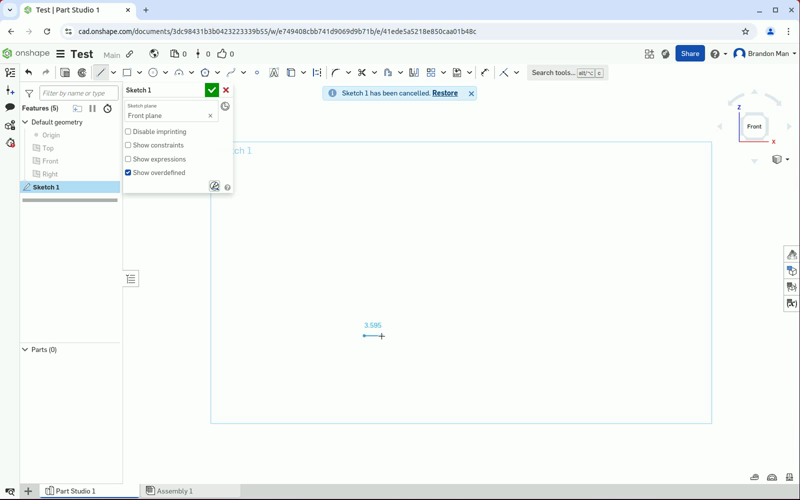
key_down(shift)
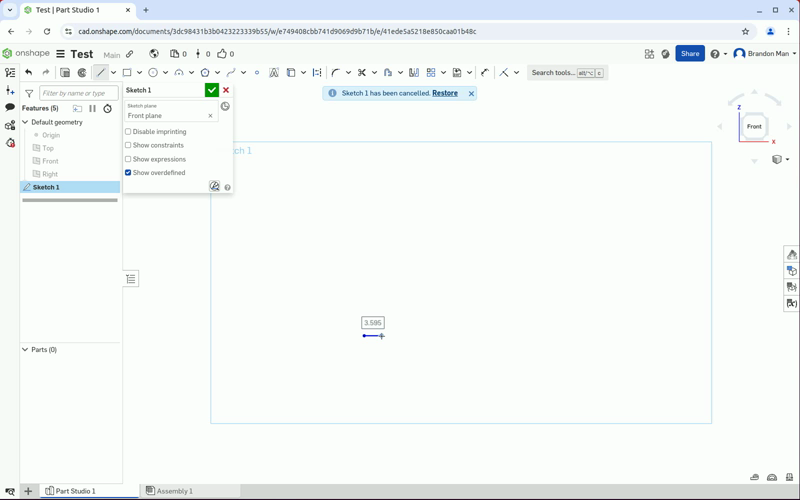
mouse_move(381, 170)
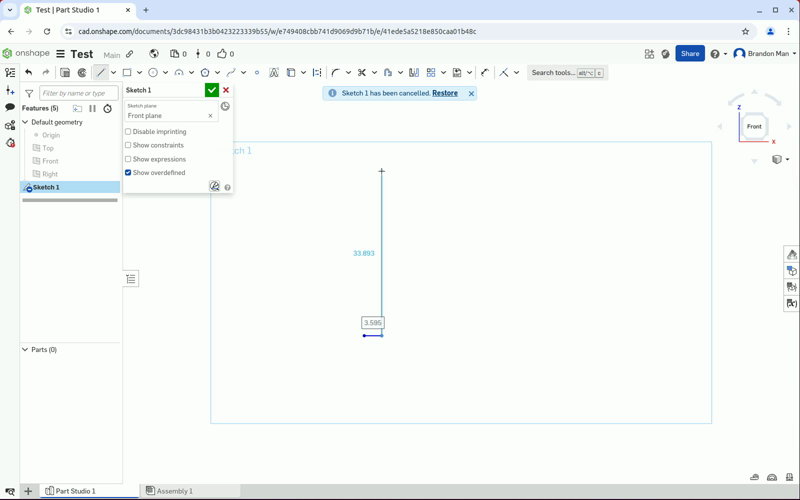
click(381, 170)
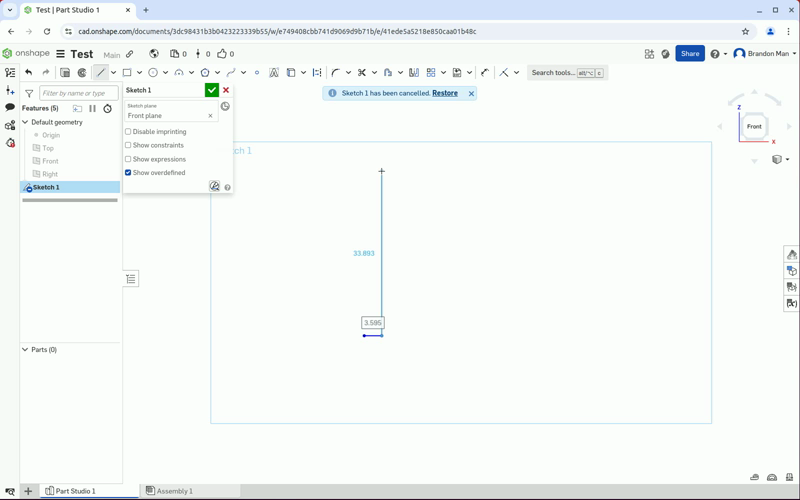
key_up(shift)
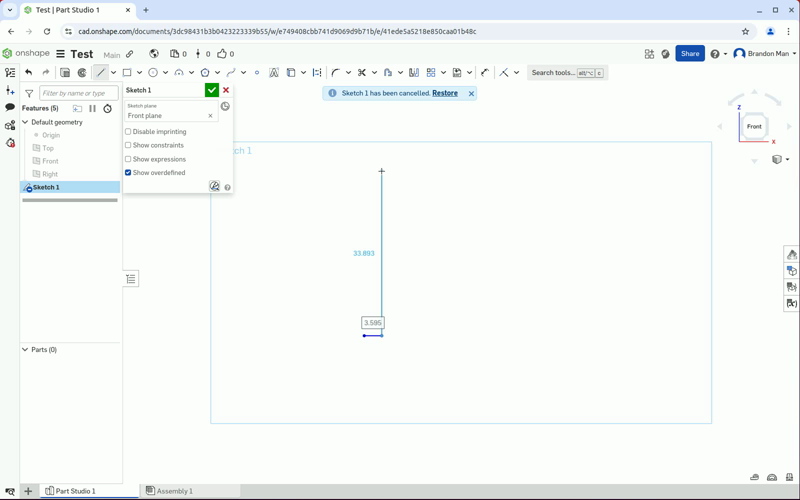
key_down(shift)
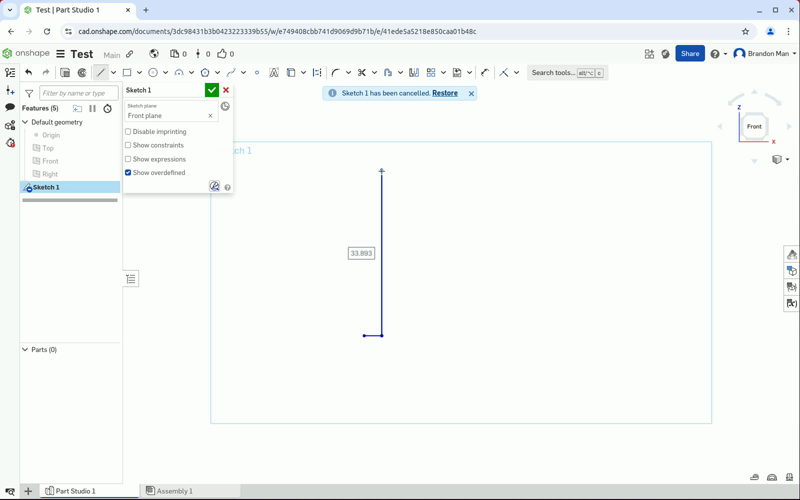
mouse_move(411, 170)
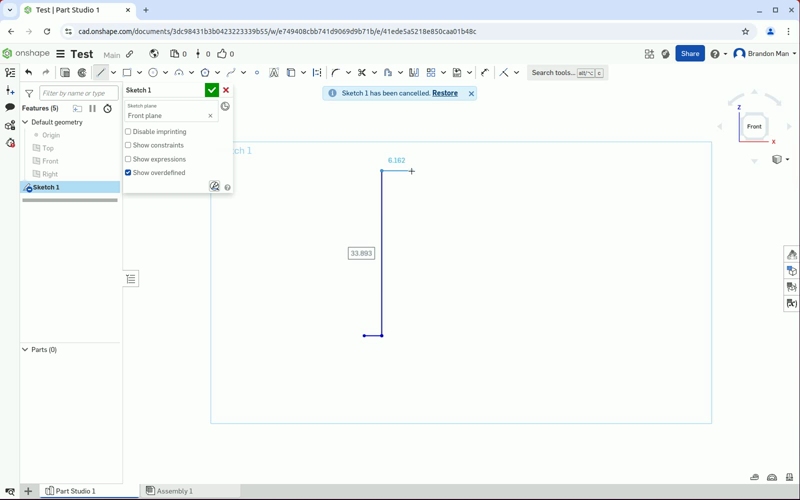
mouse_move(364, 170)
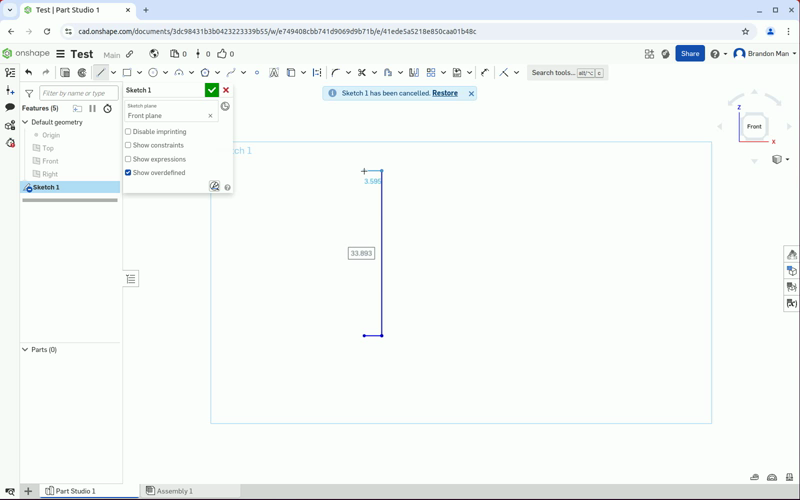
click(364, 170)
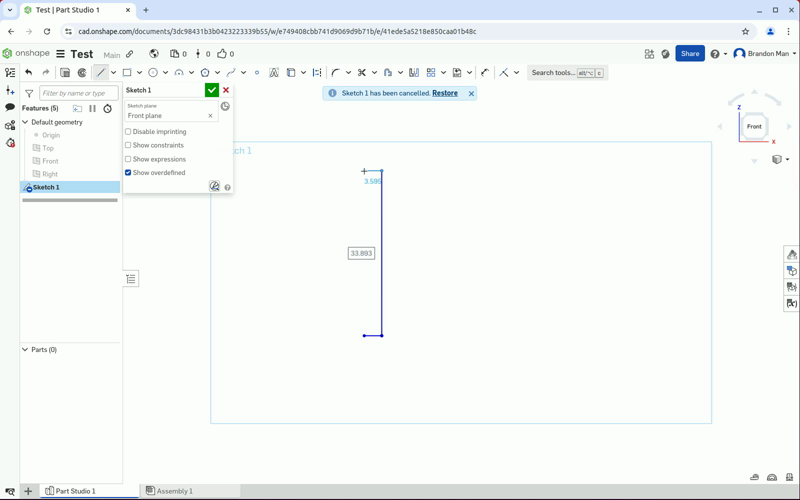
key_up(shift)
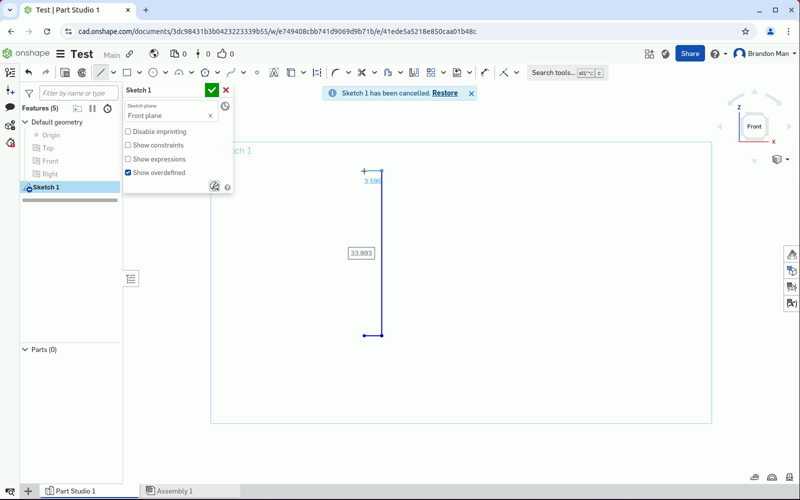
key_down(shift)
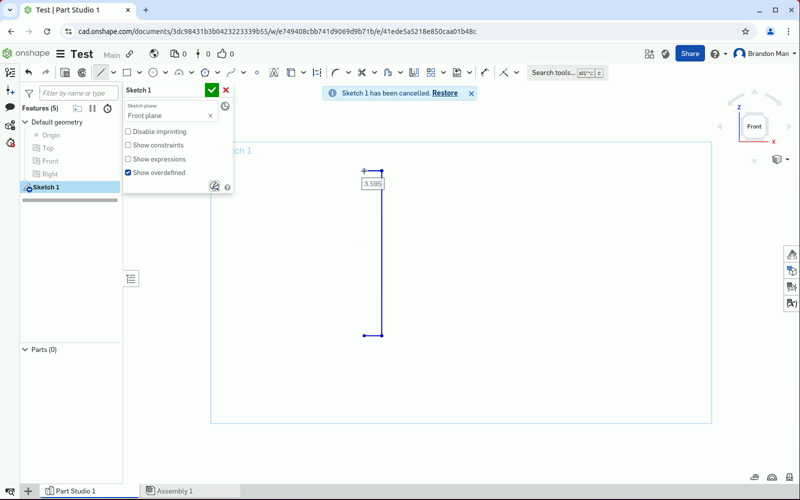
mouse_move(364, 335)
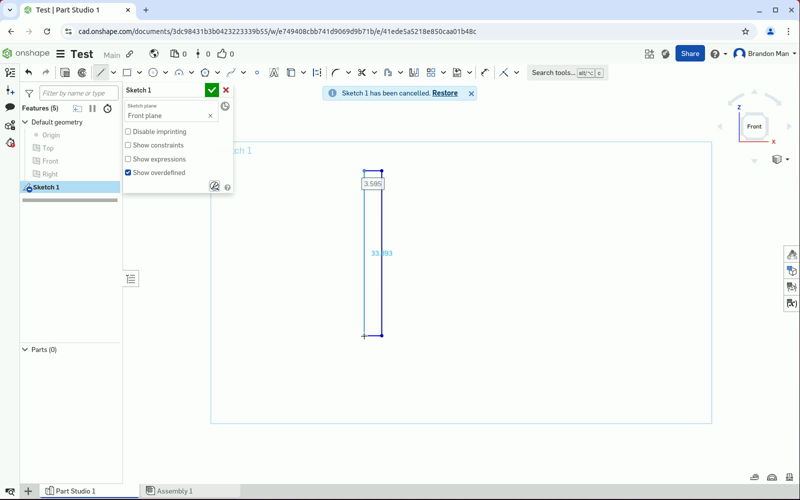
key_up(shift)
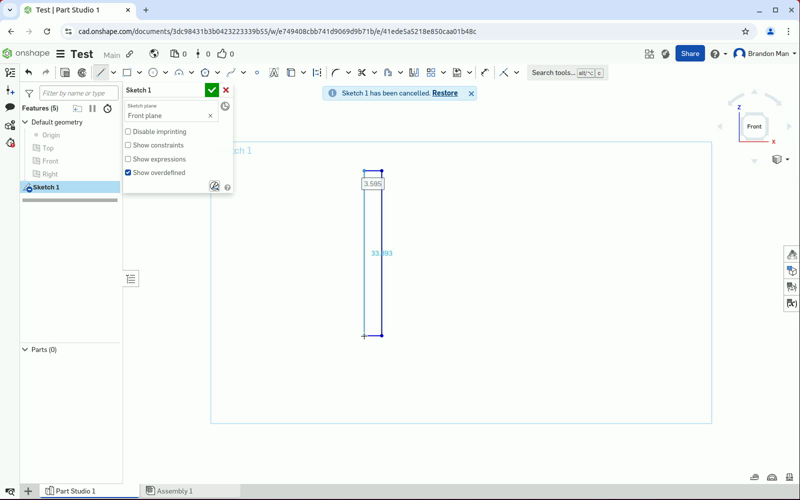
click(364, 335)
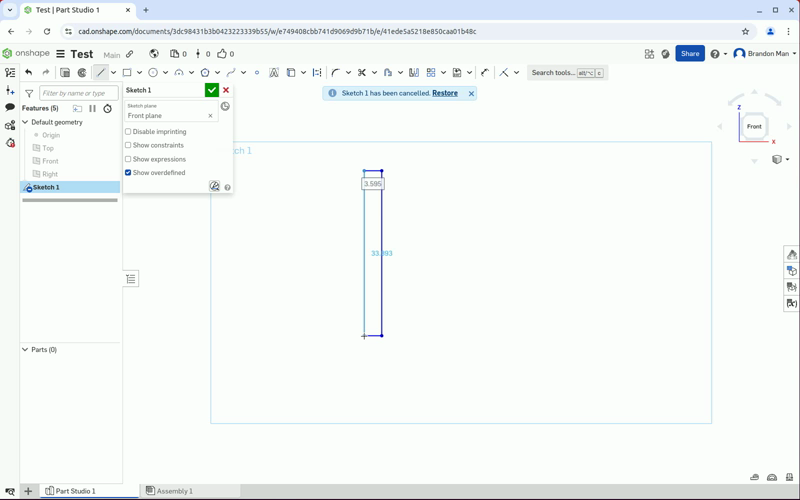
key(esc)
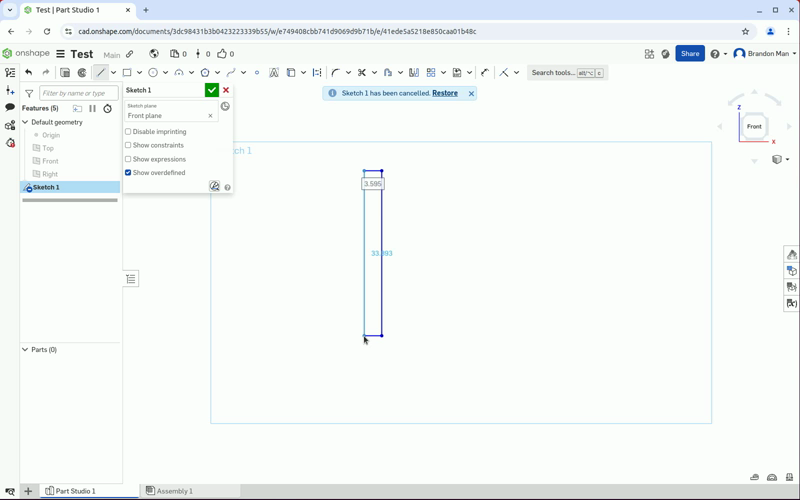
mouse_move(374, 227)
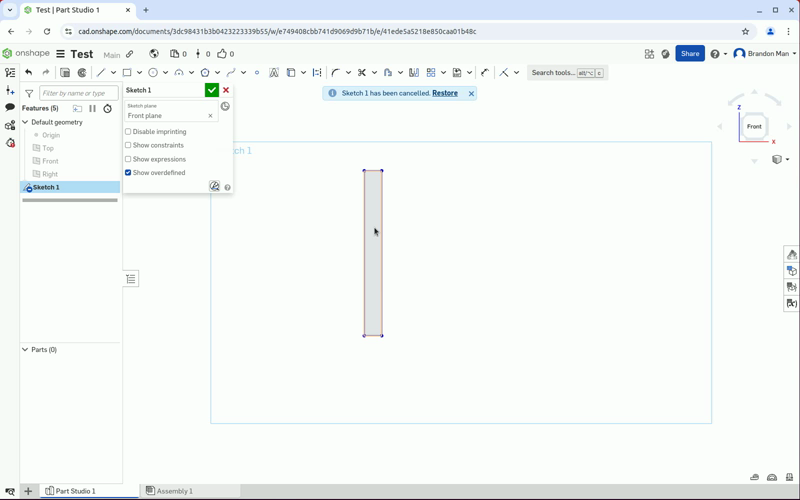
click(374, 227)
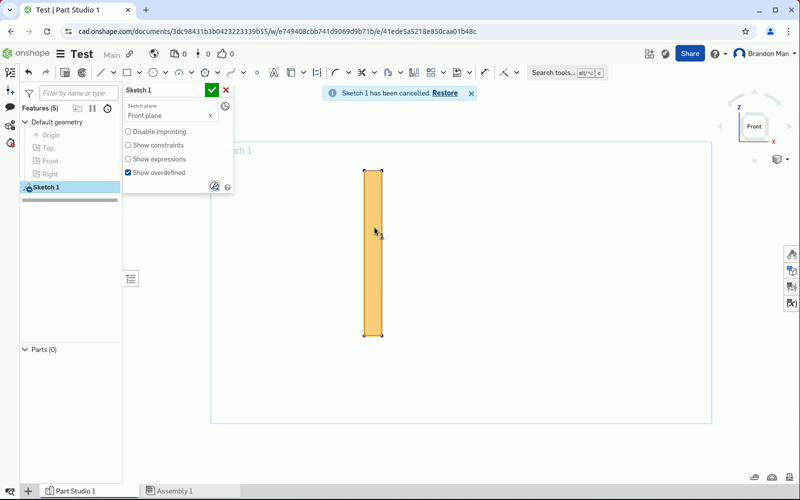
mouse_move(73, 352)
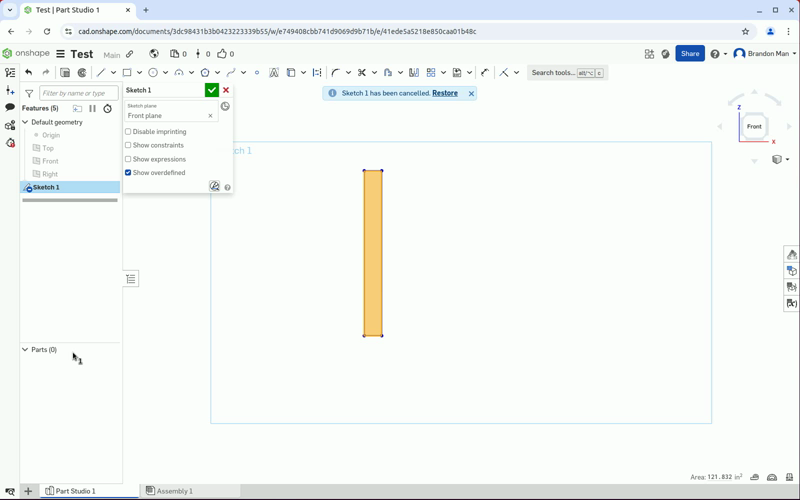
key(shift+y)
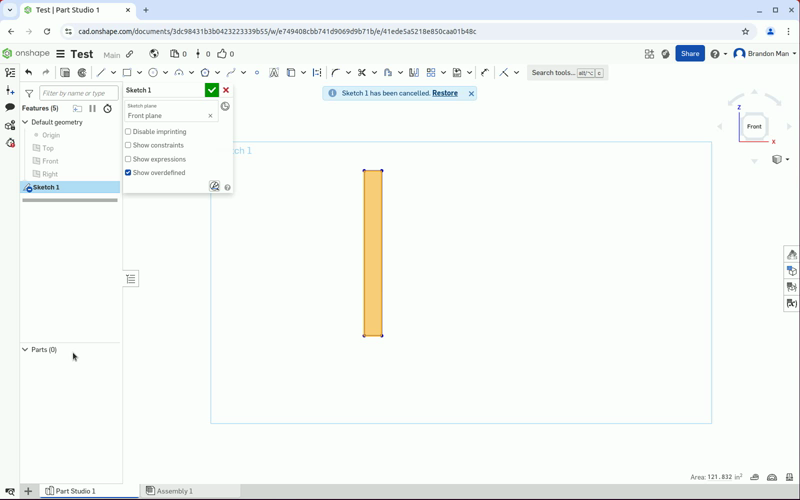
key(shift+e)
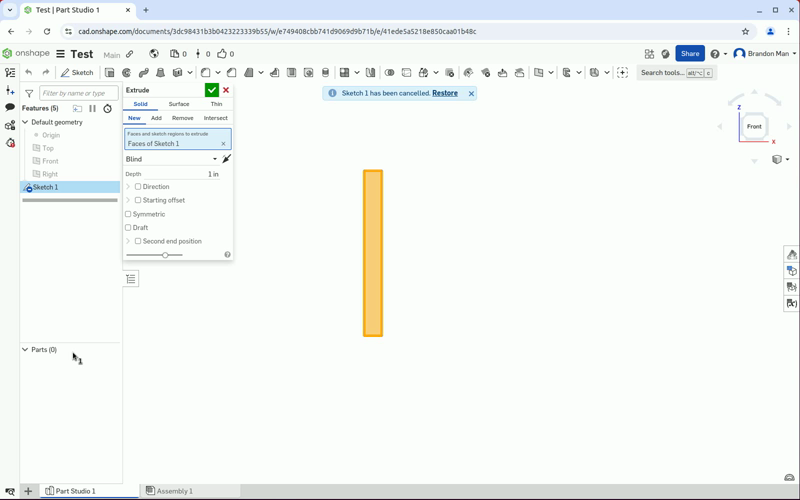
mouse_move(143, 106)
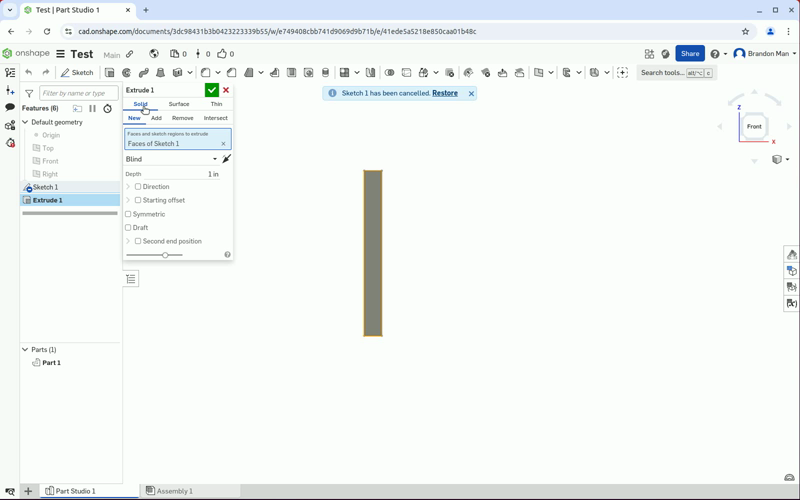
click(143, 106)
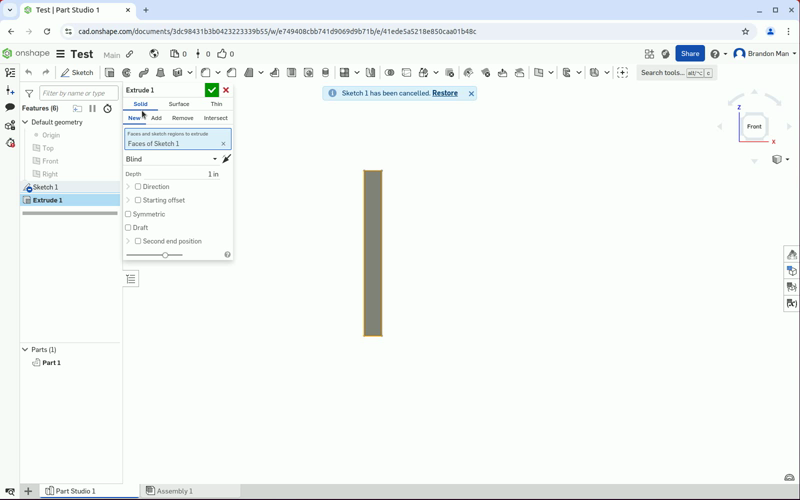
mouse_move(137, 120)
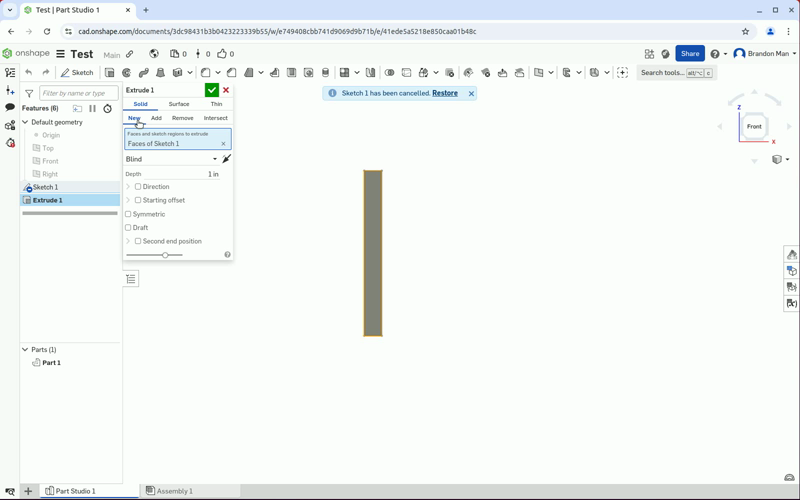
click(137, 120)
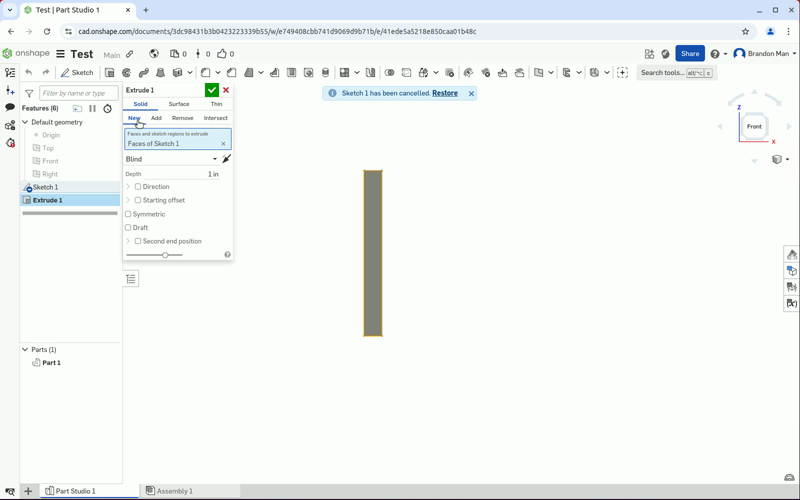
key(tab, 4)
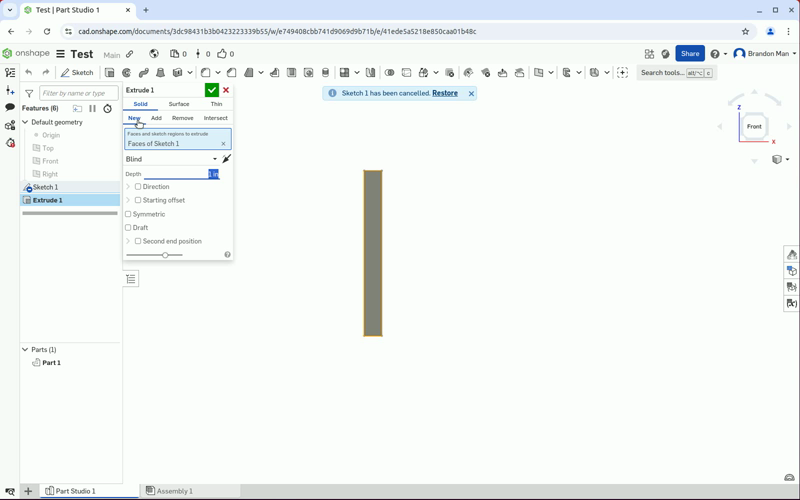
text(5.055)
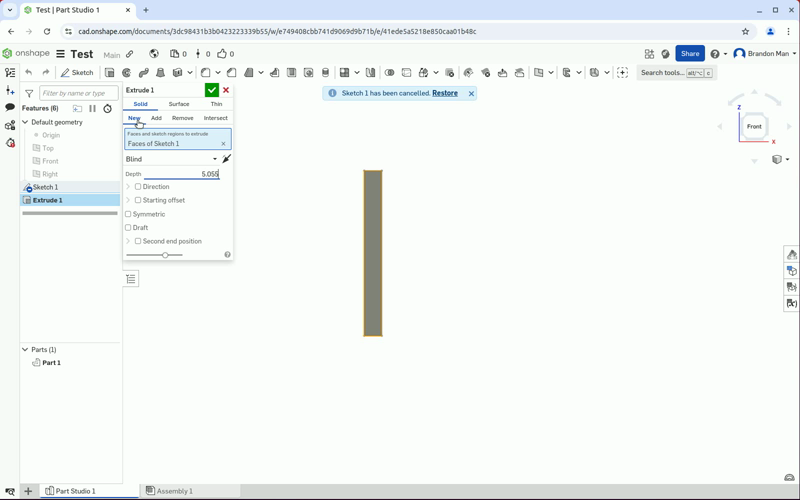
key(enter)
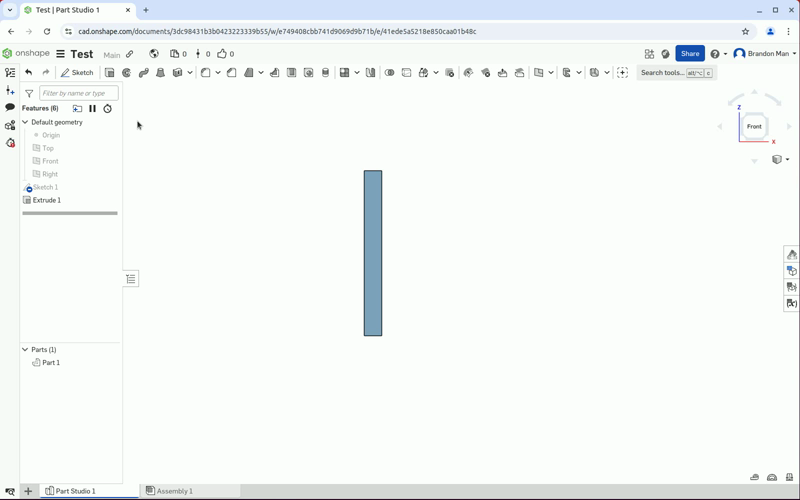
key(shift+h)
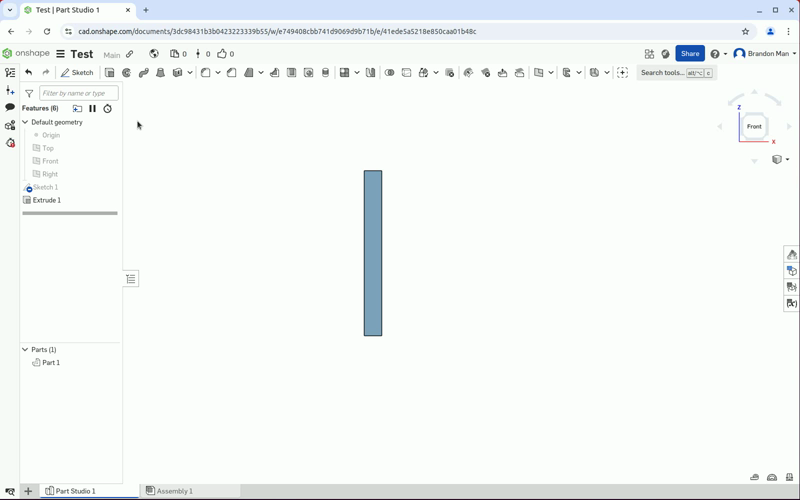
key(shift+h)
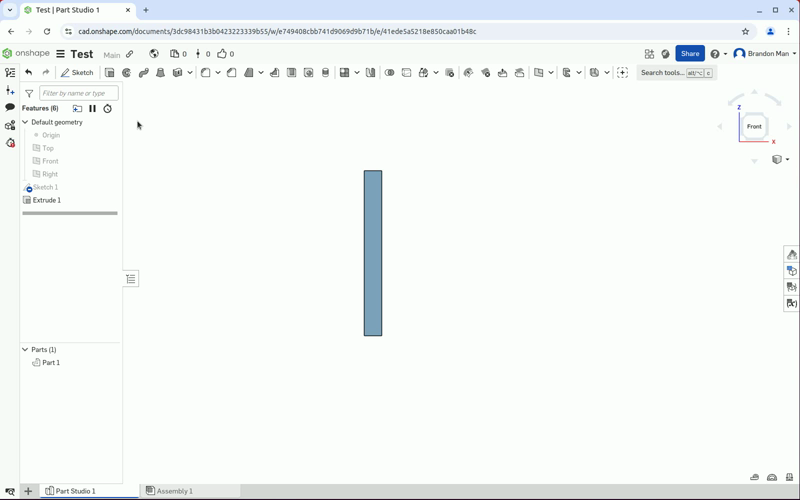
mouse_move(73, 189)
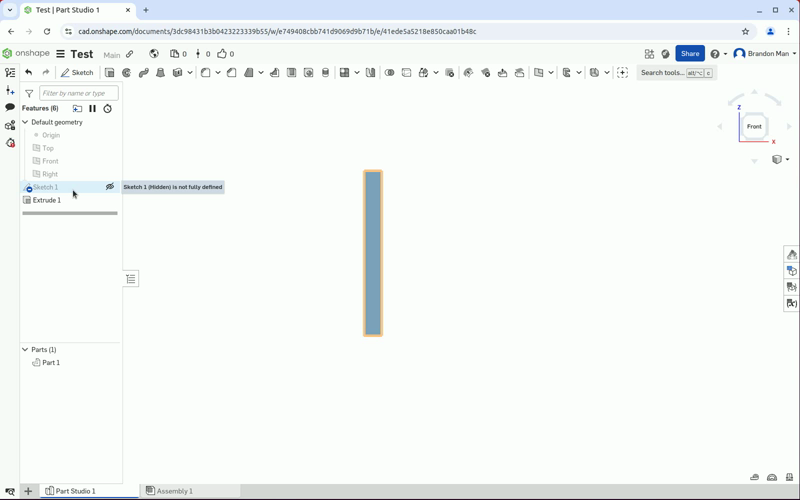
click(73, 189)
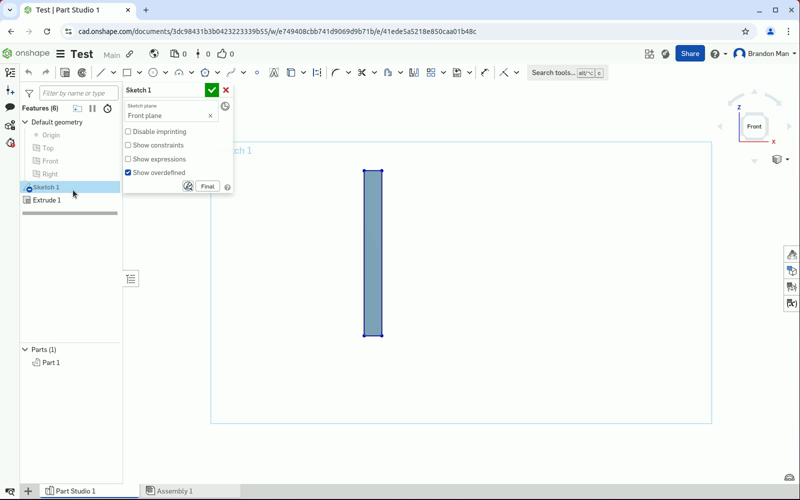
mouse_move(229, 92)
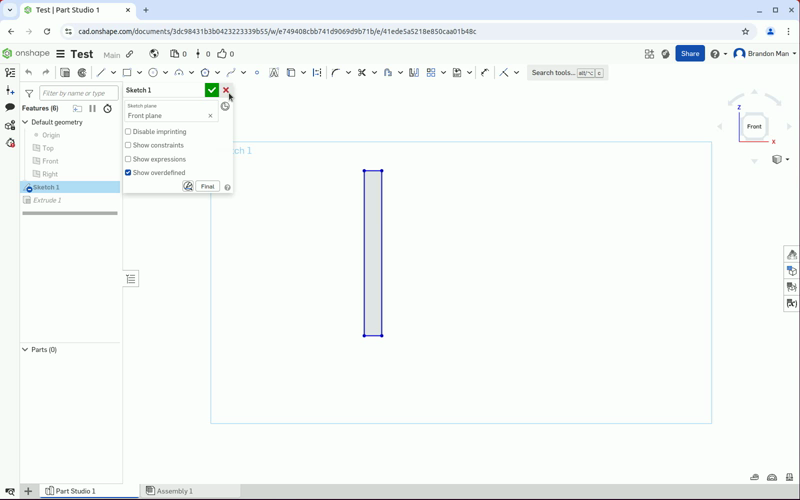
click(229, 92)
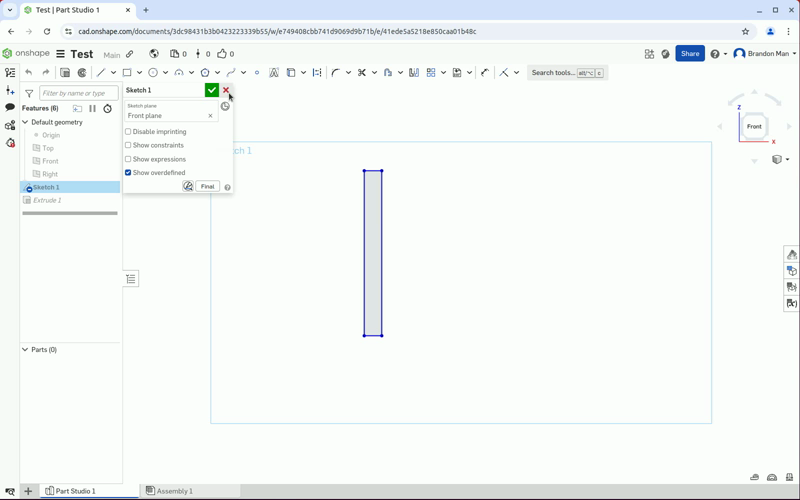
key(shift+s)
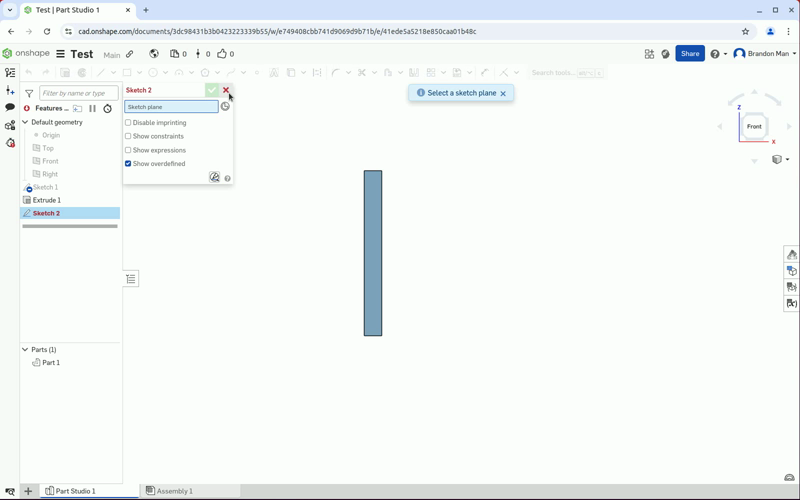
mouse_move(73, 163)
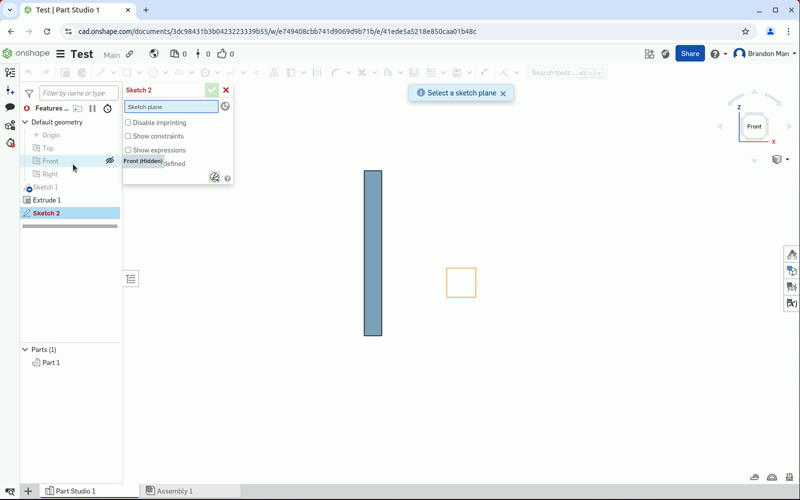
click(73, 163)
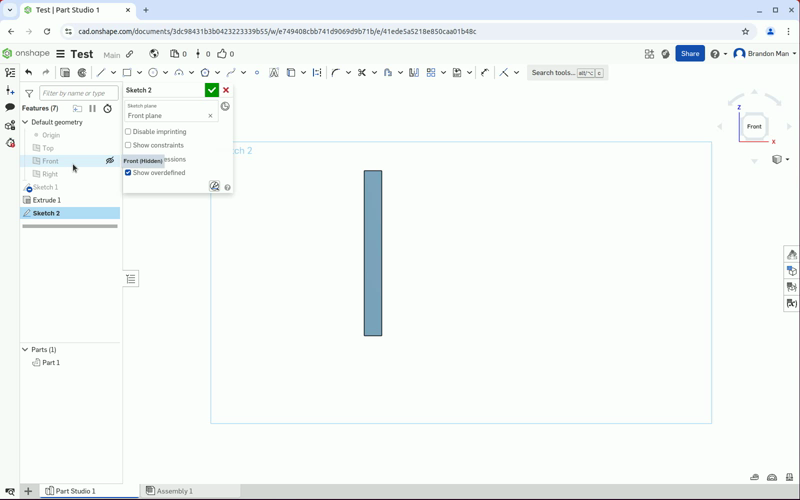
mouse_move(73, 352)
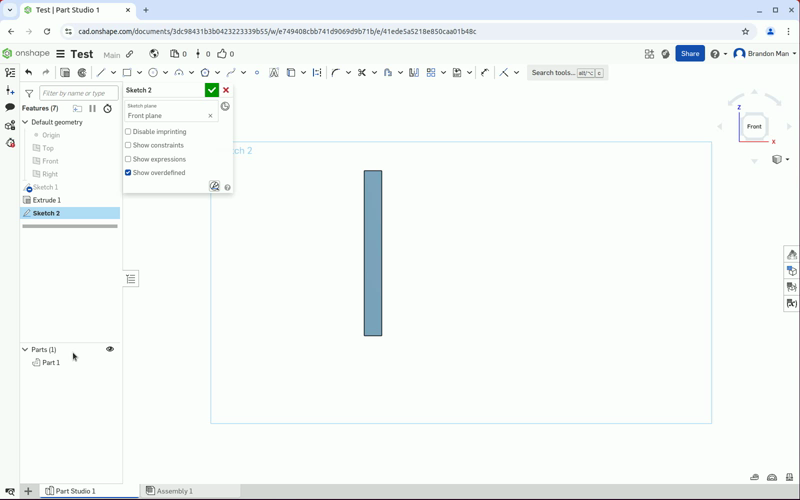
key(y)
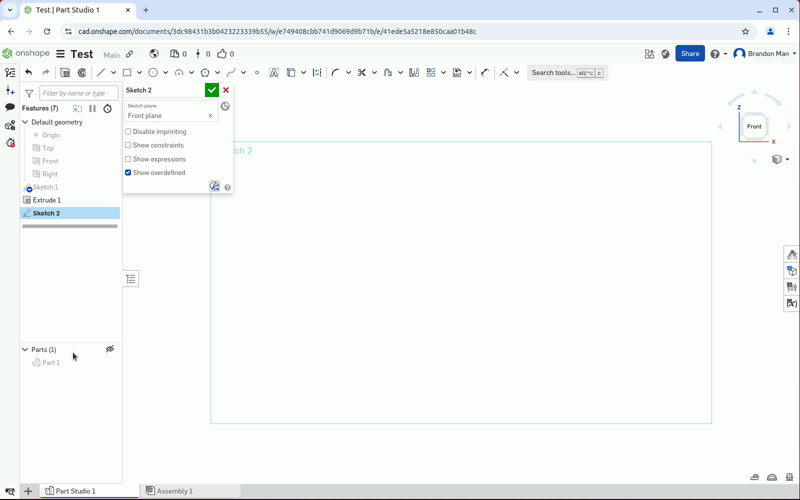
key(l)
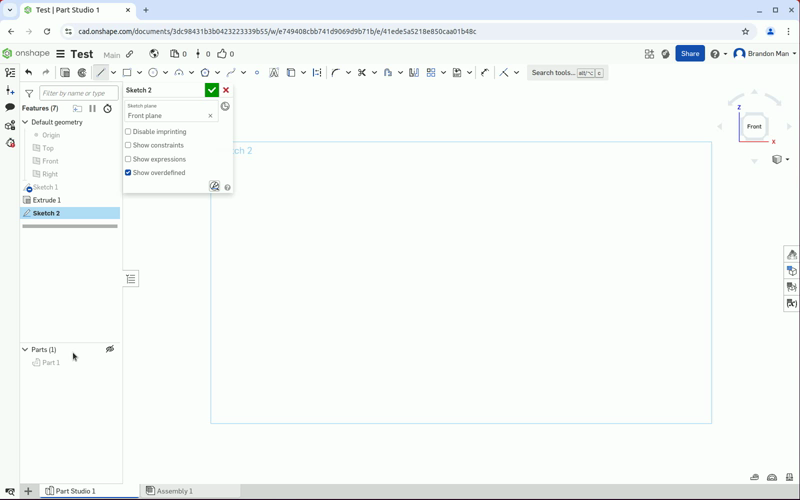
key_down(shift)
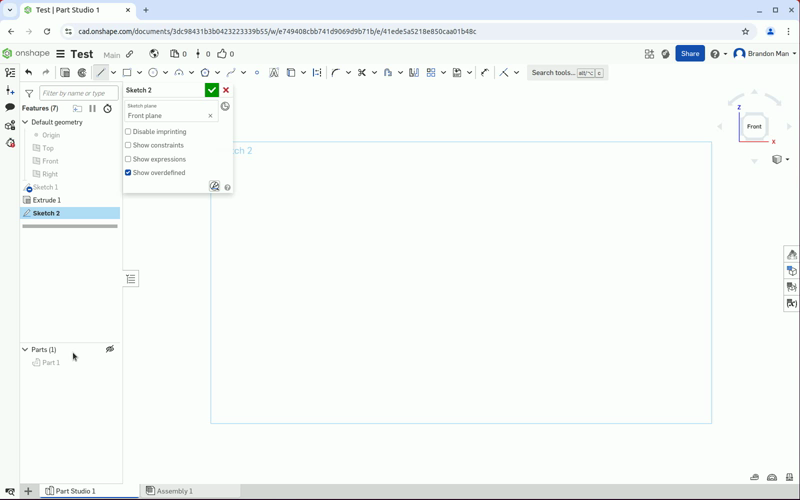
mouse_move(382, 335)
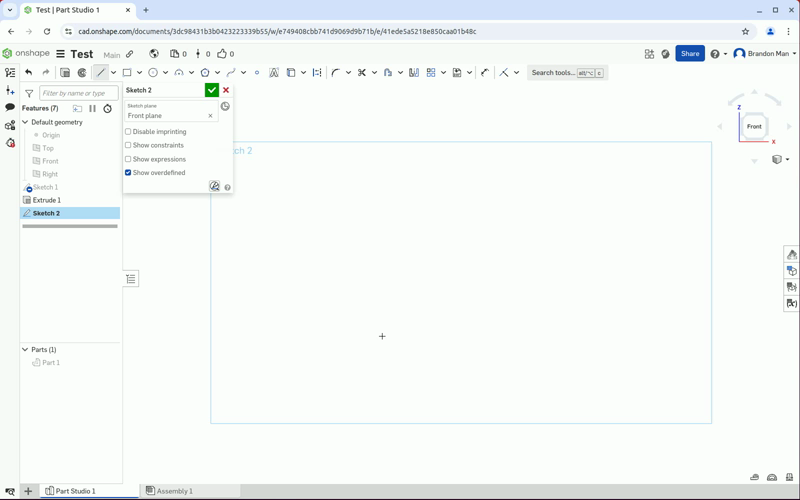
click(382, 335)
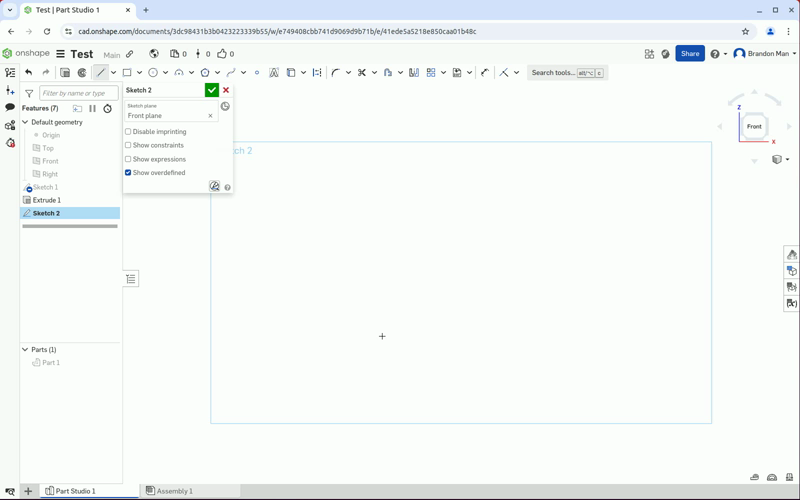
key_up(shift)
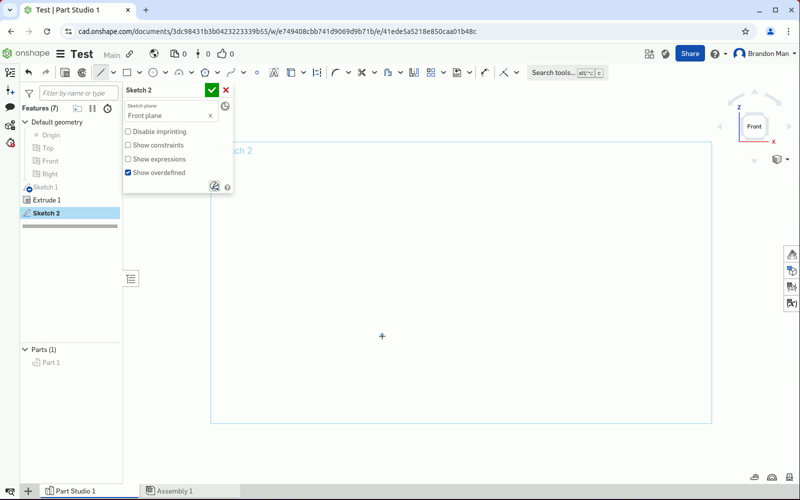
key_down(shift)
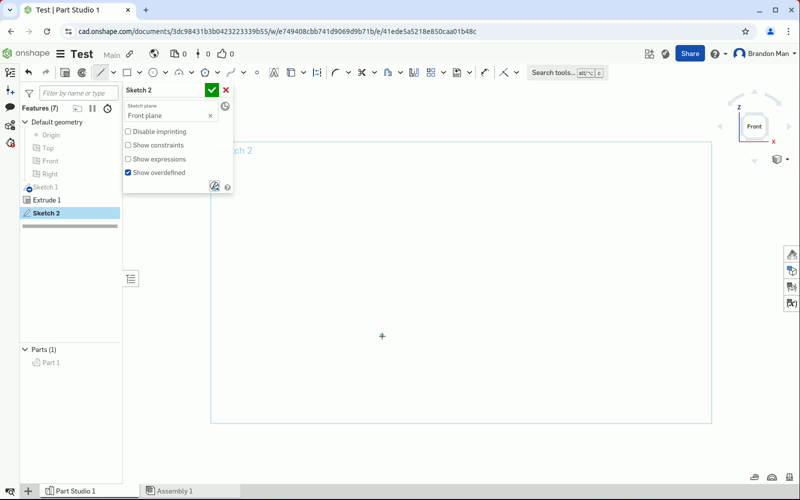
mouse_move(460, 335)
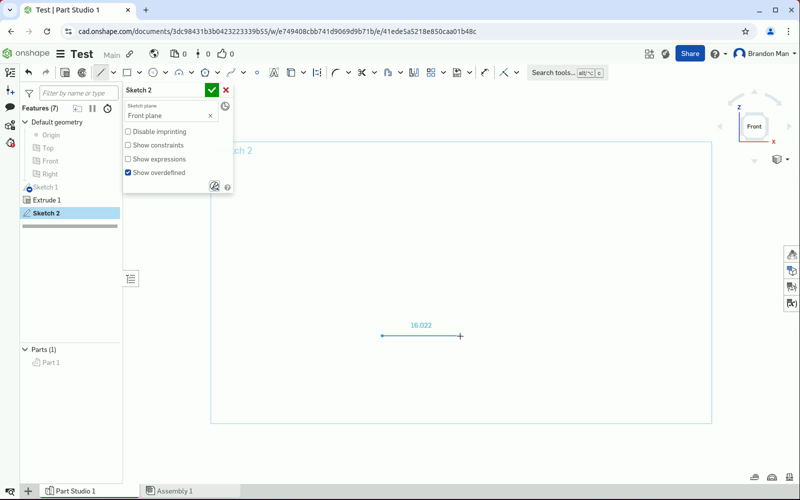
click(460, 335)
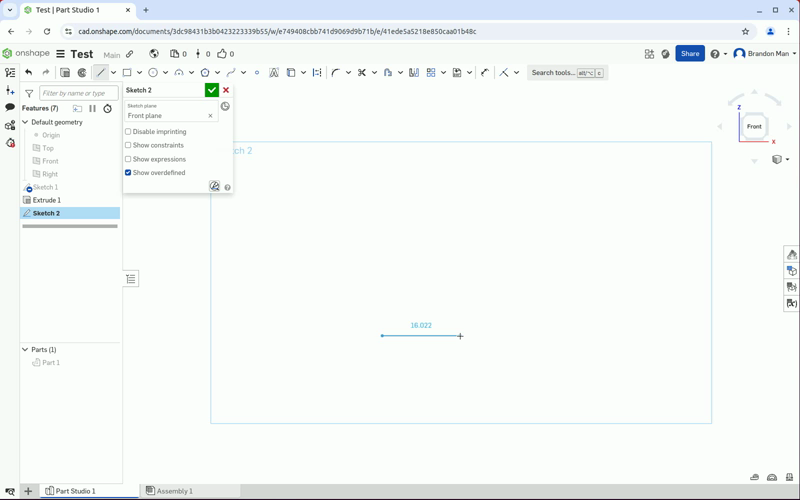
key_up(shift)
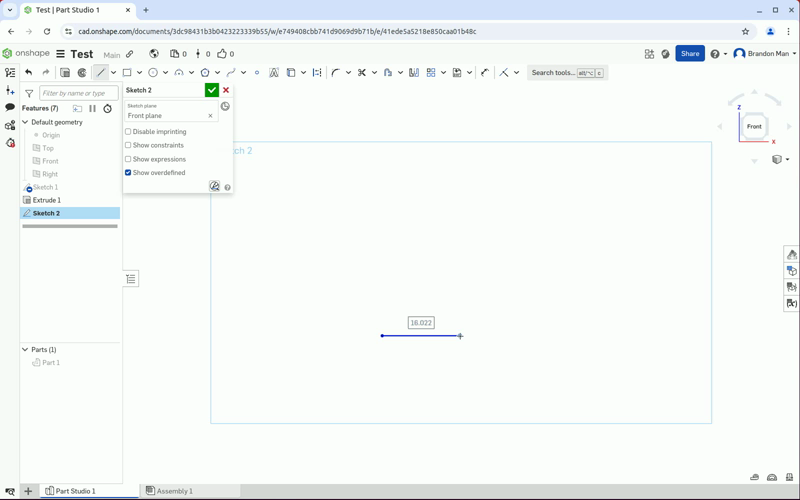
key_down(shift)
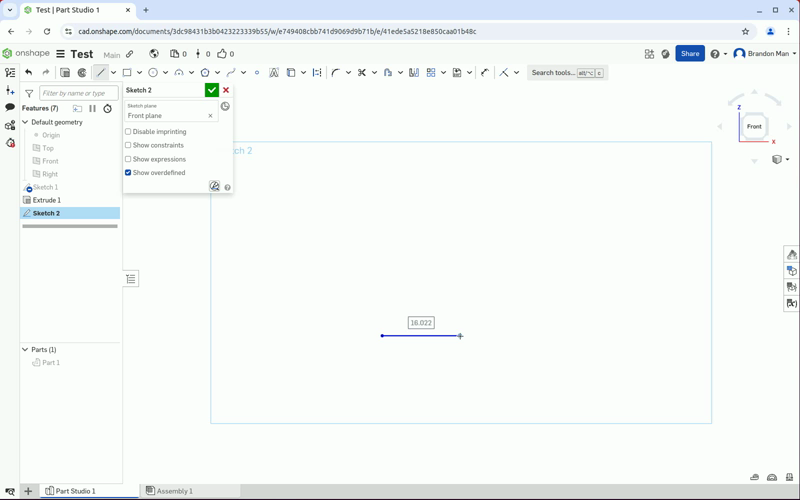
mouse_move(490, 335)
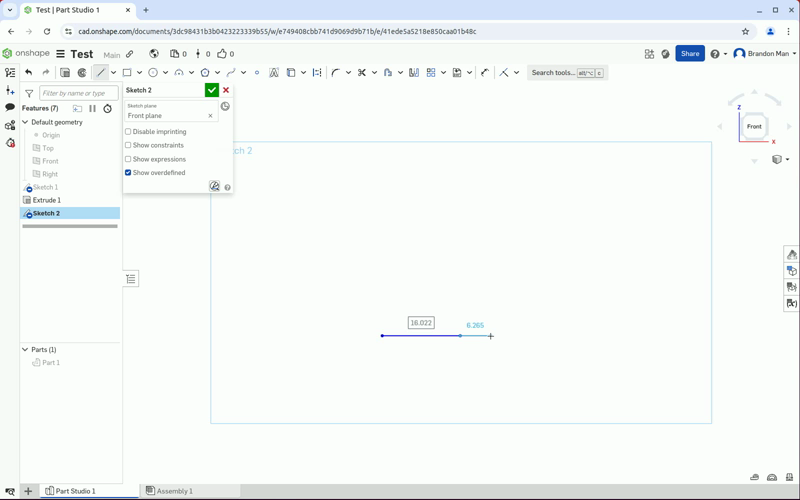
mouse_move(443, 335)
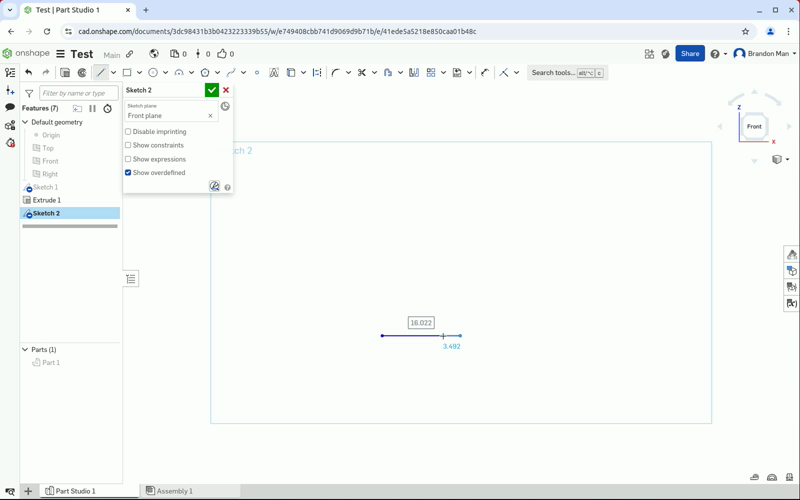
click(443, 335)
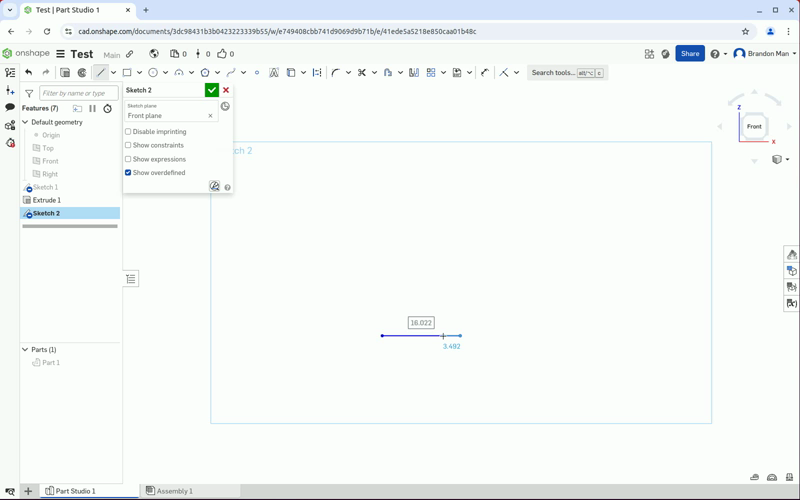
key_up(shift)
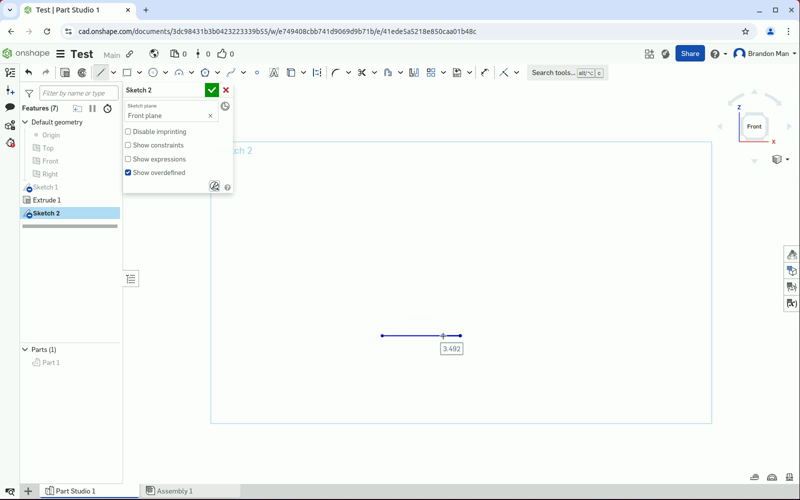
key_down(shift)
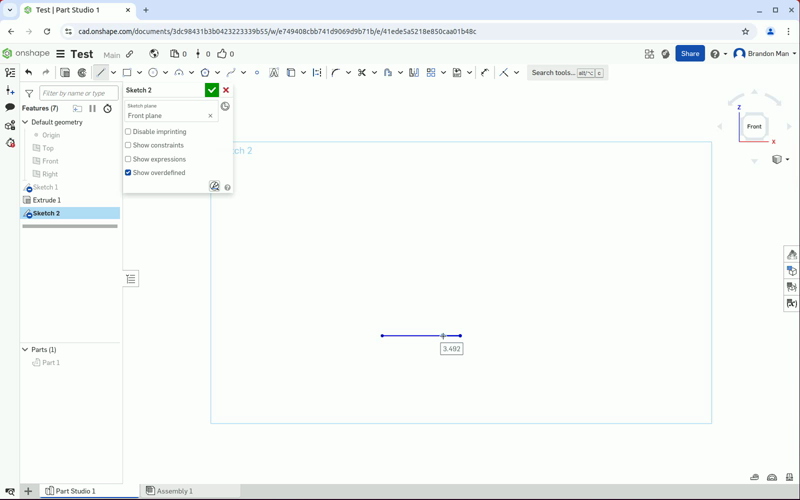
mouse_move(443, 170)
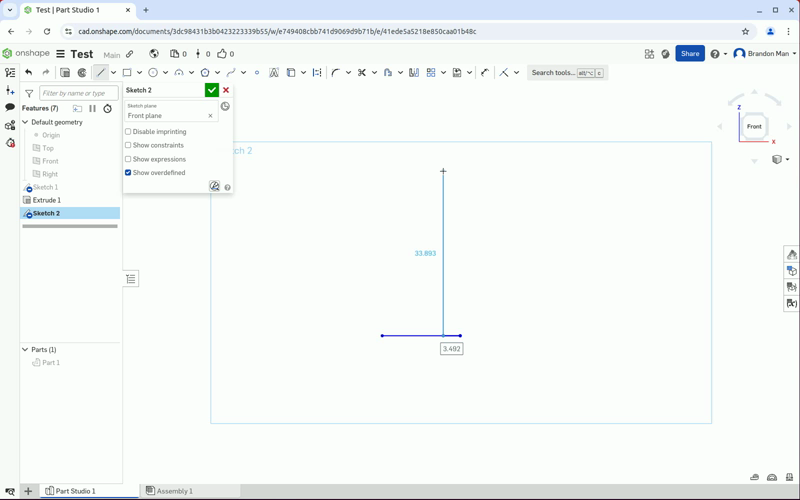
click(443, 170)
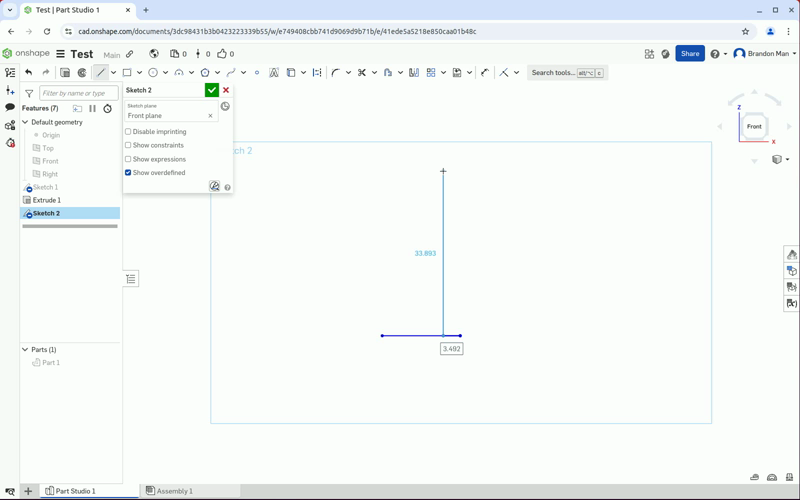
key_up(shift)
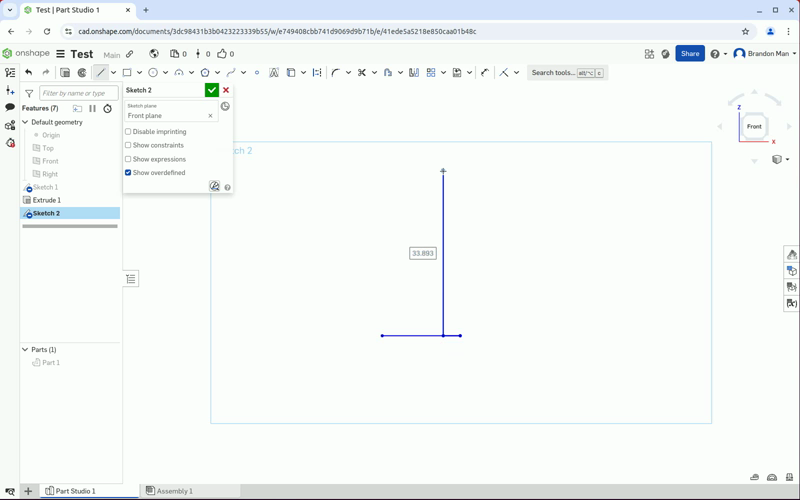
key_down(shift)
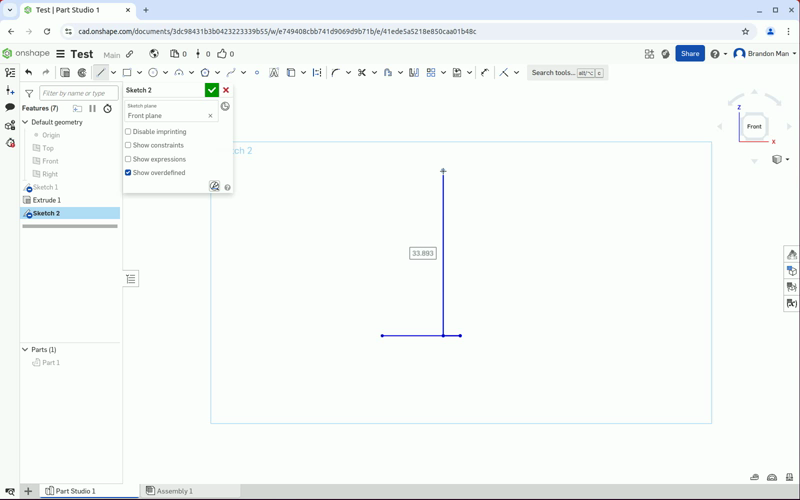
mouse_move(382, 170)
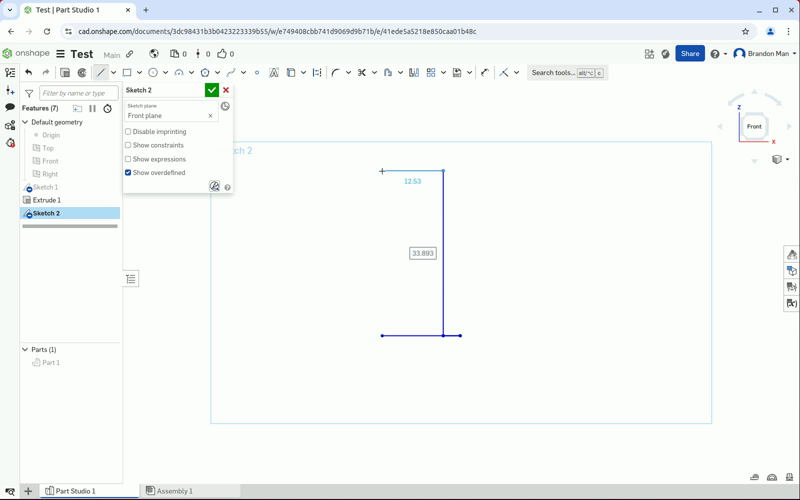
click(382, 170)
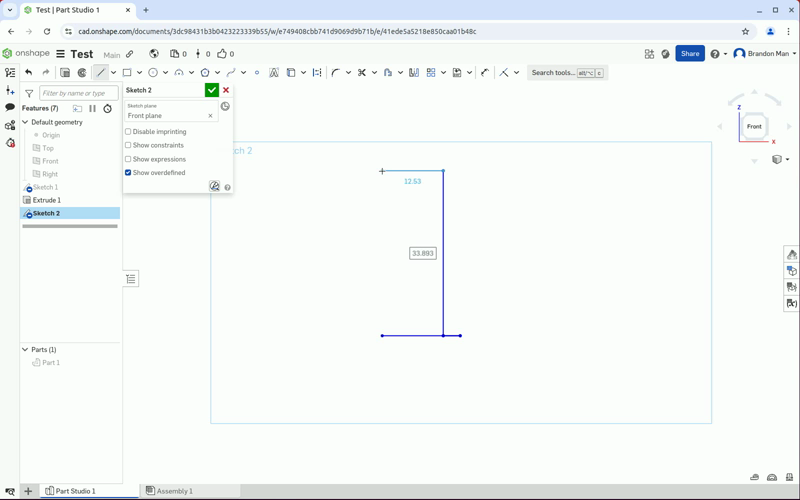
key_up(shift)
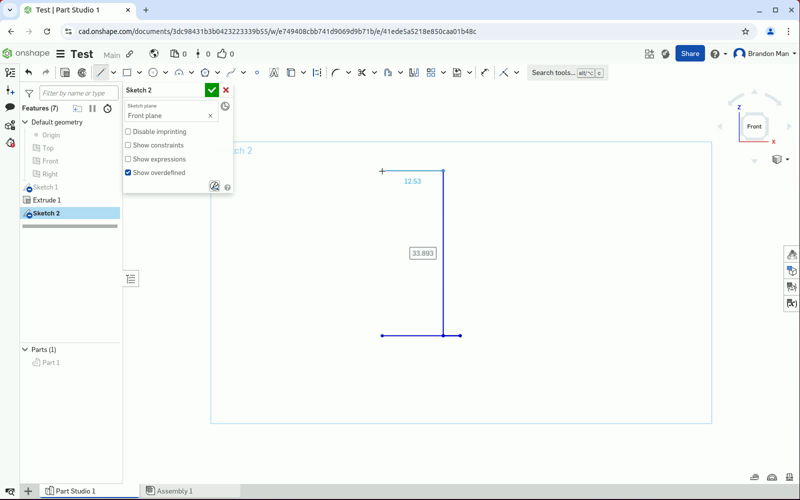
key_down(shift)
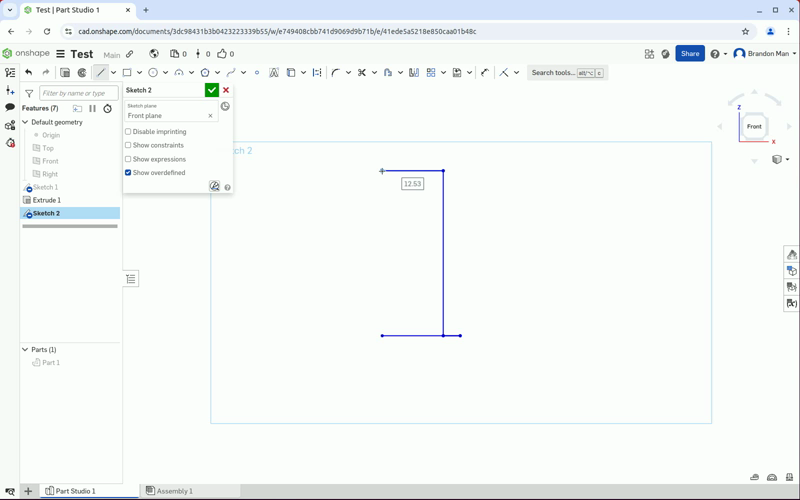
mouse_move(382, 335)
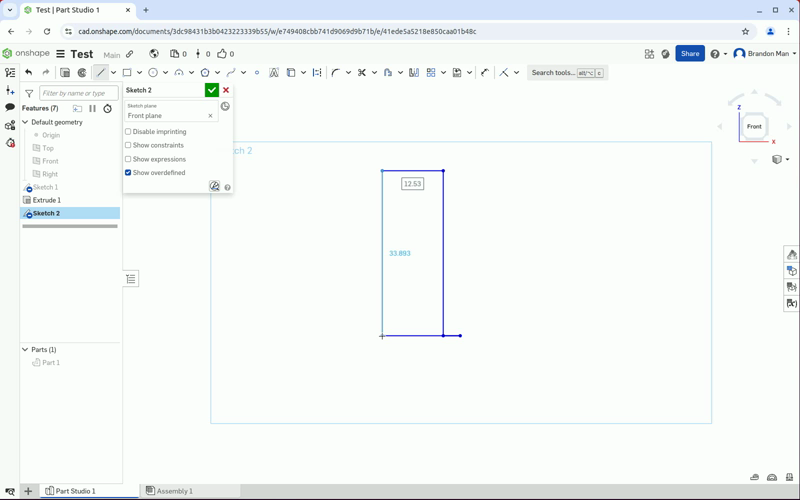
key_up(shift)
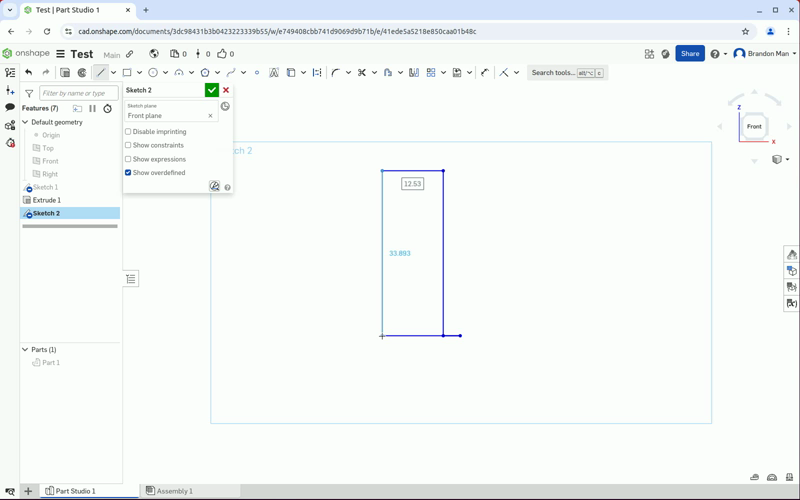
click(382, 335)
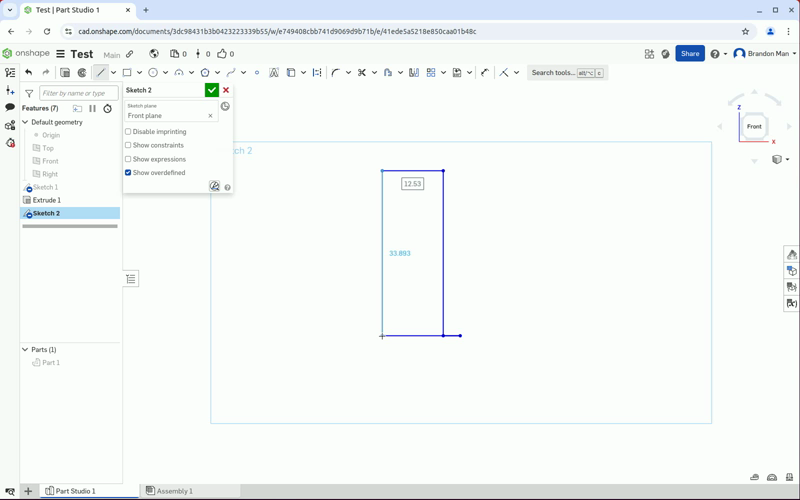
key(esc)
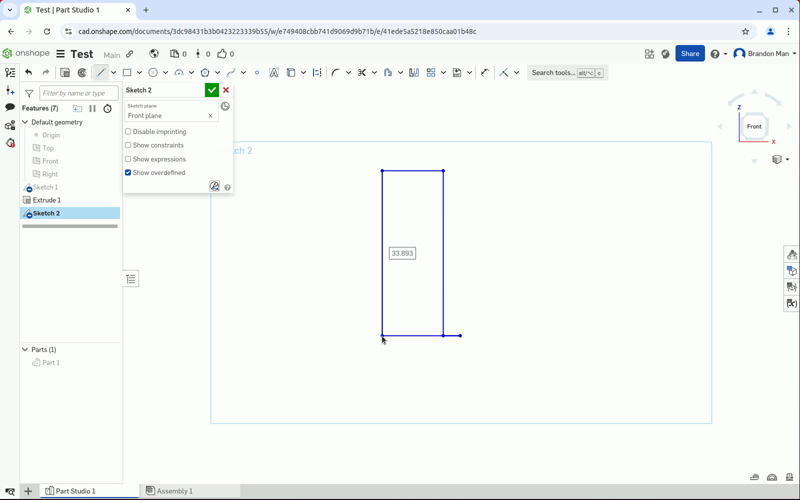
mouse_move(436, 240)
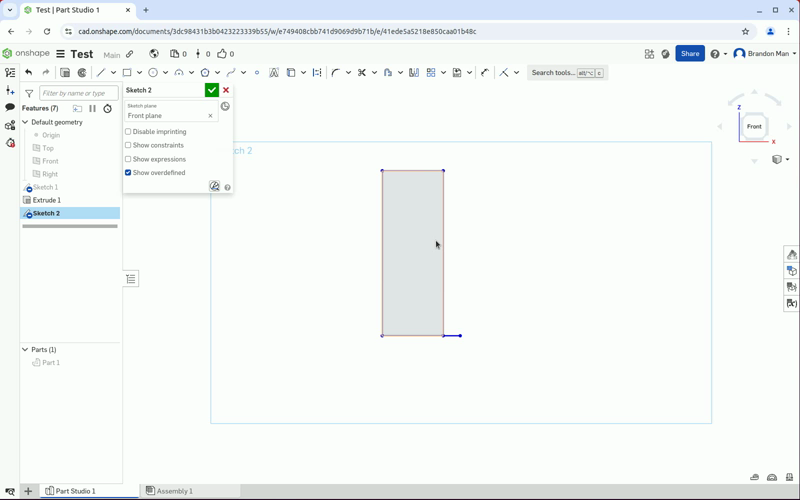
scroll(6)
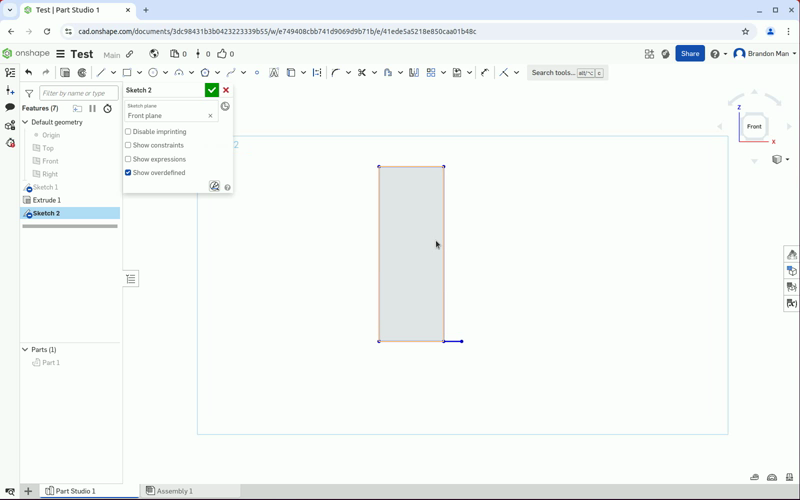
scroll(6)
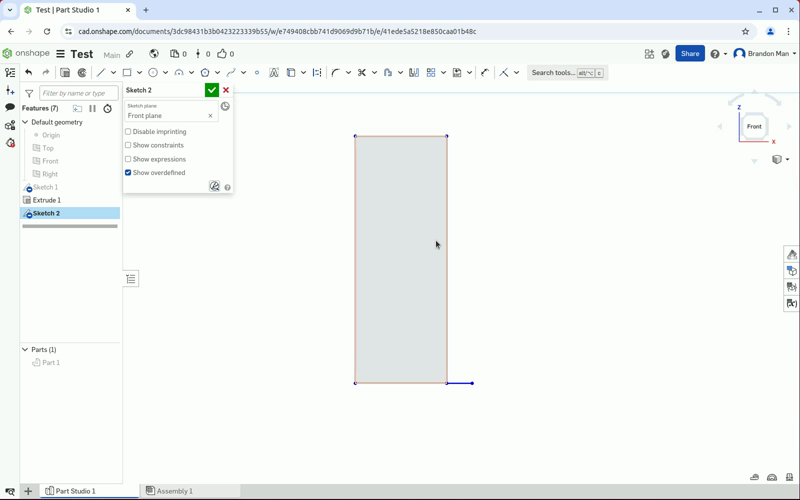
scroll(6)
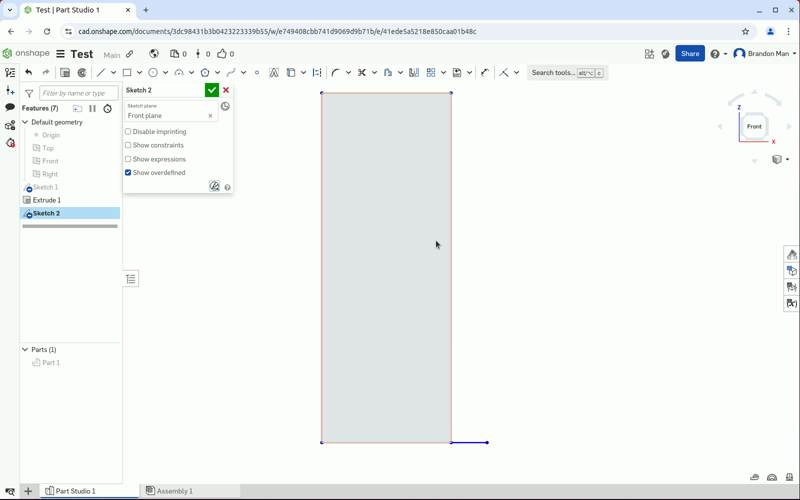
scroll(6)
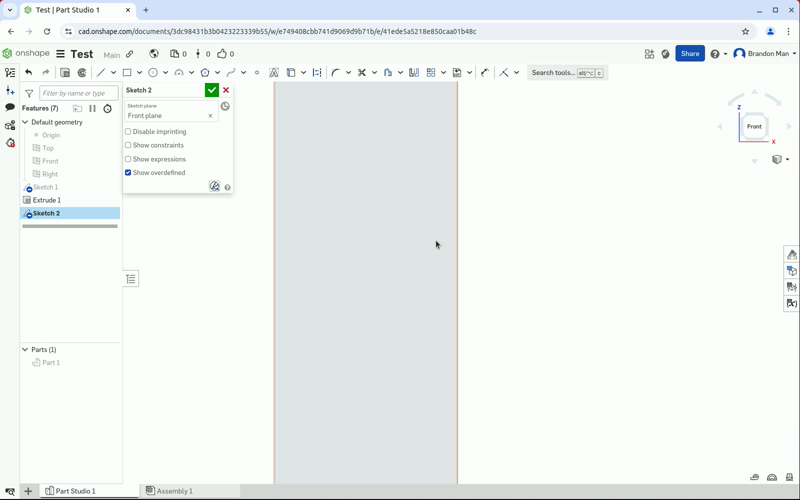
scroll(6)
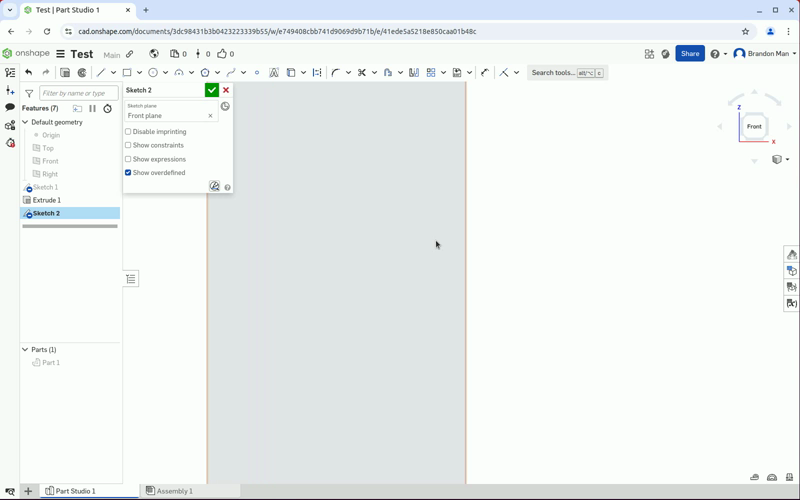
scroll(6)
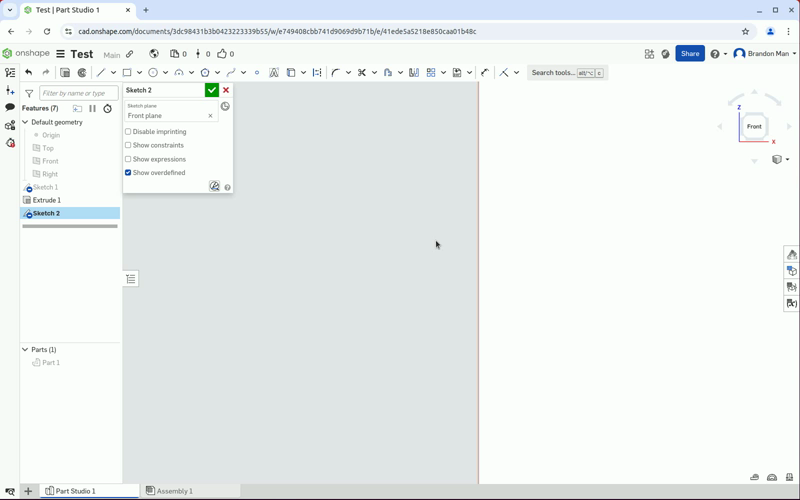
scroll(6)
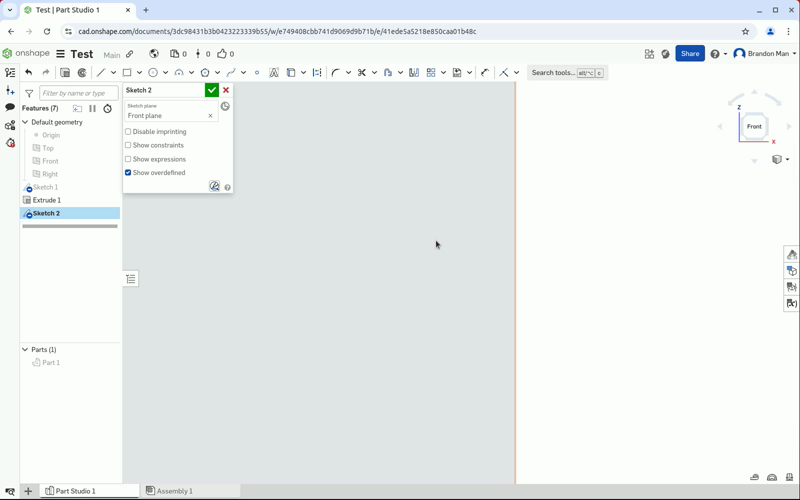
click(436, 240)
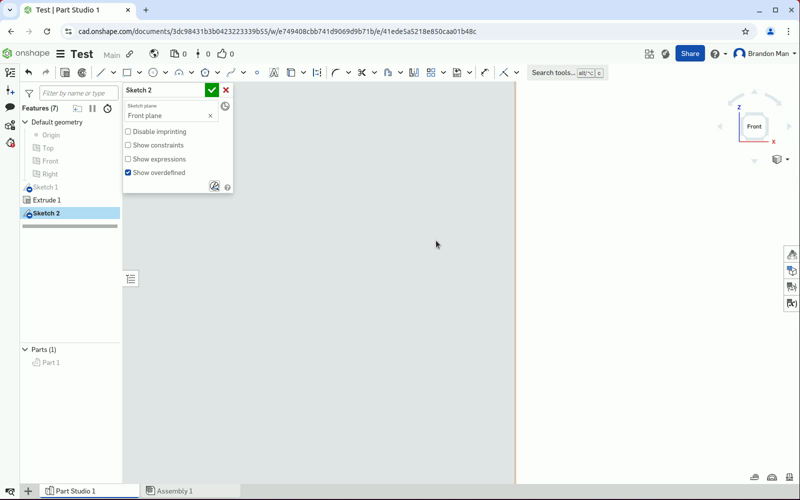
scroll(-6)
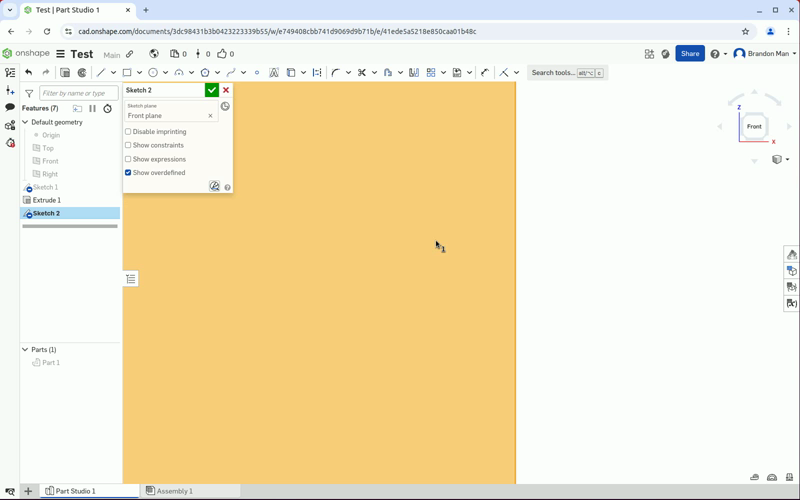
scroll(-6)
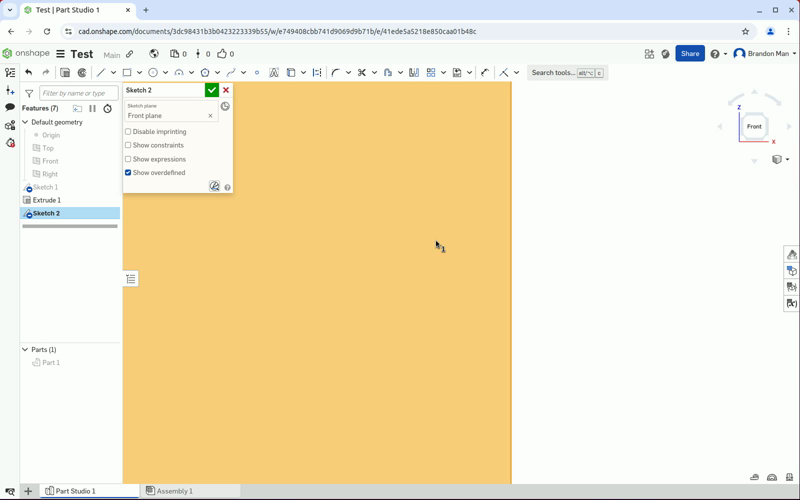
scroll(-6)
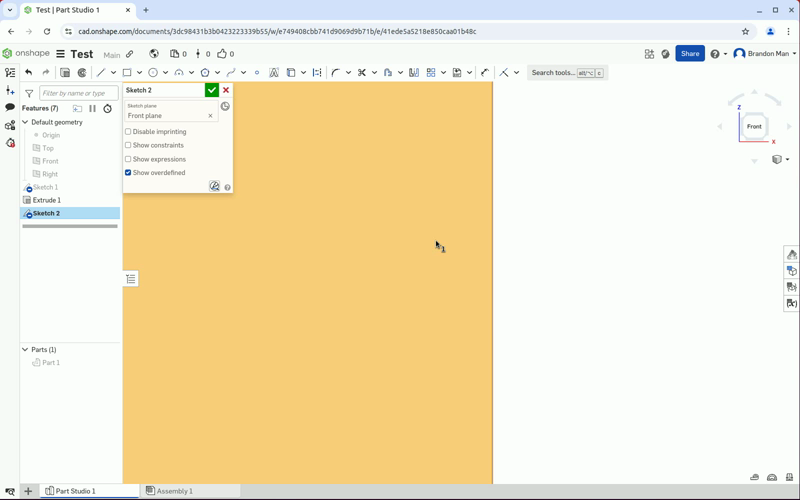
scroll(-6)
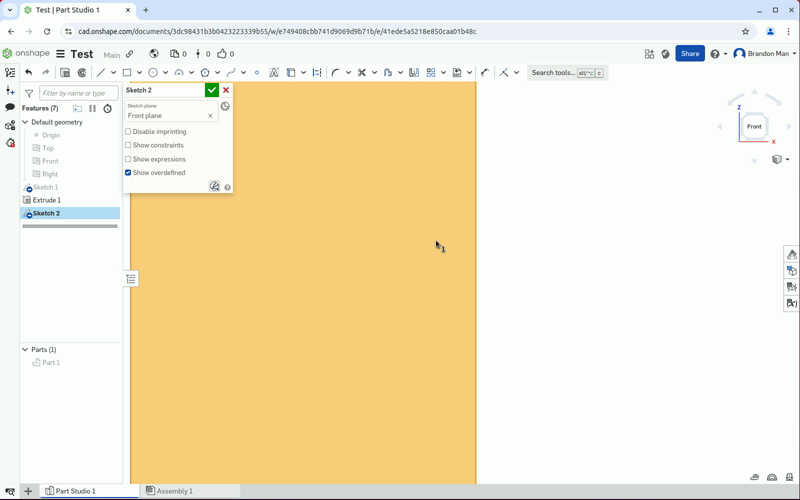
scroll(-6)
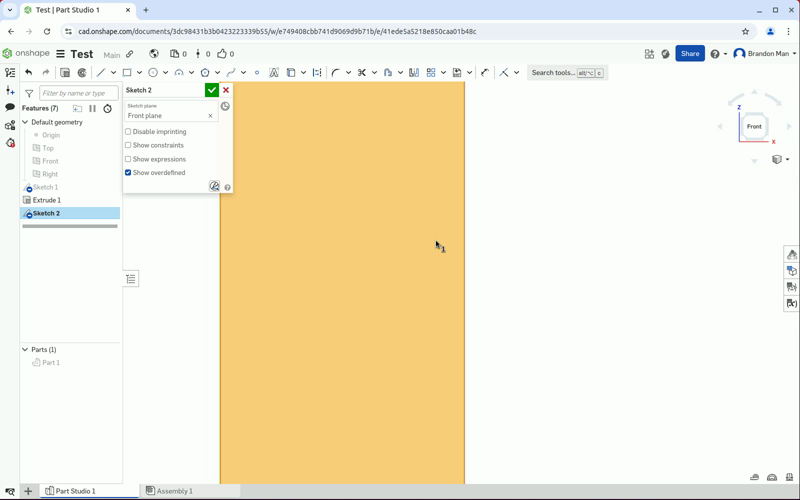
scroll(-6)
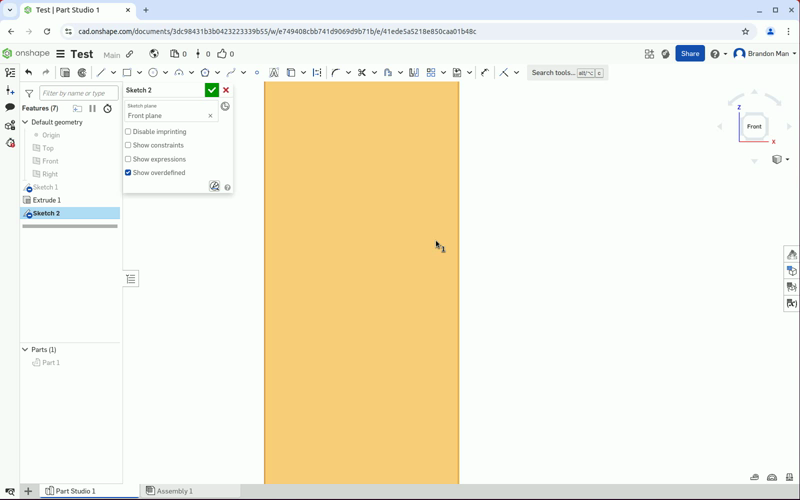
scroll(-6)
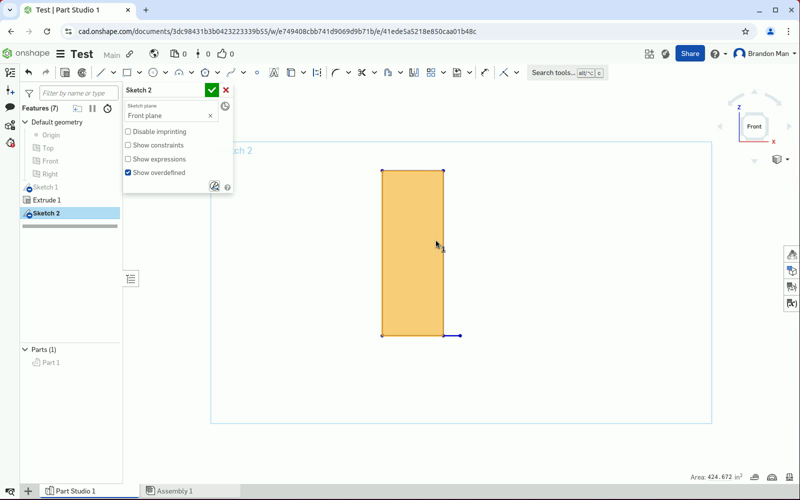
mouse_move(73, 352)
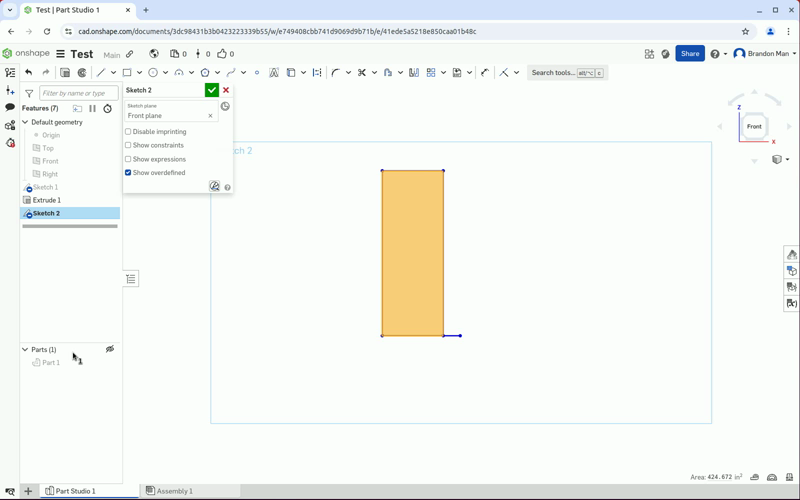
key(shift+y)
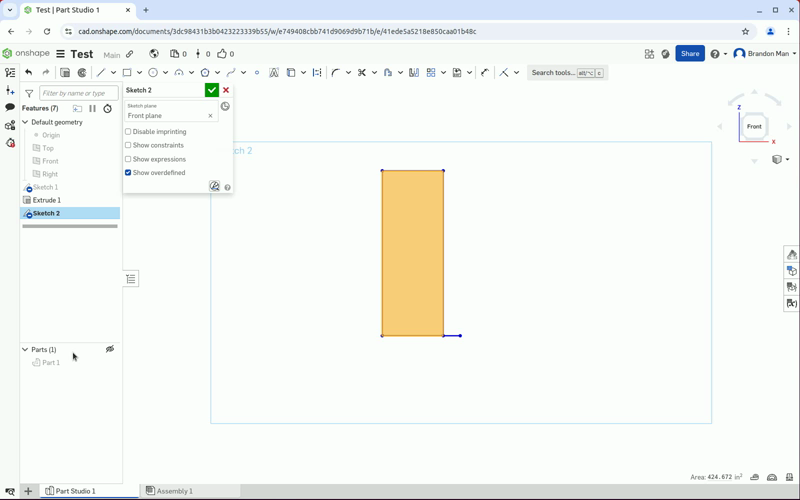
key(shift+e)
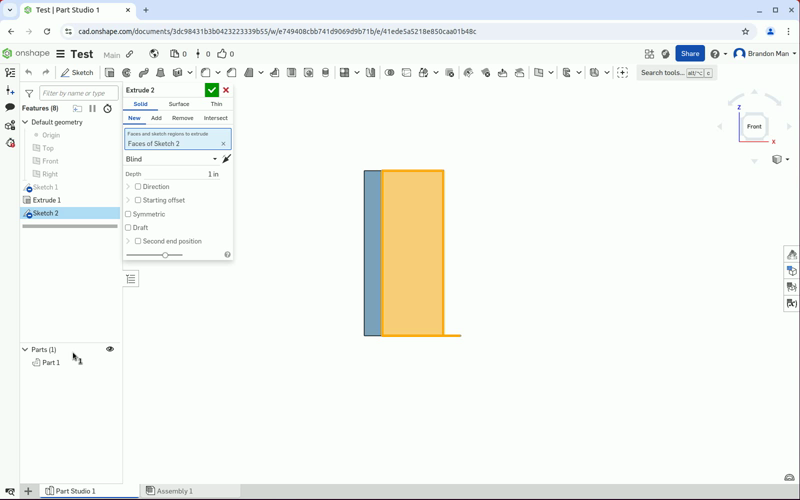
mouse_move(143, 106)
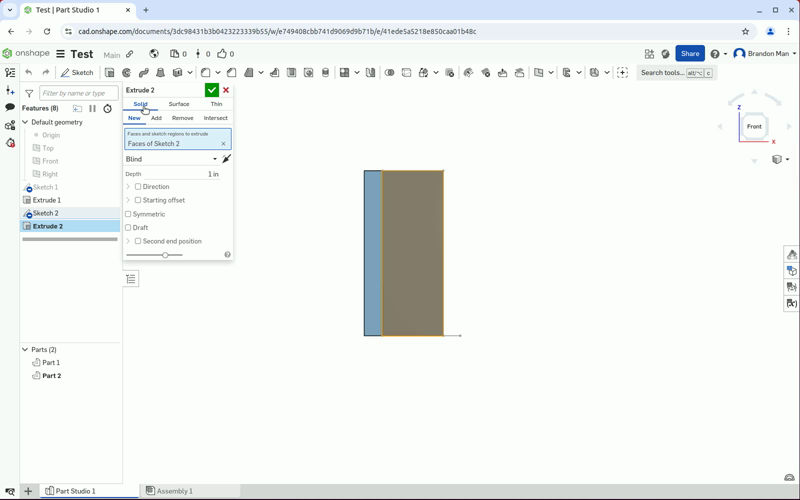
click(143, 106)
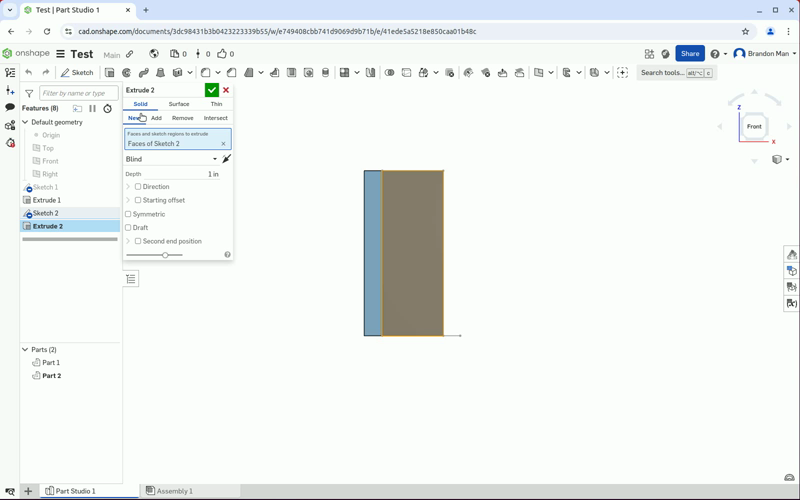
mouse_move(137, 120)
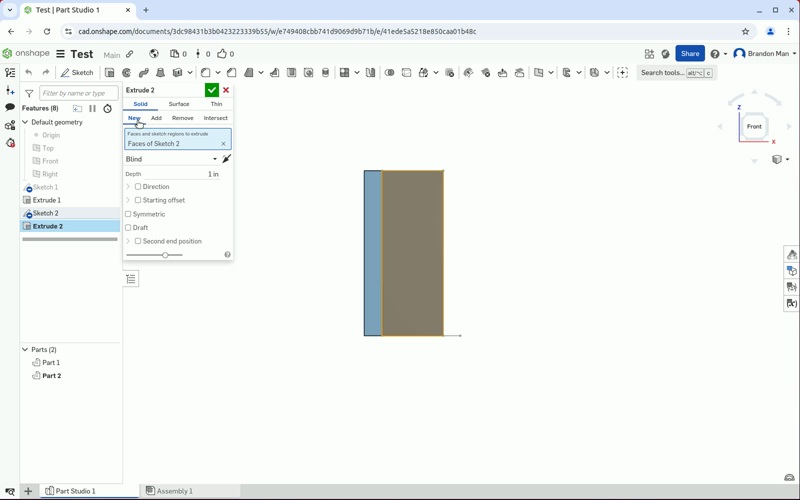
click(137, 120)
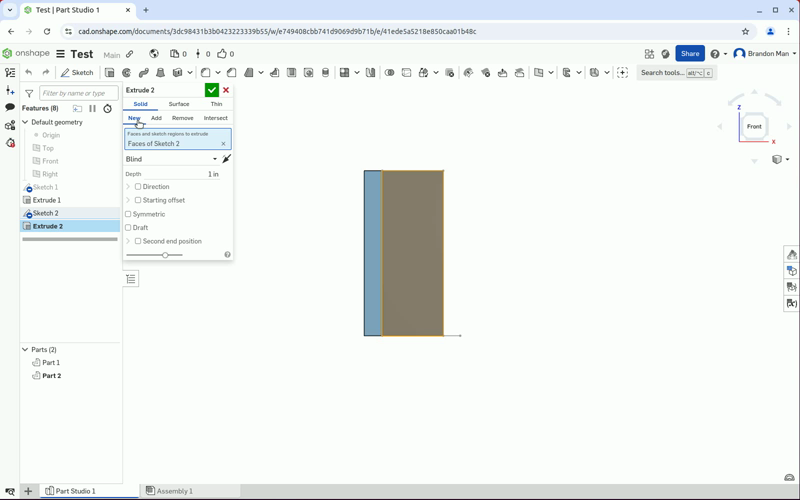
key(tab, 4)
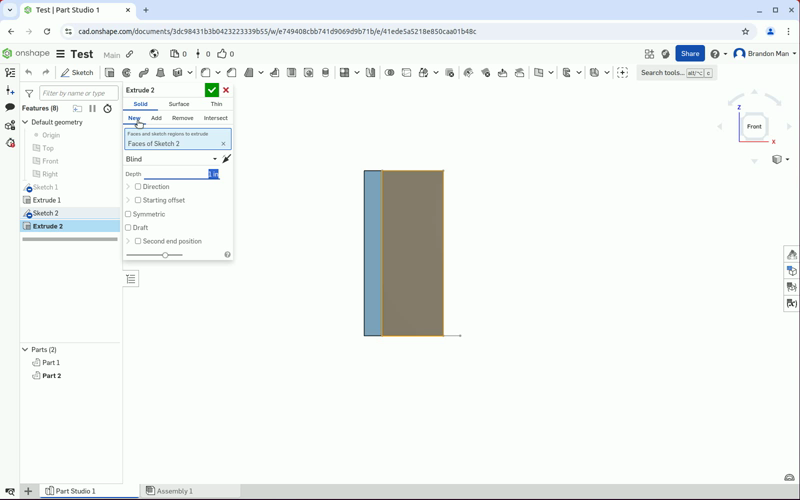
text(5.055)
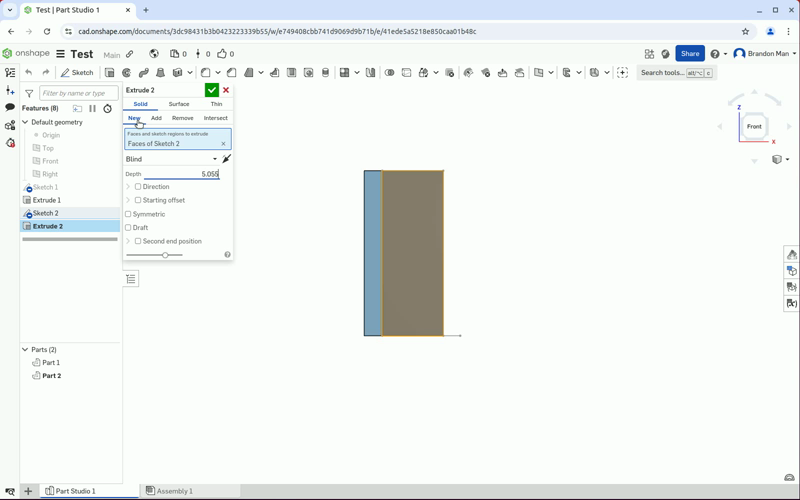
key(enter)
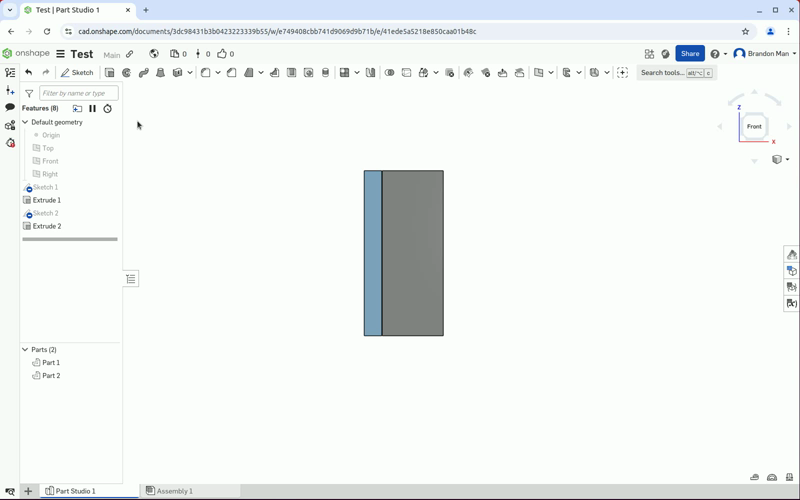
key(shift+h)
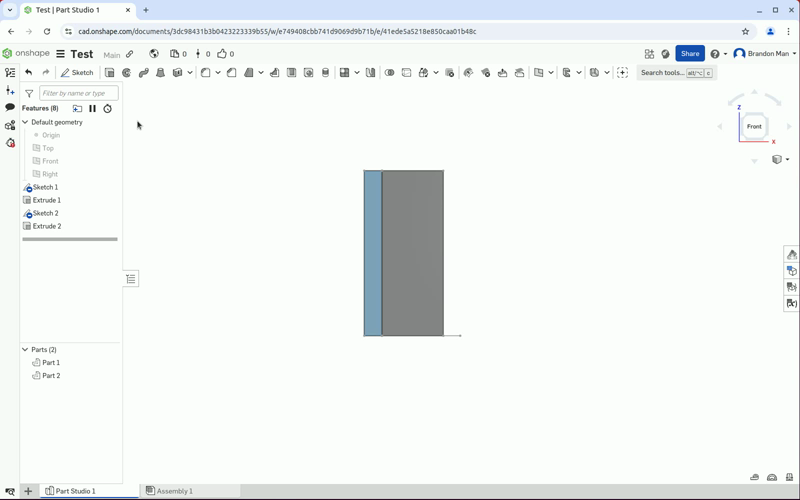
key(shift+h)
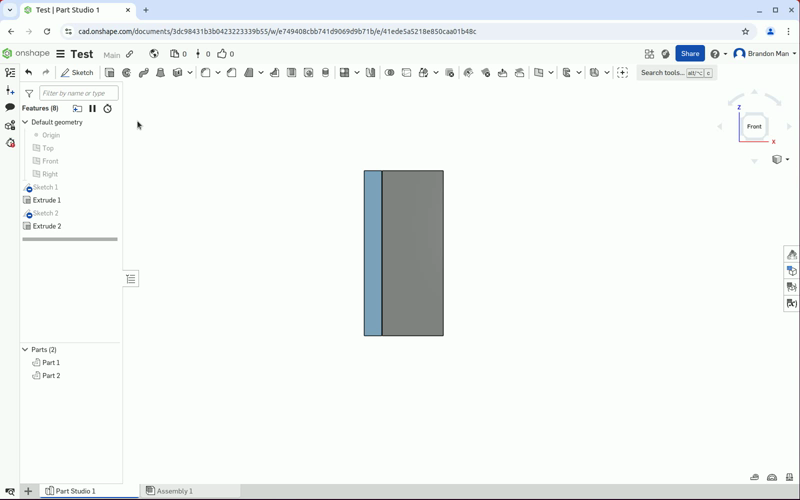
mouse_move(73, 189)
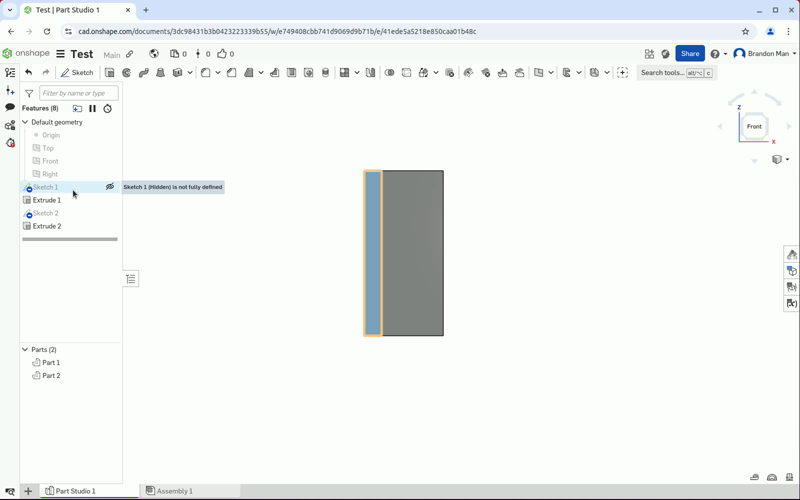
click(73, 189)
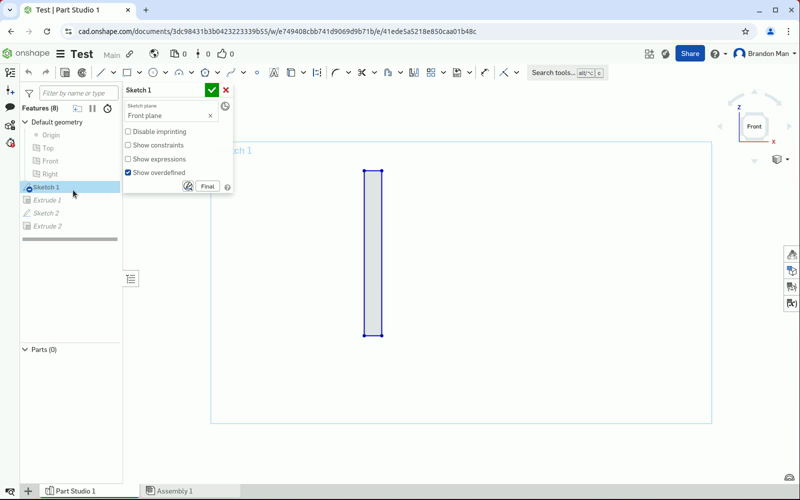
mouse_move(229, 92)
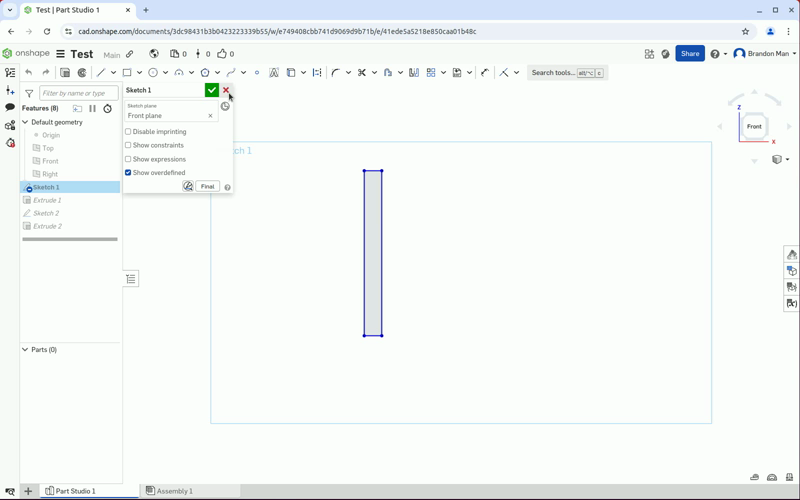
click(229, 92)
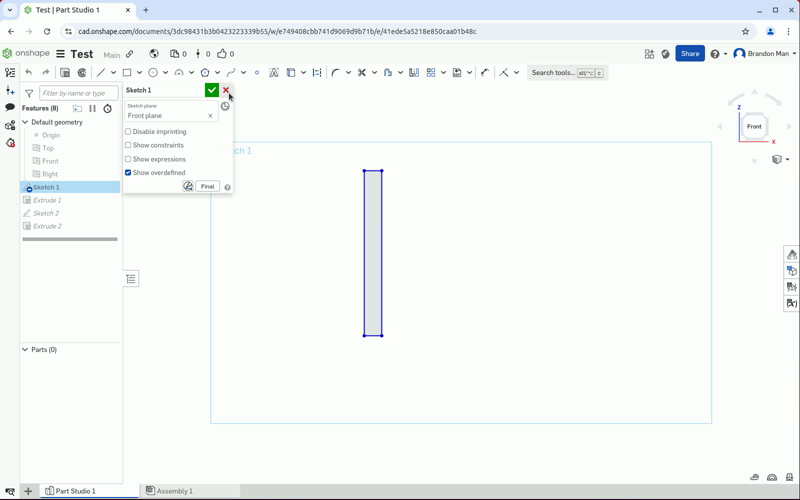
key(shift+s)
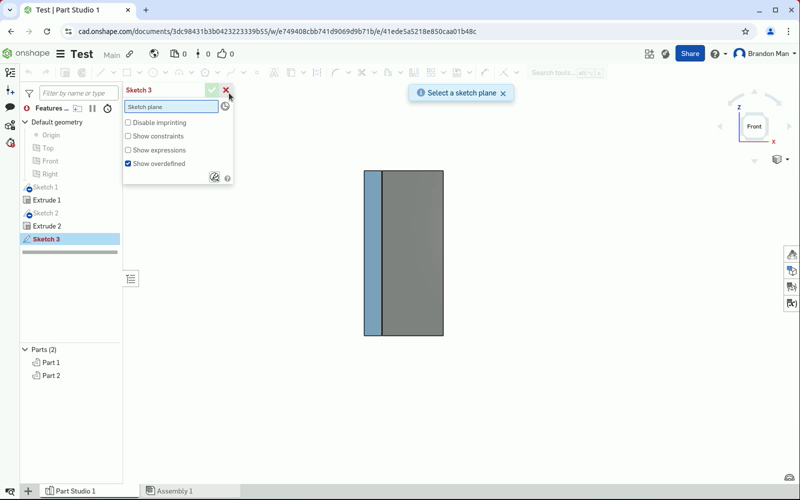
mouse_move(73, 163)
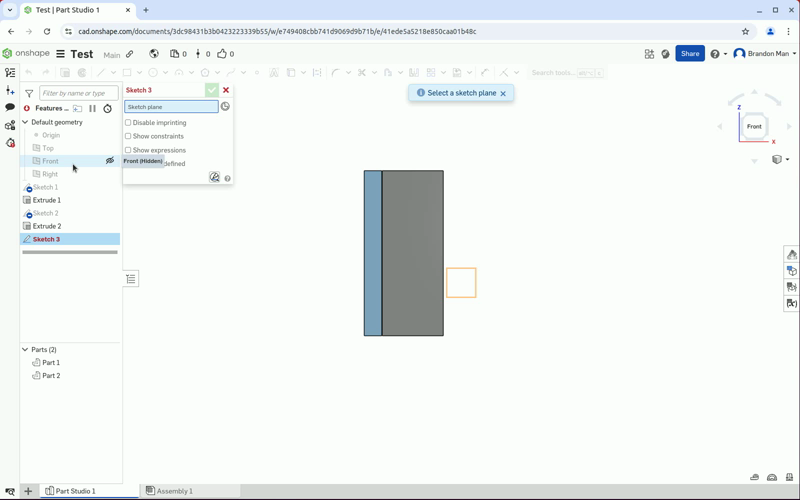
click(73, 163)
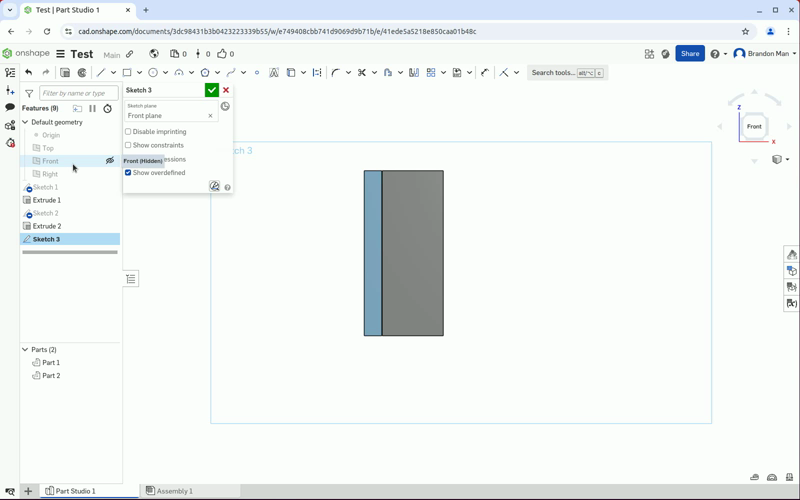
mouse_move(73, 352)
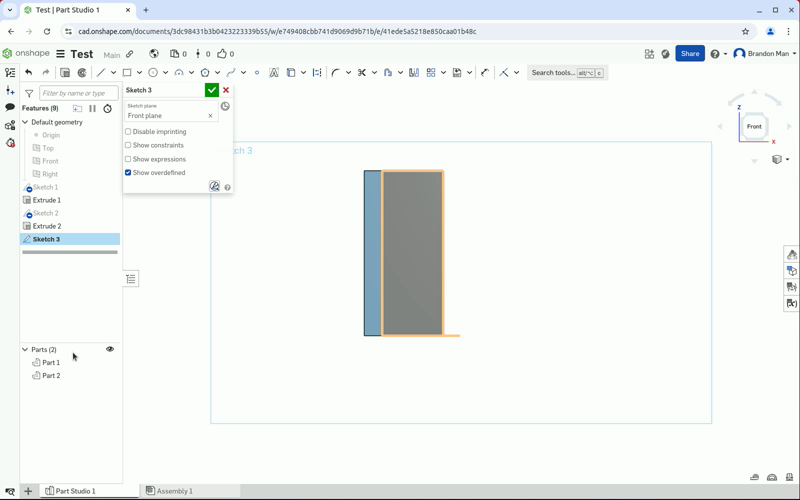
key(y)
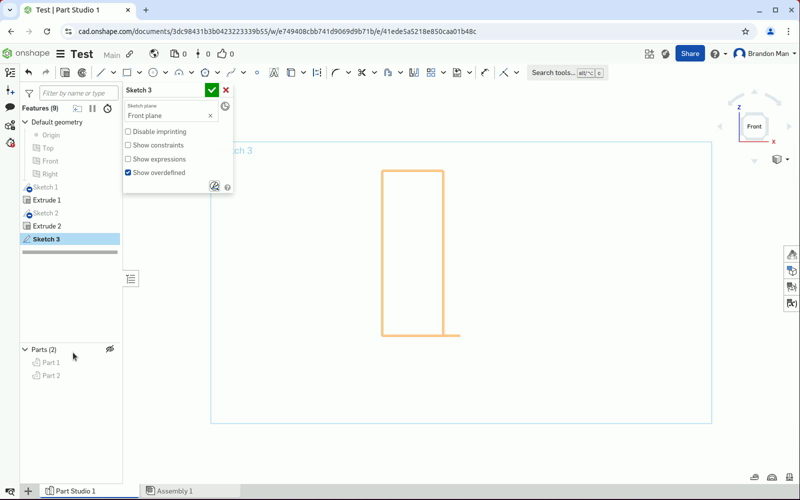
key(l)
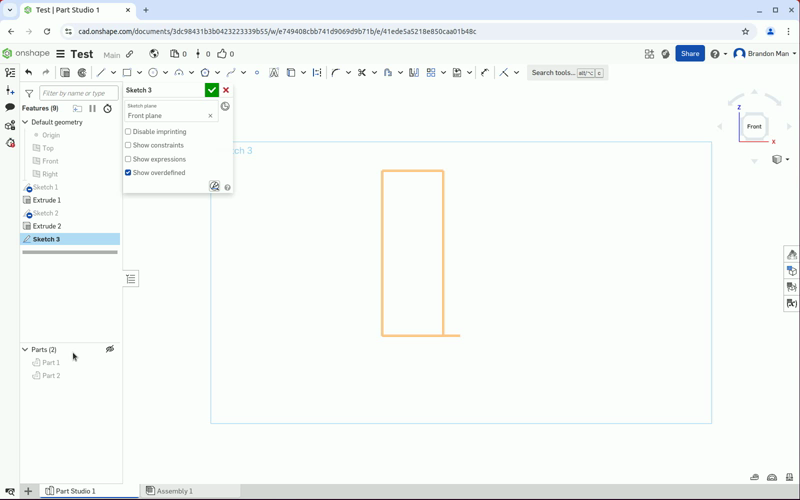
key_down(shift)
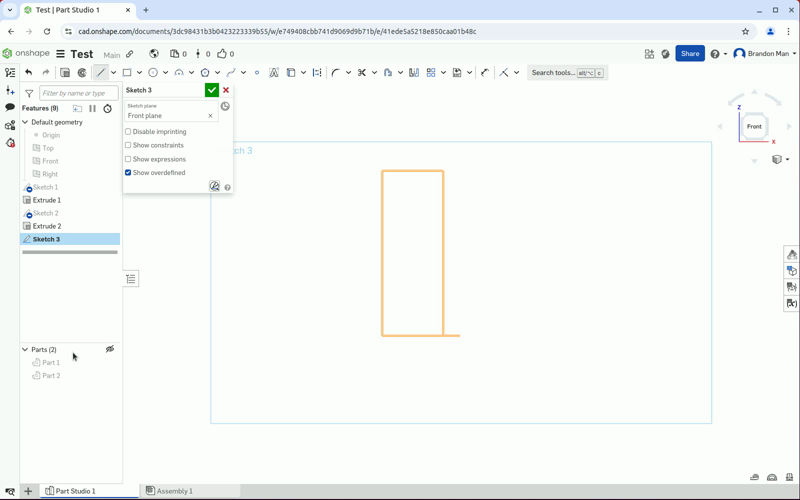
mouse_move(443, 335)
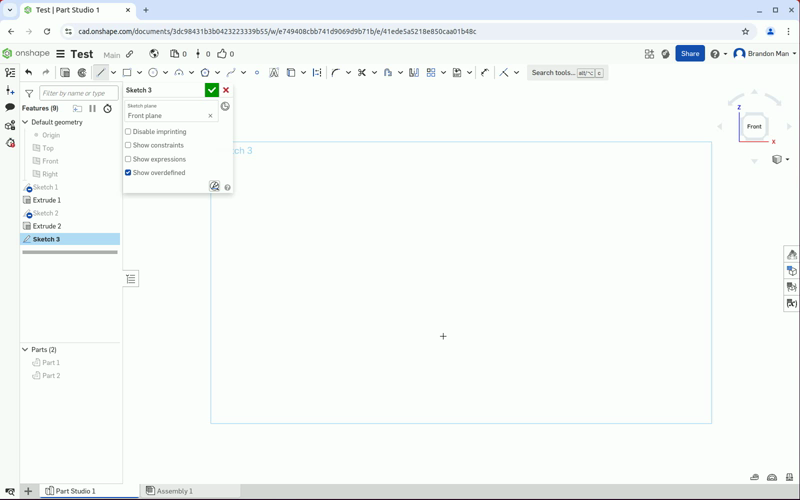
click(443, 335)
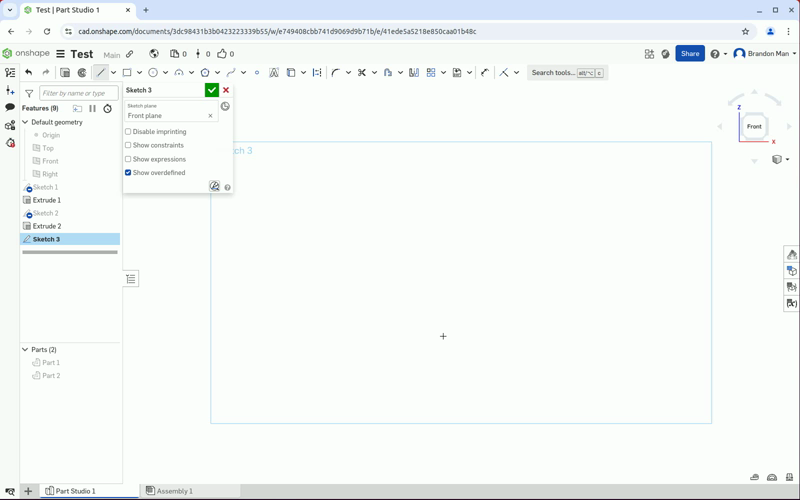
key_up(shift)
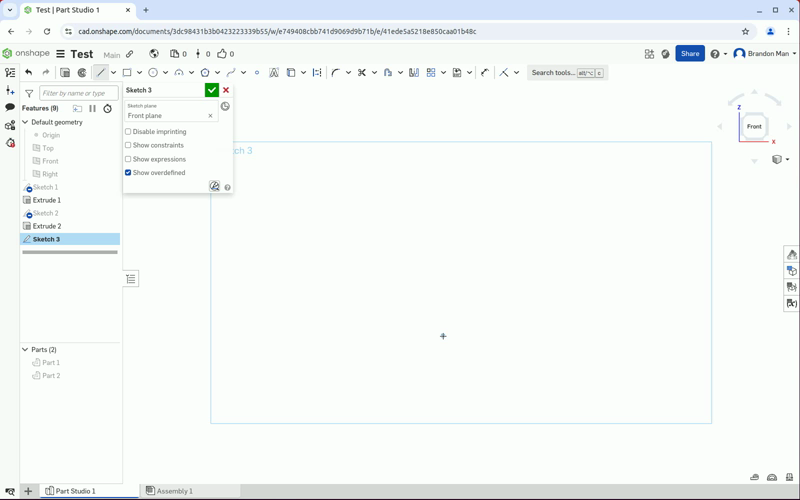
key_down(shift)
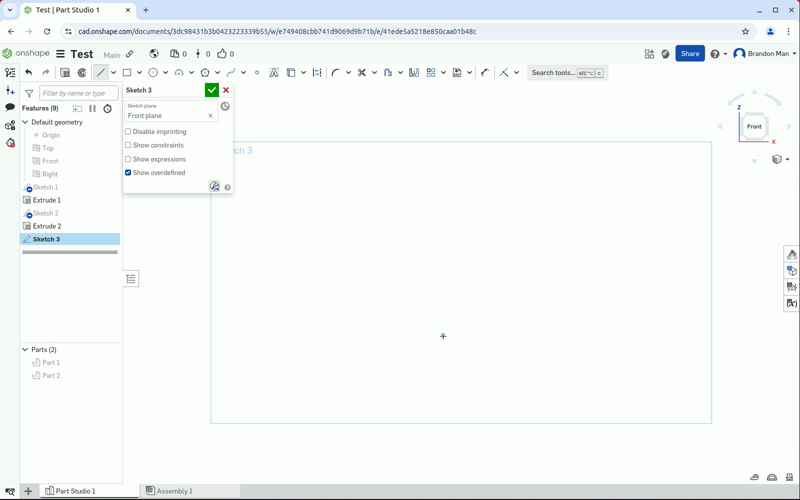
mouse_move(473, 335)
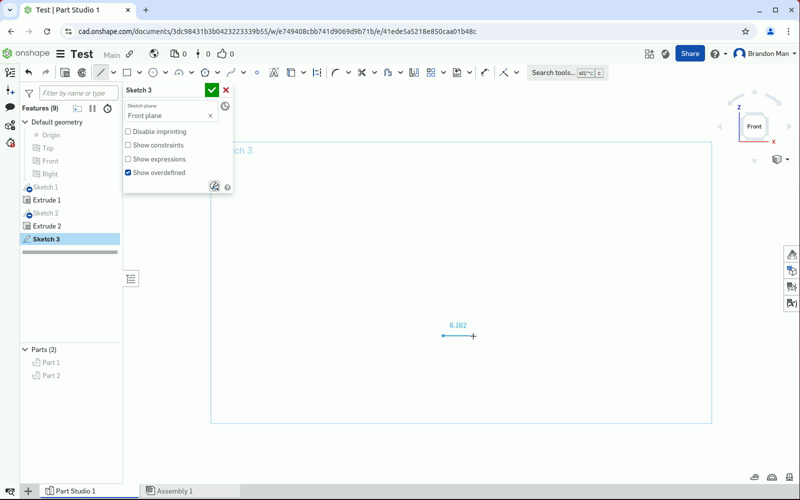
mouse_move(460, 335)
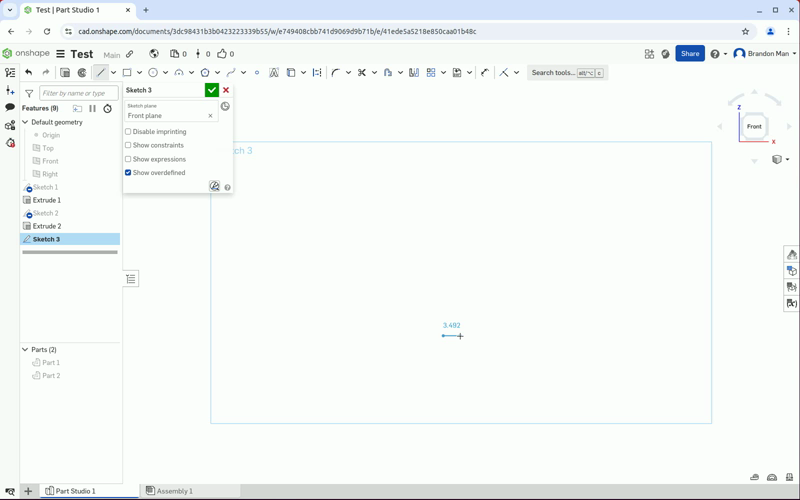
click(460, 335)
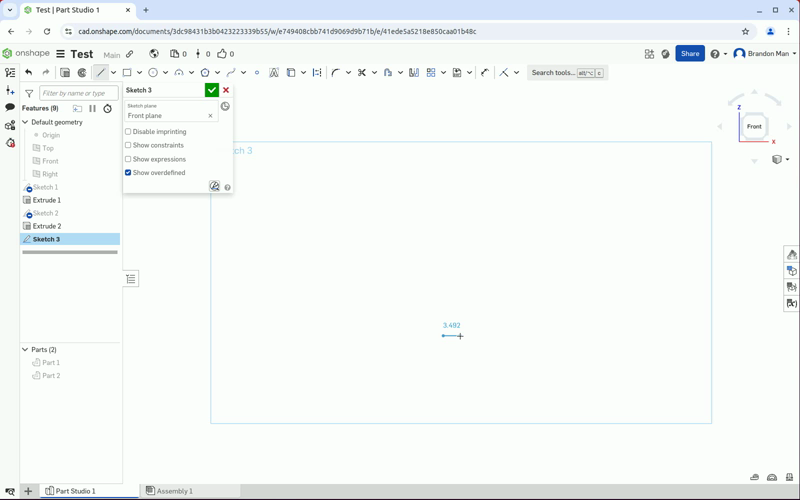
key_up(shift)
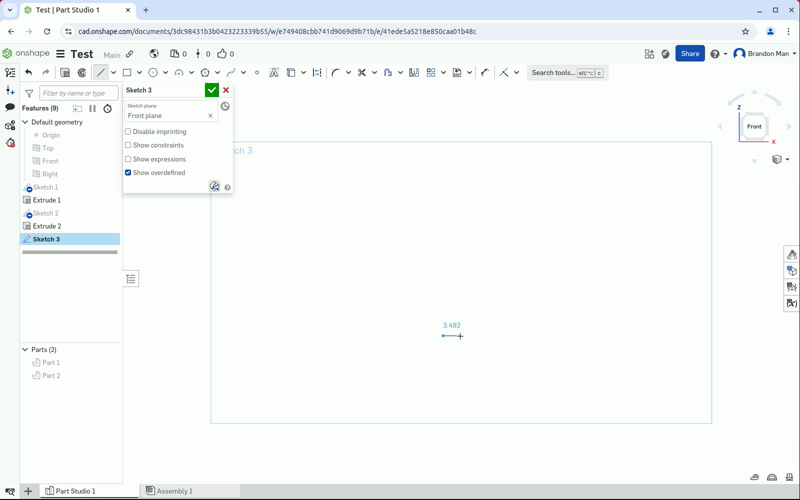
key_down(shift)
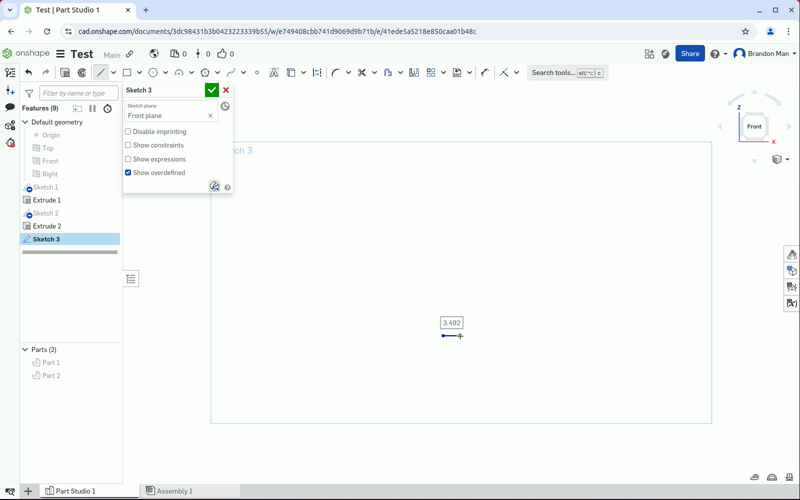
mouse_move(460, 170)
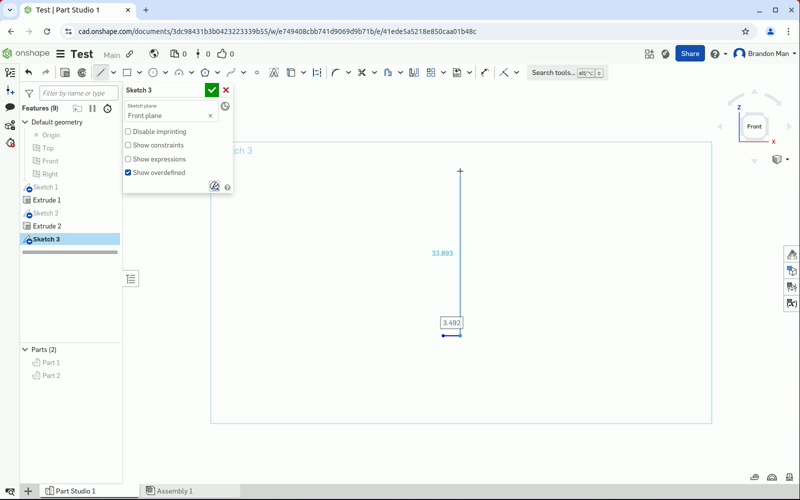
click(460, 170)
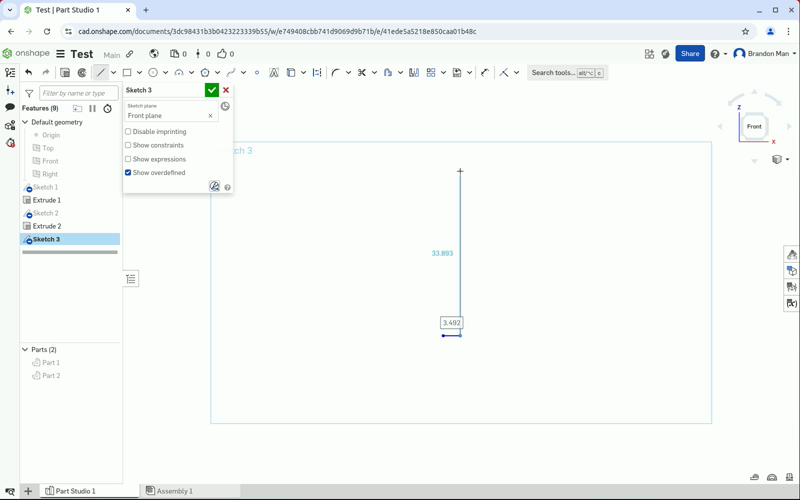
key_up(shift)
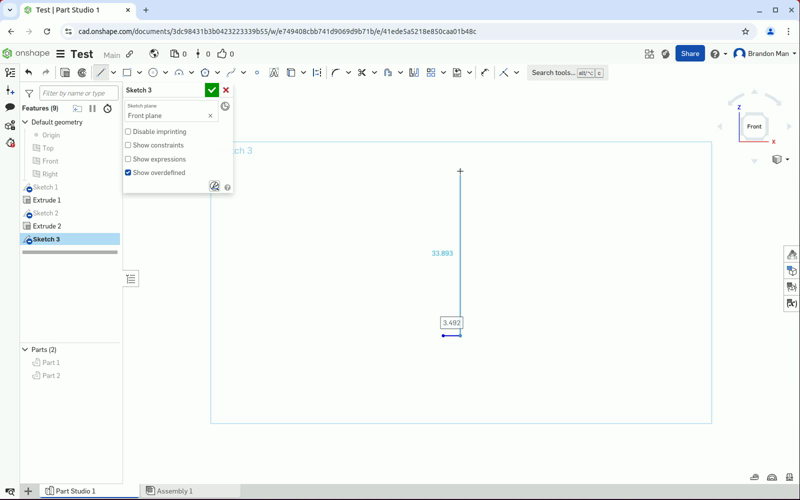
key_down(shift)
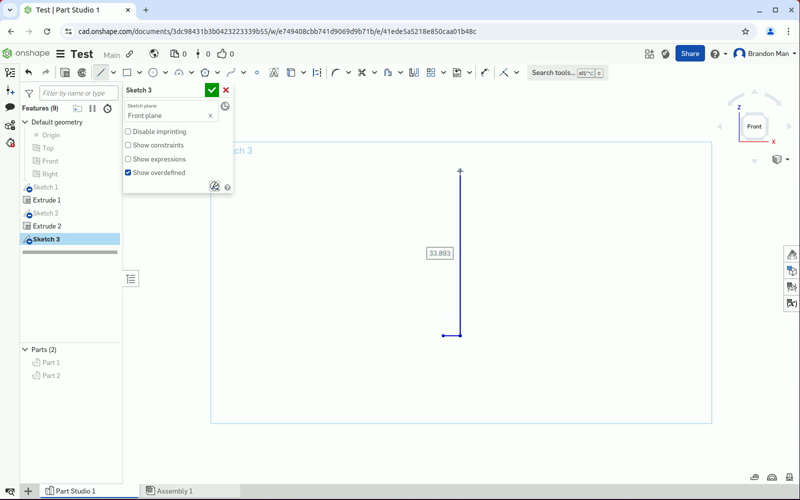
mouse_move(490, 170)
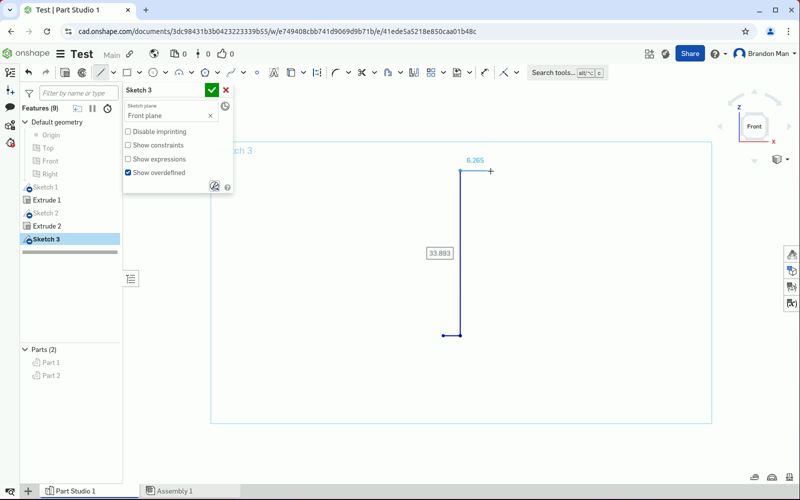
mouse_move(443, 170)
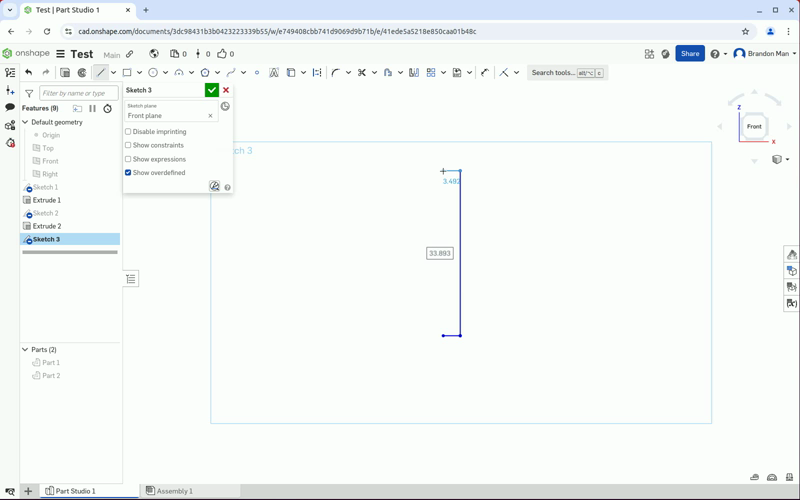
click(443, 170)
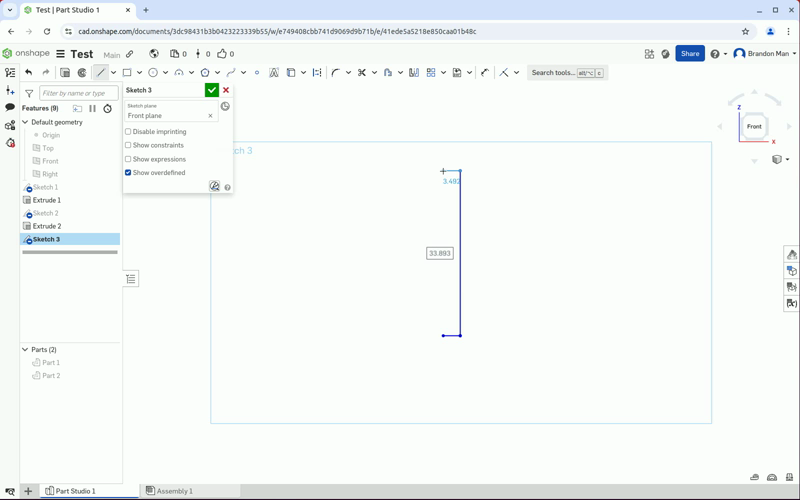
key_up(shift)
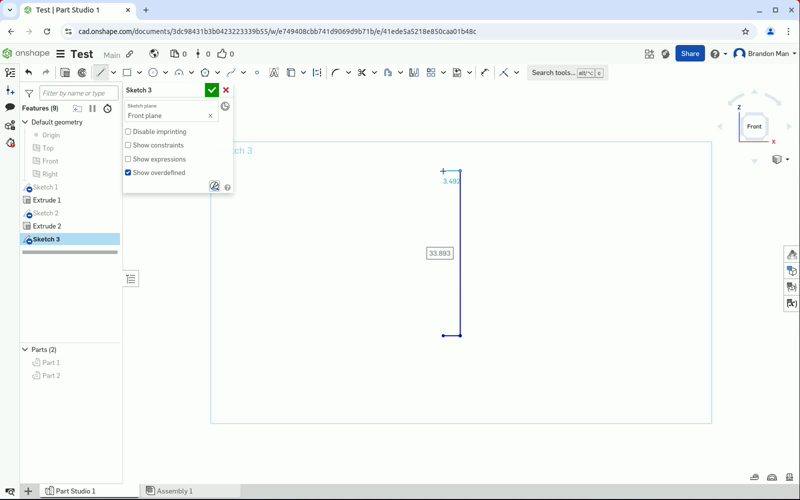
key_down(shift)
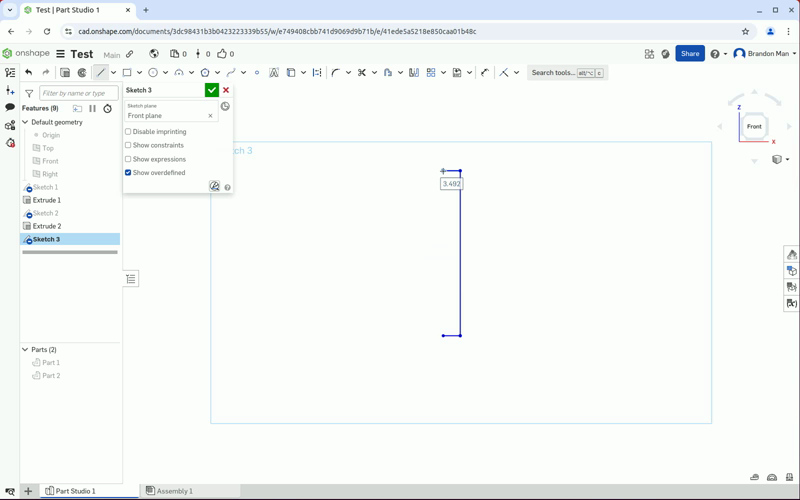
mouse_move(443, 335)
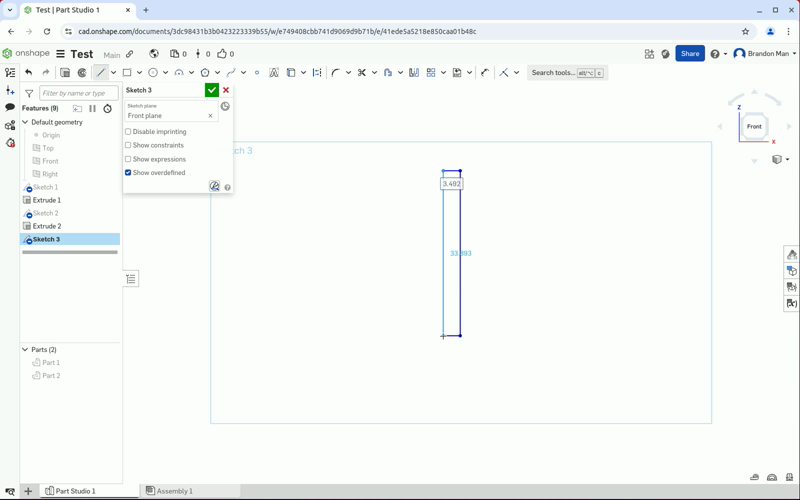
key_up(shift)
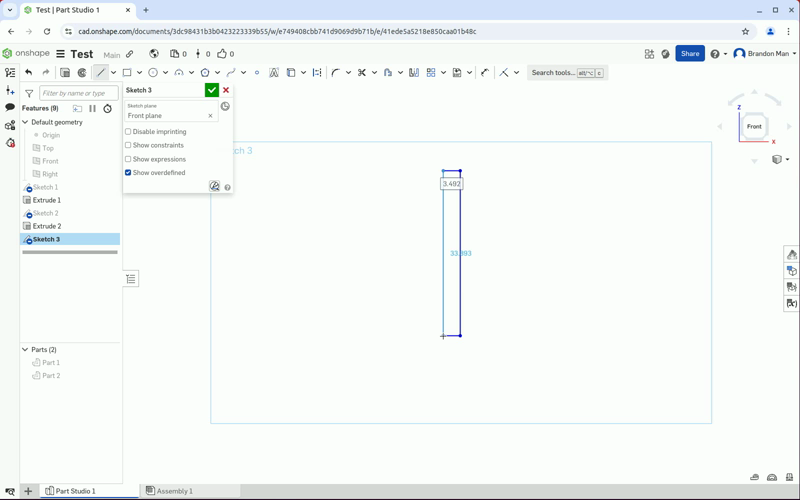
click(443, 335)
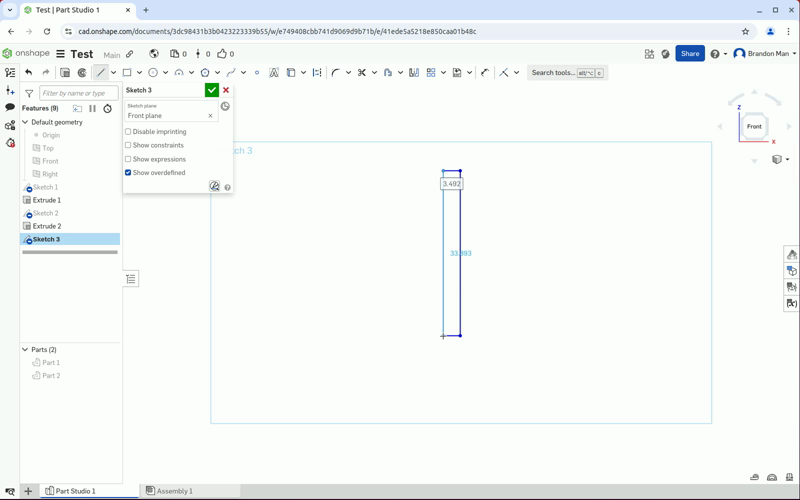
key(esc)
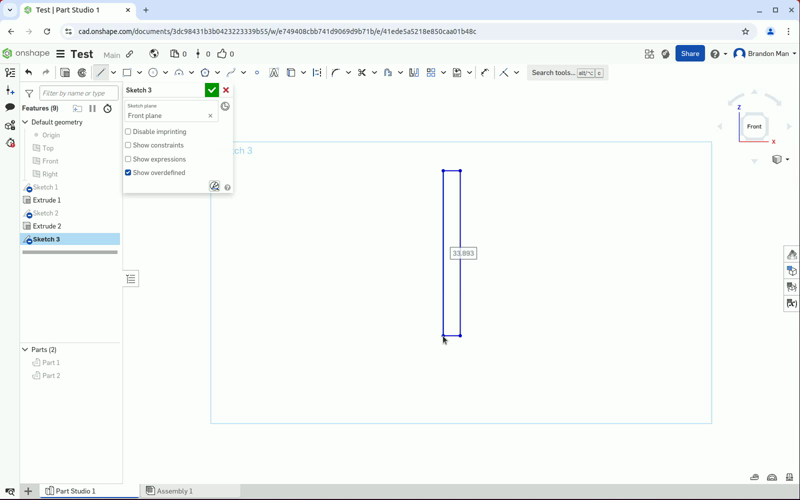
mouse_move(452, 325)
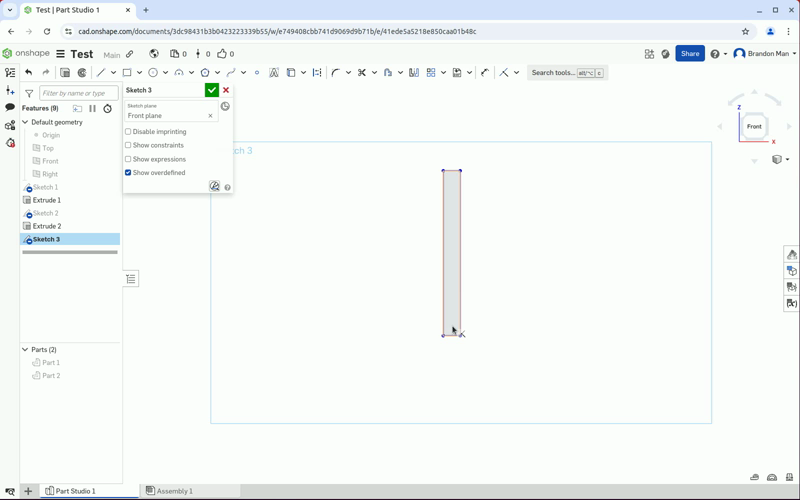
click(452, 325)
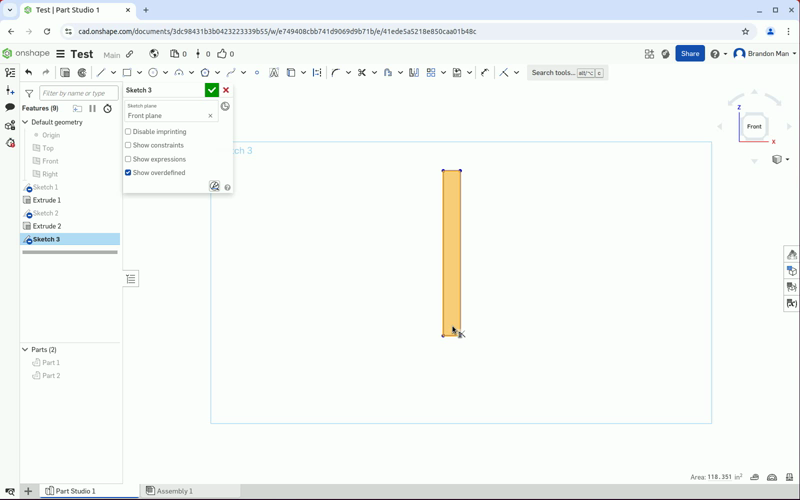
mouse_move(73, 352)
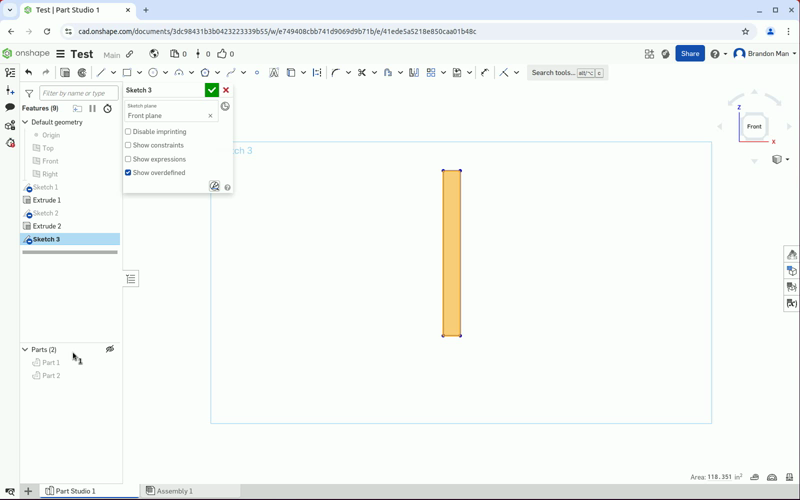
key(shift+y)
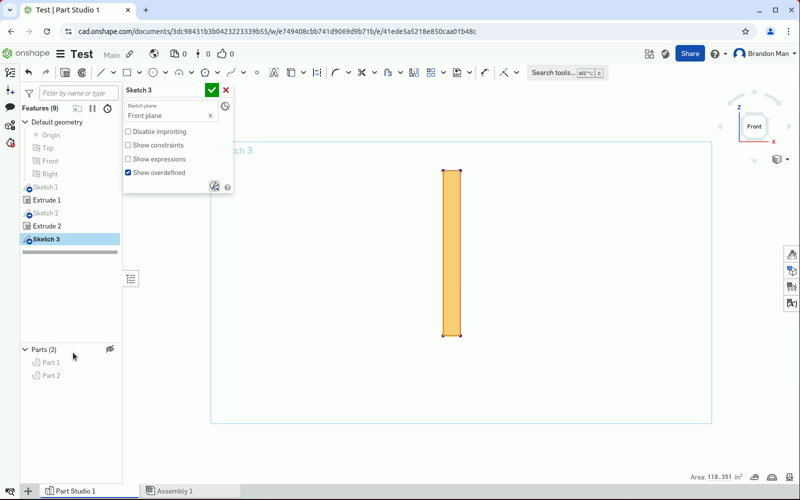
key(shift+e)
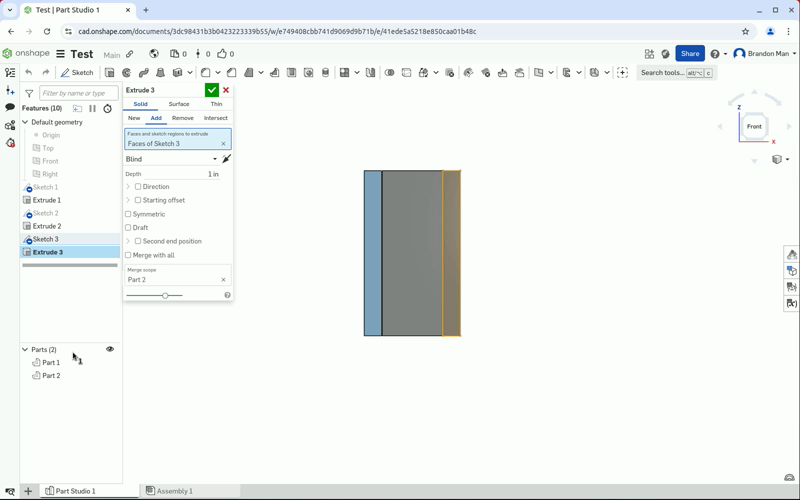
mouse_move(143, 106)
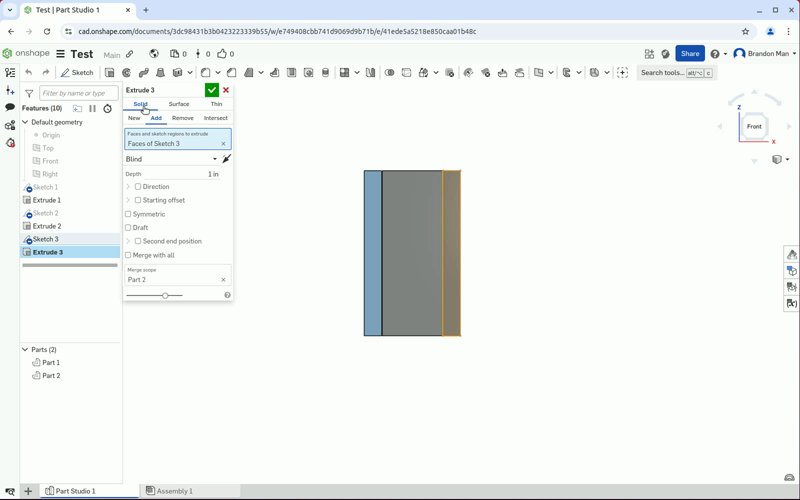
click(143, 106)
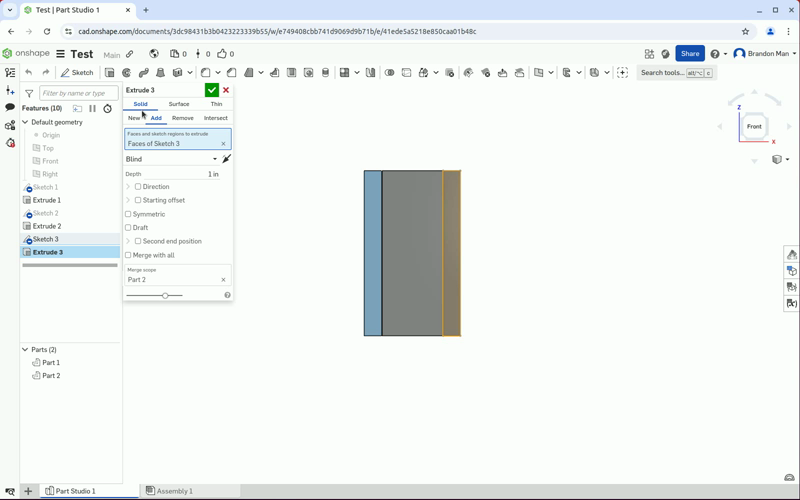
mouse_move(137, 120)
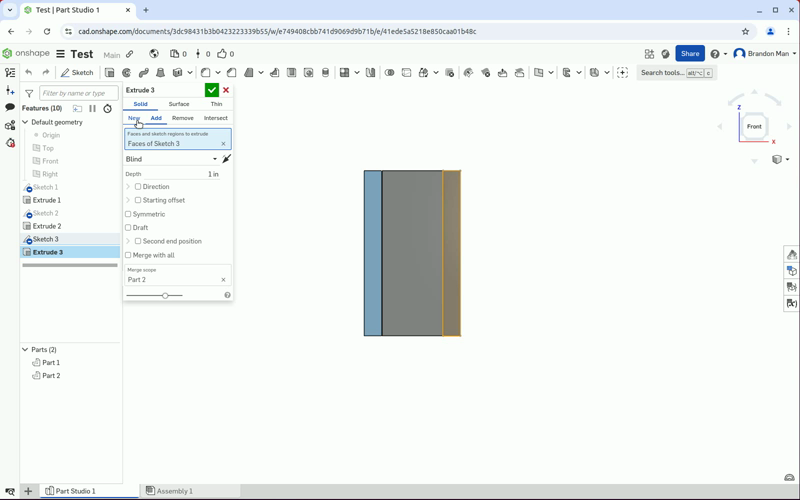
click(137, 120)
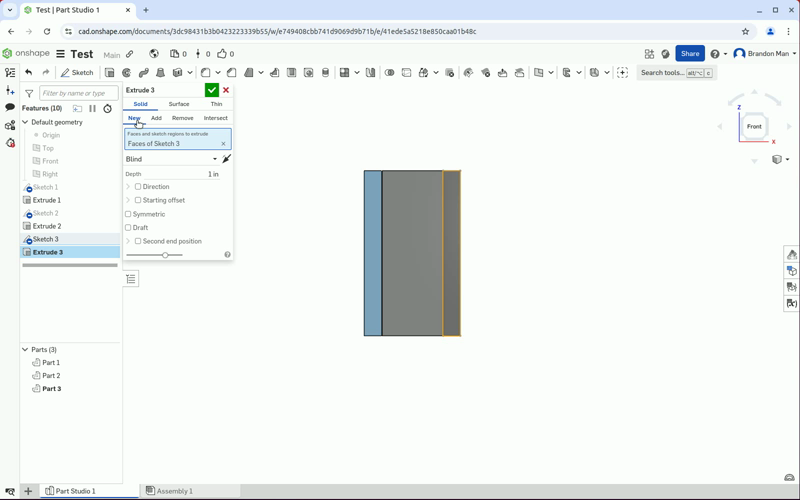
key(tab, 4)
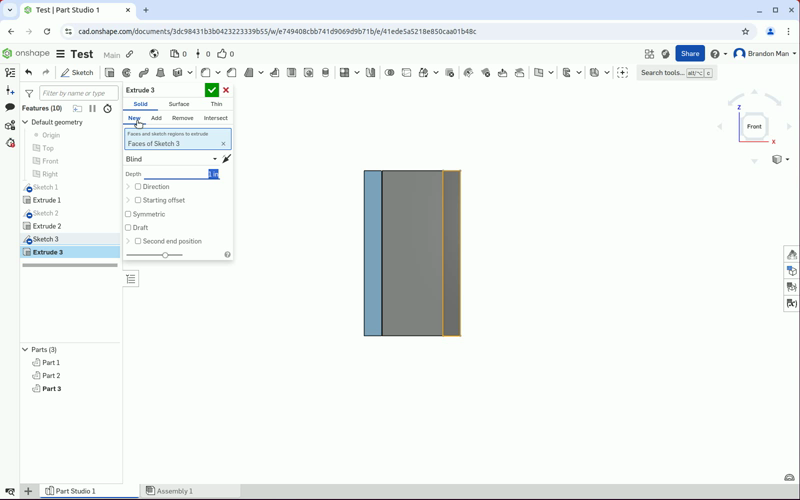
text(5.055)
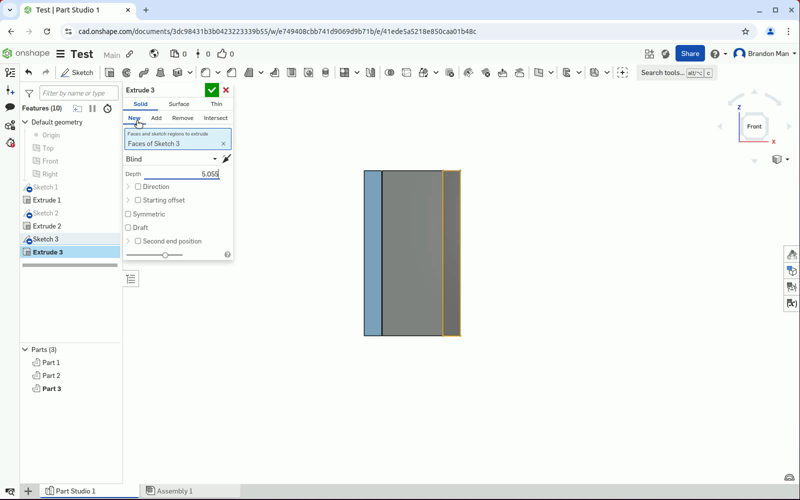
key(enter)
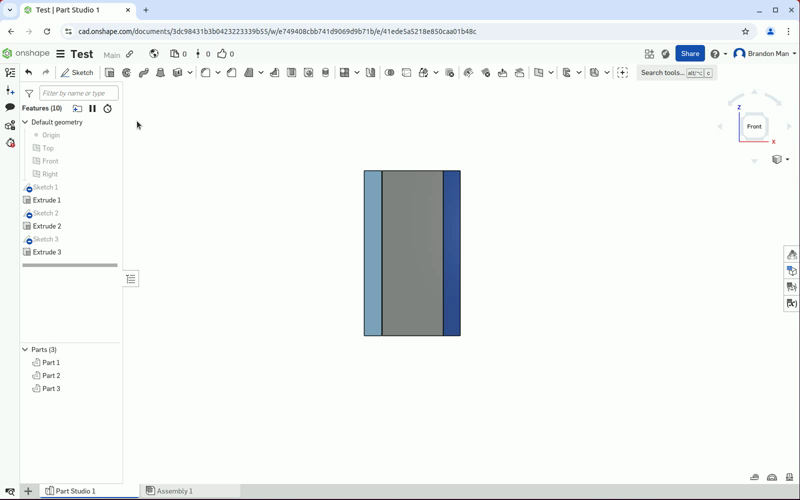
key(shift+h)
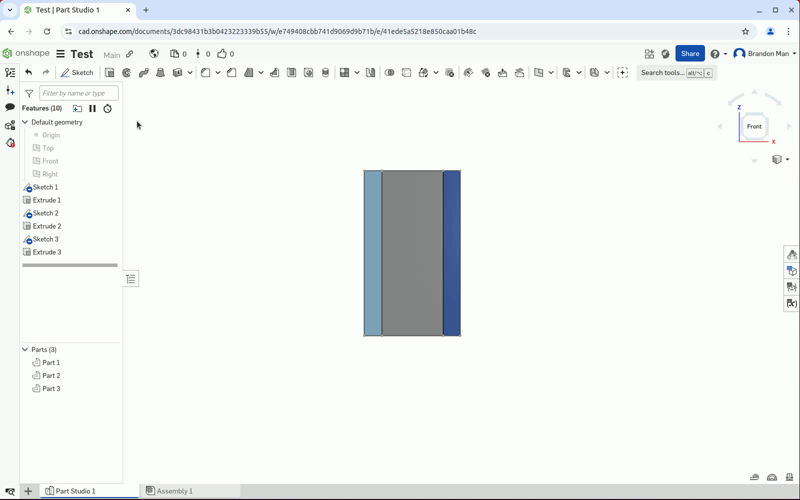
key(shift+h)
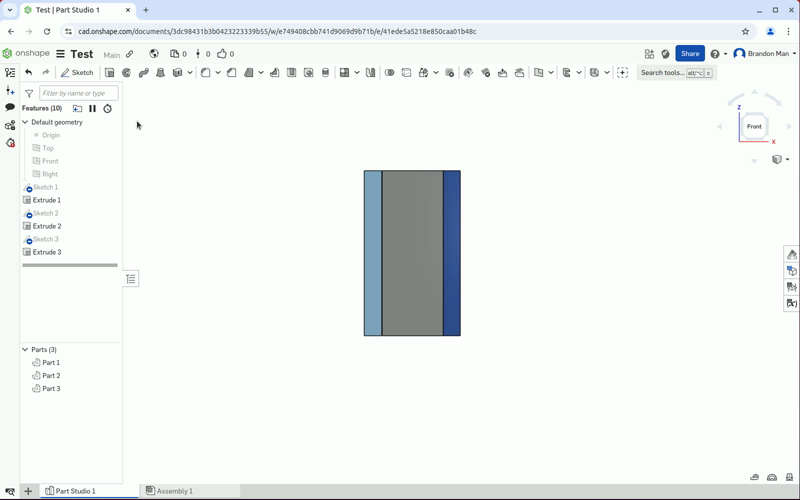
mouse_move(73, 189)
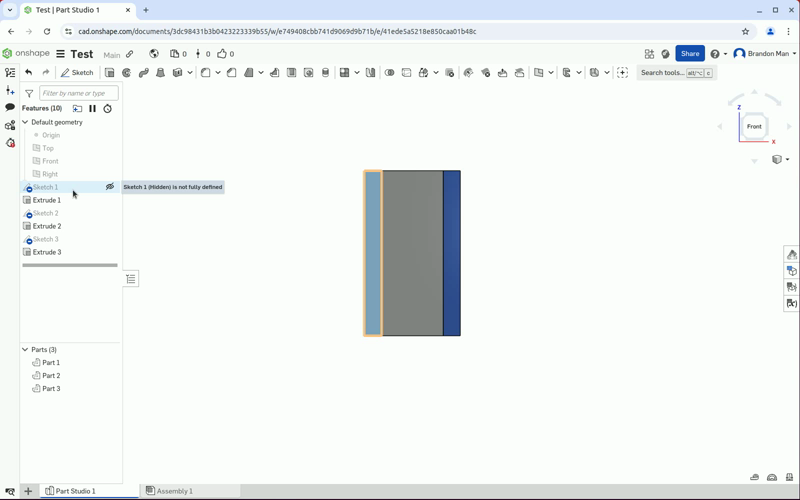
click(73, 189)
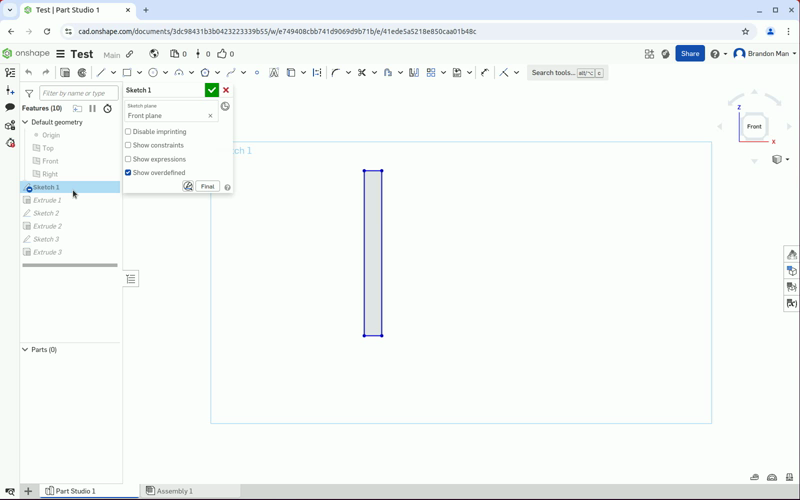
mouse_move(229, 92)
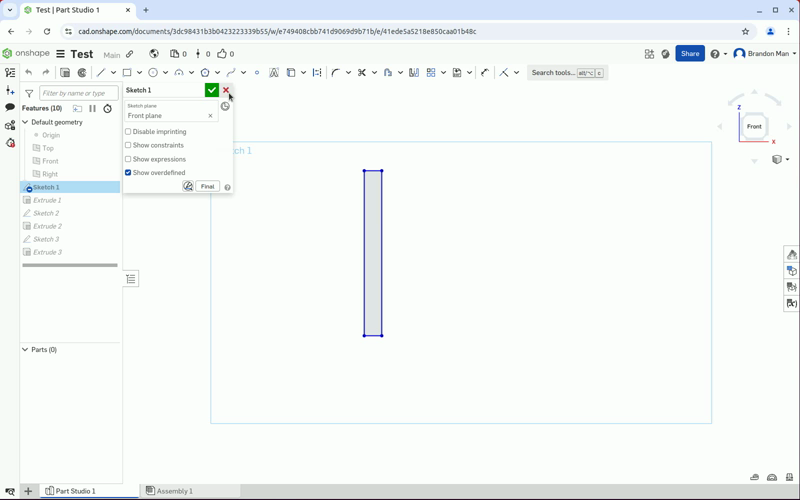
click(229, 92)
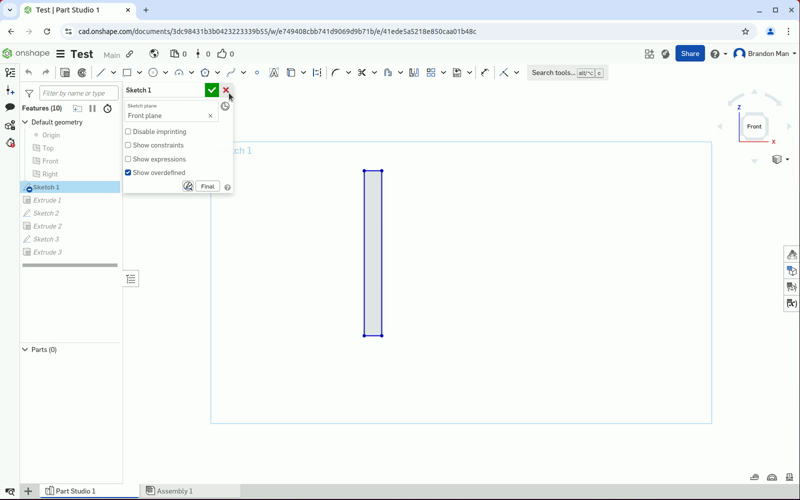
key(shift+s)
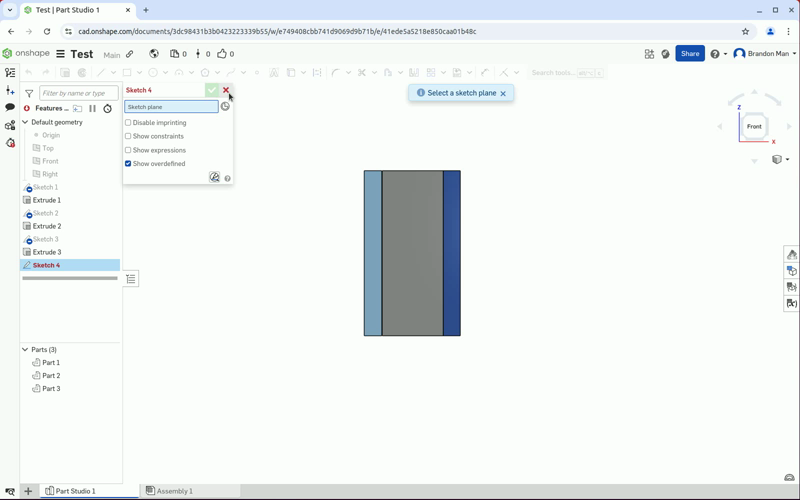
mouse_move(73, 163)
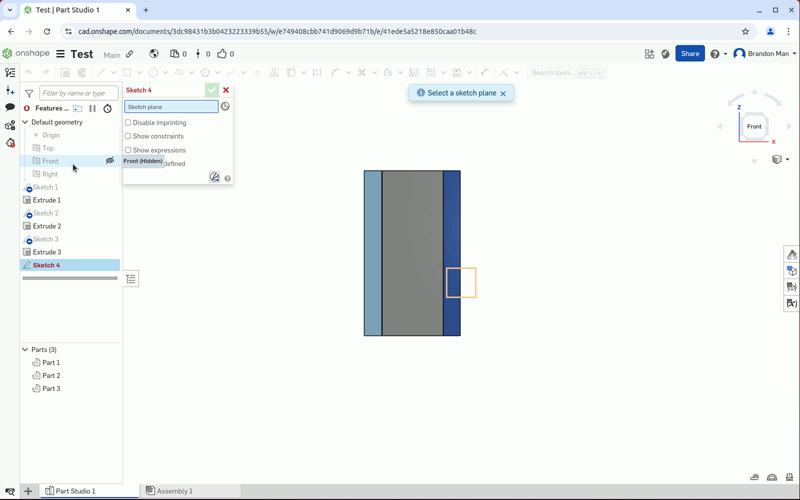
click(73, 163)
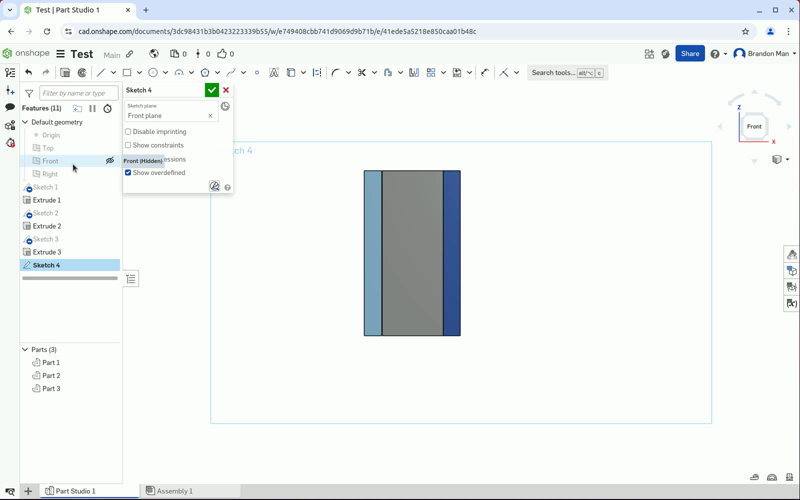
mouse_move(73, 352)
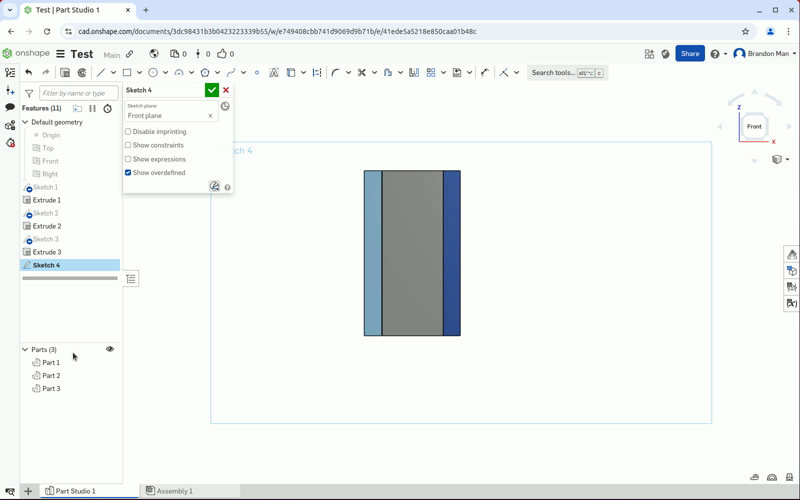
key(y)
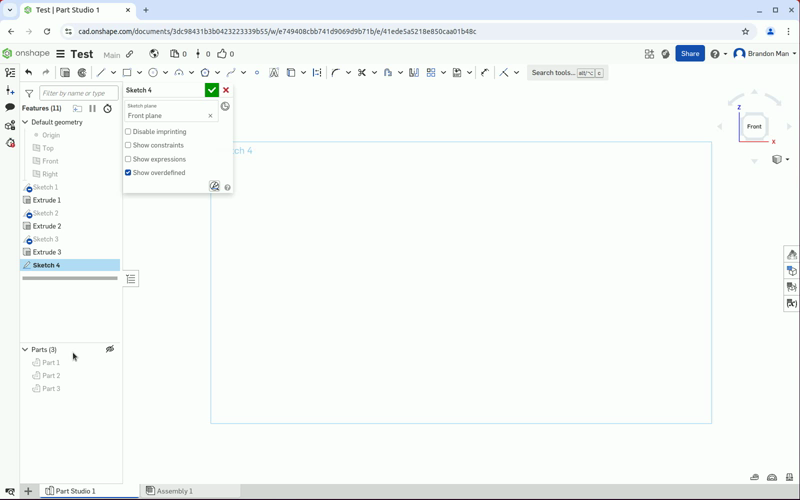
key(l)
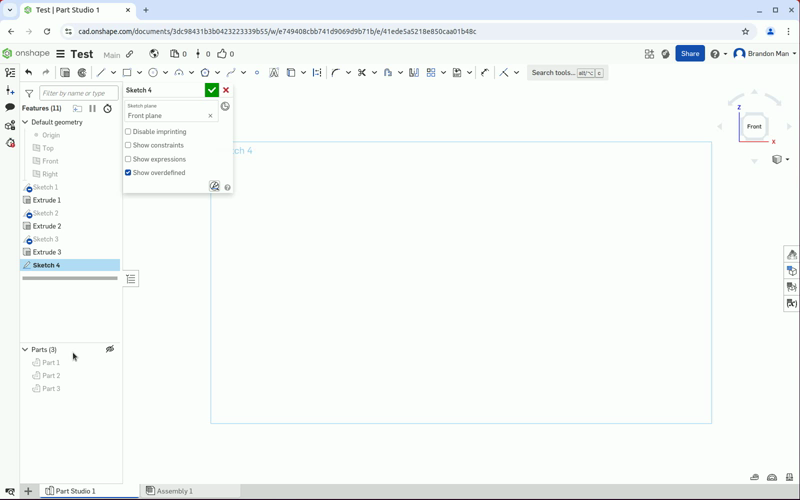
key_down(shift)
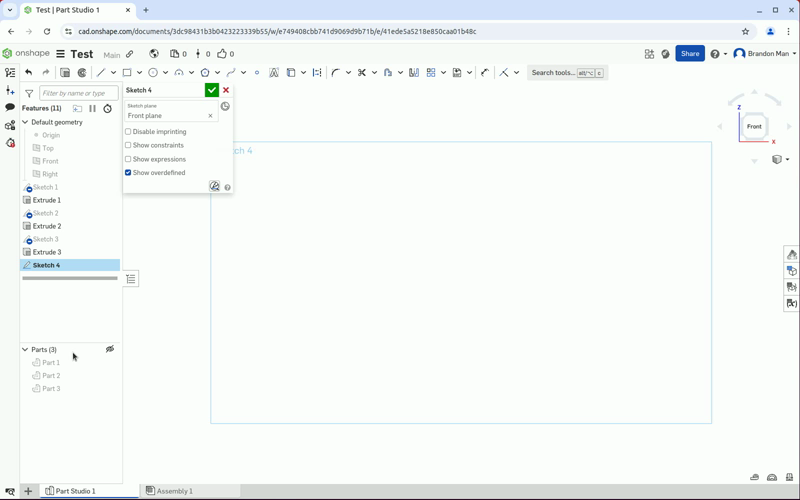
mouse_move(460, 335)
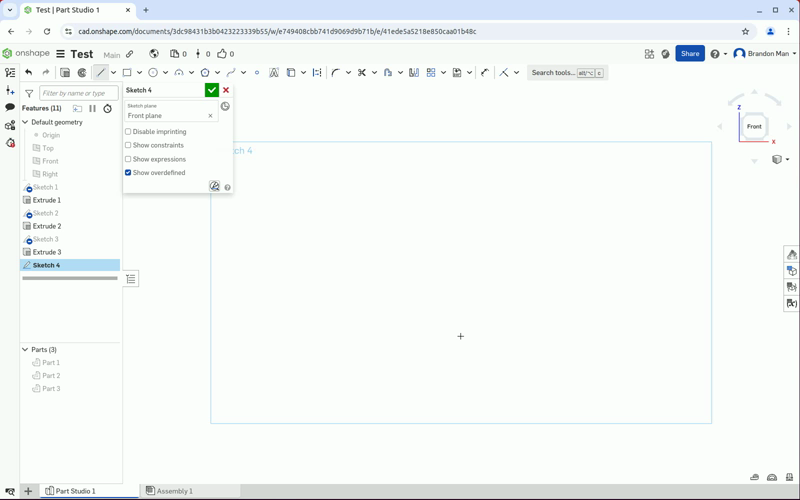
click(460, 335)
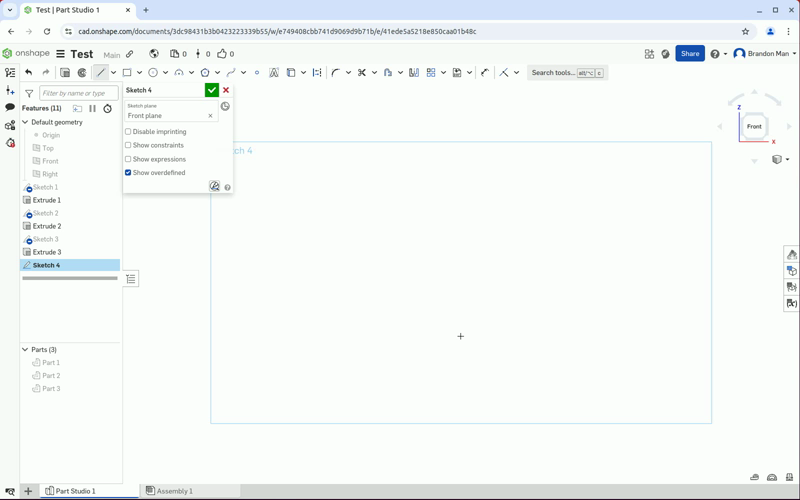
key_up(shift)
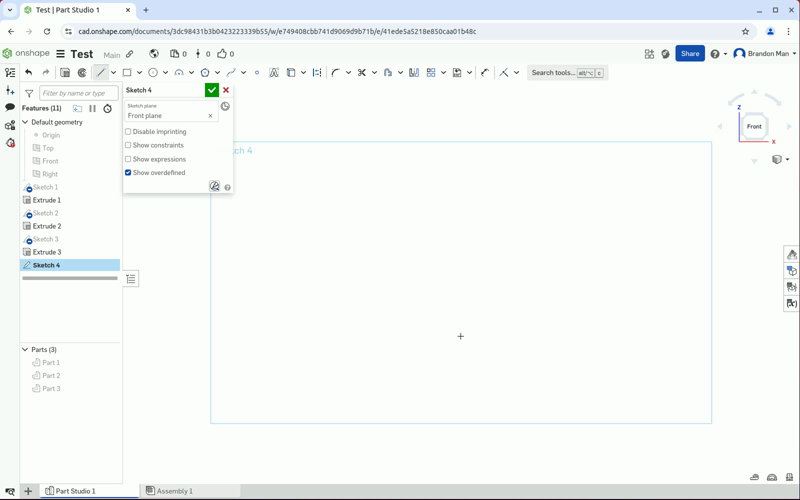
key_down(shift)
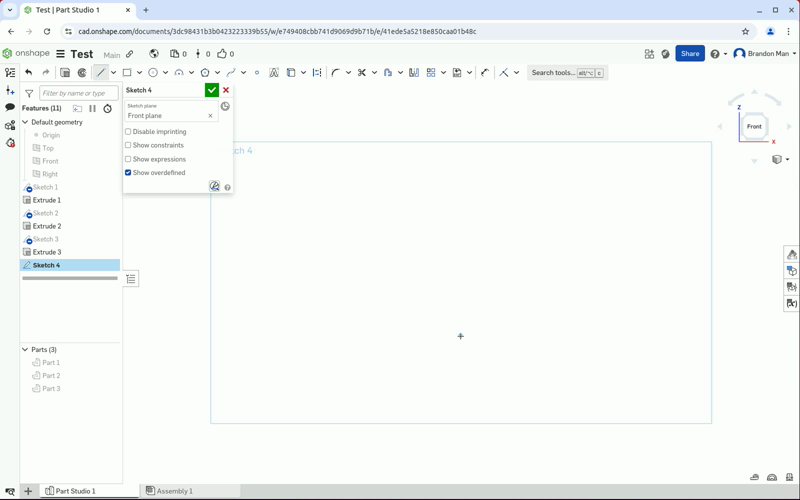
mouse_move(552, 335)
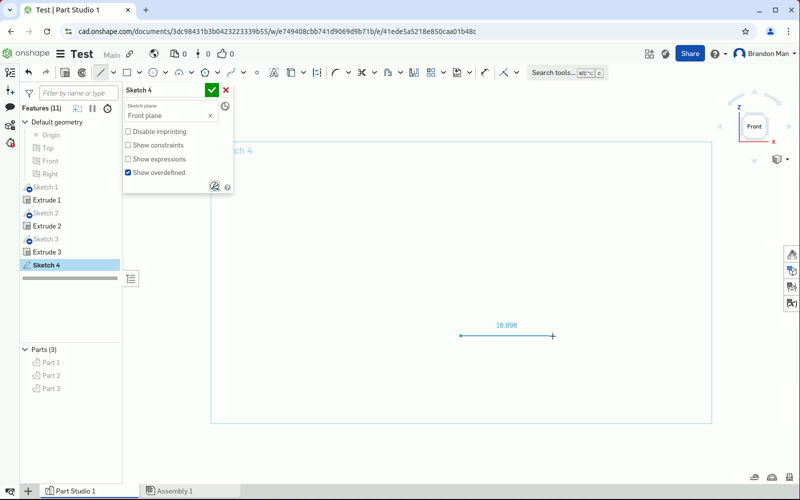
click(552, 335)
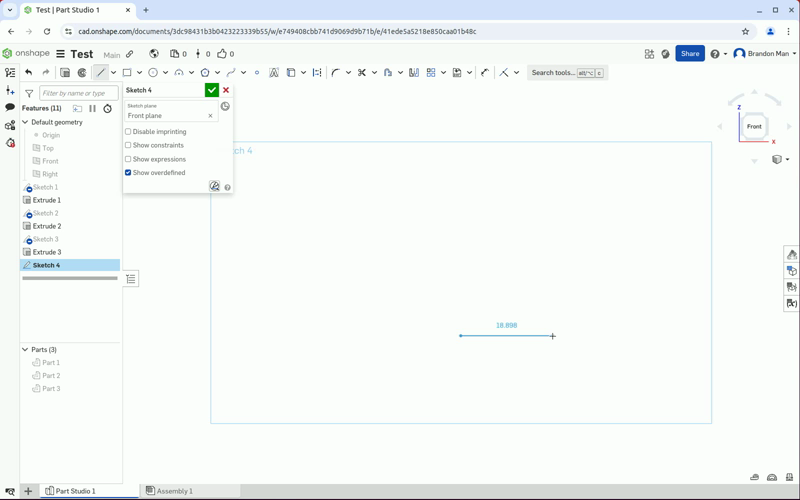
key_up(shift)
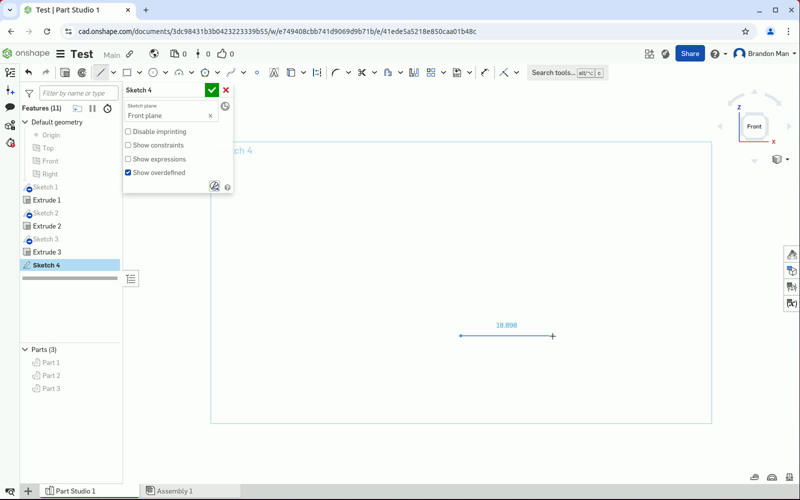
key_down(shift)
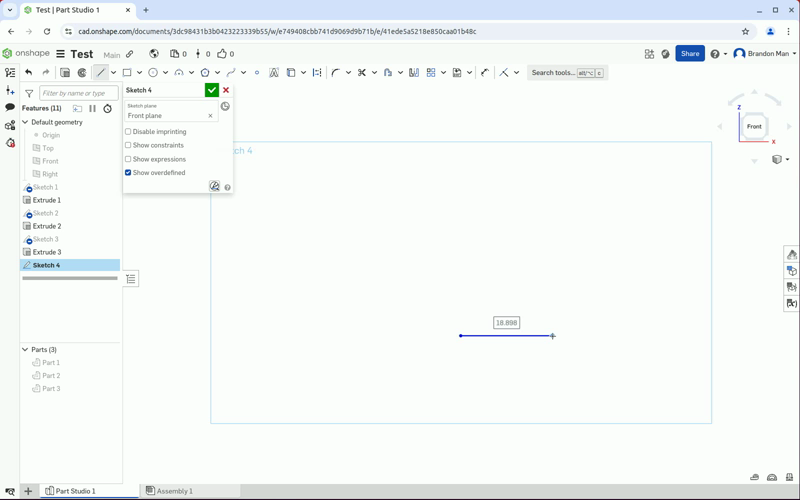
mouse_move(582, 335)
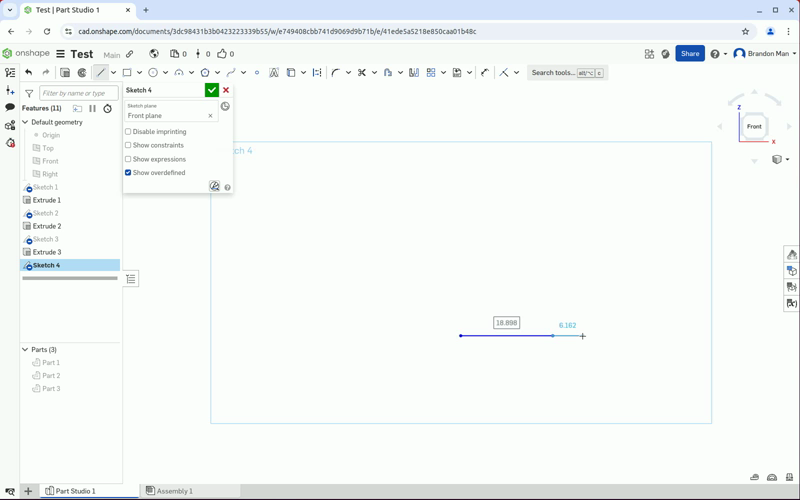
mouse_move(552, 290)
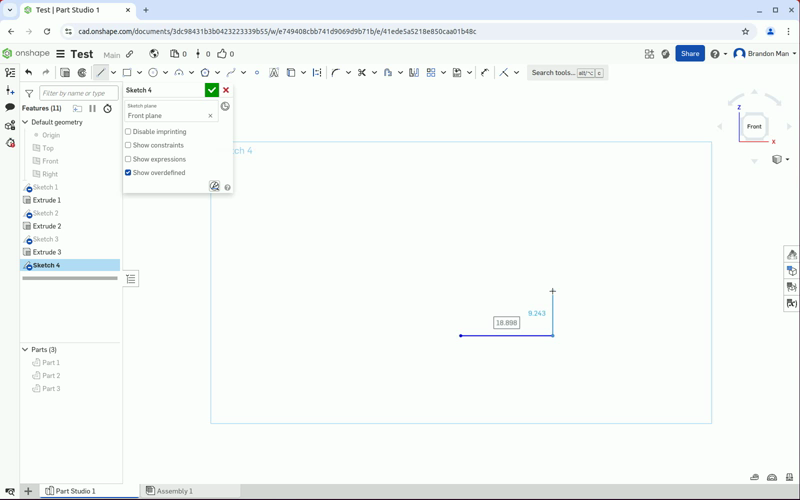
click(552, 290)
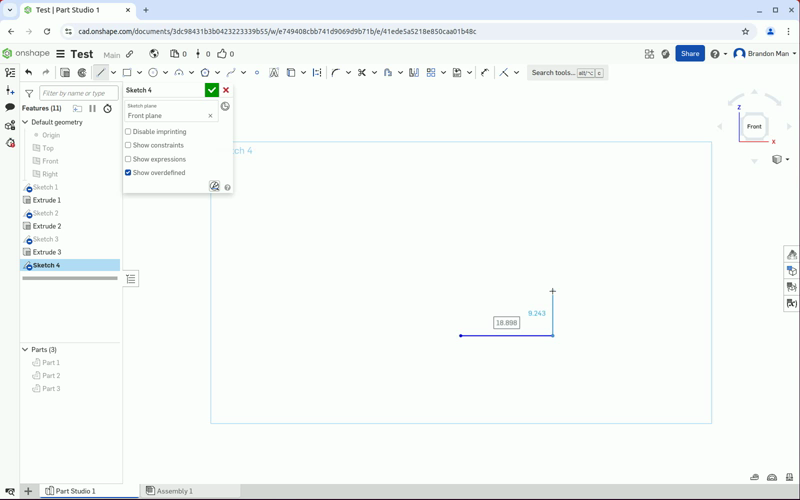
key_up(shift)
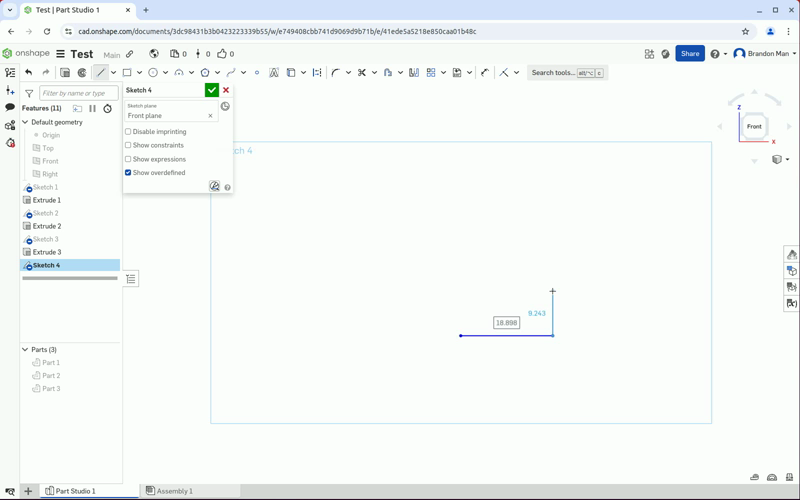
key_down(shift)
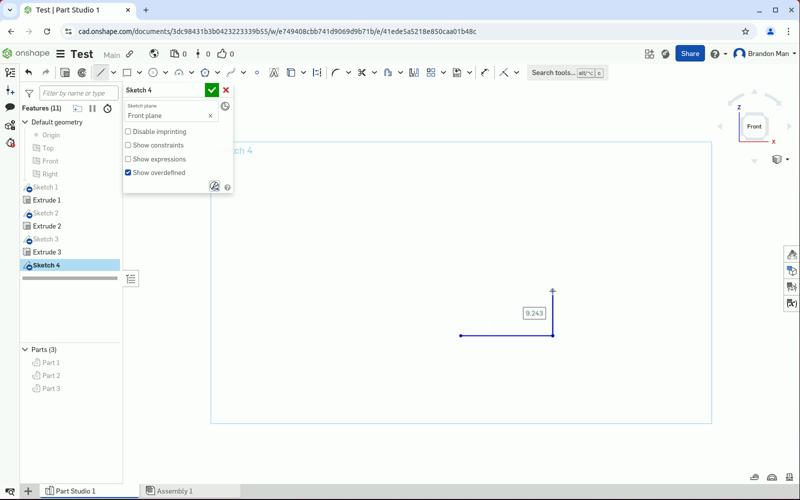
mouse_move(552, 216)
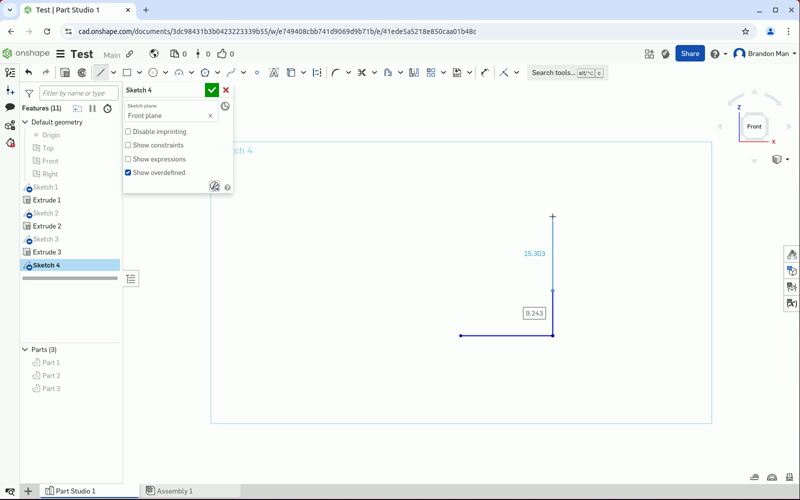
click(552, 216)
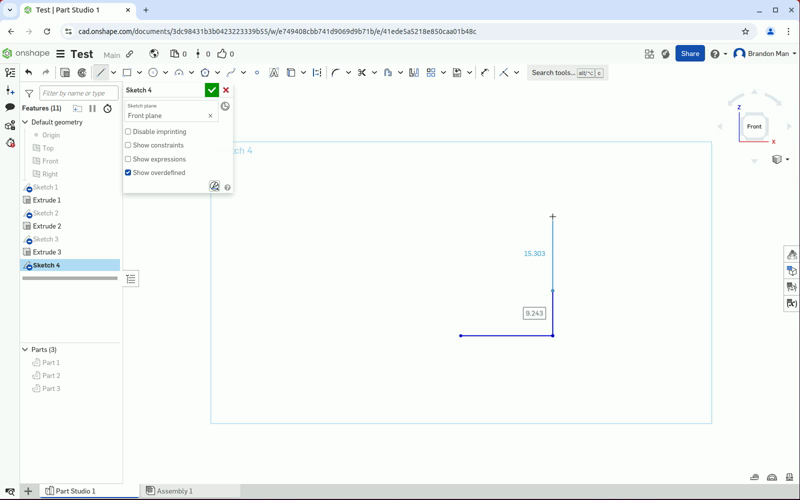
key_up(shift)
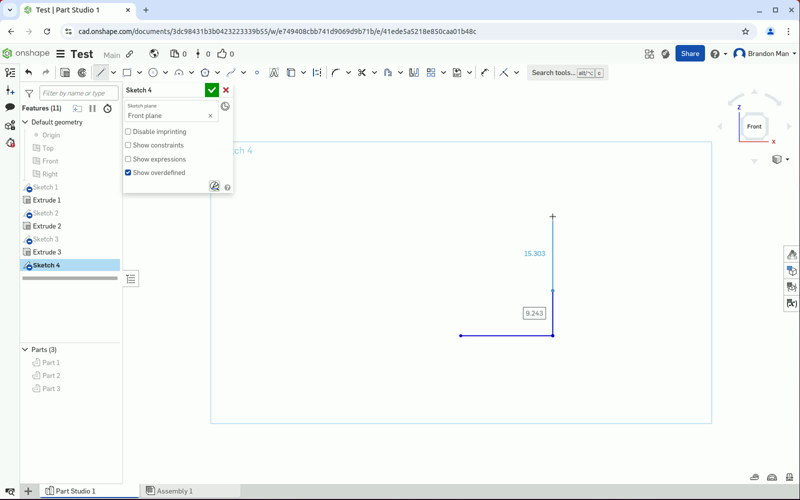
key_down(shift)
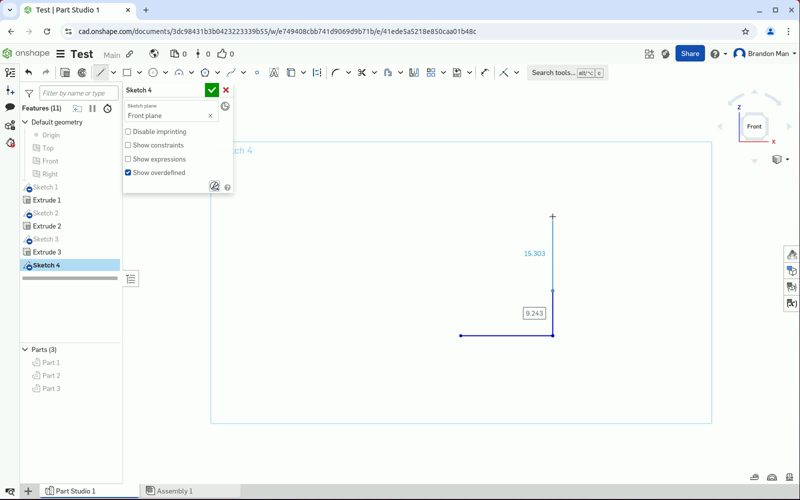
mouse_move(582, 216)
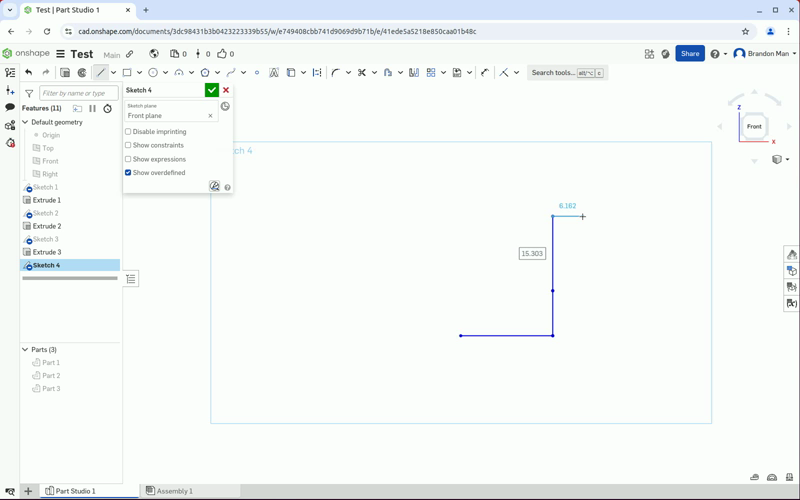
mouse_move(552, 170)
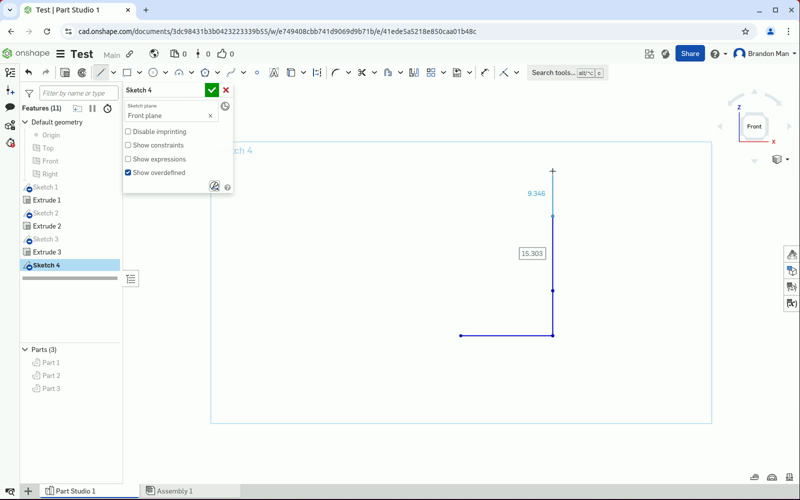
click(552, 170)
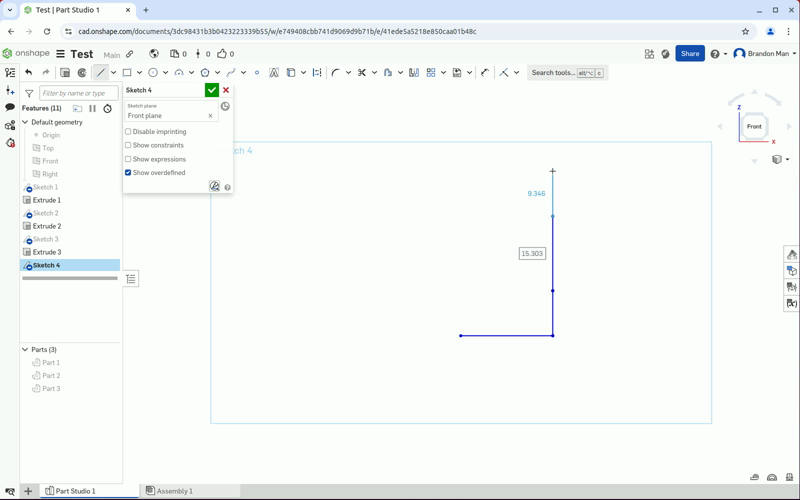
key_up(shift)
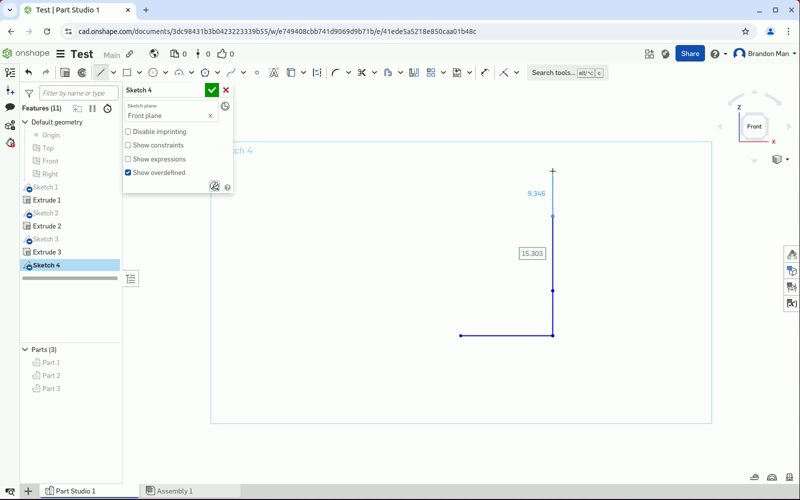
key_down(shift)
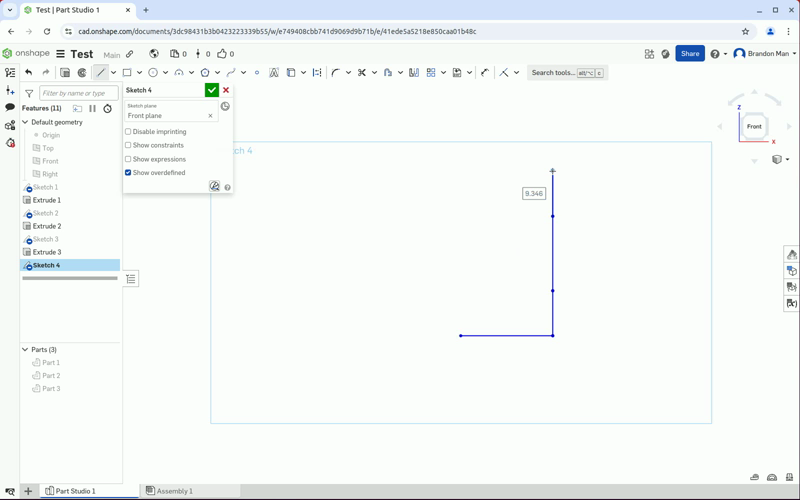
mouse_move(582, 170)
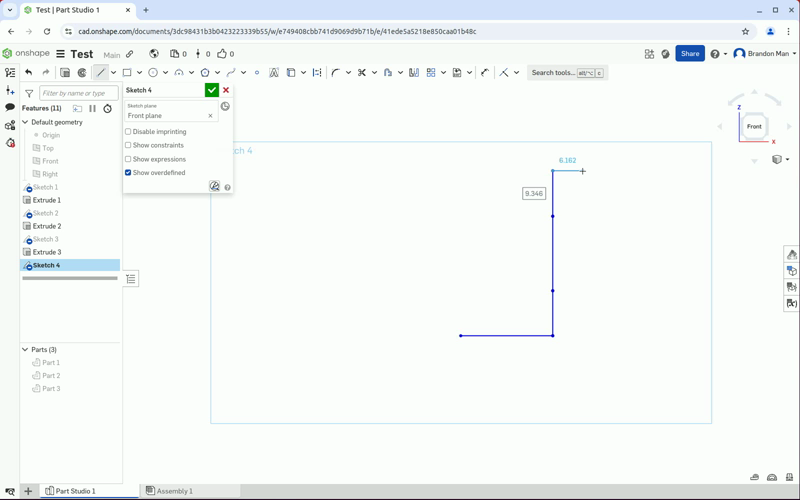
mouse_move(505, 170)
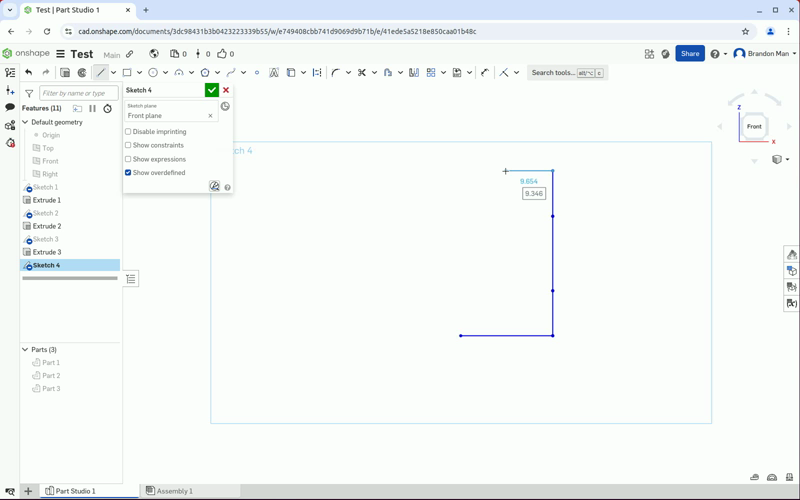
click(505, 170)
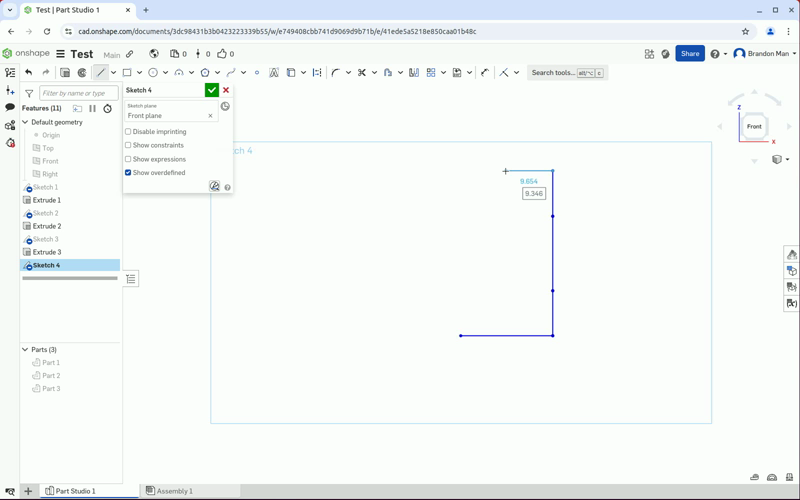
key_up(shift)
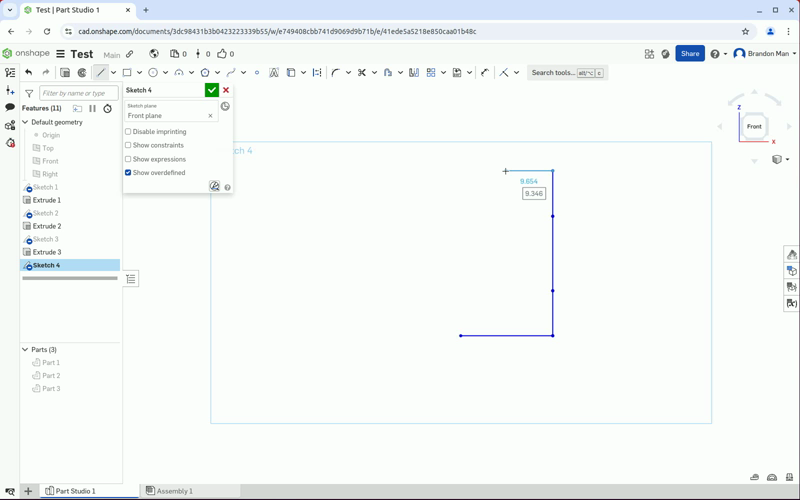
key_down(shift)
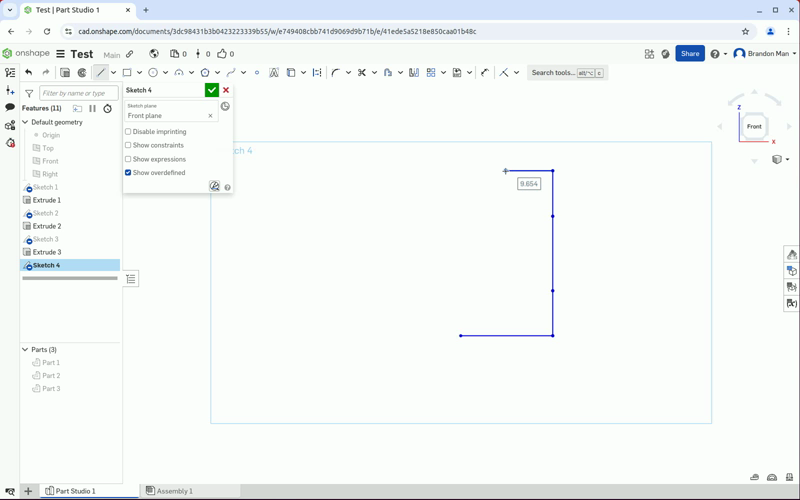
mouse_move(535, 170)
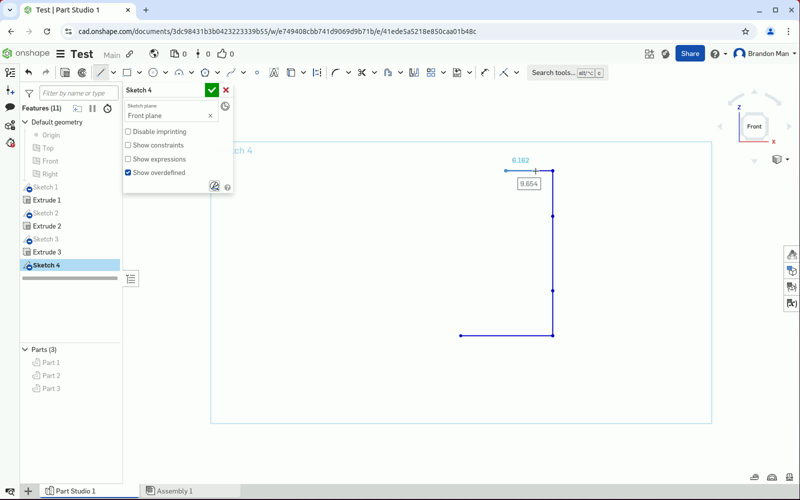
mouse_move(460, 170)
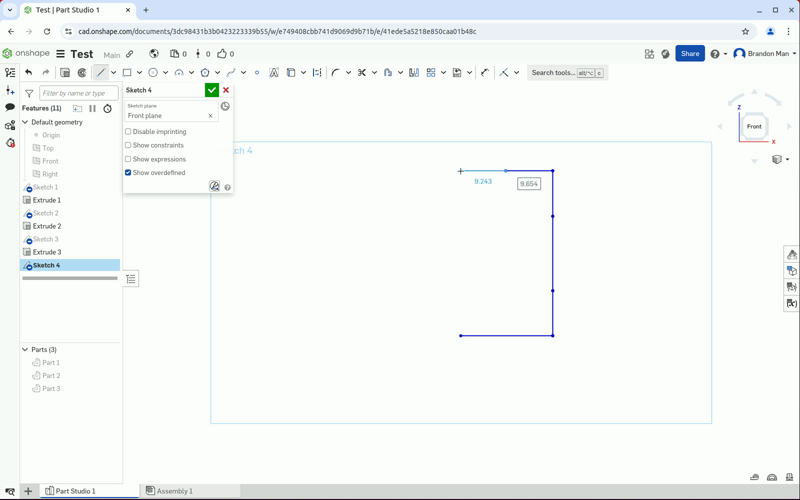
click(460, 170)
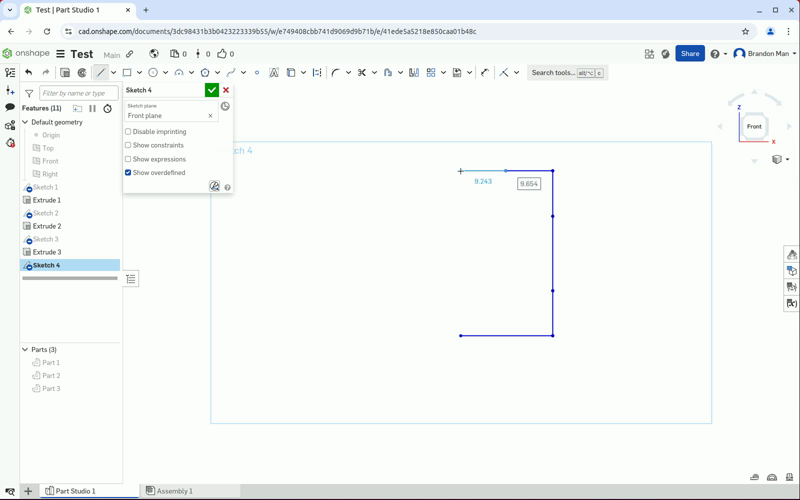
key_up(shift)
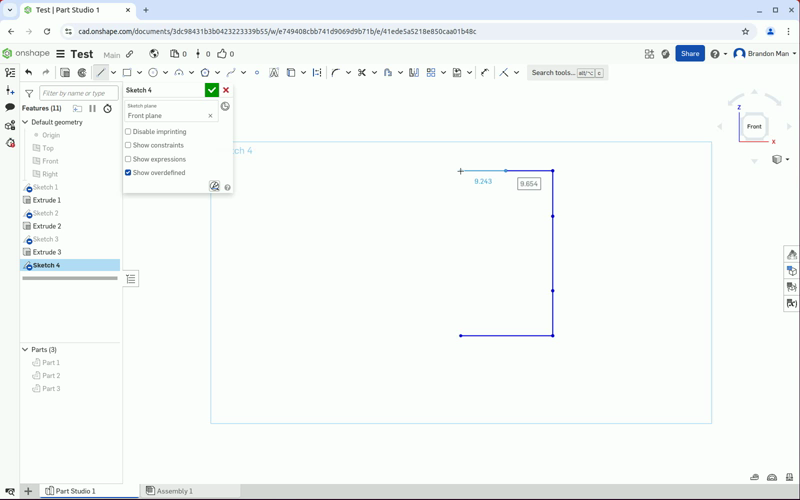
key_down(shift)
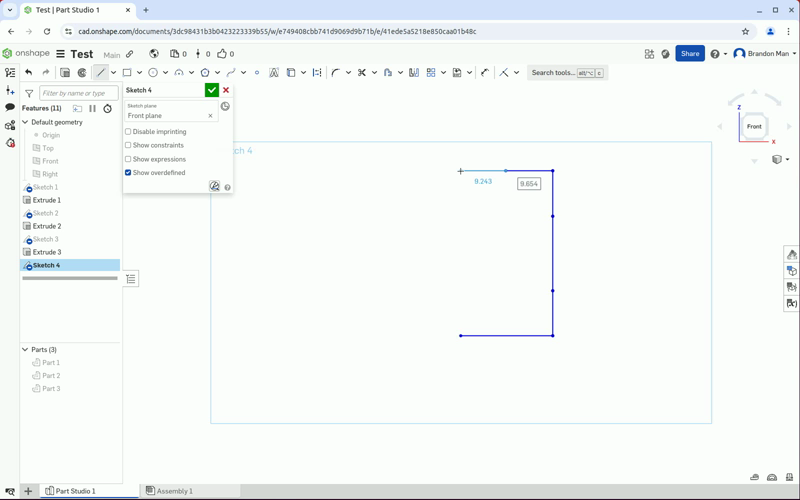
mouse_move(460, 335)
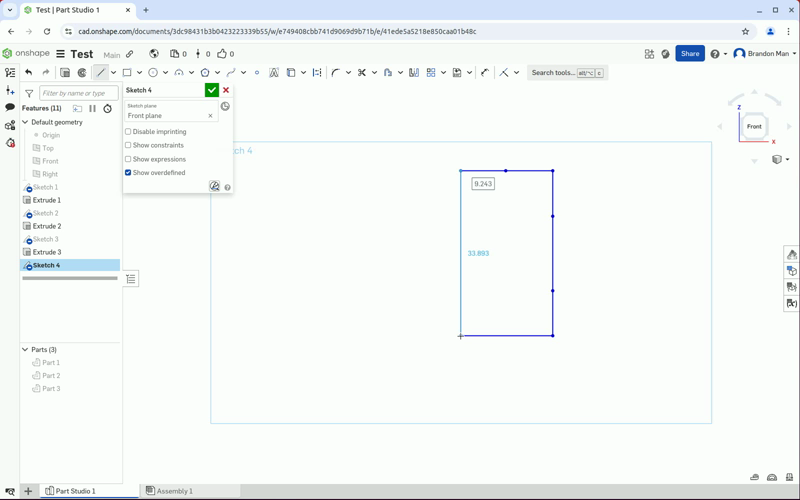
key_up(shift)
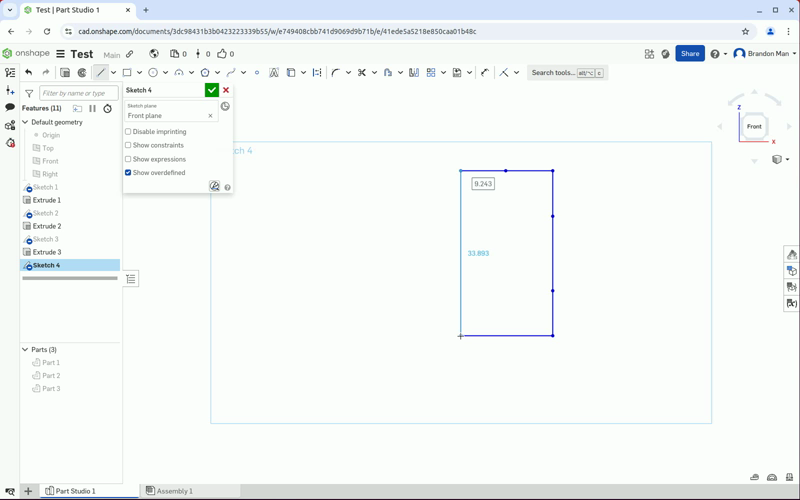
click(460, 335)
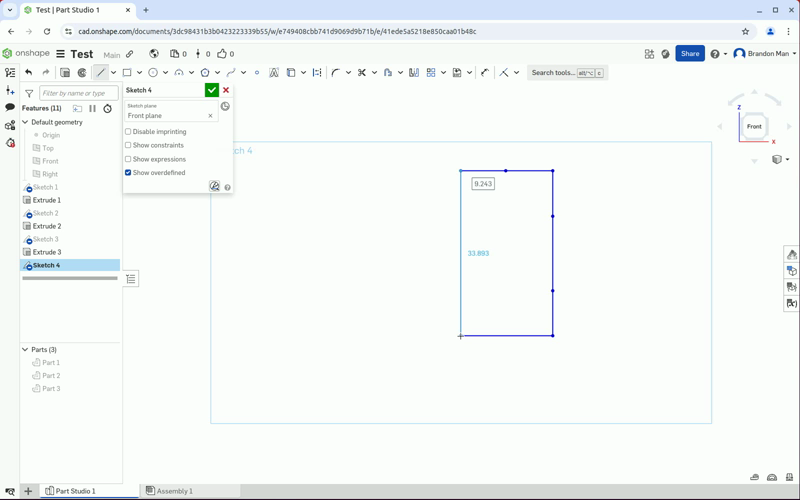
key(esc)
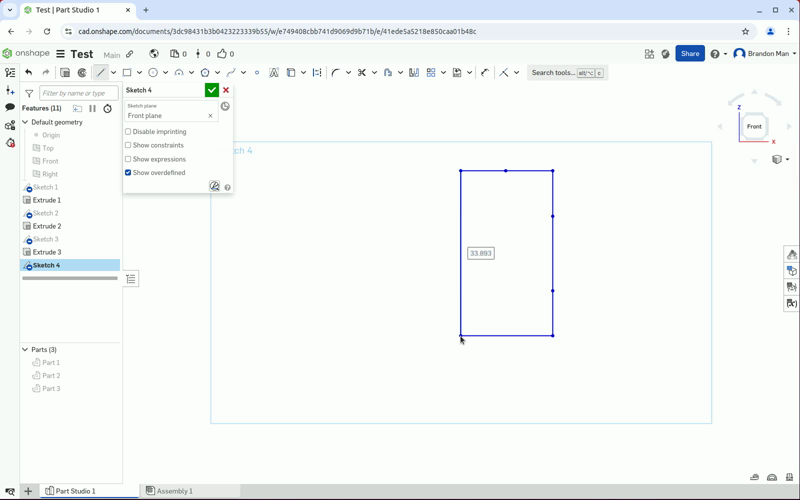
key(c)
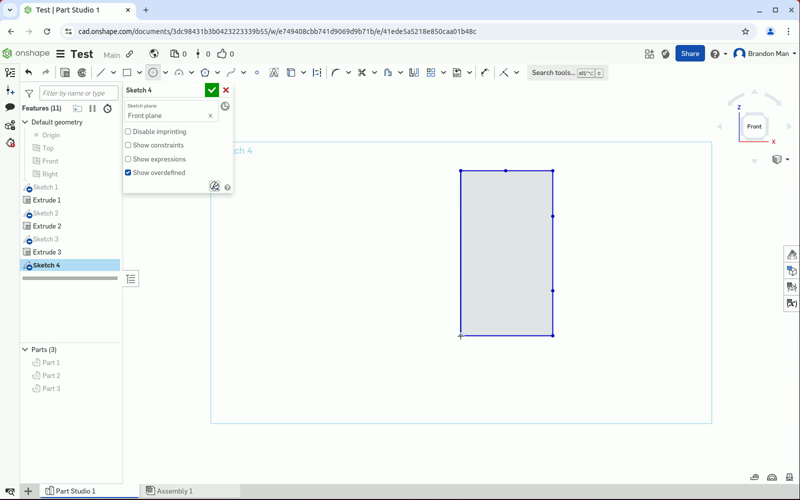
key_down(shift)
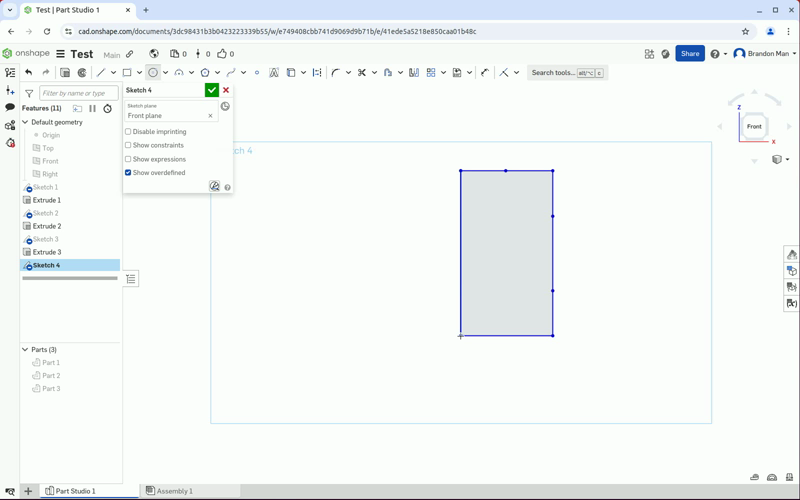
mouse_move(505, 290)
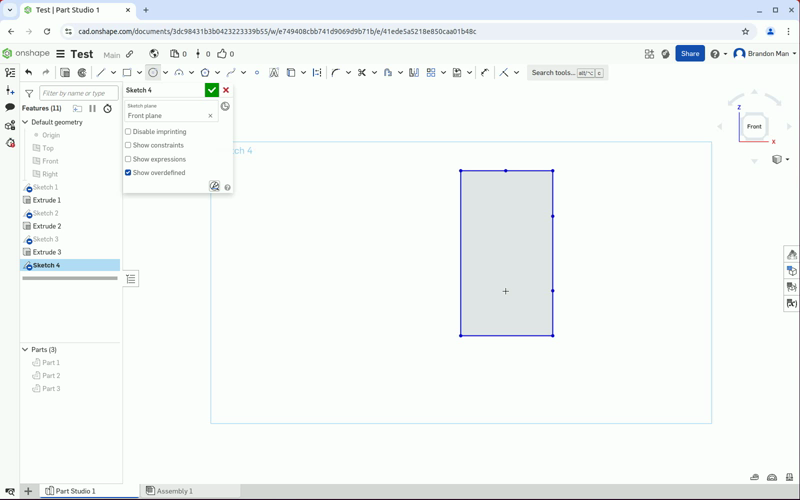
click(505, 290)
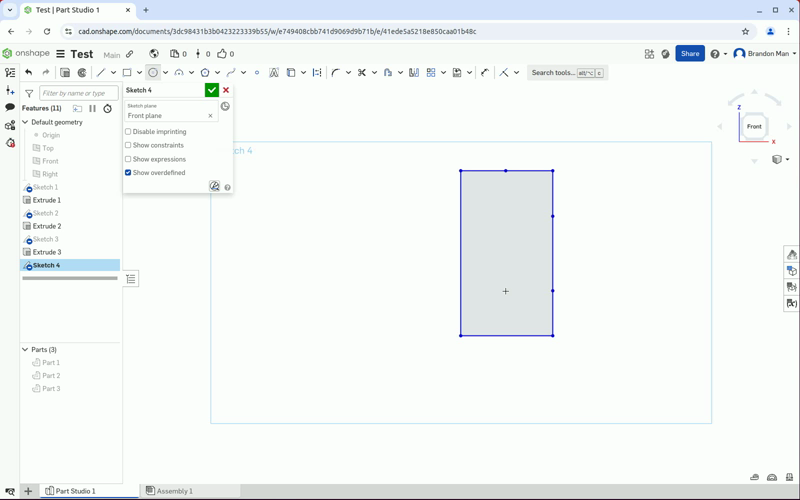
key_up(shift)
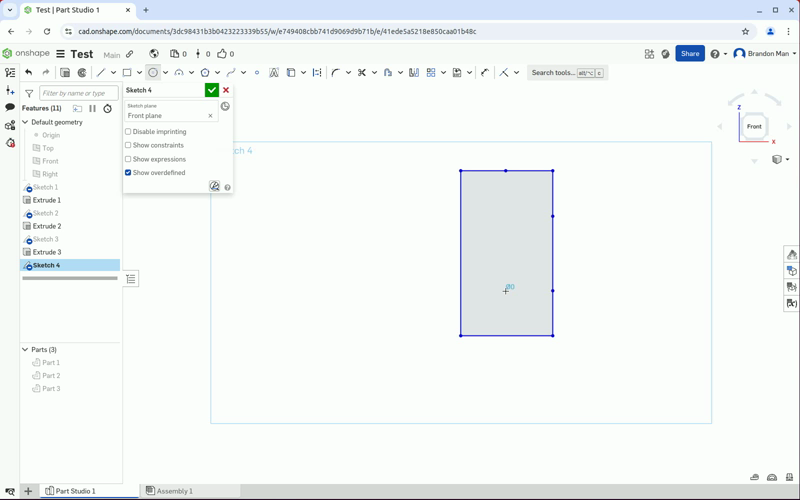
mouse_move(519, 290)
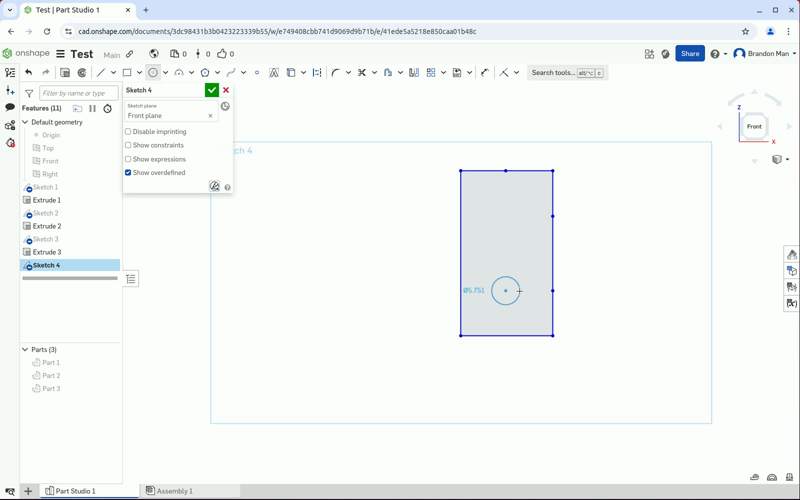
click(519, 290)
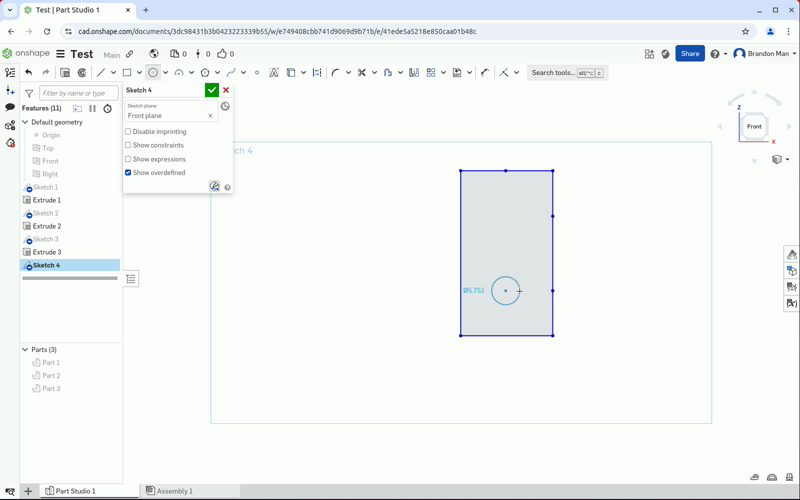
key(esc)
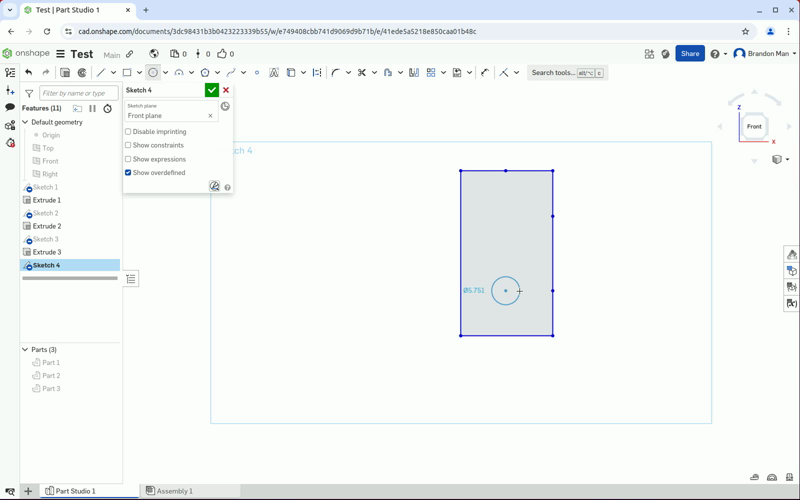
key(c)
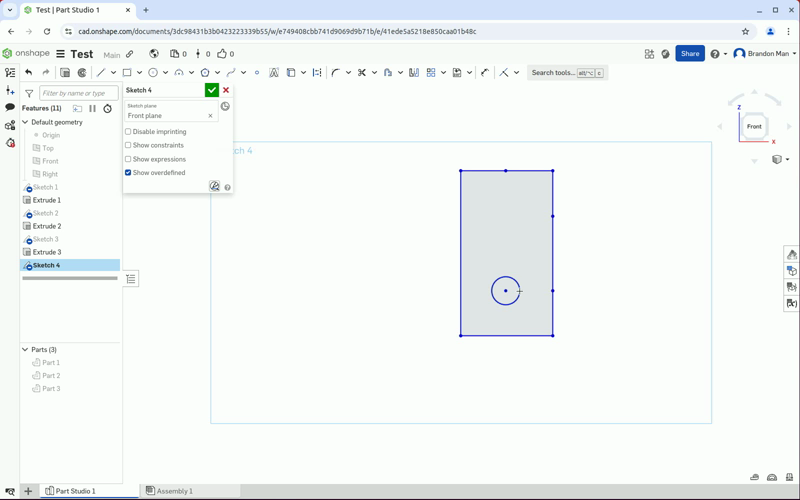
key_down(shift)
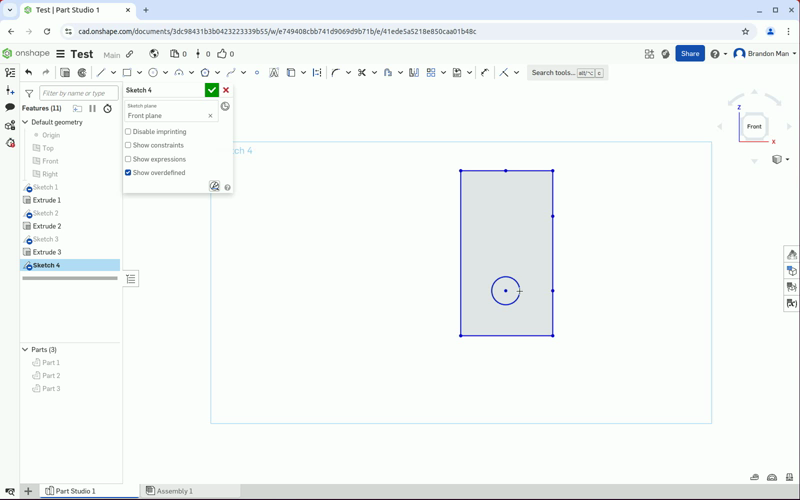
mouse_move(505, 216)
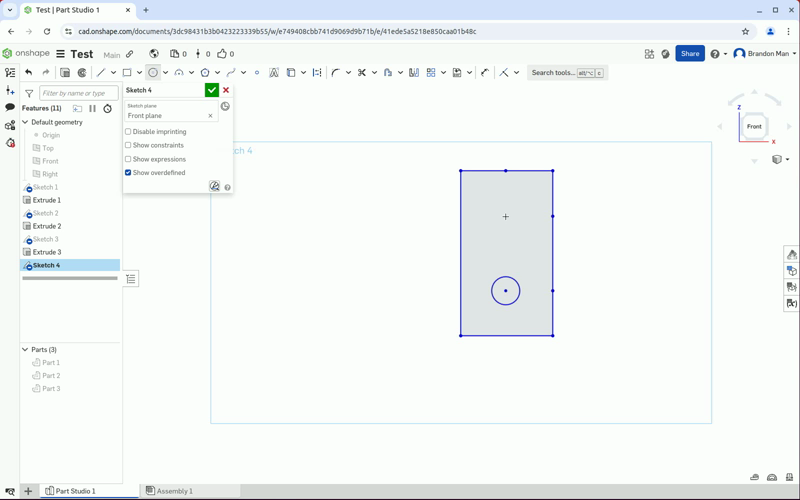
click(505, 216)
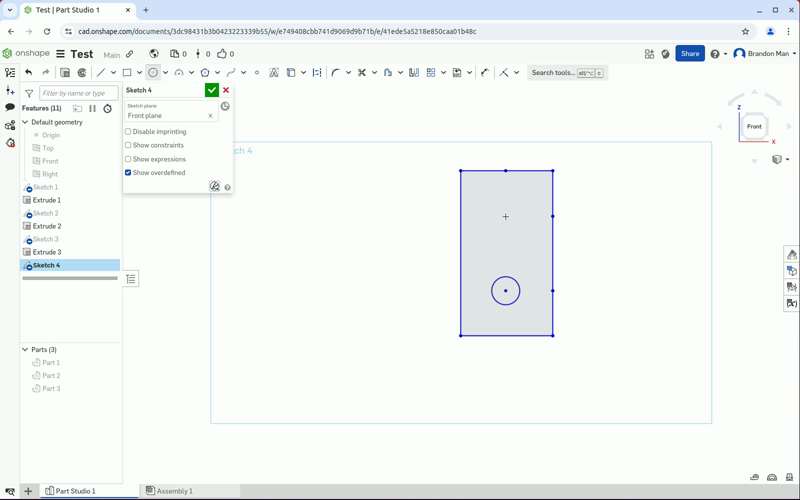
key_up(shift)
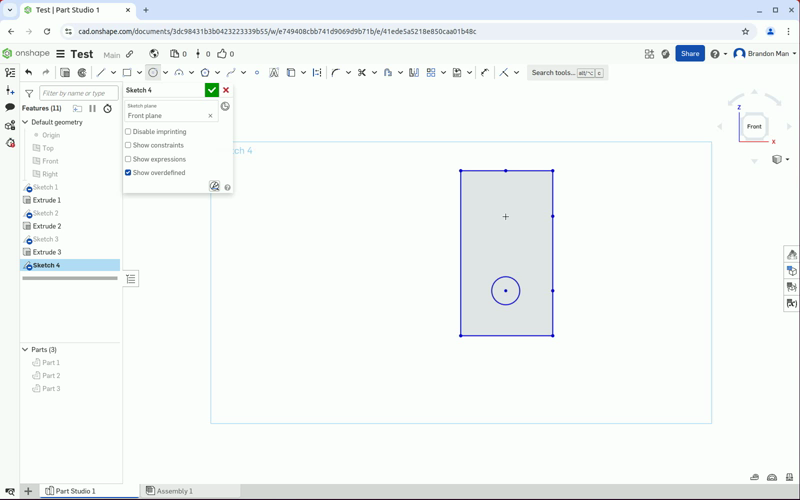
mouse_move(519, 216)
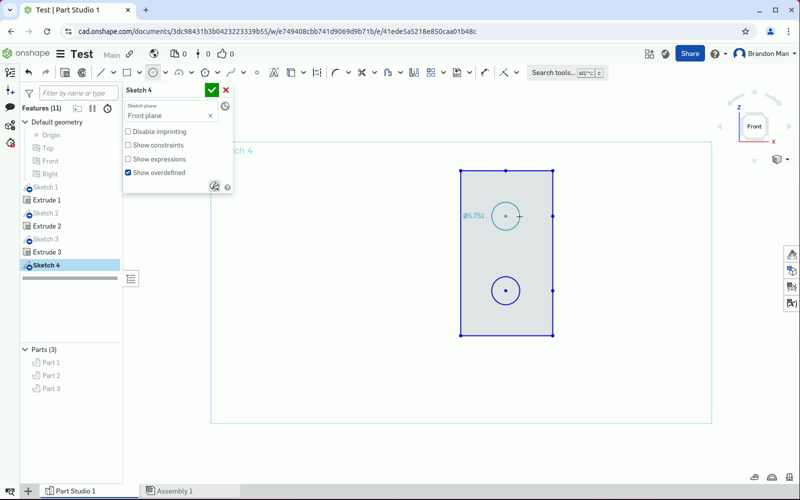
click(519, 216)
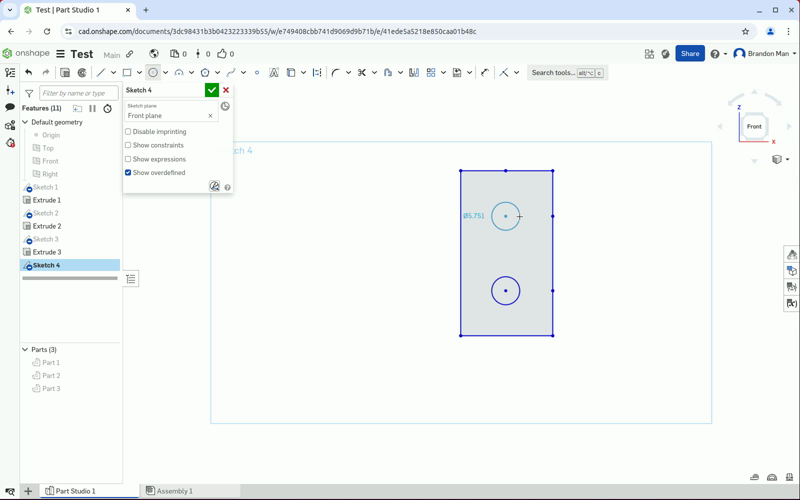
key(esc)
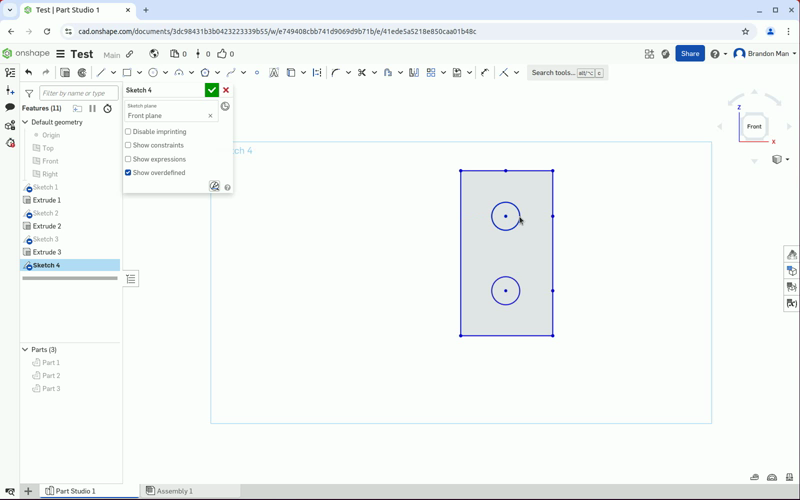
mouse_move(492, 265)
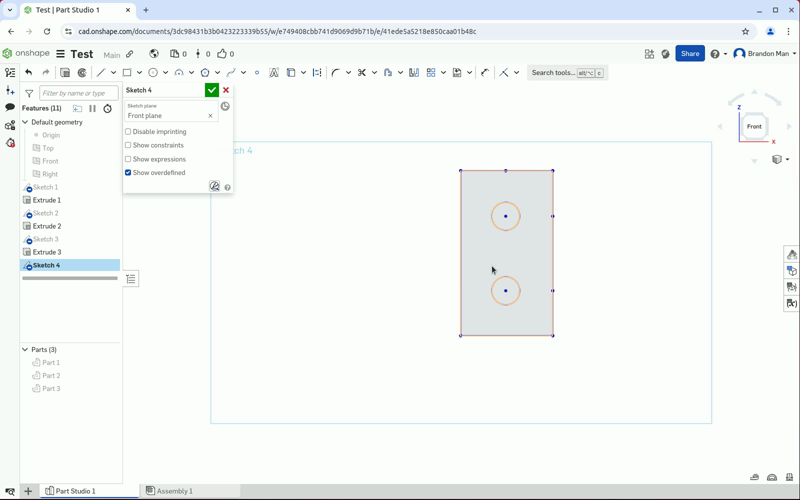
click(492, 265)
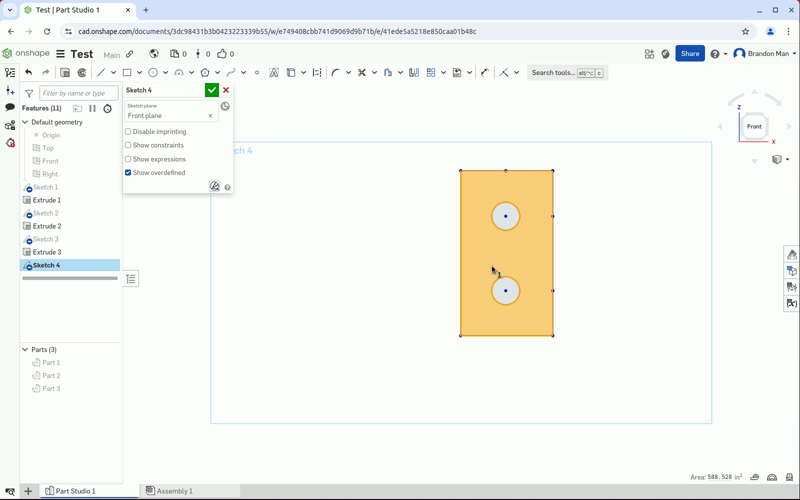
mouse_move(73, 352)
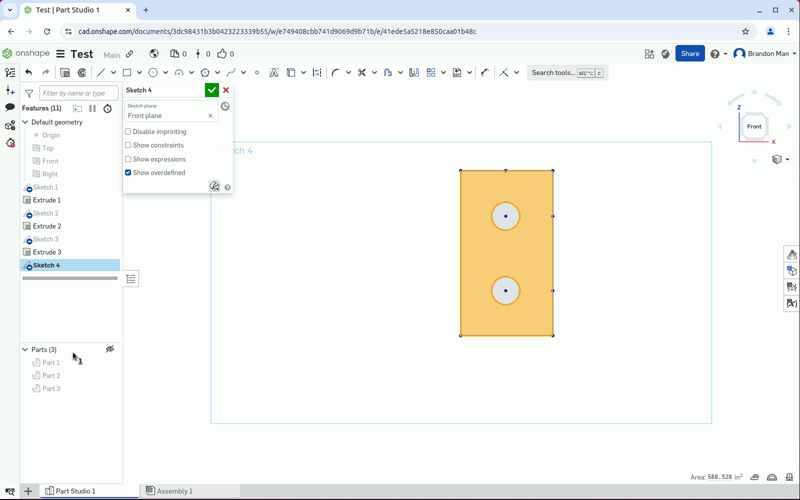
key(shift+y)
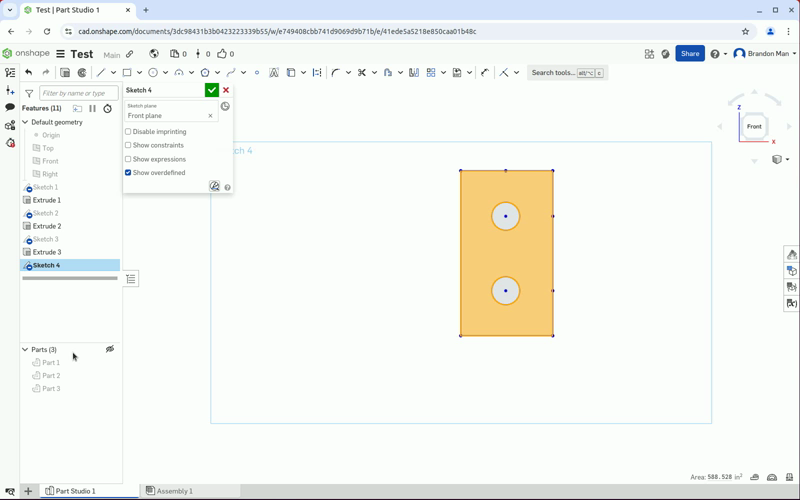
key(shift+e)
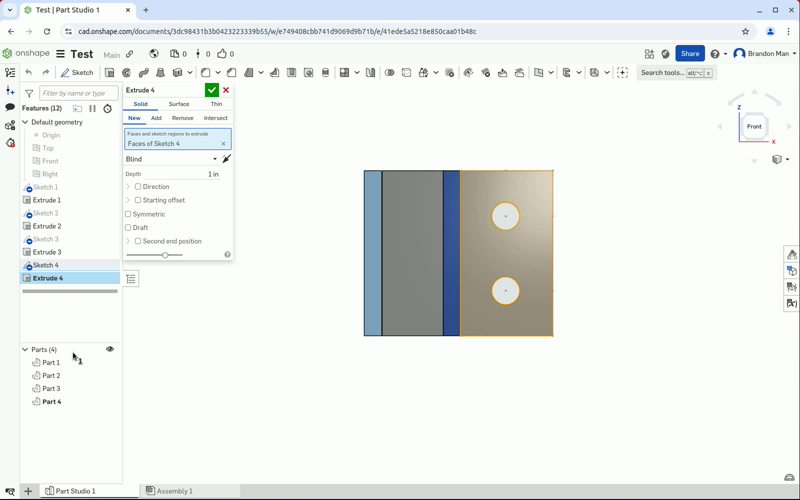
mouse_move(143, 106)
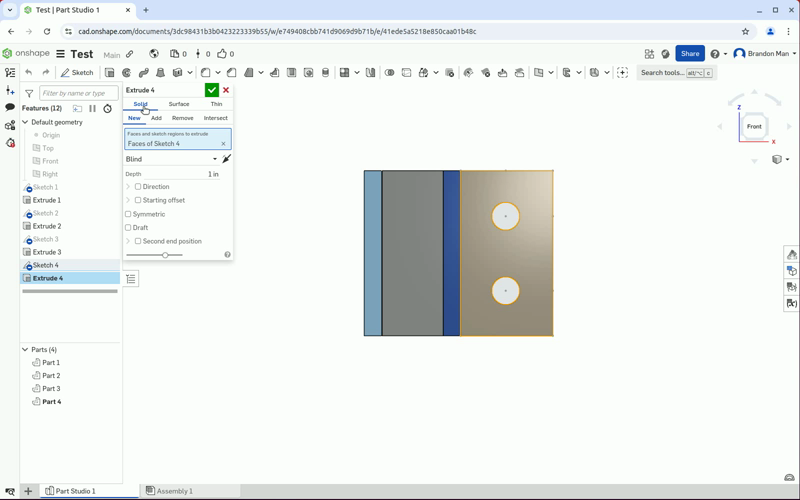
click(143, 106)
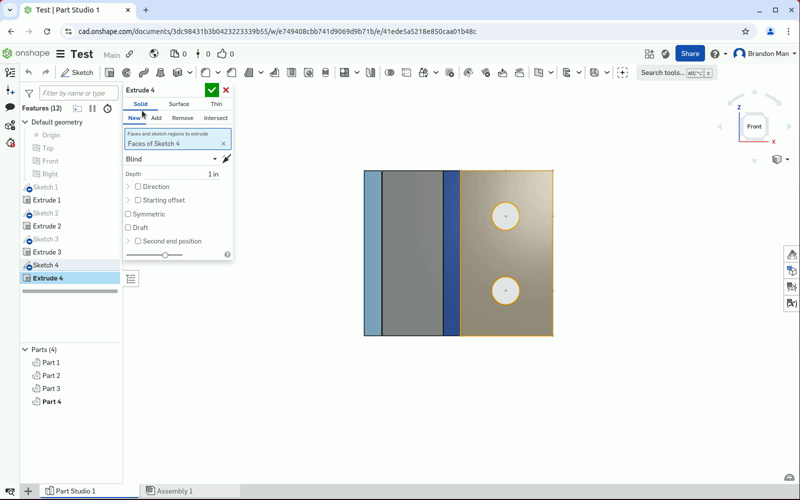
mouse_move(137, 120)
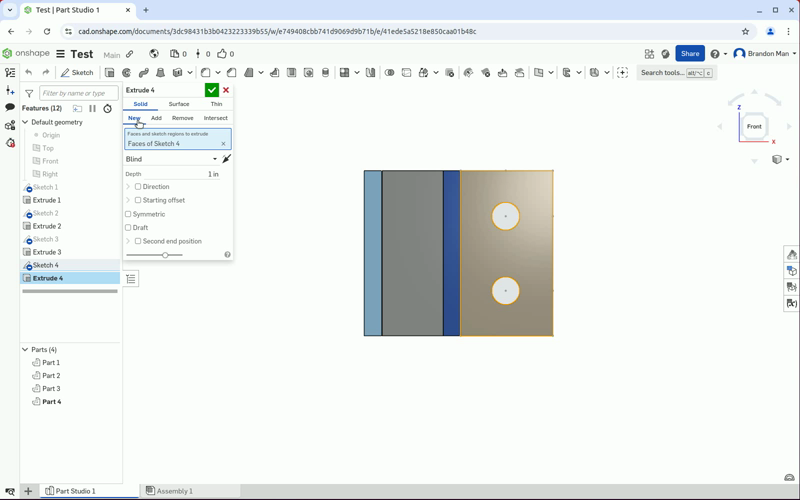
click(137, 120)
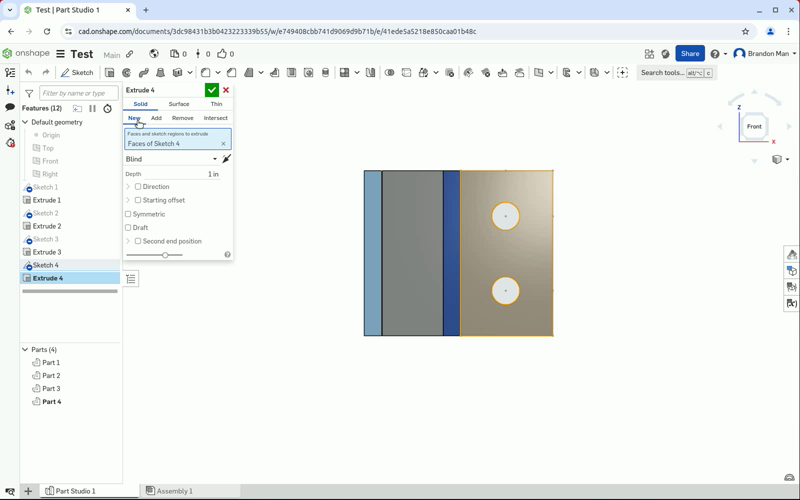
key(tab, 4)
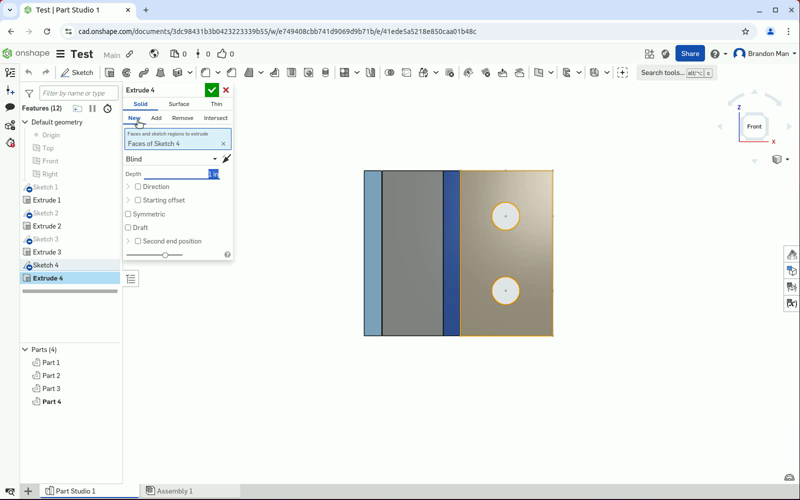
text(5.055)
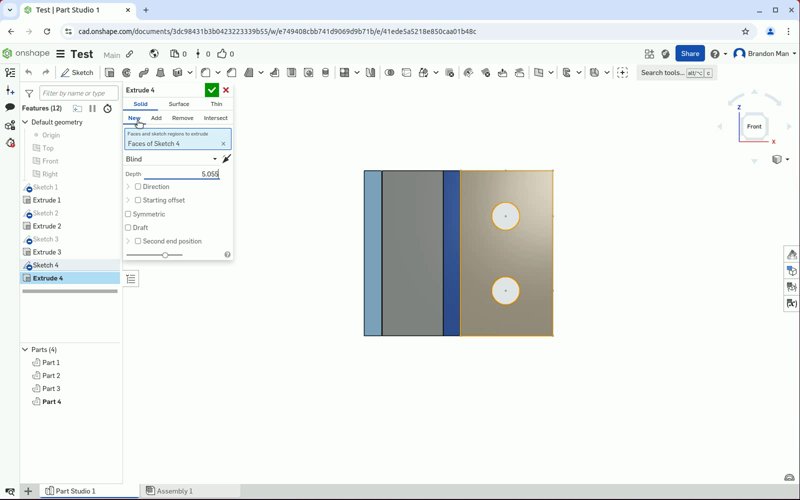
key(enter)
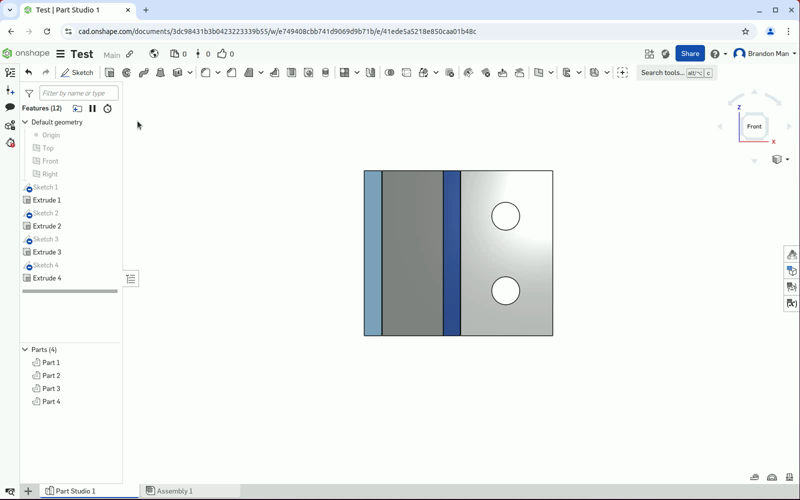
key(shift+h)
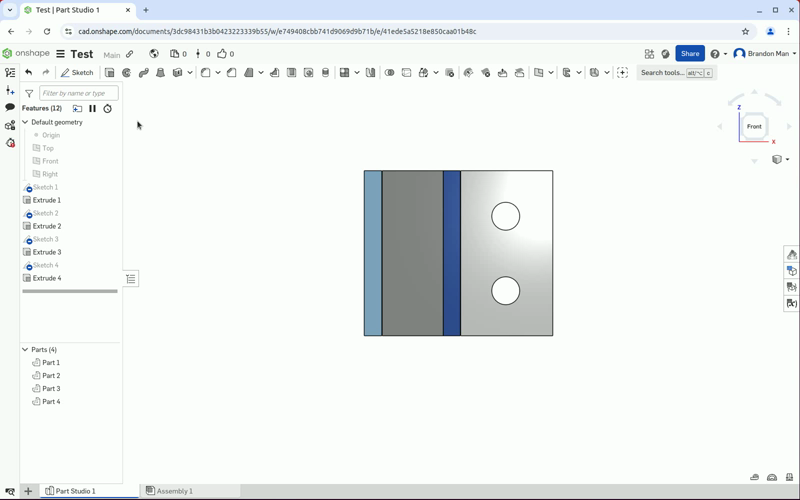
key(shift+h)
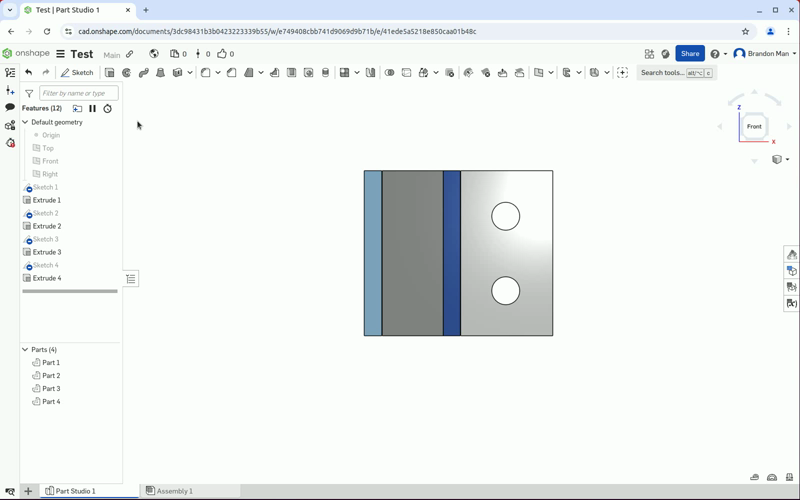
mouse_move(73, 189)
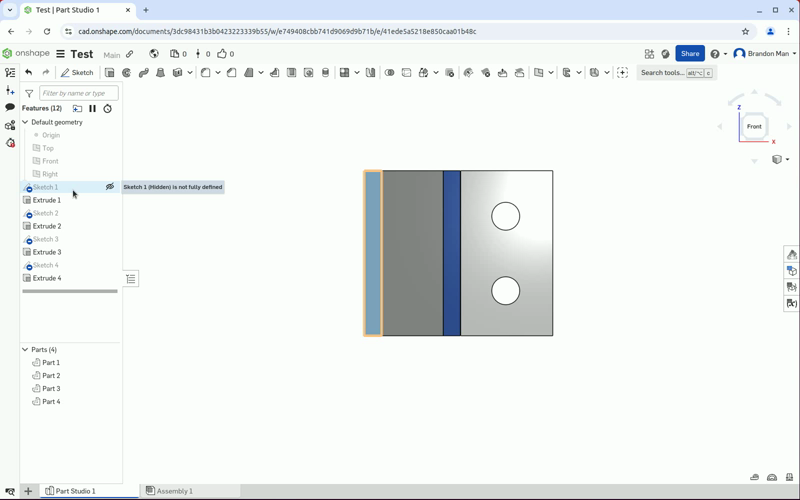
click(73, 189)
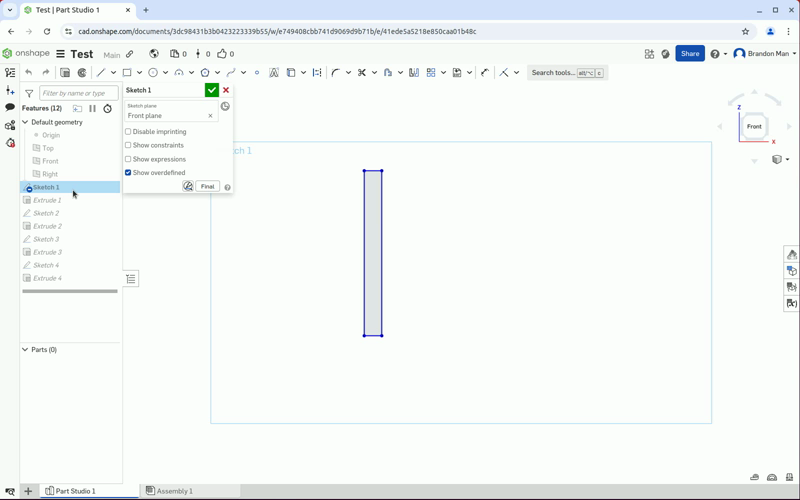
mouse_move(229, 92)
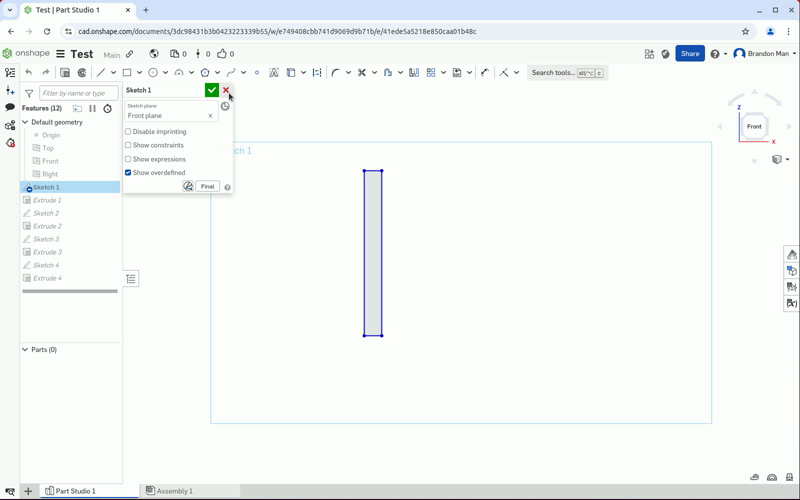
click(229, 92)
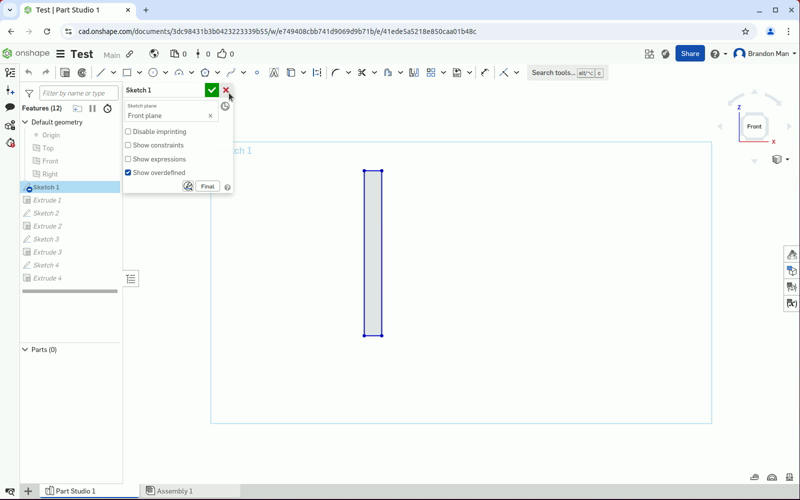
key(shift+s)
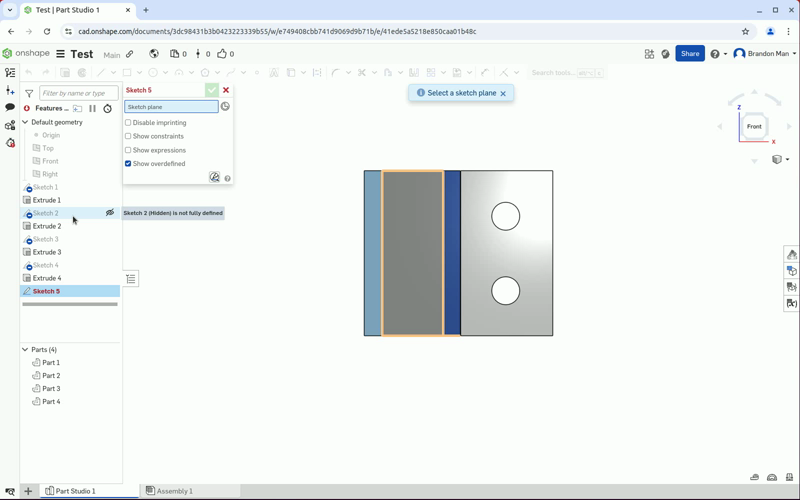
scroll(3)
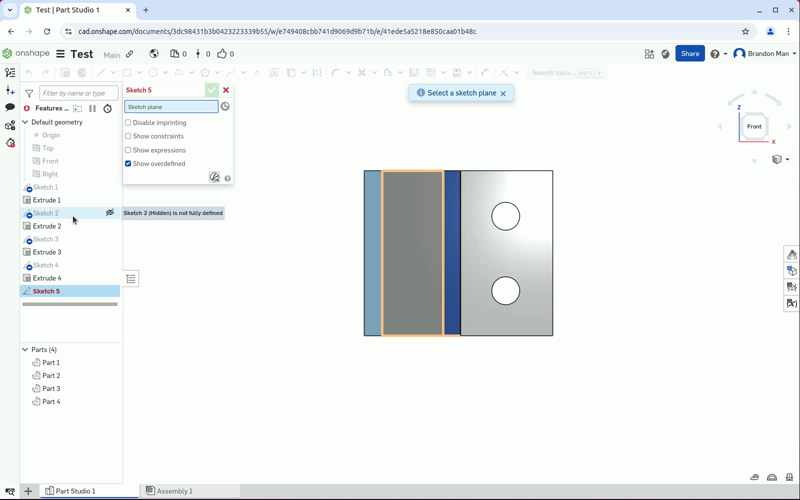
mouse_move(73, 163)
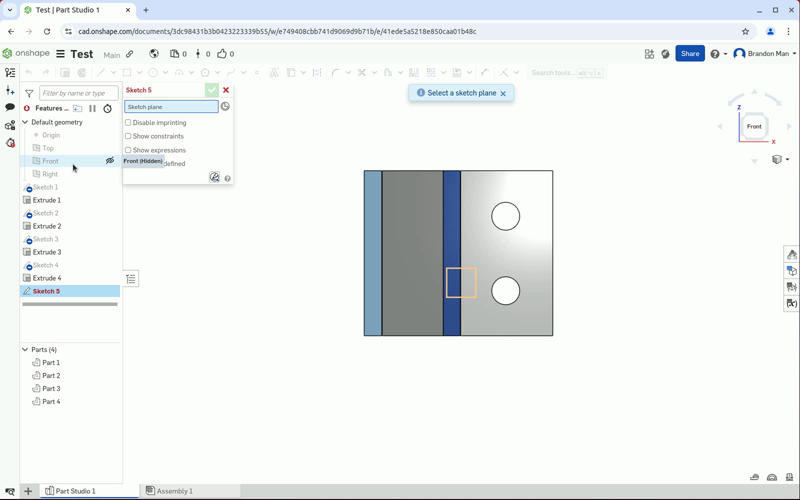
click(73, 163)
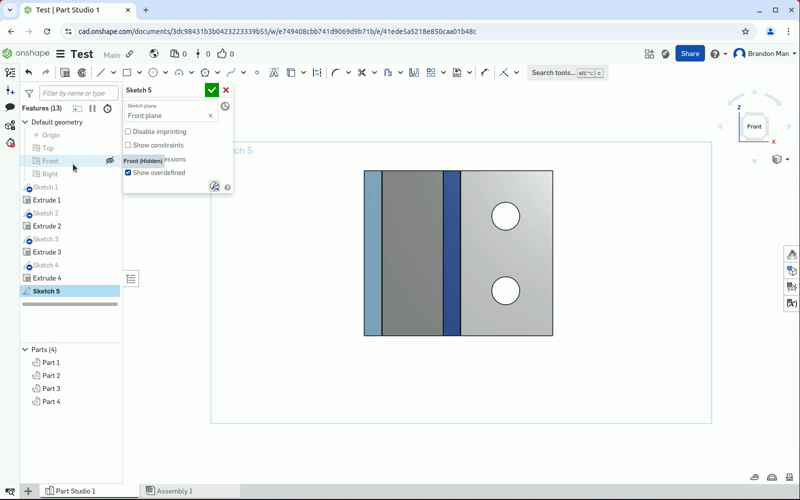
mouse_move(73, 352)
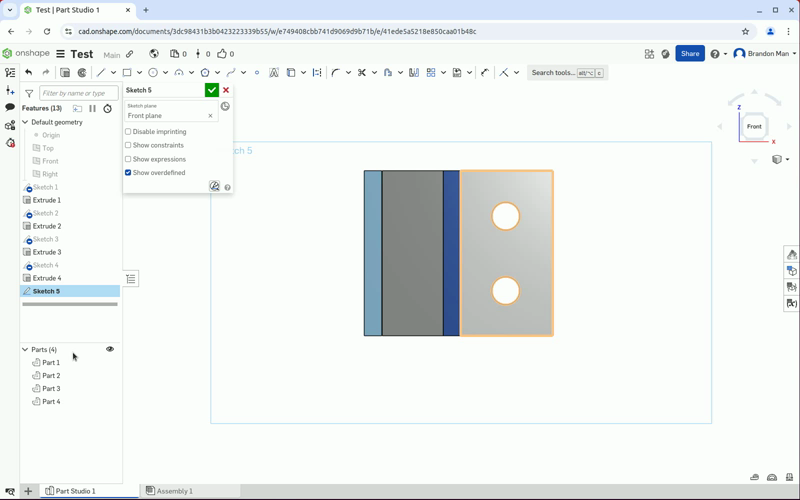
key(y)
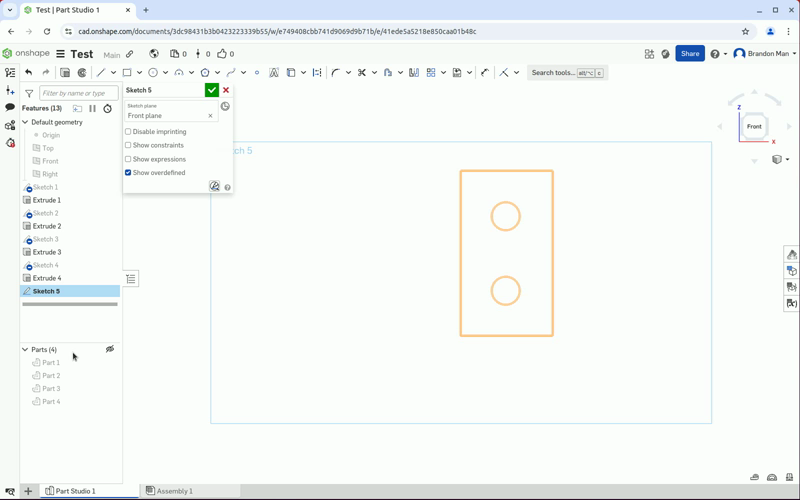
key(l)
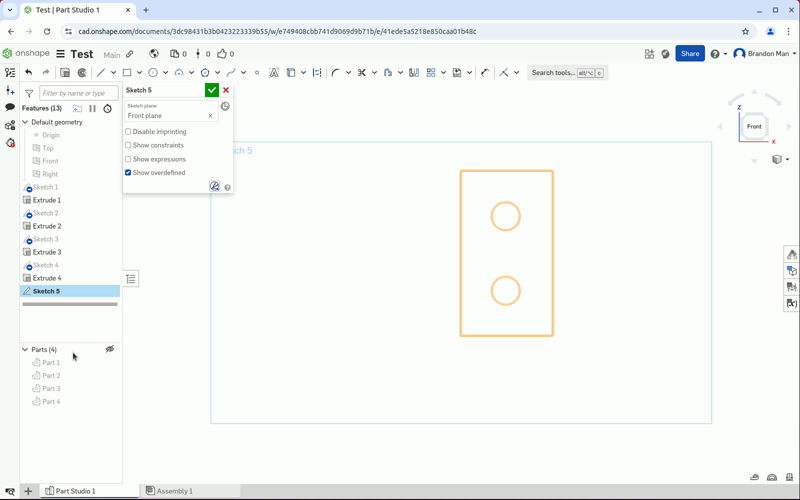
key_down(shift)
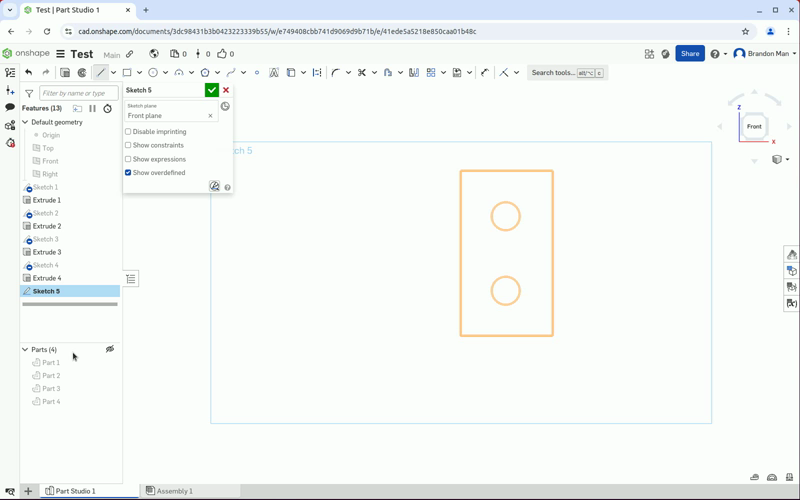
mouse_move(364, 335)
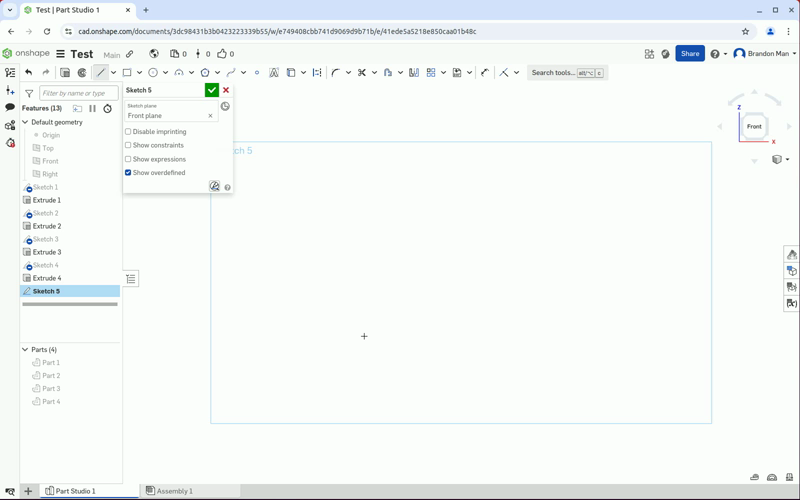
click(364, 335)
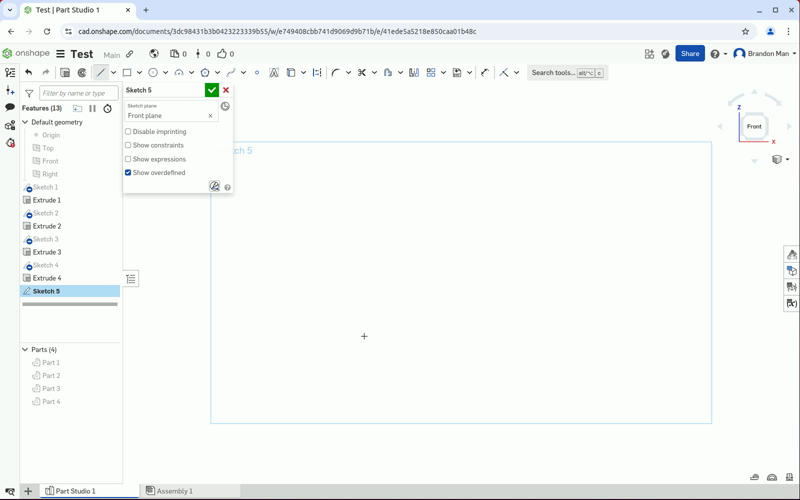
key_up(shift)
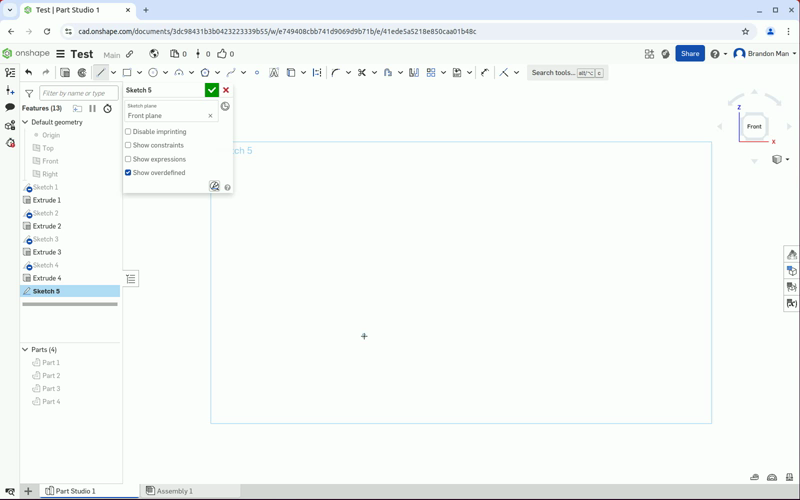
key_down(shift)
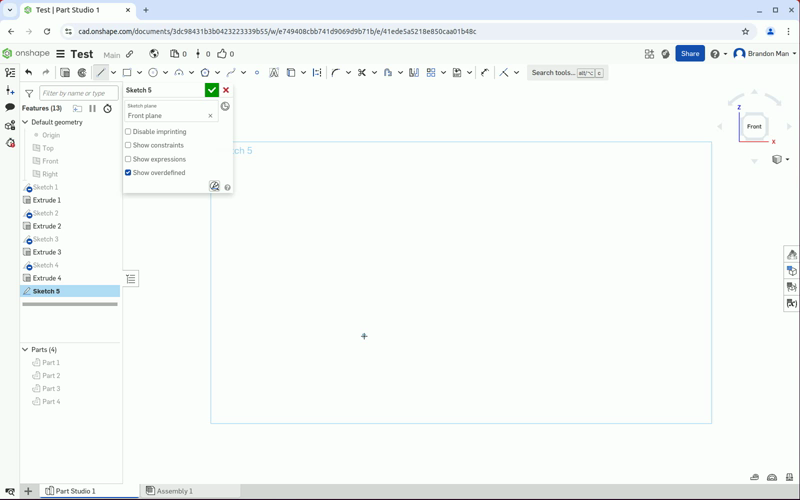
mouse_move(394, 335)
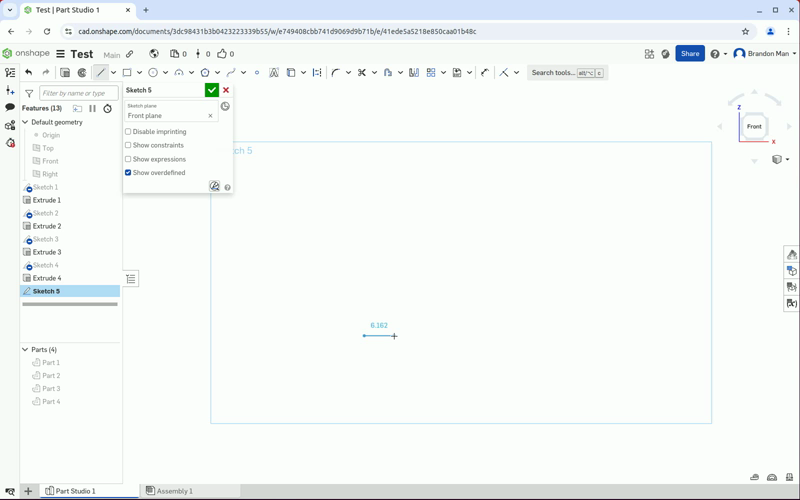
mouse_move(381, 335)
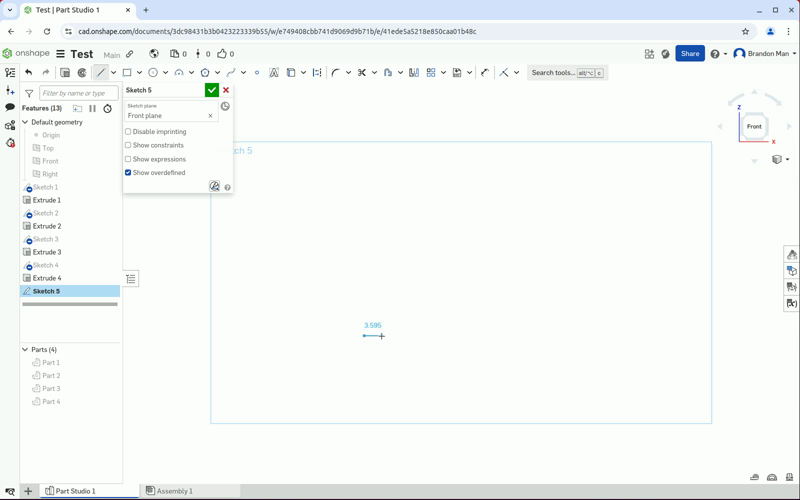
click(381, 335)
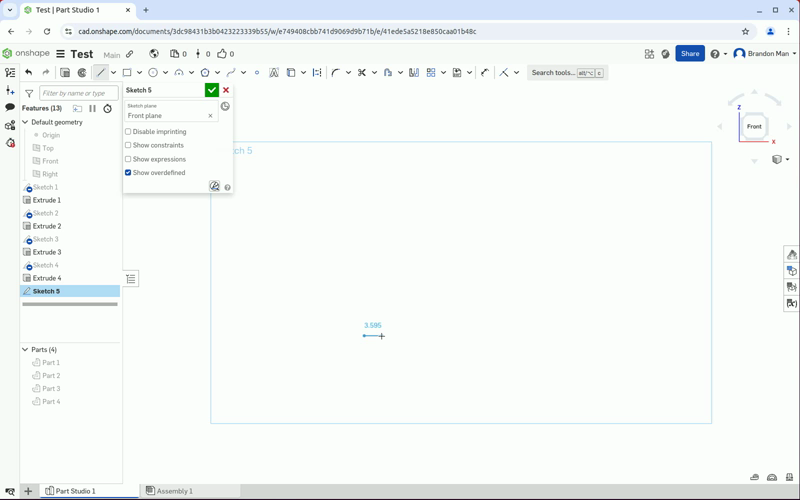
key_up(shift)
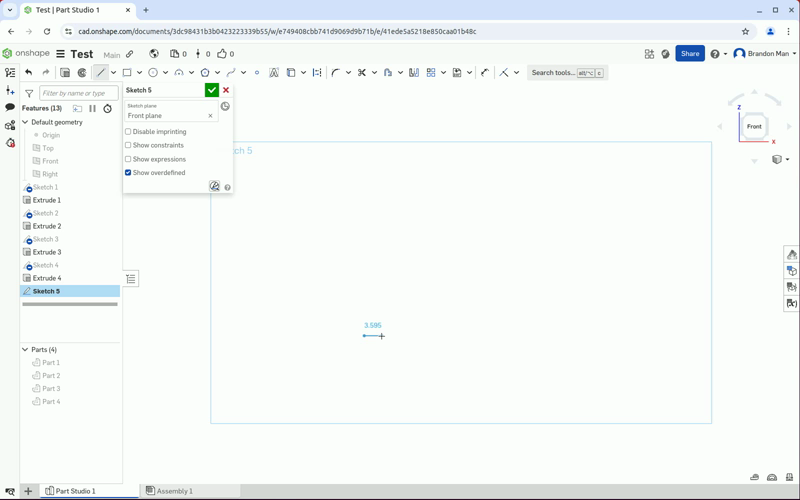
key_down(shift)
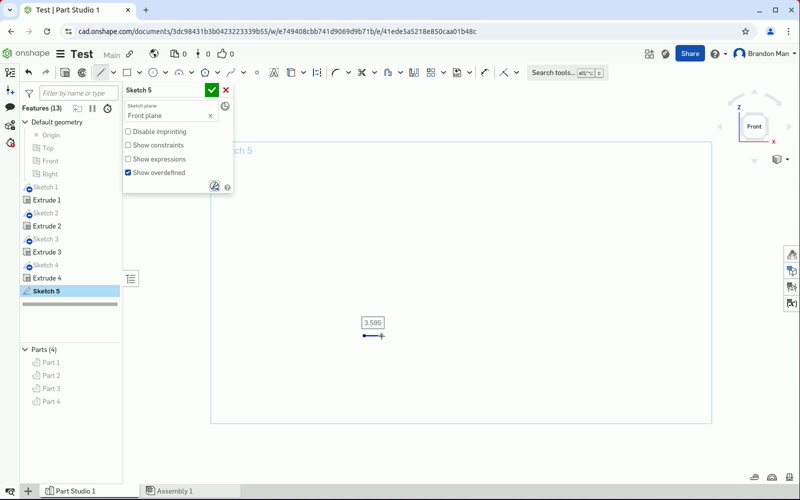
mouse_move(381, 170)
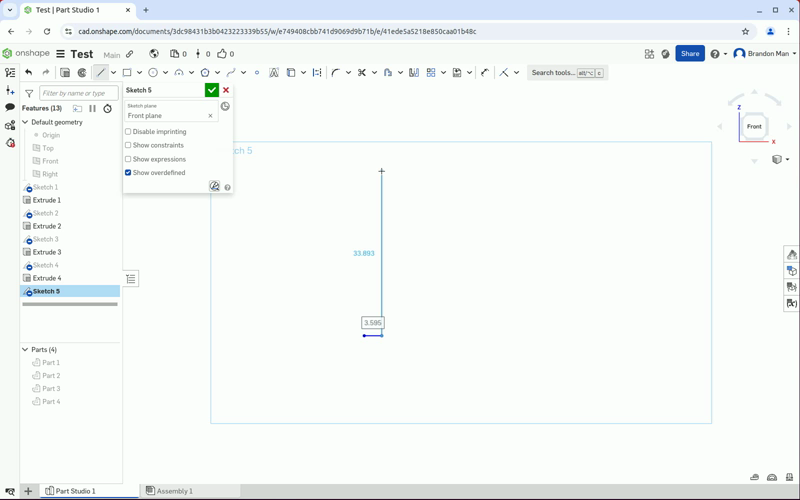
click(381, 170)
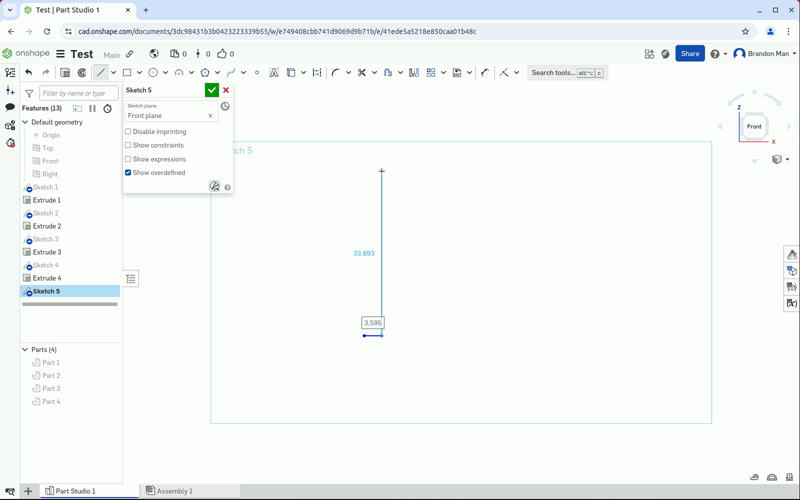
key_up(shift)
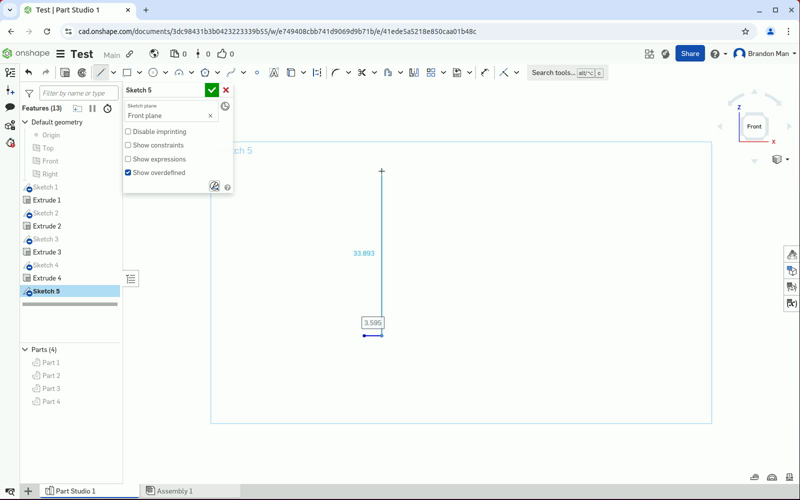
key_down(shift)
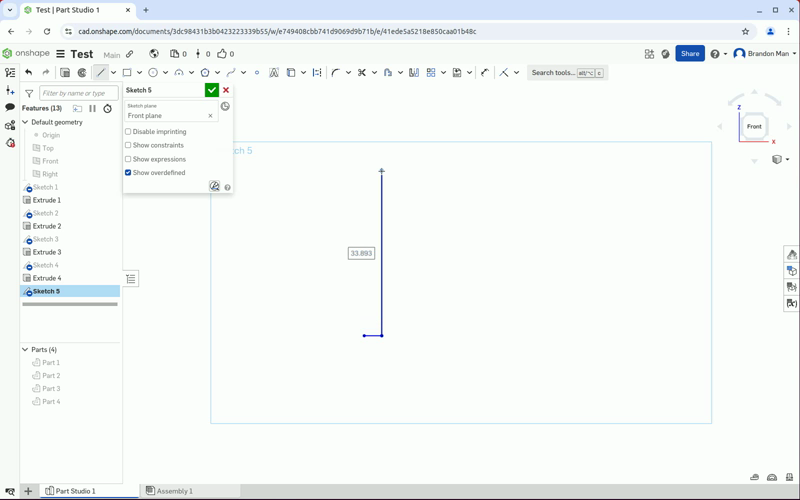
mouse_move(411, 170)
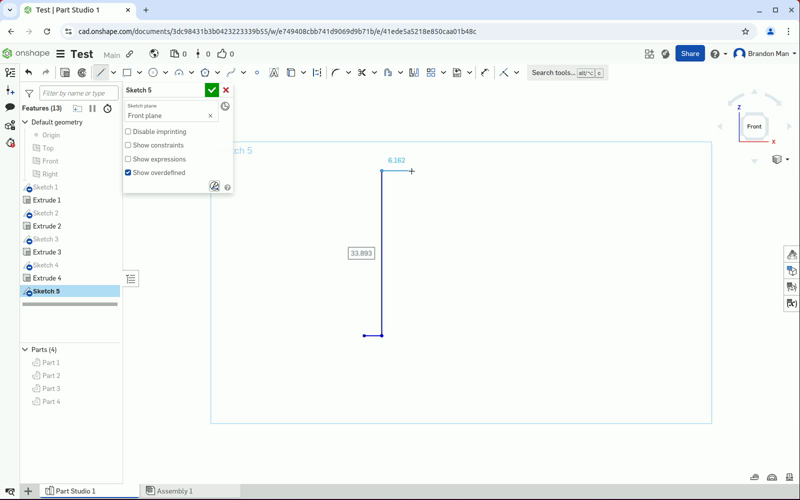
mouse_move(364, 170)
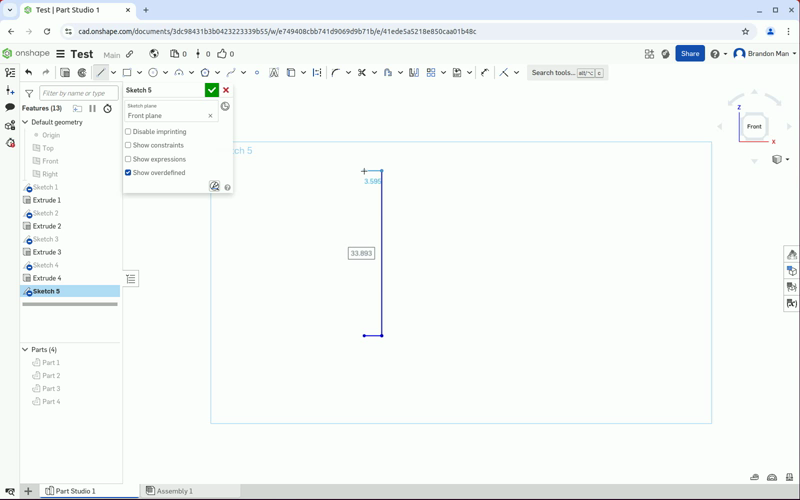
click(364, 170)
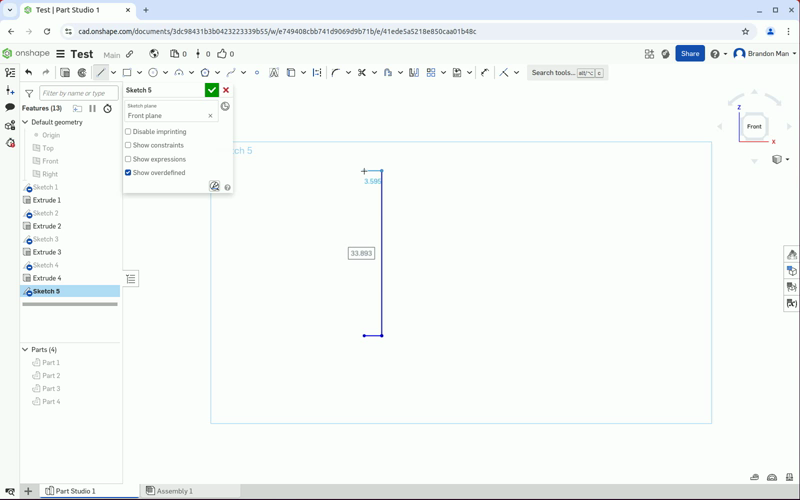
key_up(shift)
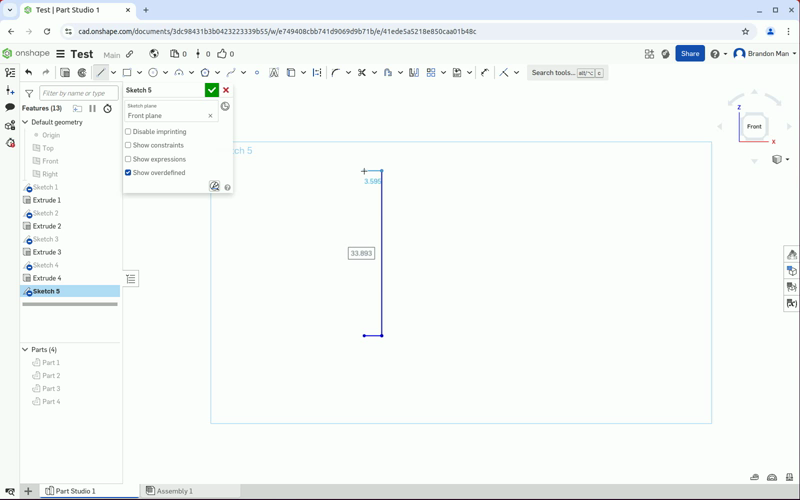
key_down(shift)
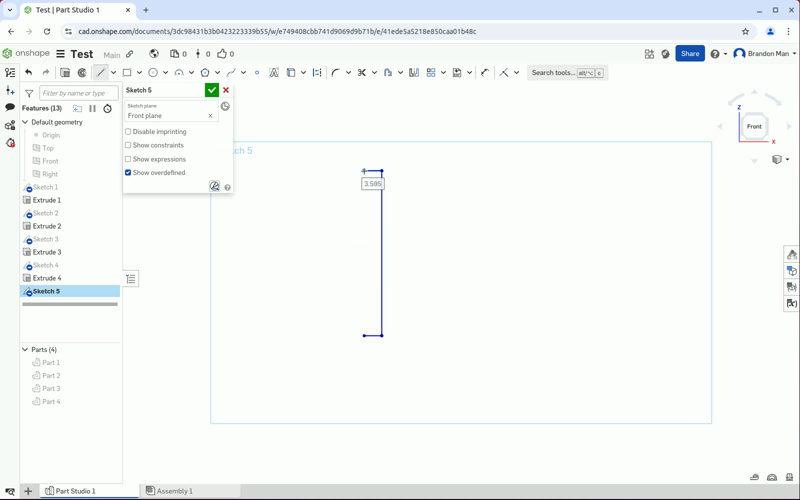
mouse_move(364, 335)
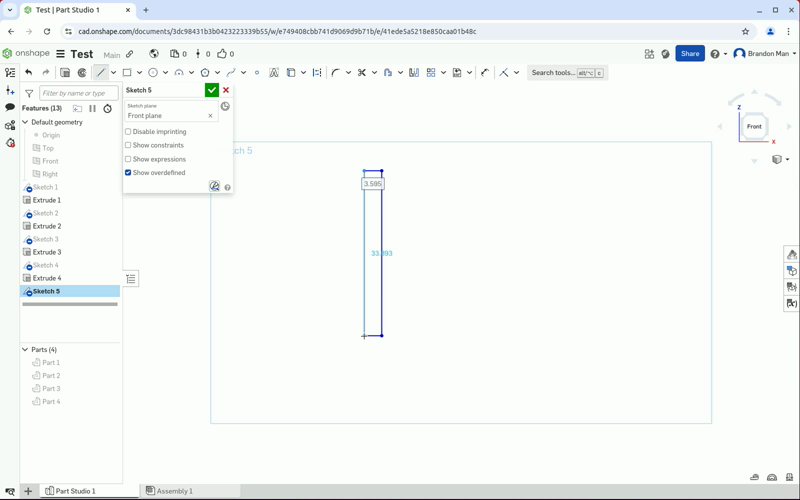
key_up(shift)
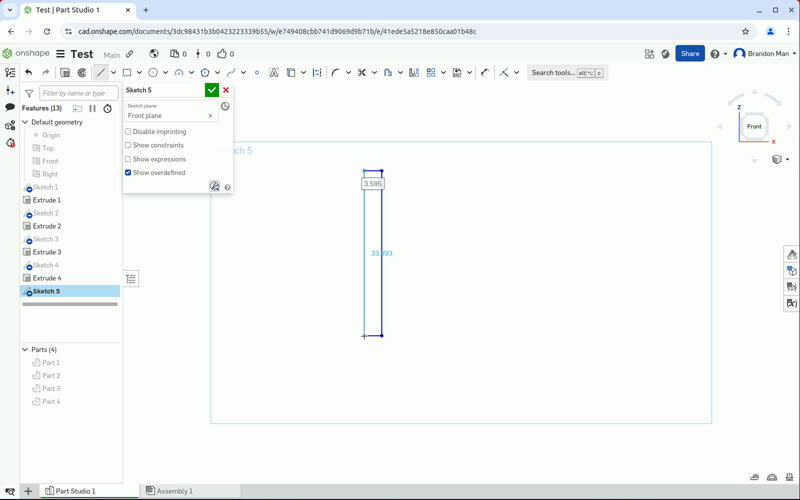
click(364, 335)
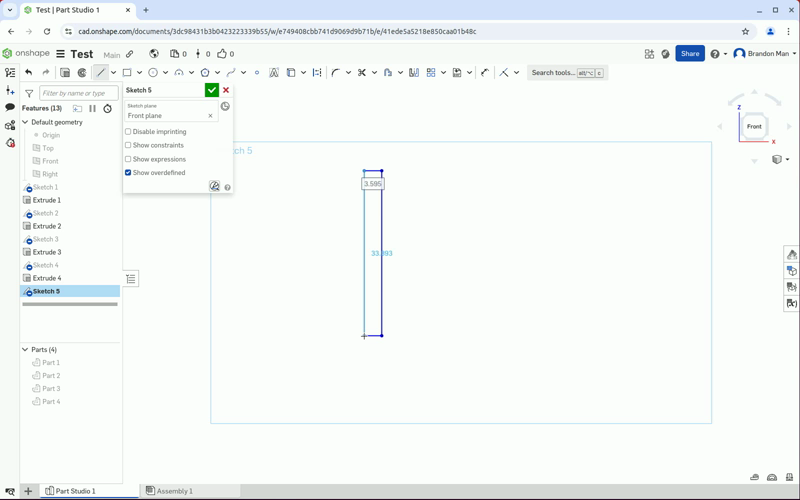
key(esc)
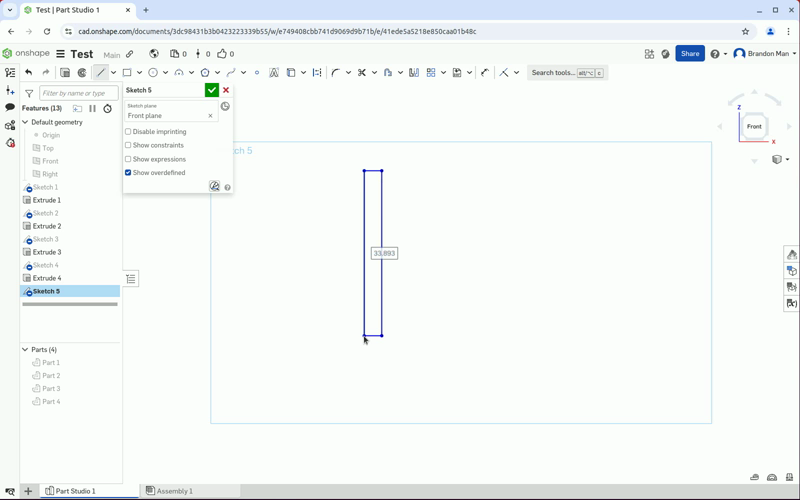
mouse_move(377, 281)
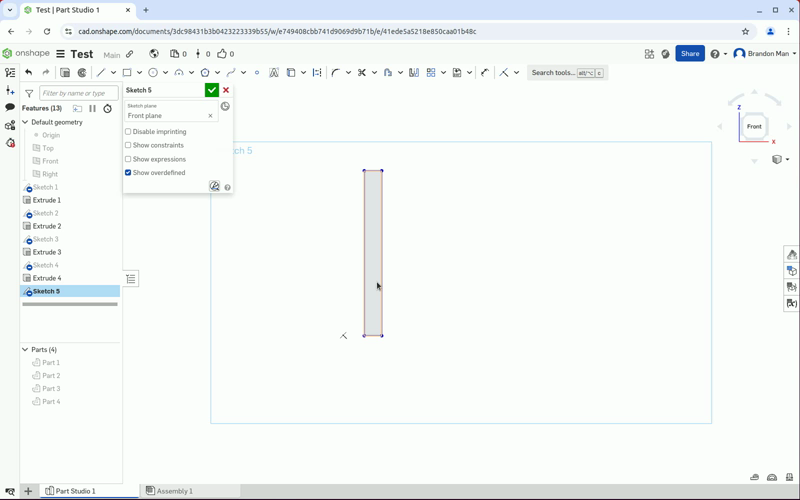
click(377, 281)
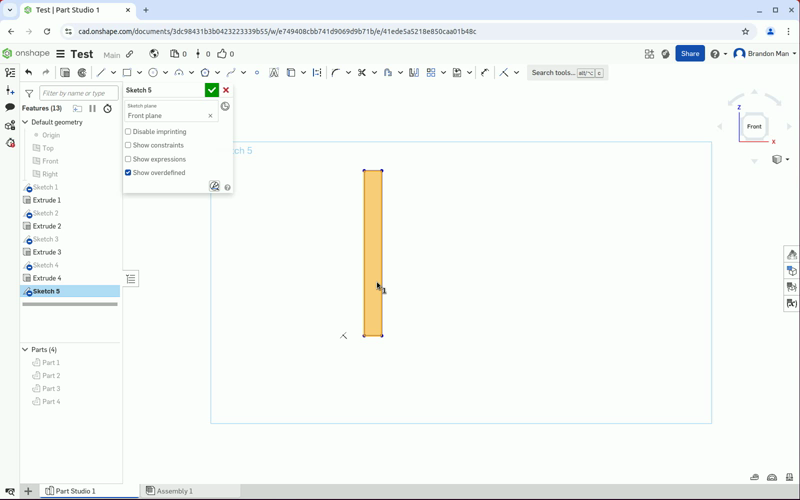
mouse_move(73, 352)
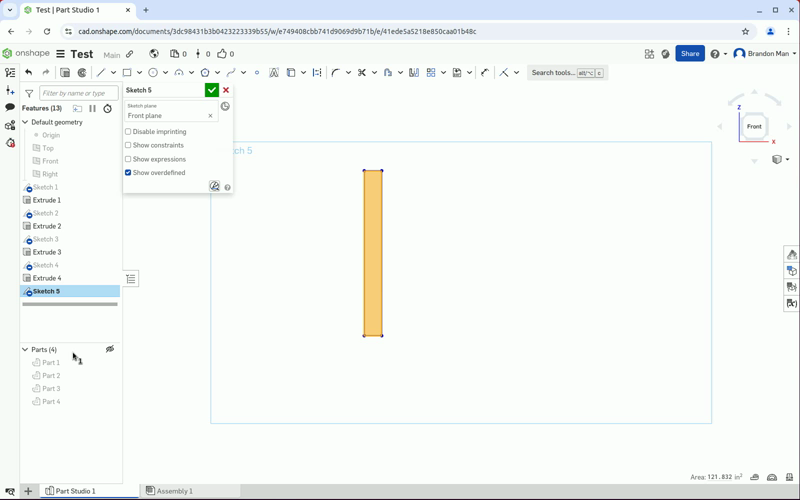
key(shift+y)
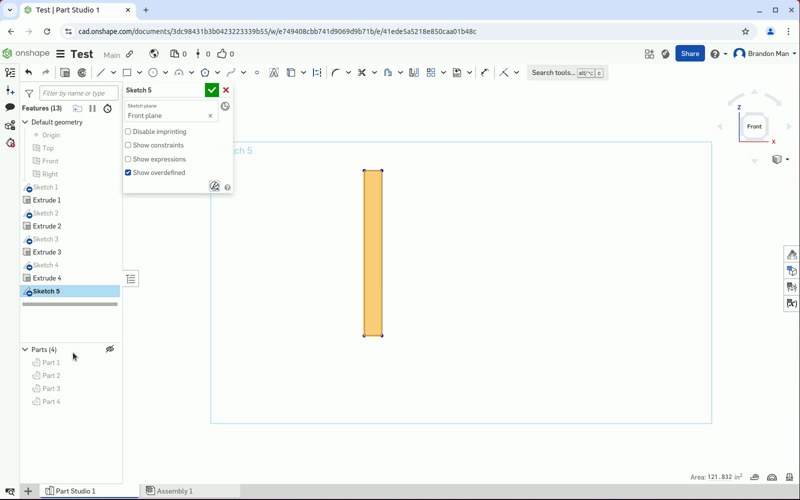
key(shift+e)
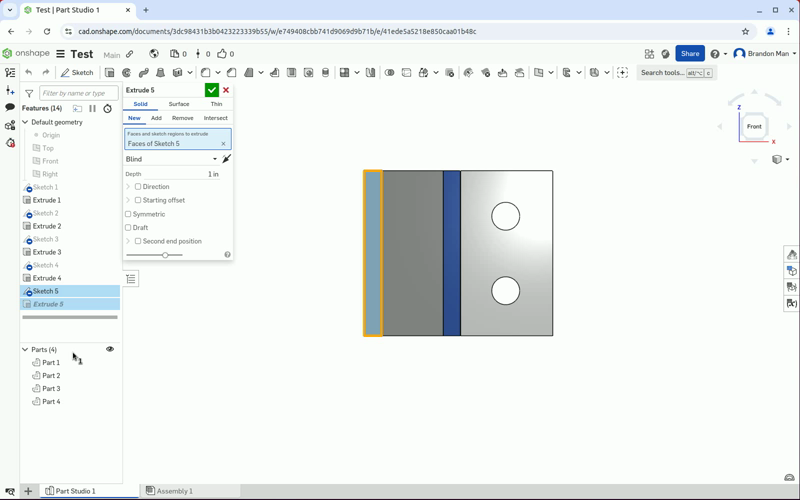
mouse_move(143, 106)
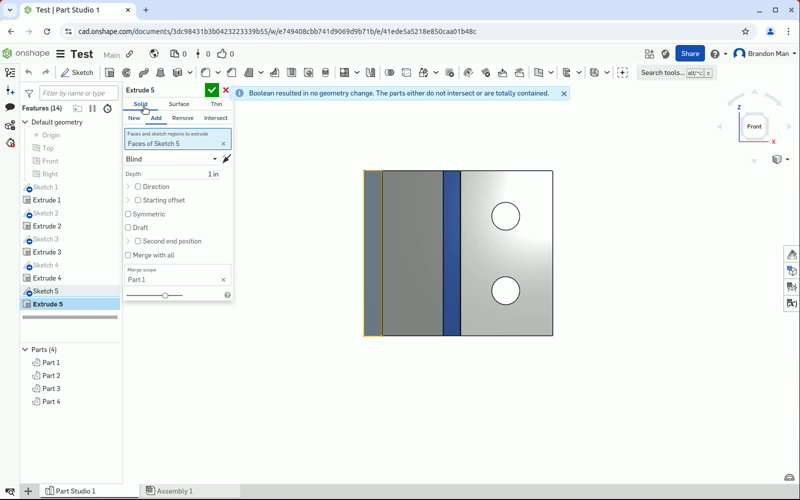
click(143, 106)
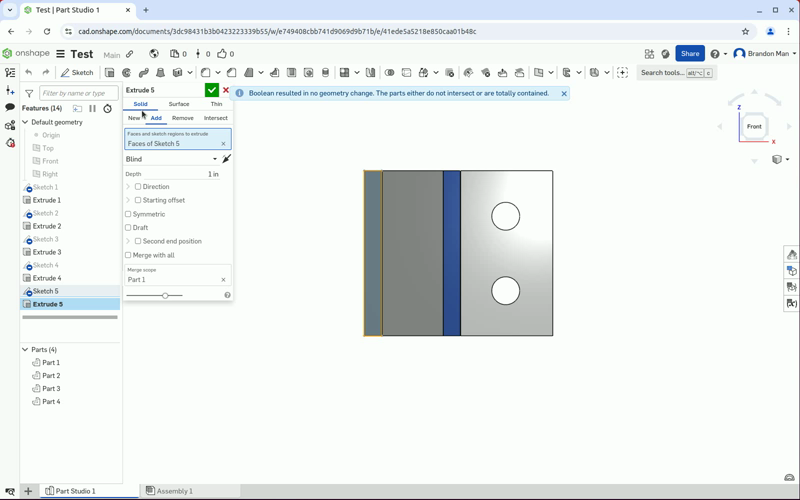
mouse_move(137, 120)
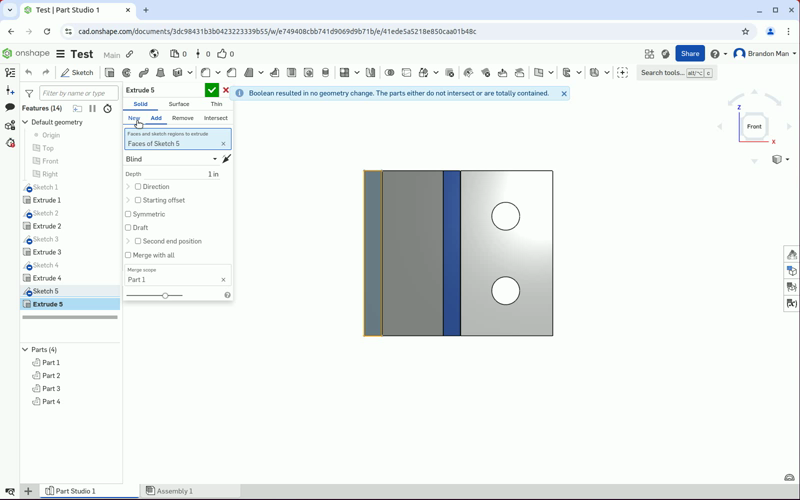
click(137, 120)
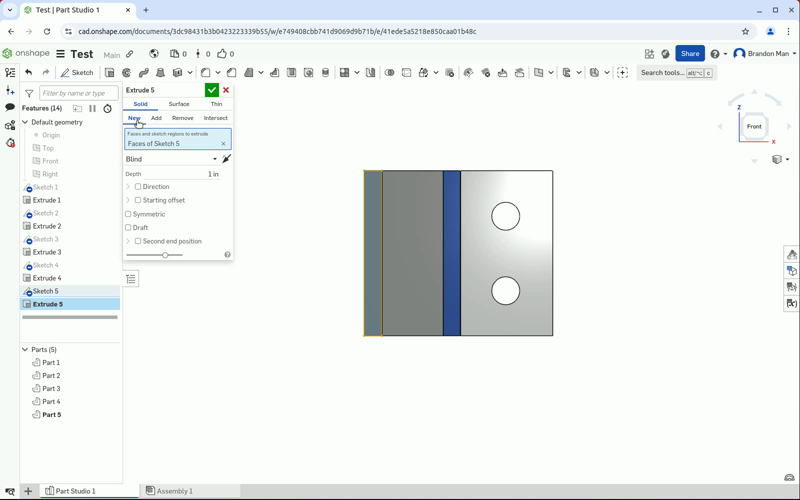
key(tab, 4)
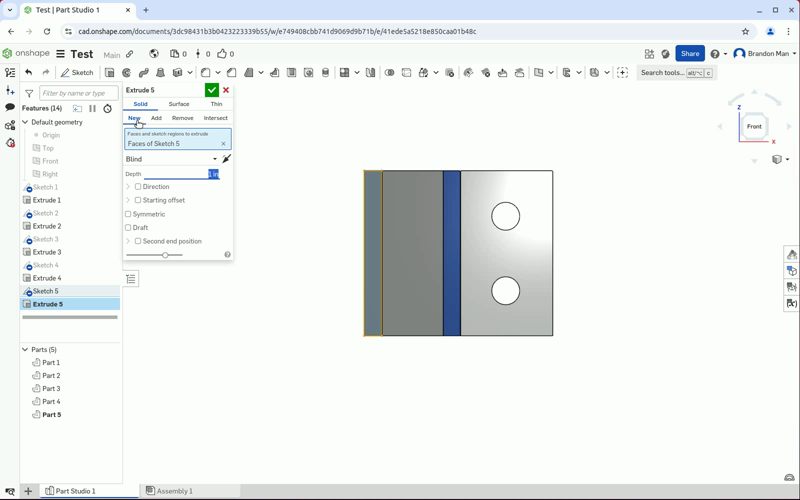
text(-6.981)
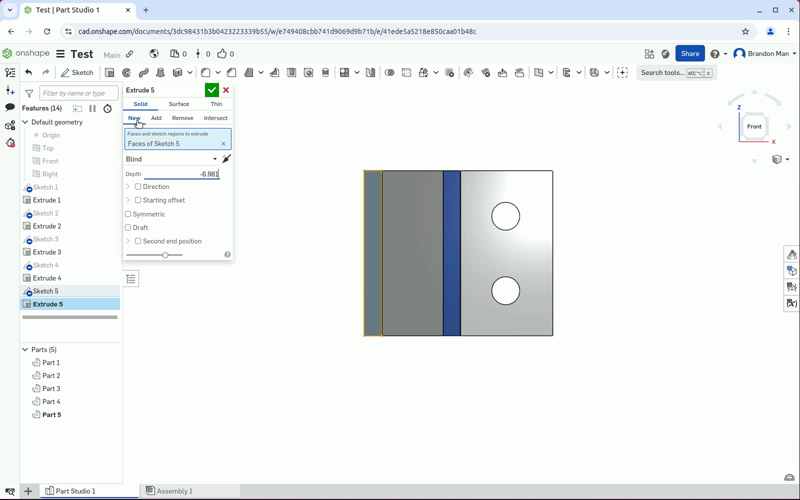
key(enter)
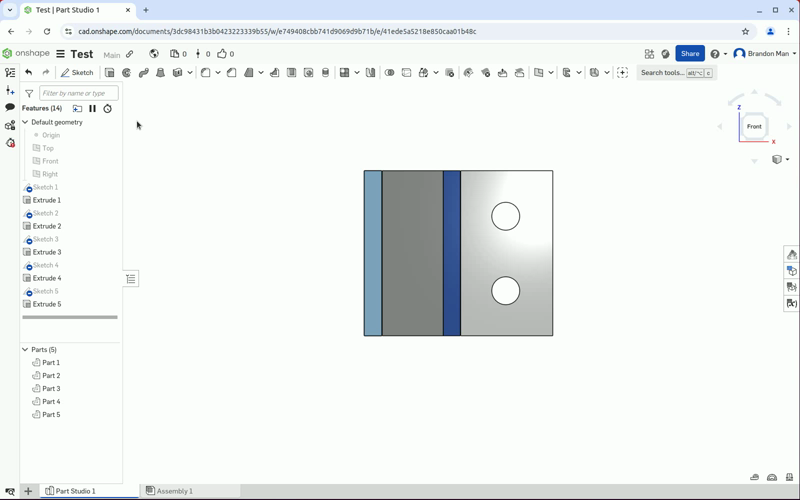
key(shift+h)
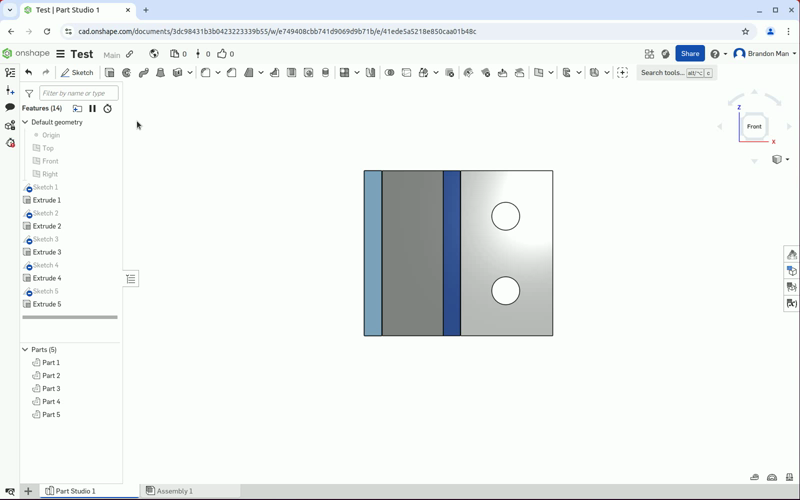
key(shift+h)
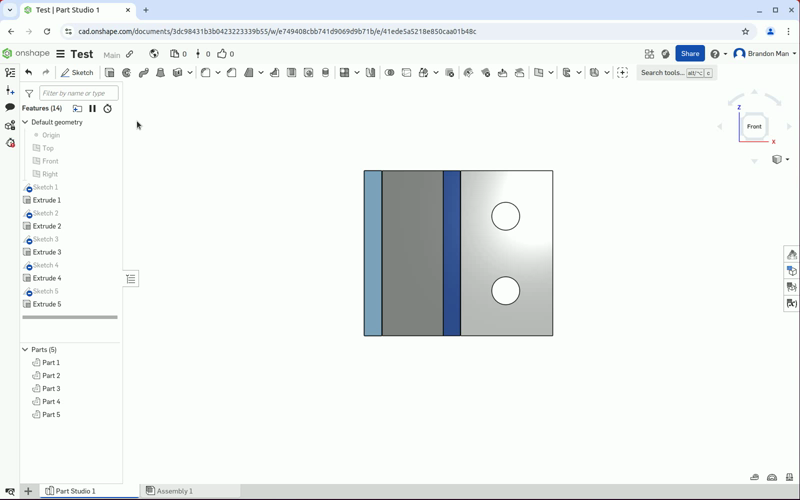
mouse_move(73, 189)
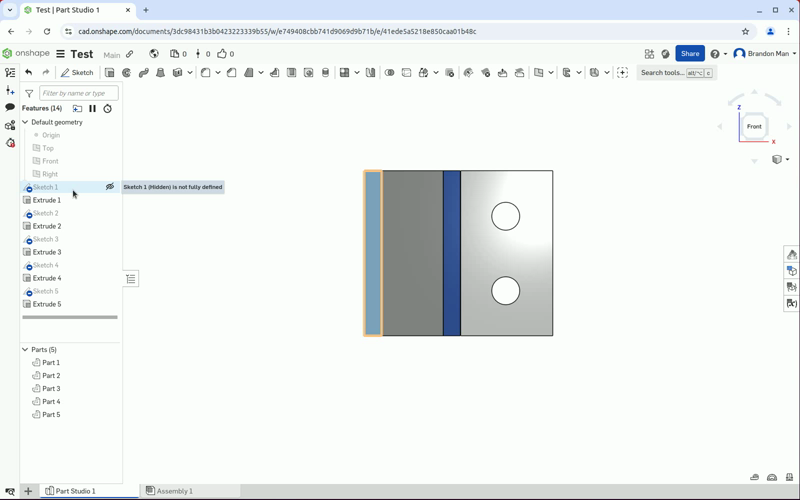
click(73, 189)
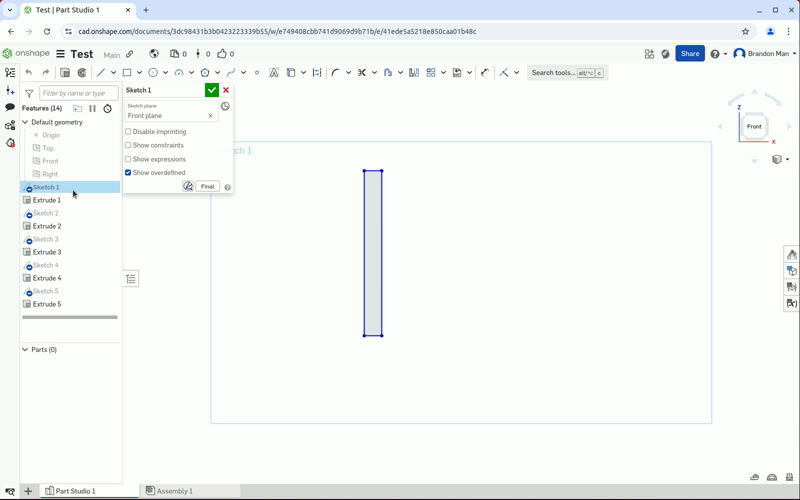
mouse_move(229, 92)
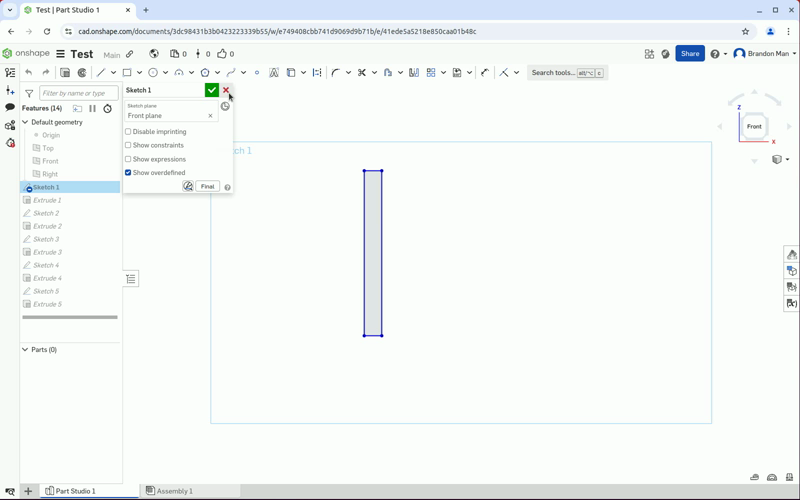
click(229, 92)
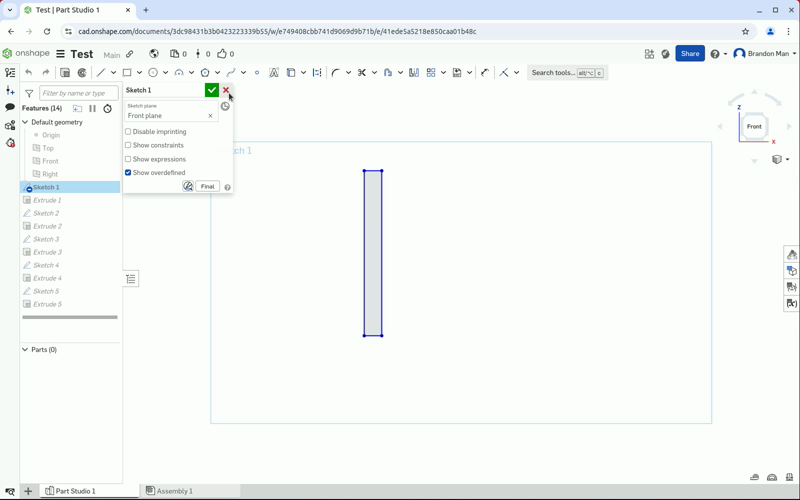
key(shift+s)
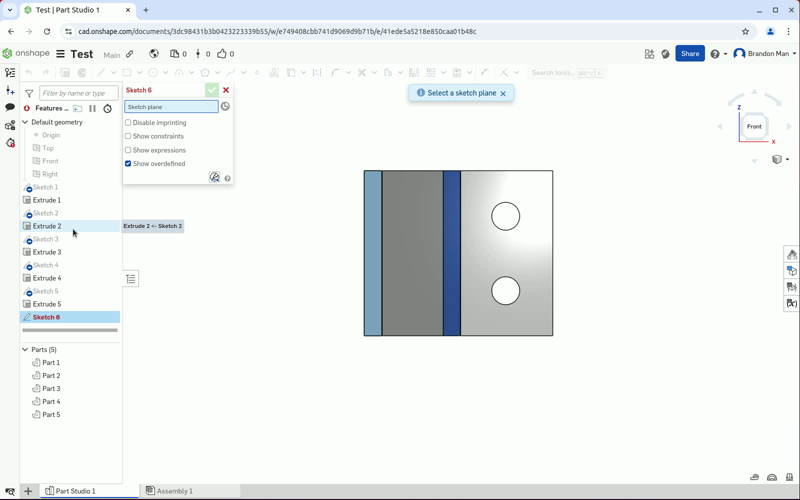
scroll(3)
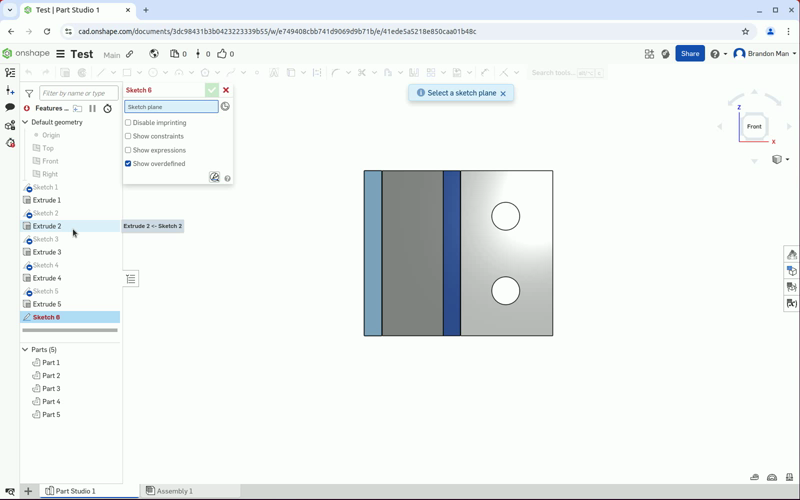
mouse_move(73, 163)
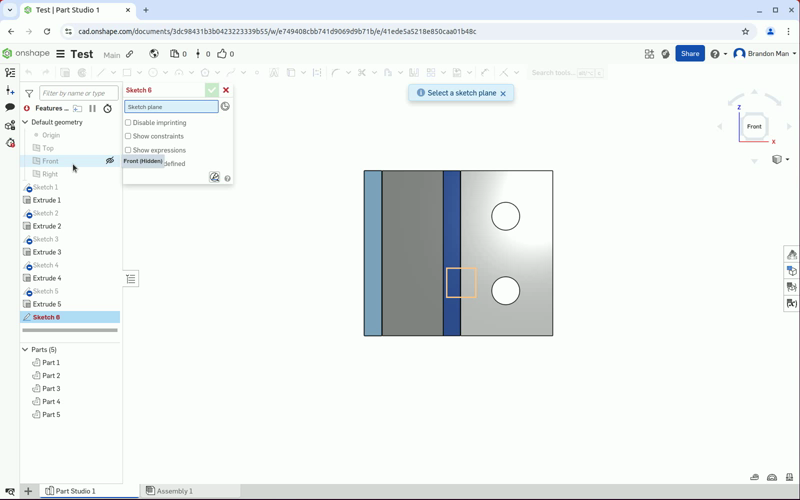
click(73, 163)
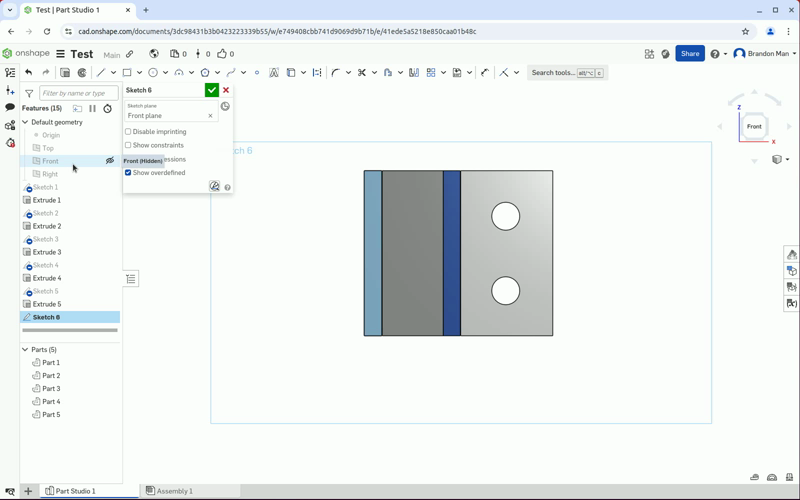
mouse_move(73, 352)
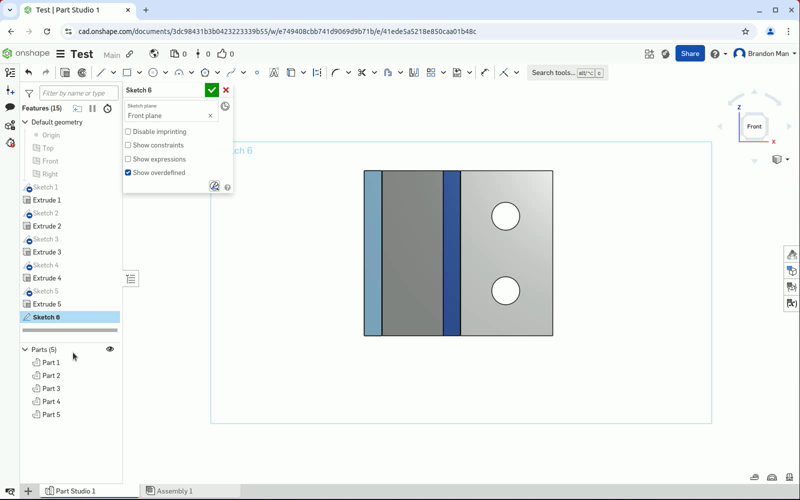
key(y)
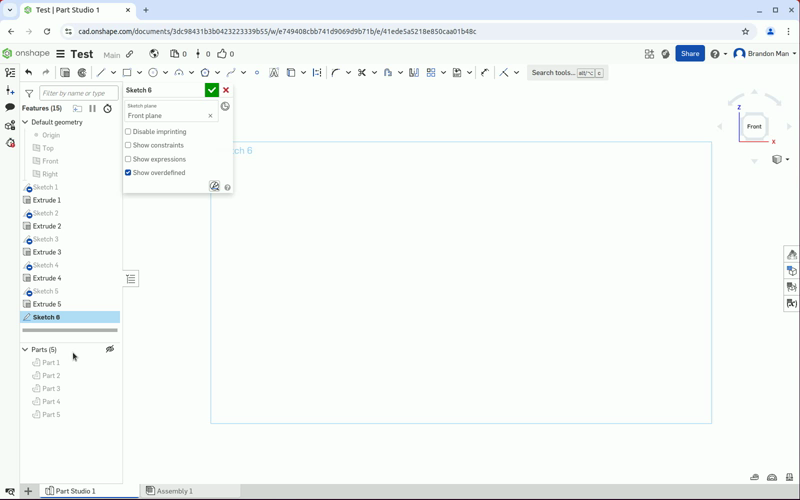
key(l)
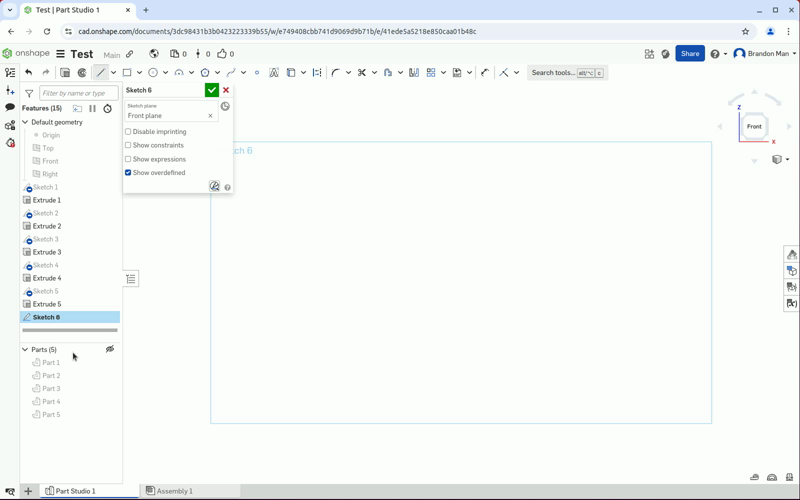
key_down(shift)
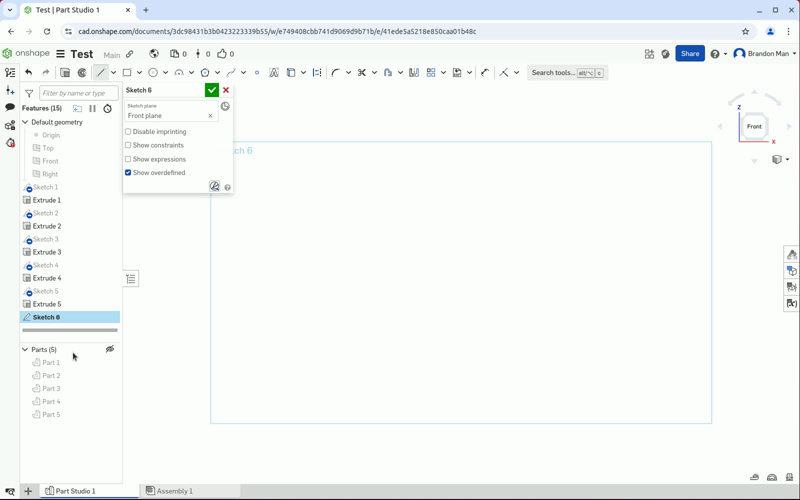
mouse_move(443, 335)
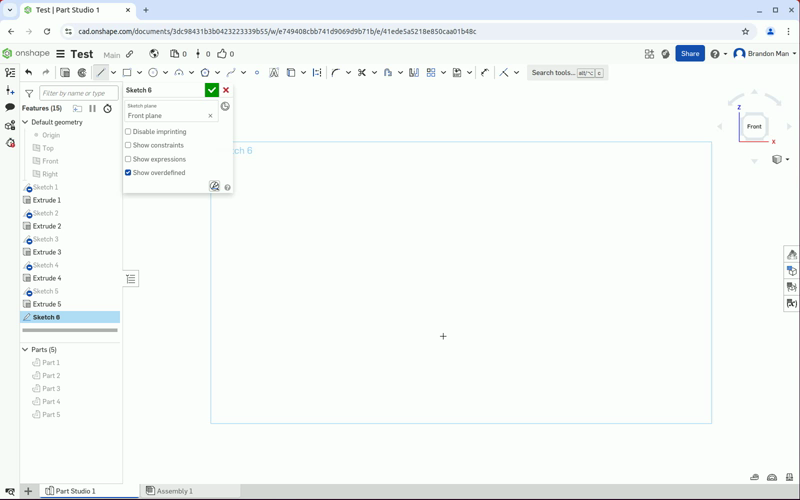
click(443, 335)
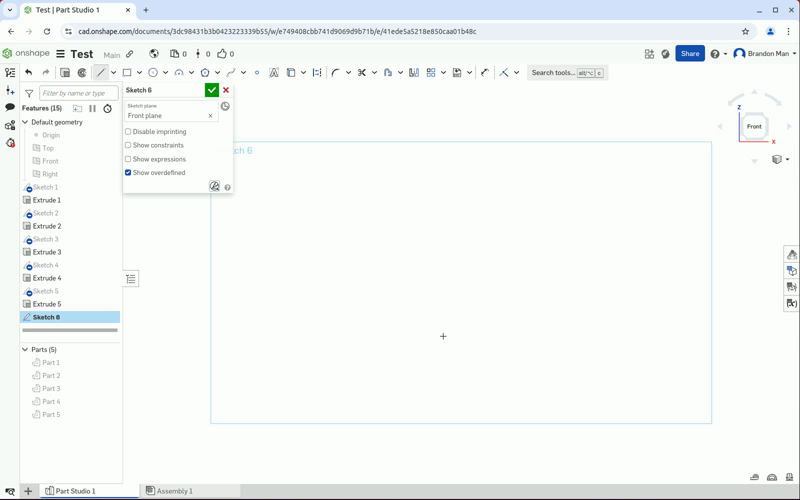
key_up(shift)
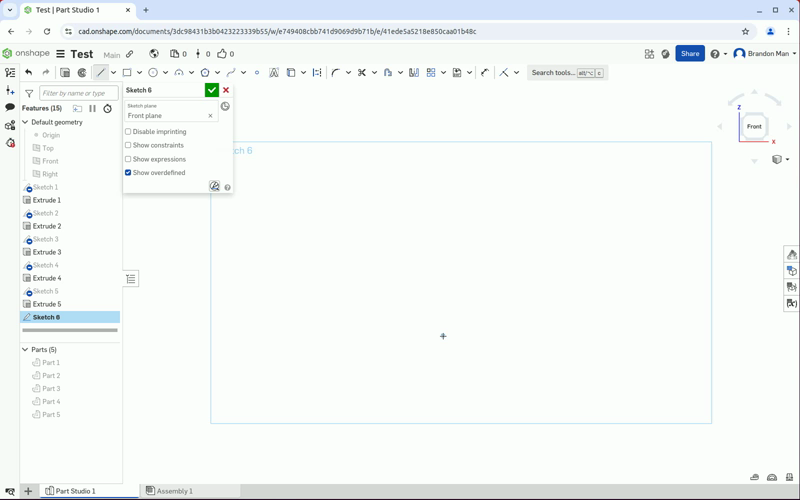
key_down(shift)
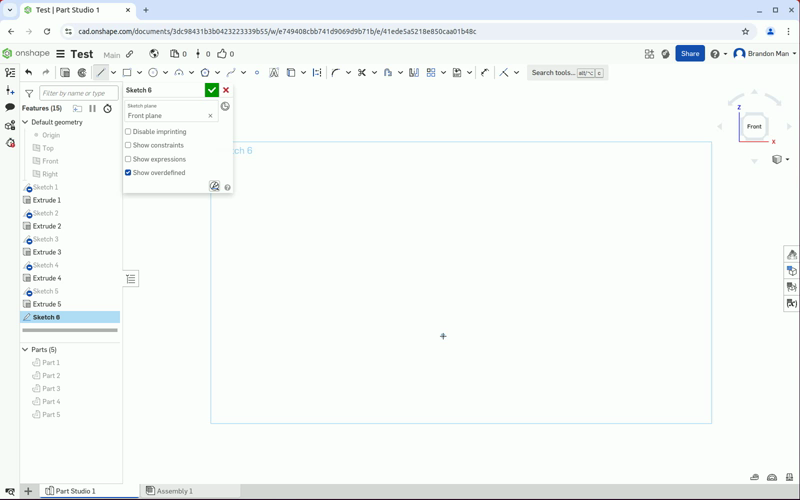
mouse_move(473, 335)
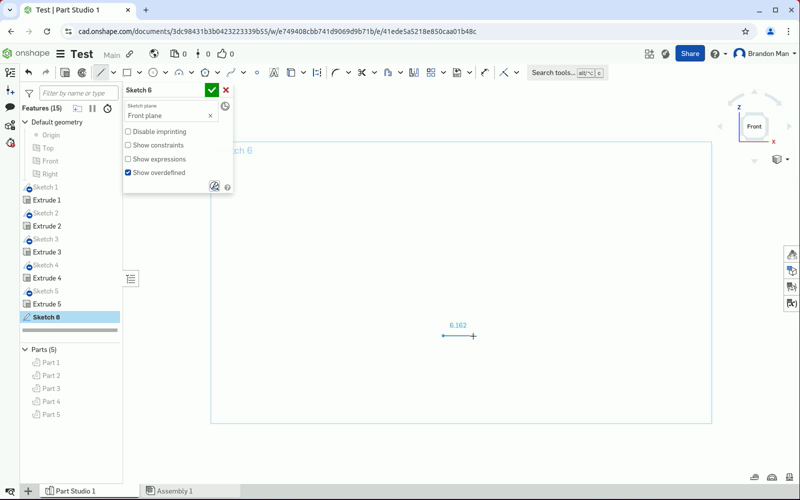
mouse_move(460, 335)
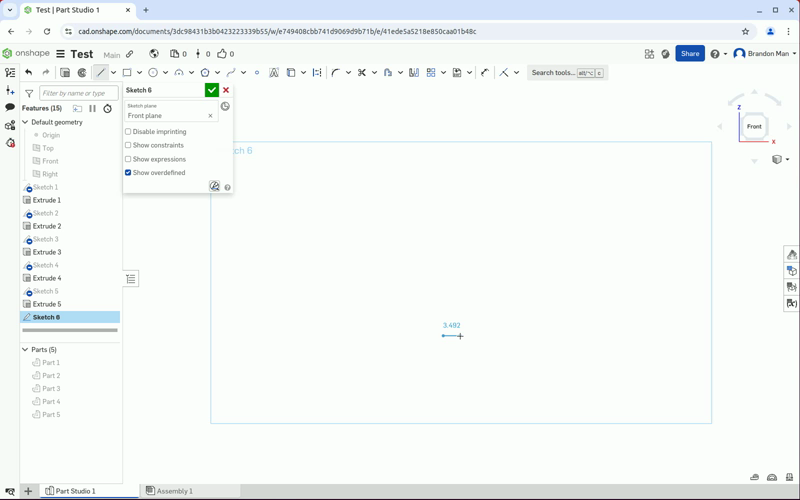
click(460, 335)
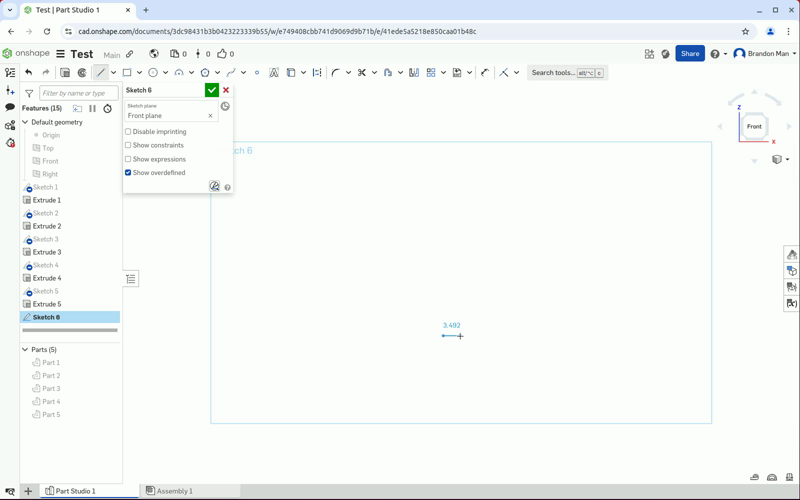
key_up(shift)
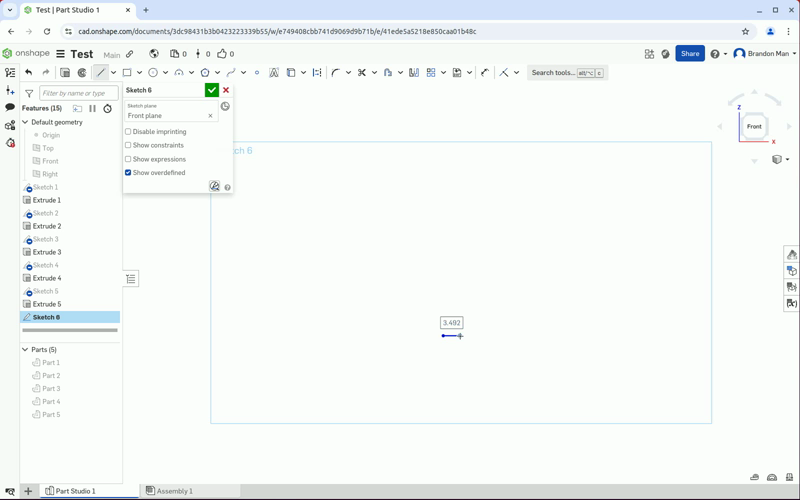
key_down(shift)
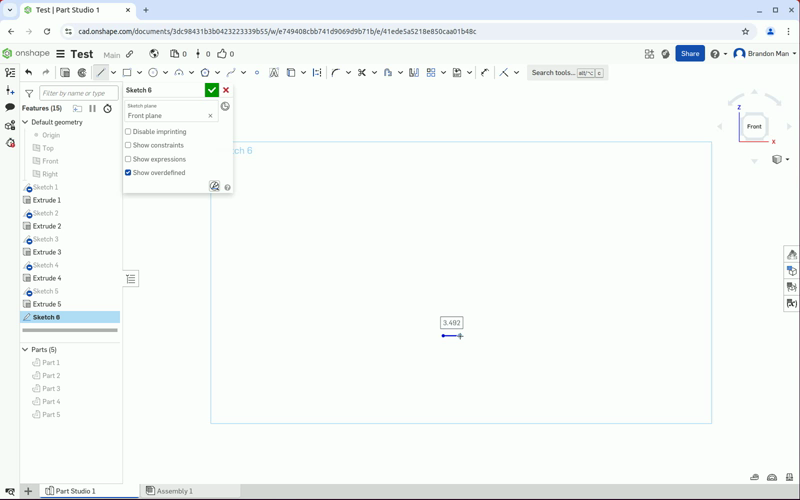
mouse_move(460, 170)
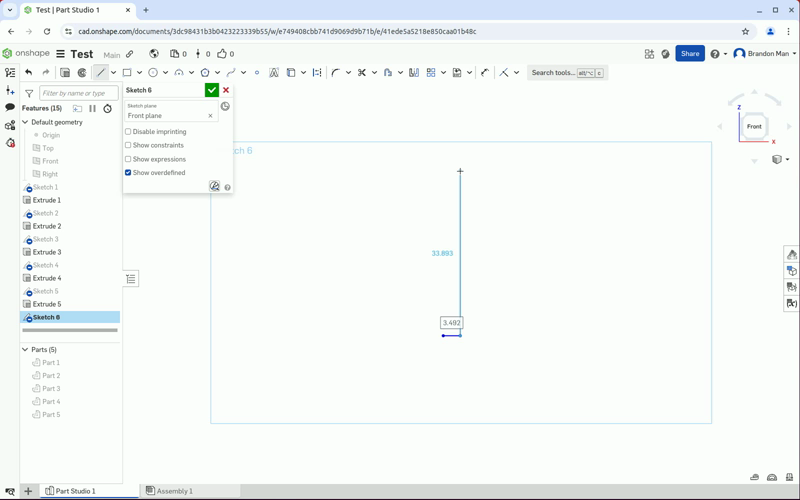
click(460, 170)
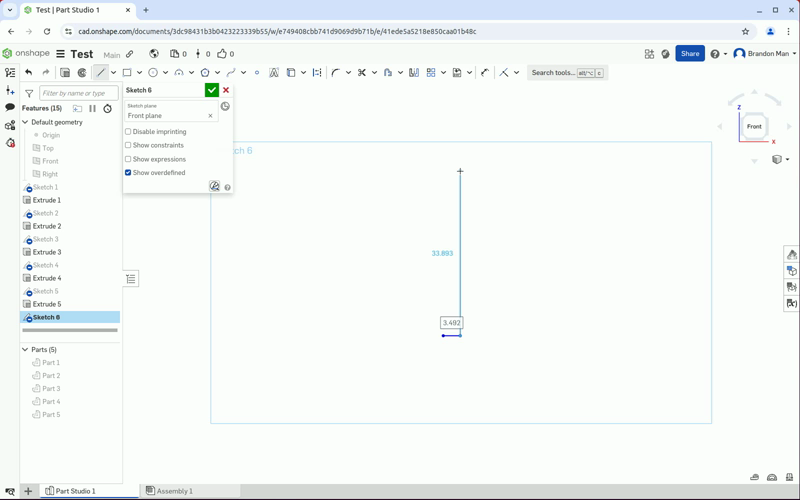
key_up(shift)
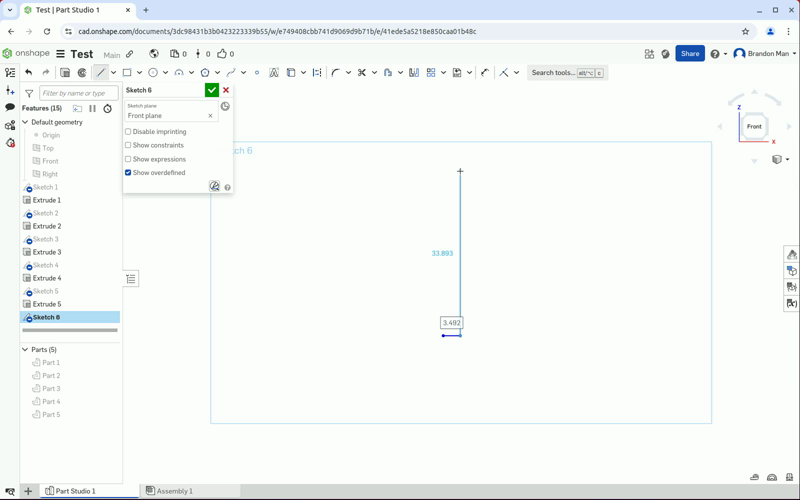
key_down(shift)
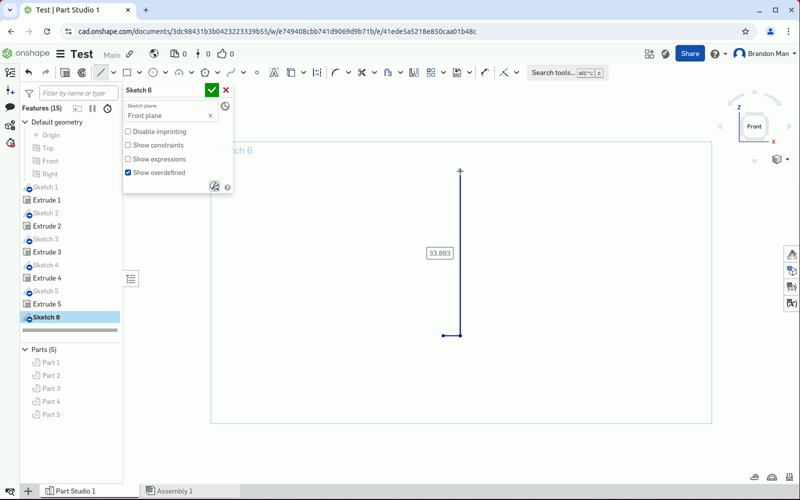
mouse_move(490, 170)
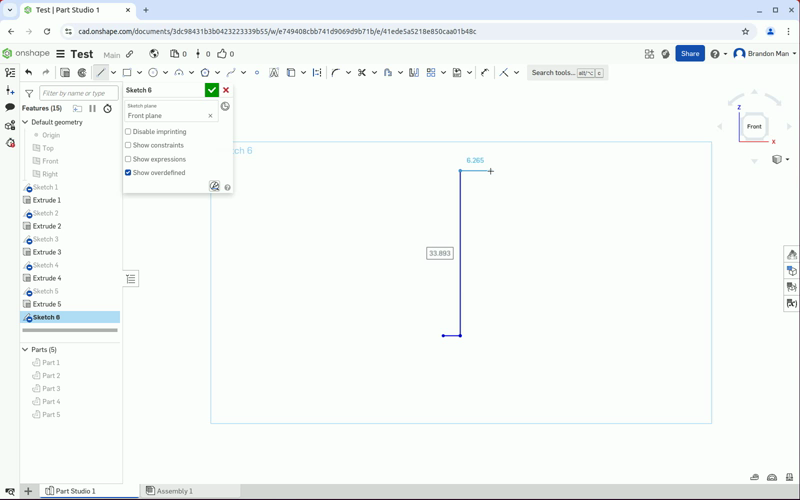
mouse_move(443, 170)
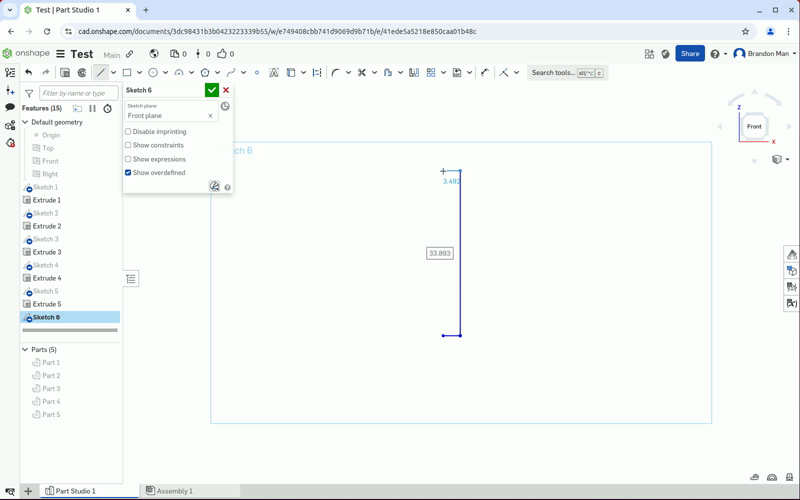
click(443, 170)
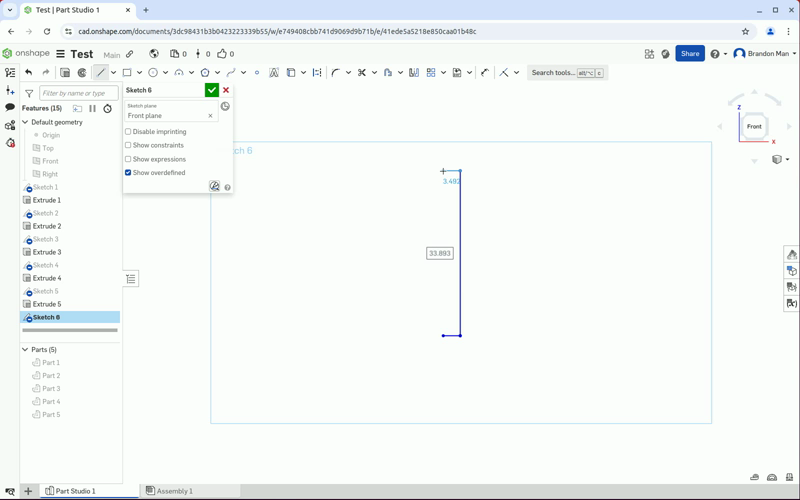
key_up(shift)
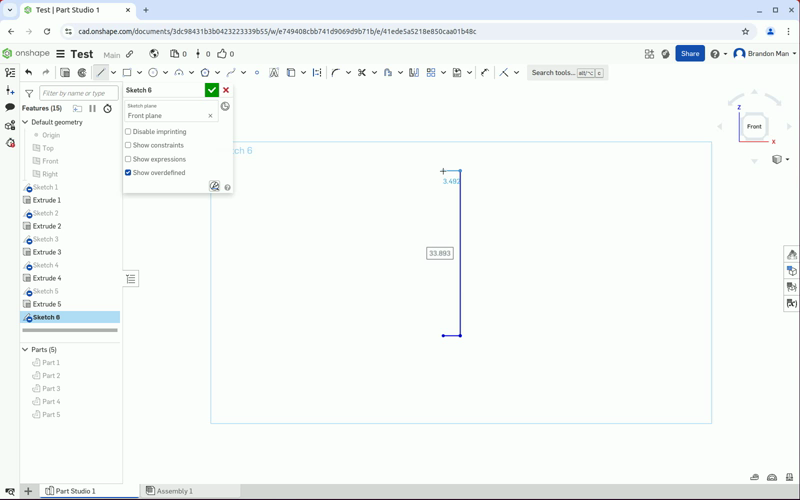
key_down(shift)
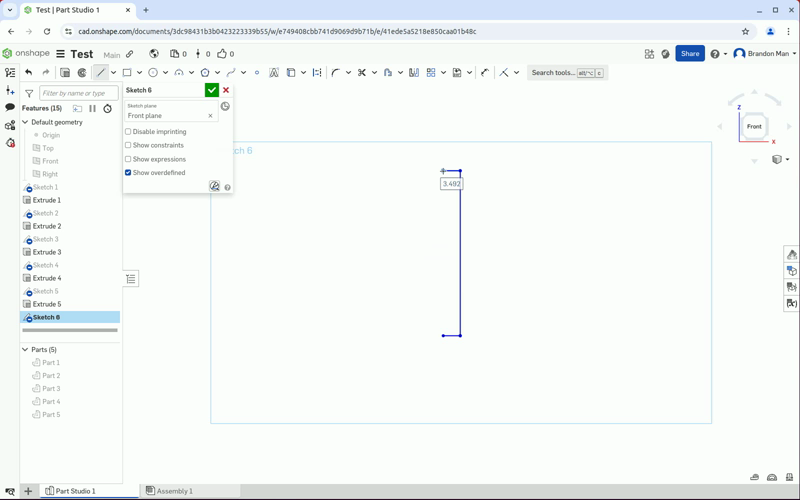
mouse_move(443, 335)
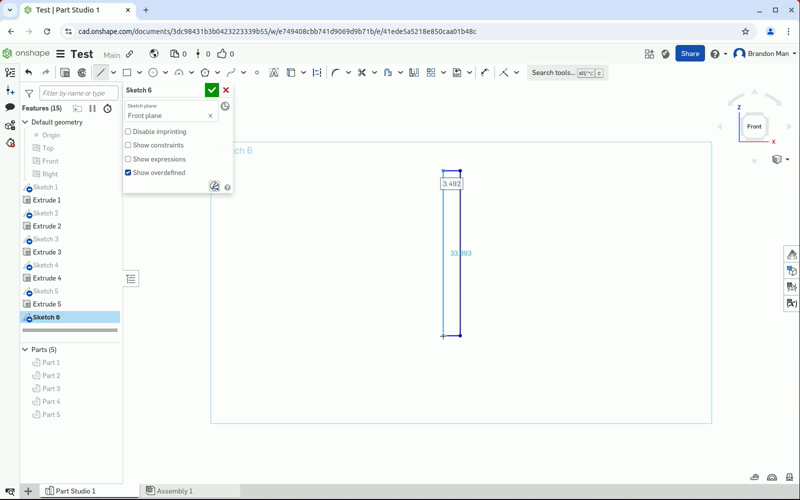
key_up(shift)
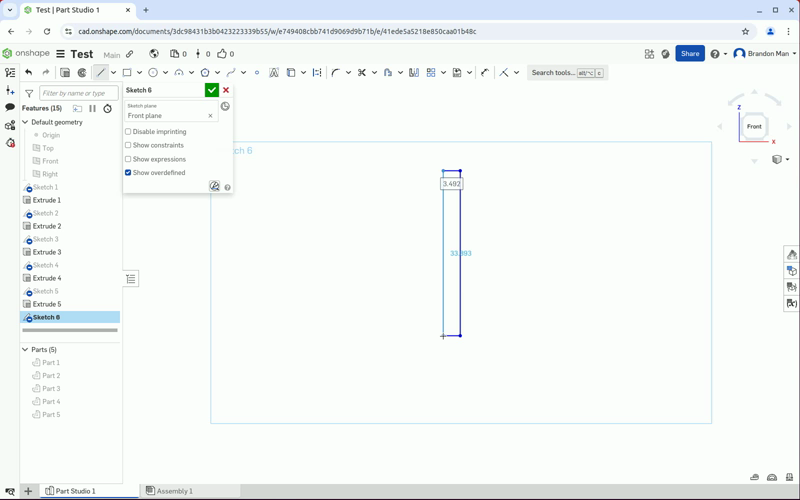
click(443, 335)
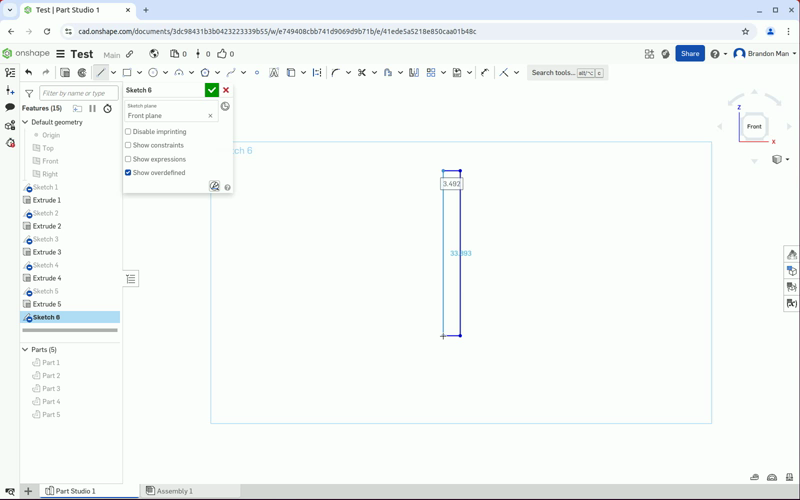
key(esc)
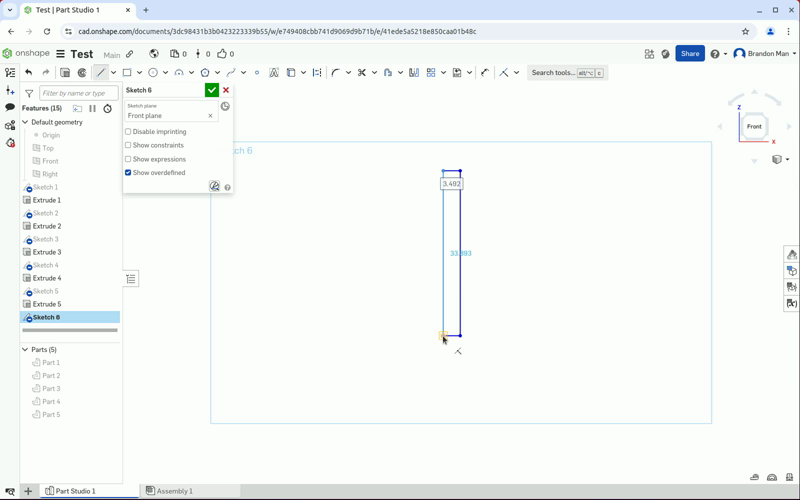
mouse_move(450, 233)
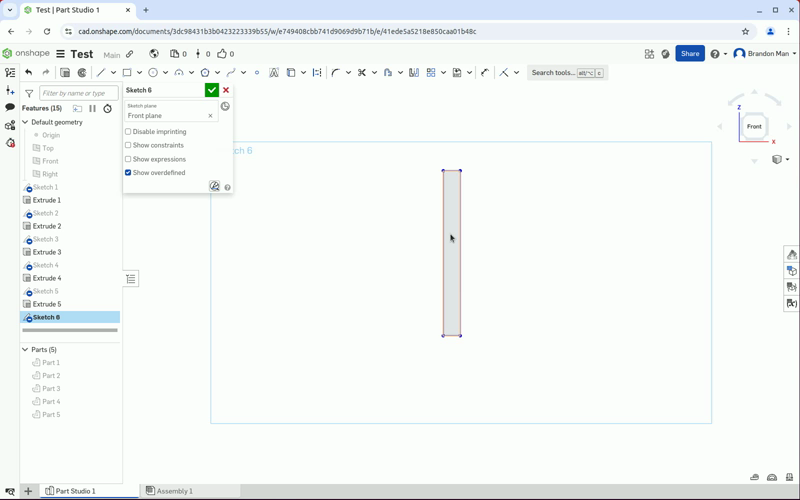
click(450, 233)
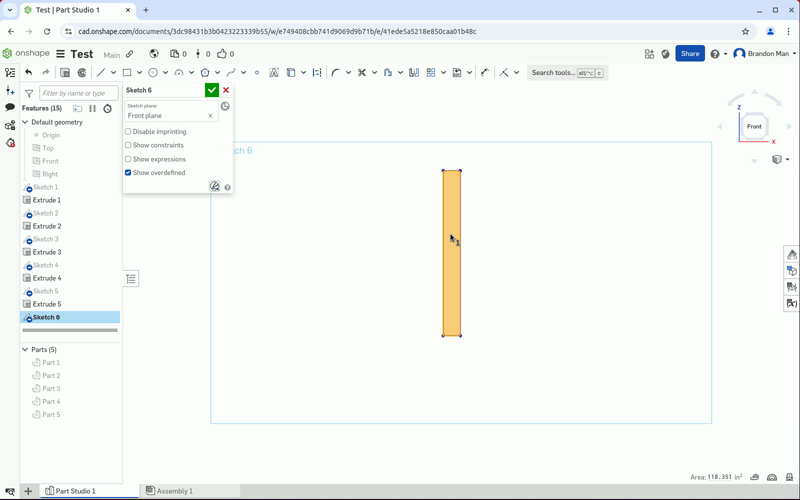
mouse_move(73, 352)
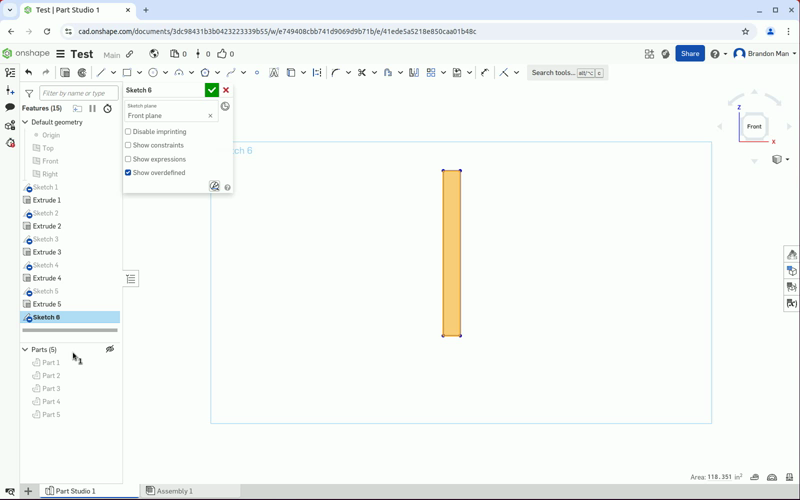
key(shift+y)
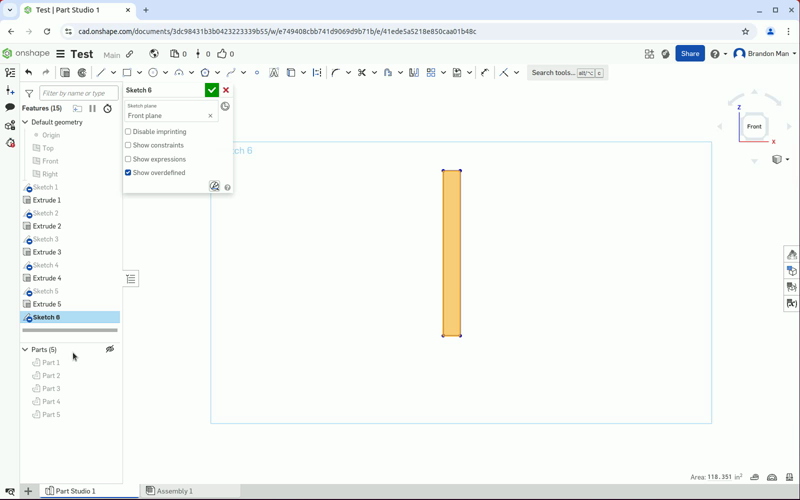
key(shift+e)
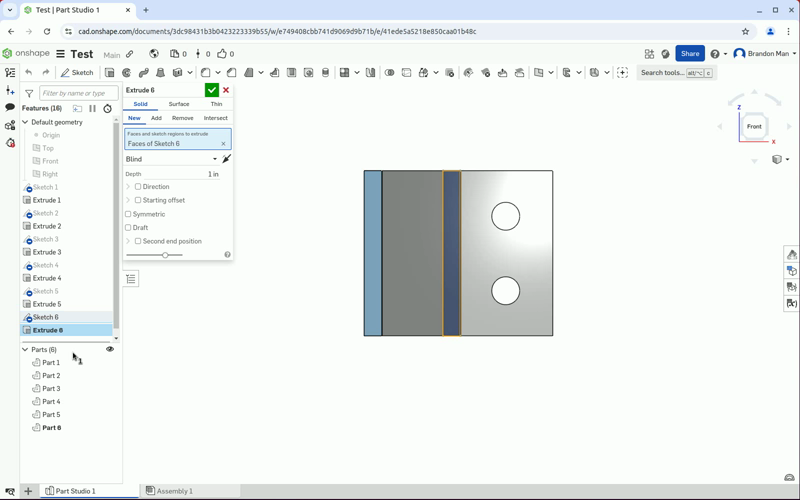
mouse_move(143, 106)
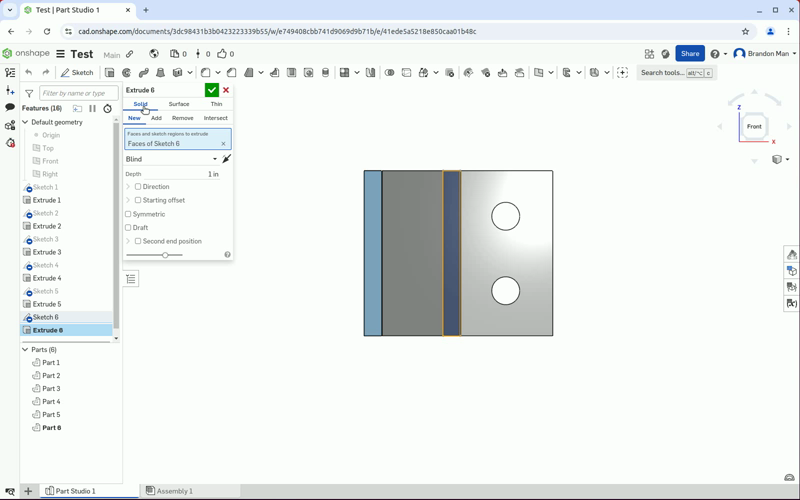
click(143, 106)
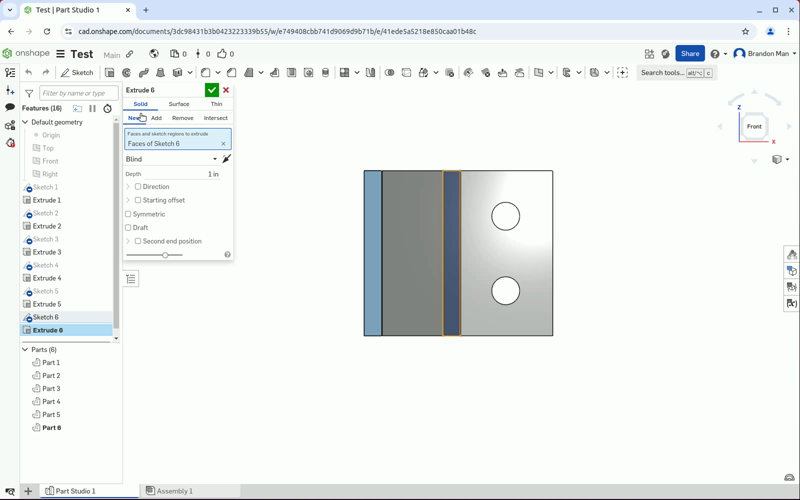
mouse_move(137, 120)
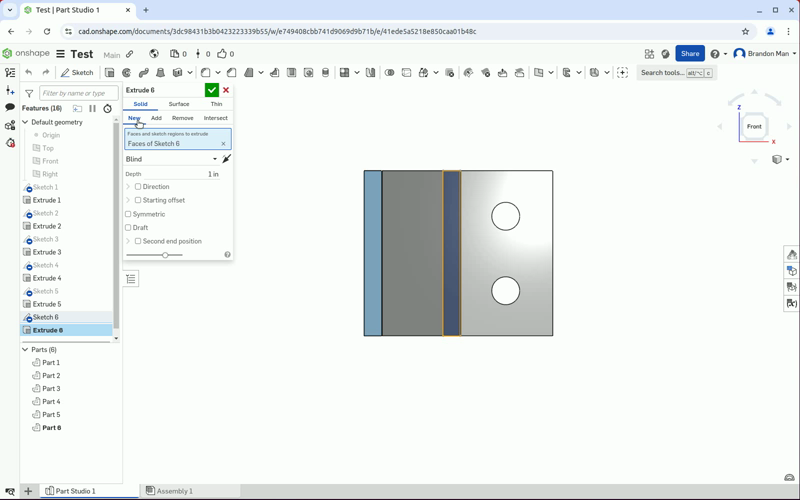
click(137, 120)
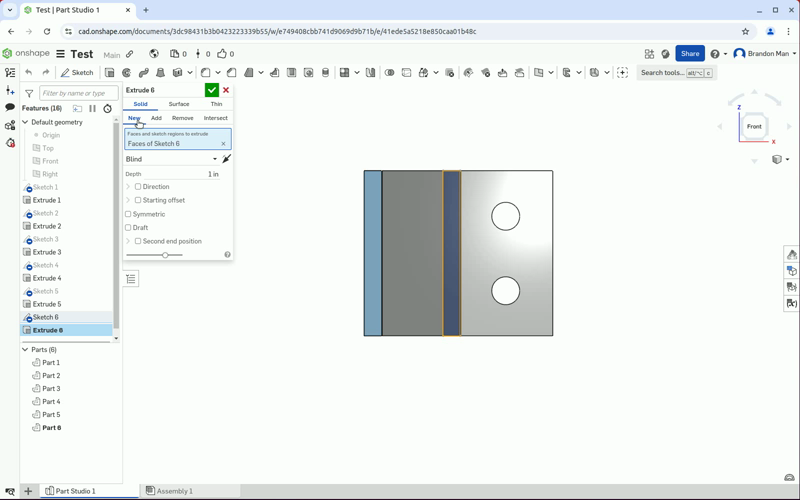
key(tab, 4)
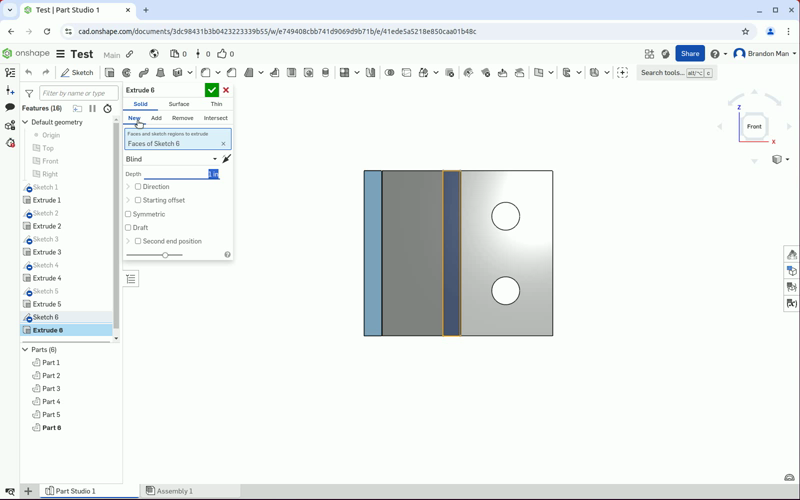
text(-6.981)
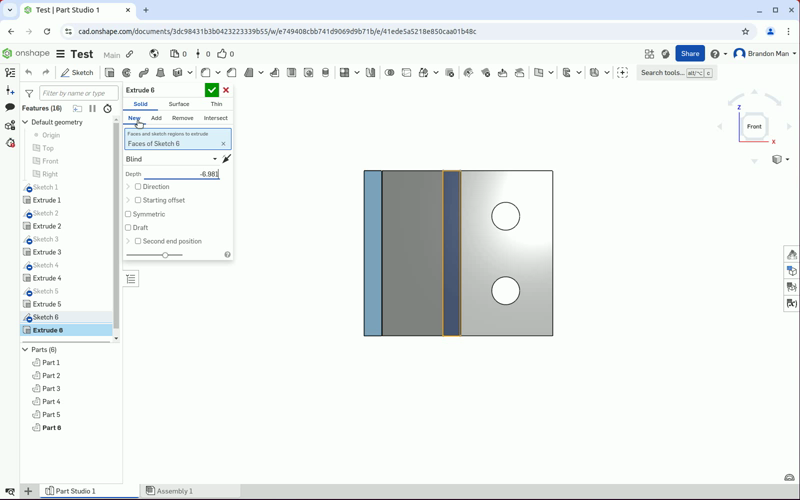
key(enter)
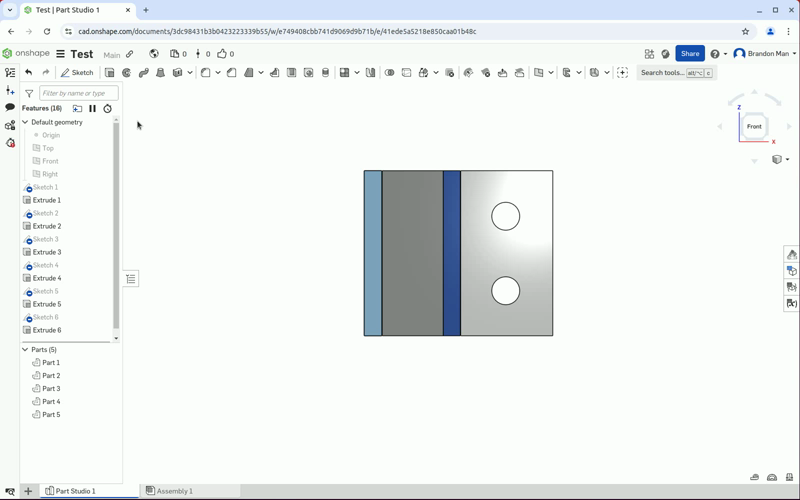
key(shift+h)
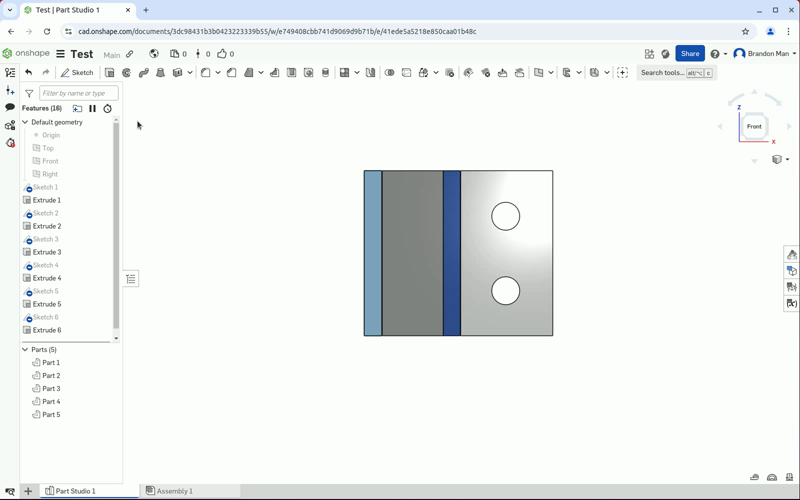
key(shift+h)
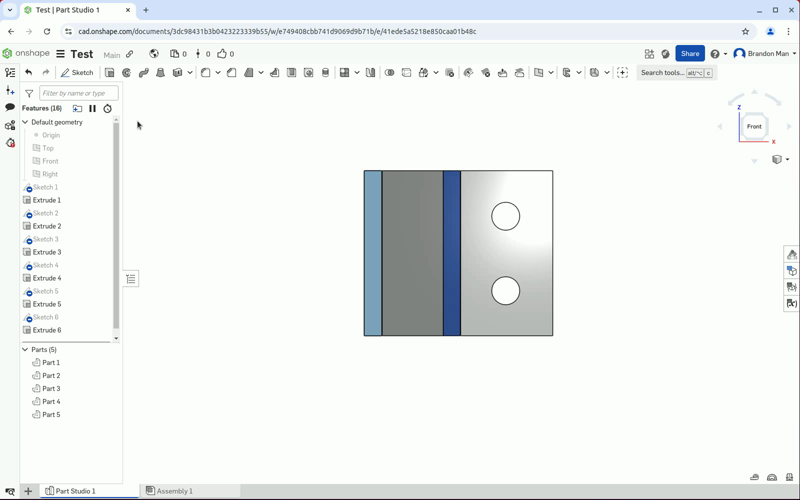
mouse_move(69, 189)
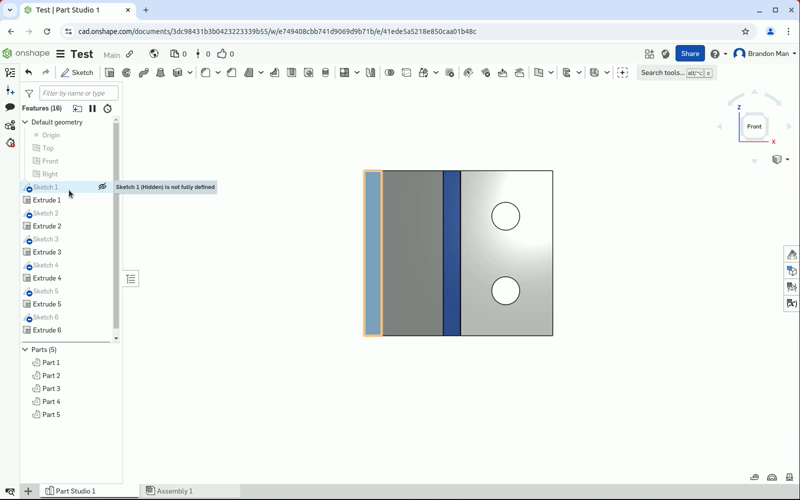
click(69, 189)
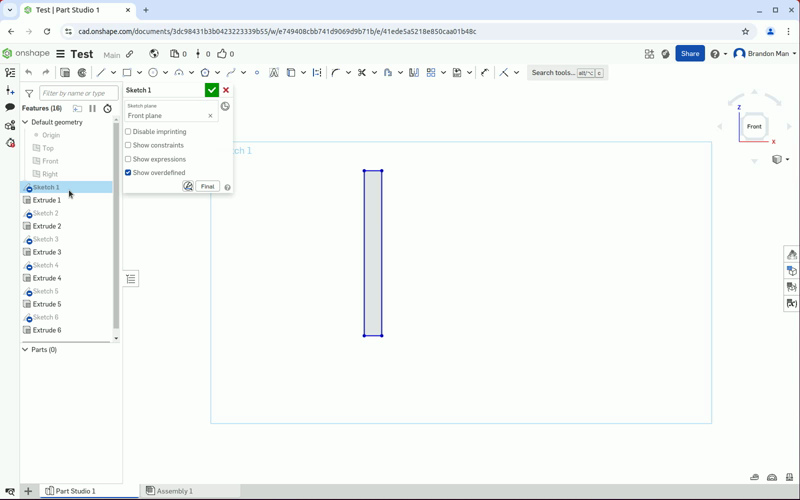
mouse_move(229, 92)
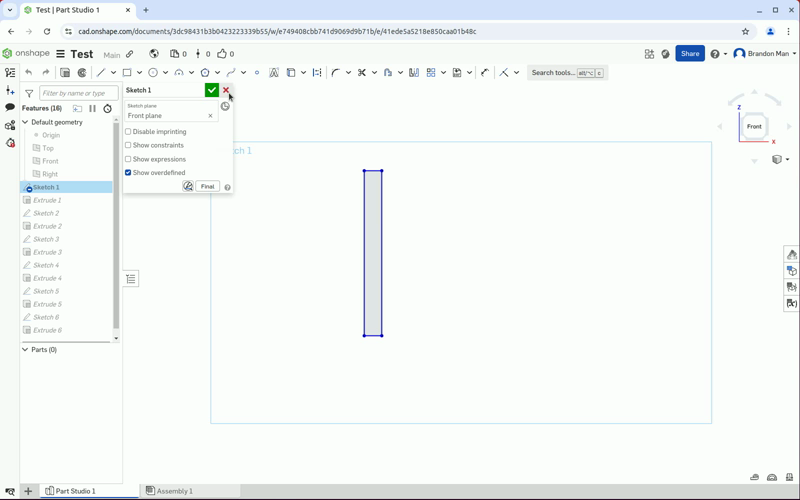
click(229, 92)
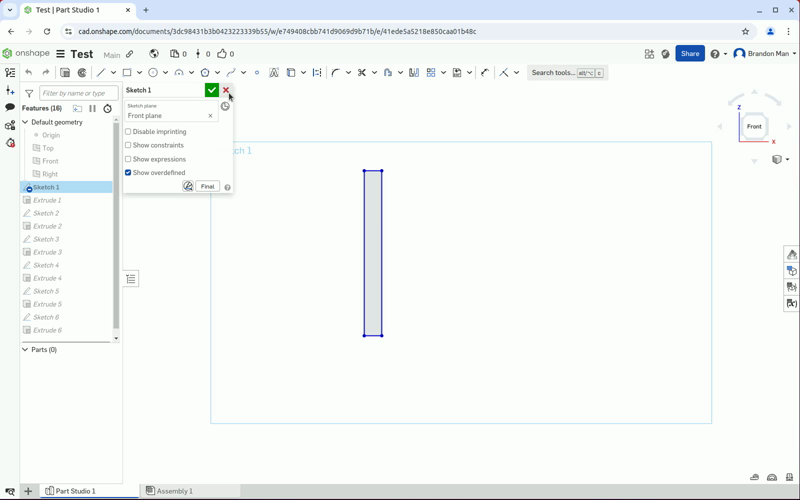
key(shift+s)
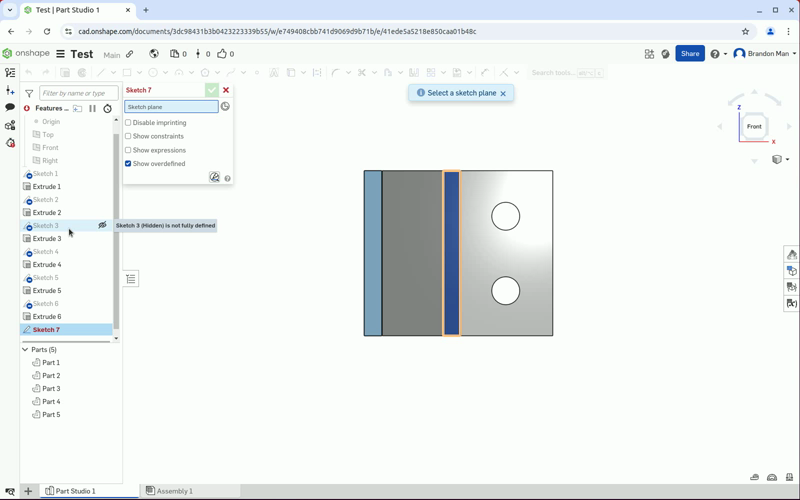
scroll(3)
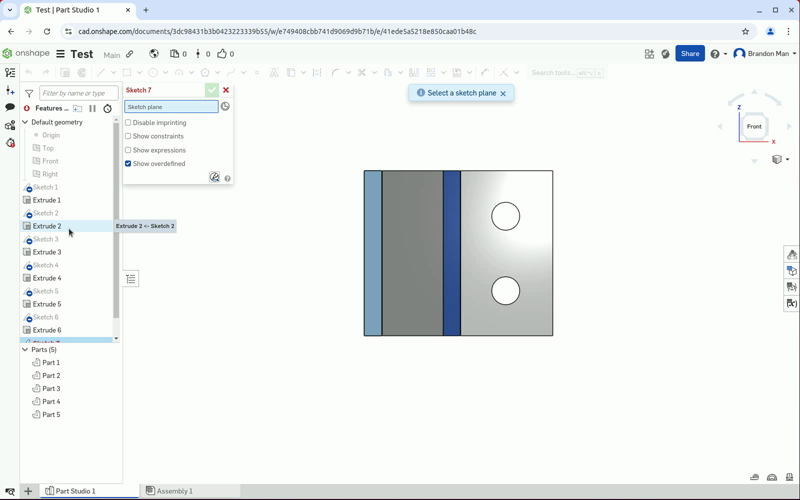
mouse_move(69, 163)
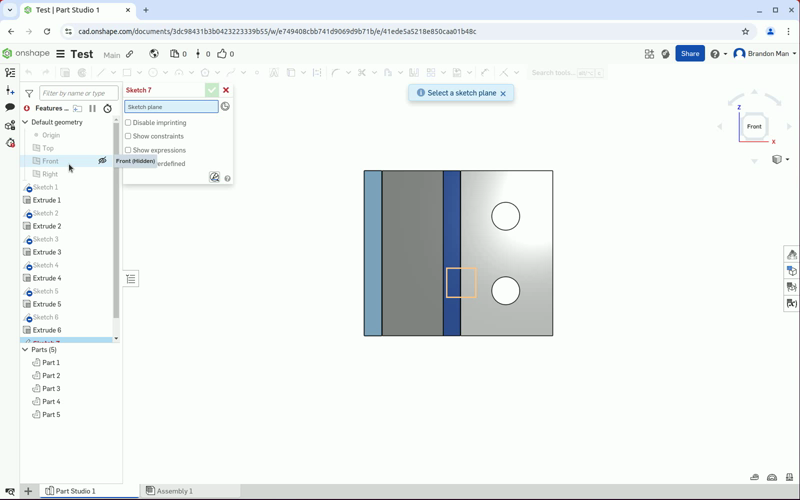
click(69, 163)
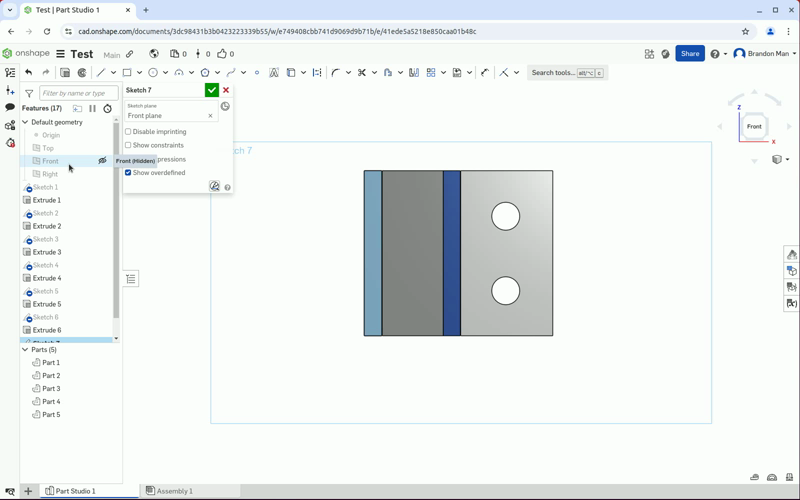
mouse_move(73, 352)
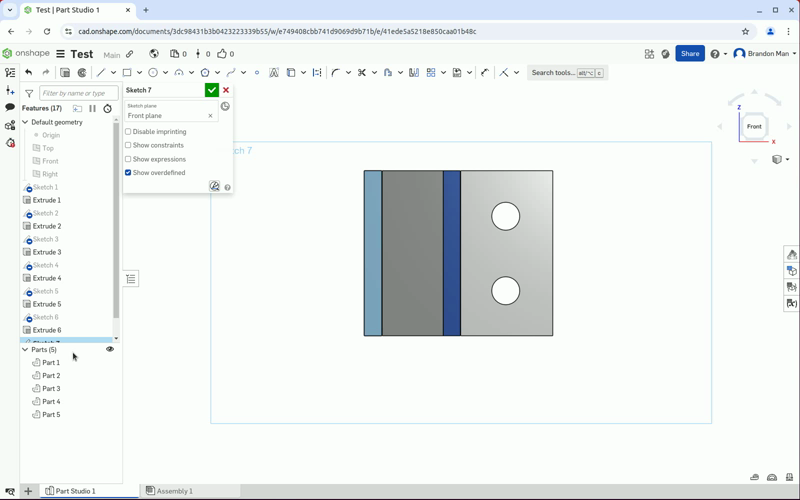
key(y)
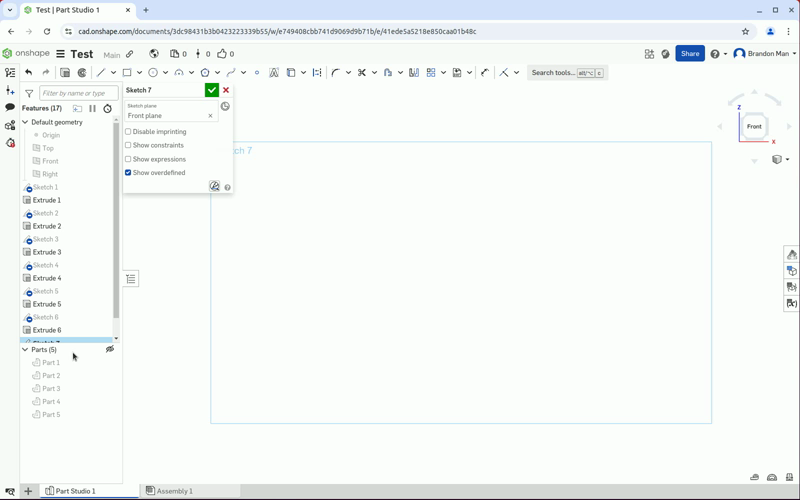
key(l)
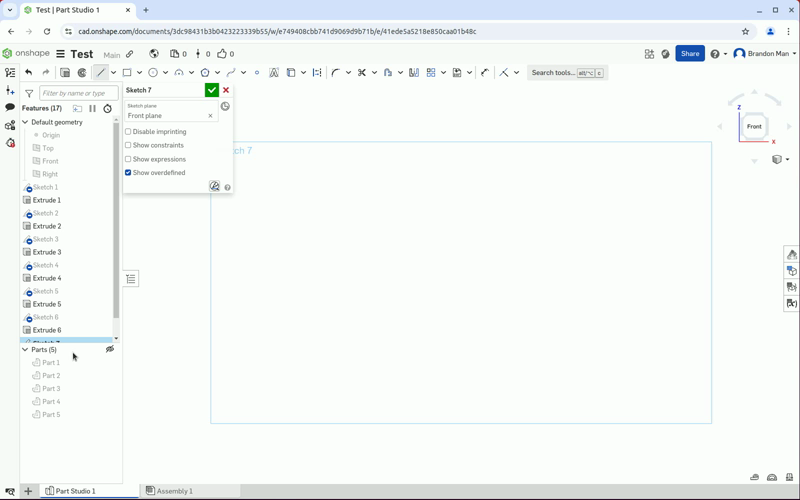
key_down(shift)
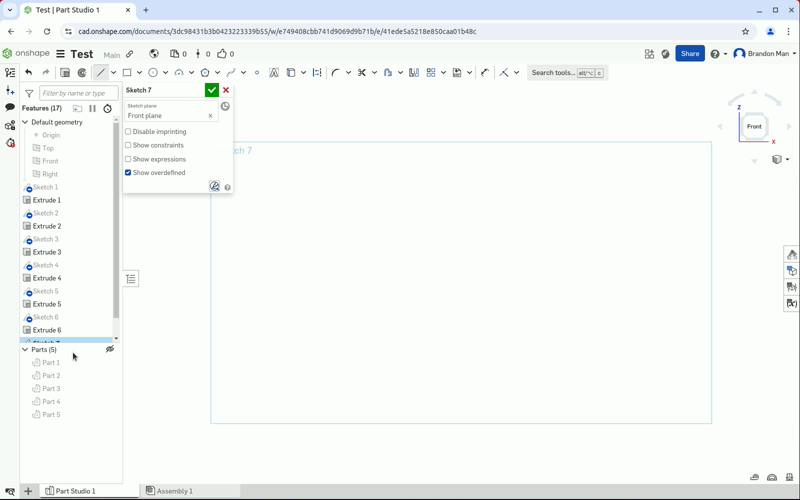
mouse_move(382, 335)
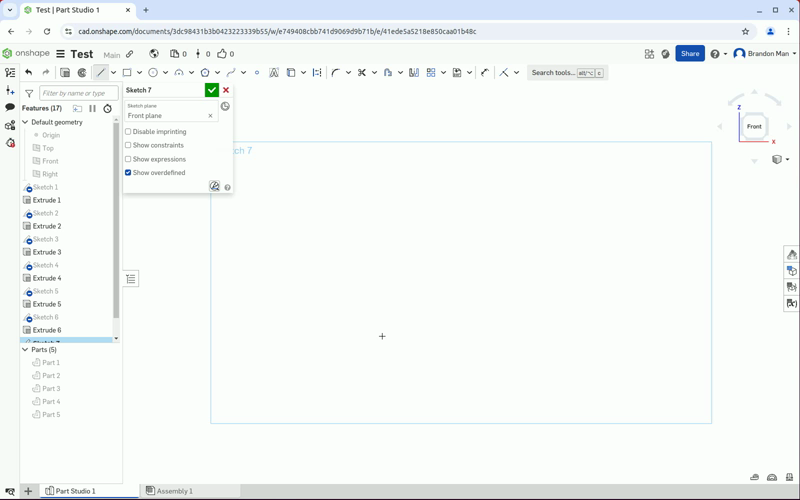
click(382, 335)
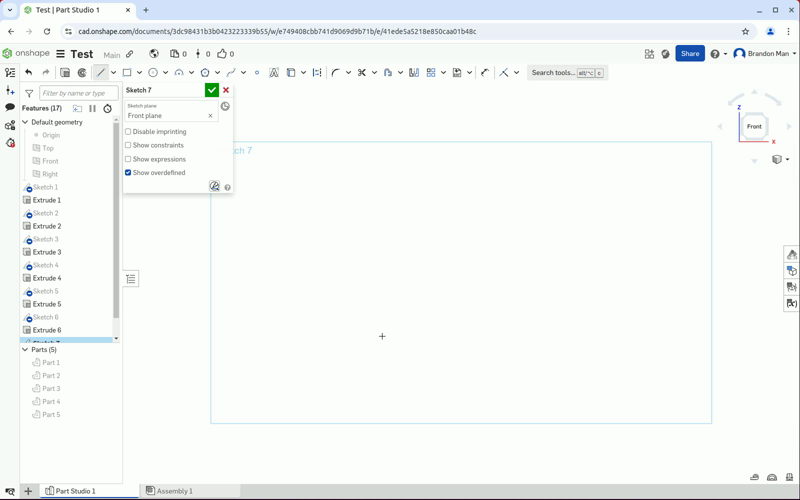
key_up(shift)
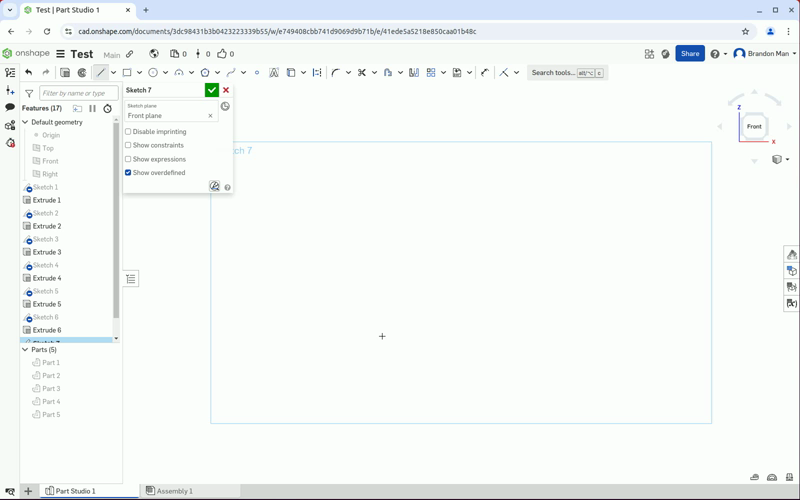
key_down(shift)
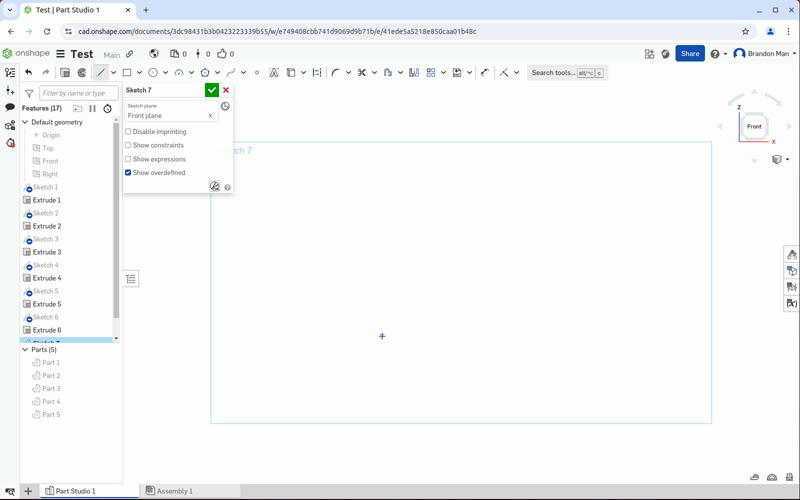
mouse_move(460, 335)
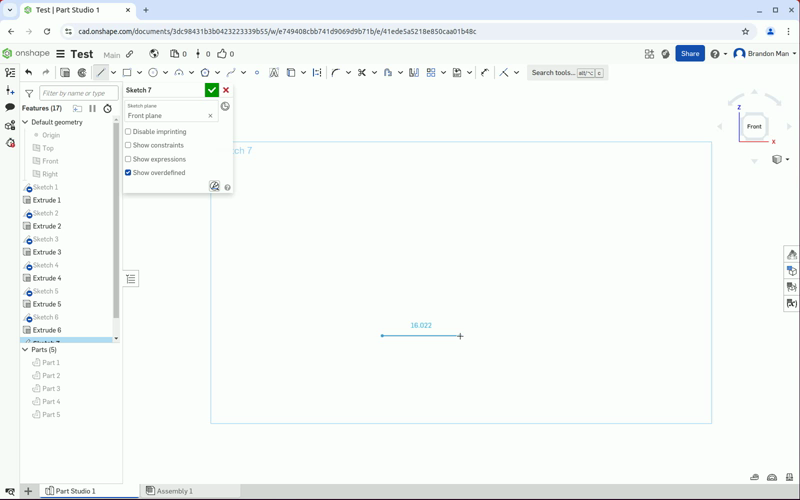
click(460, 335)
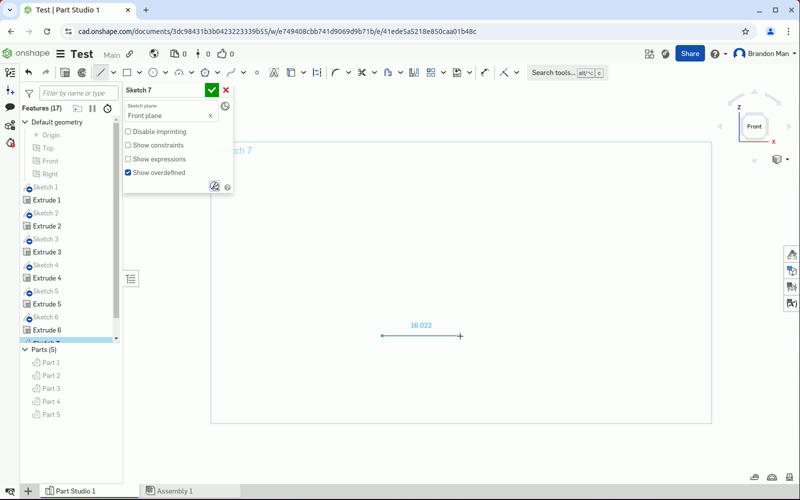
key_up(shift)
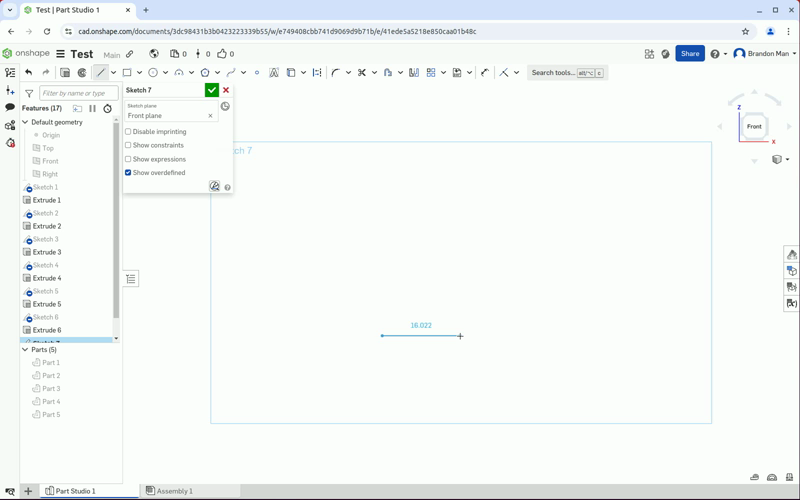
key_down(shift)
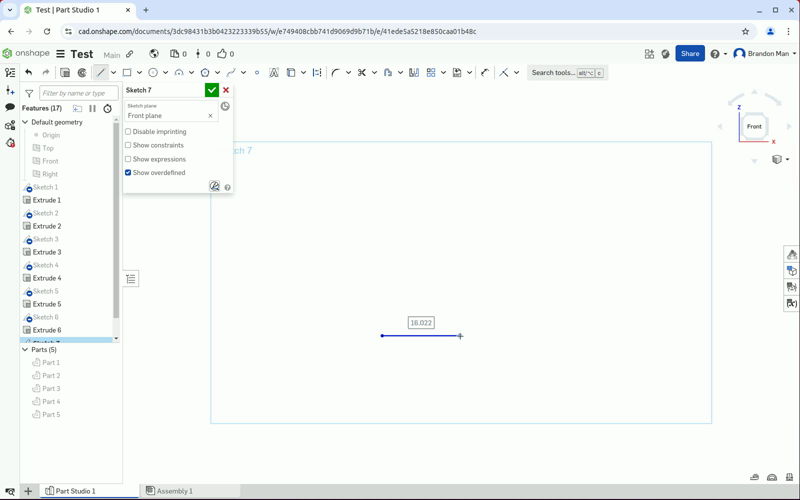
mouse_move(490, 335)
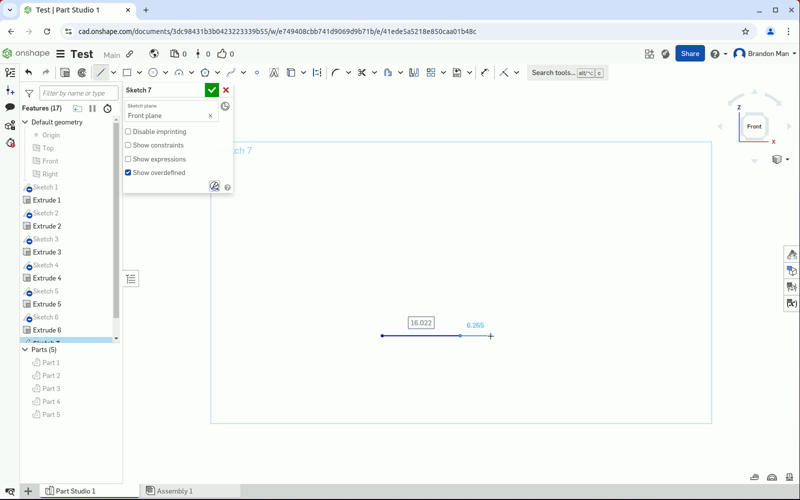
mouse_move(443, 335)
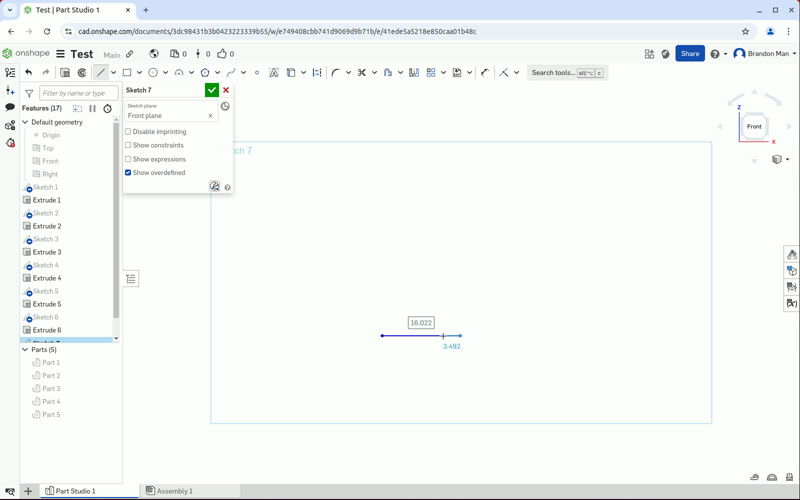
click(443, 335)
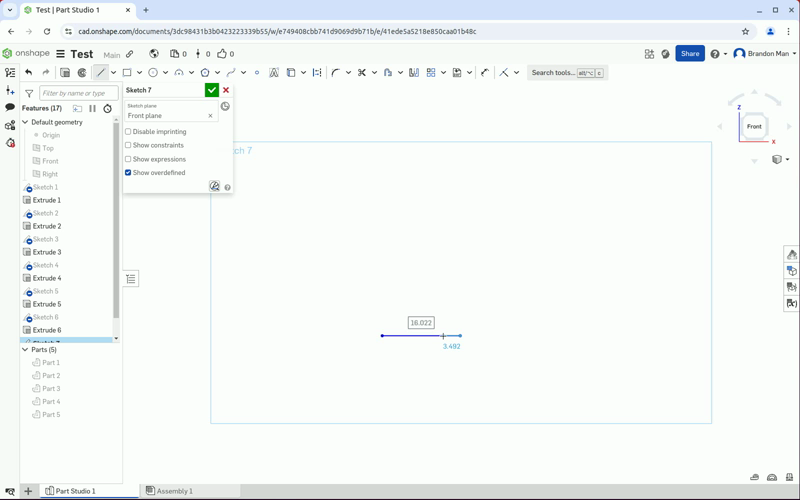
key_up(shift)
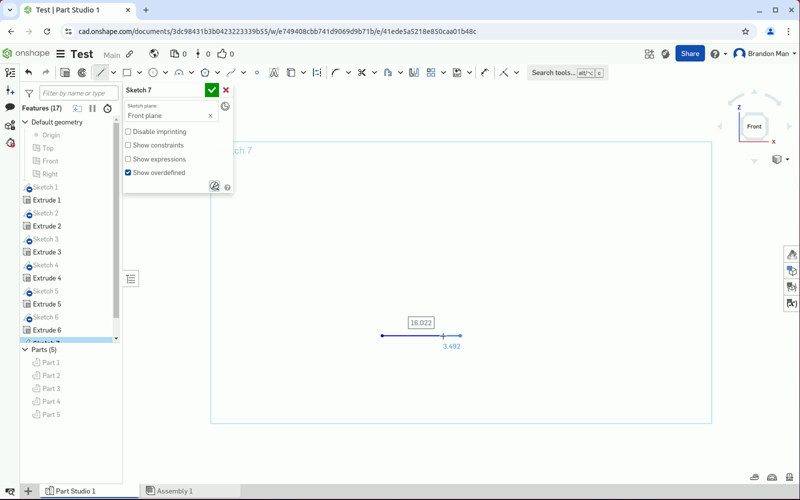
key_down(shift)
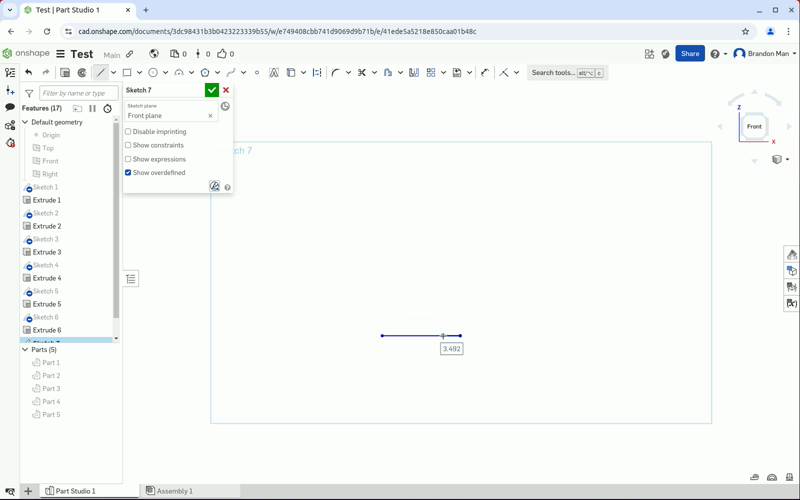
mouse_move(443, 170)
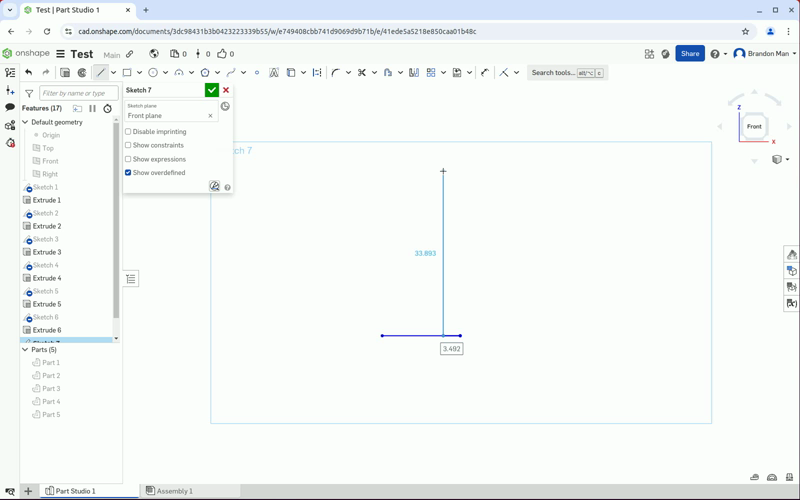
click(443, 170)
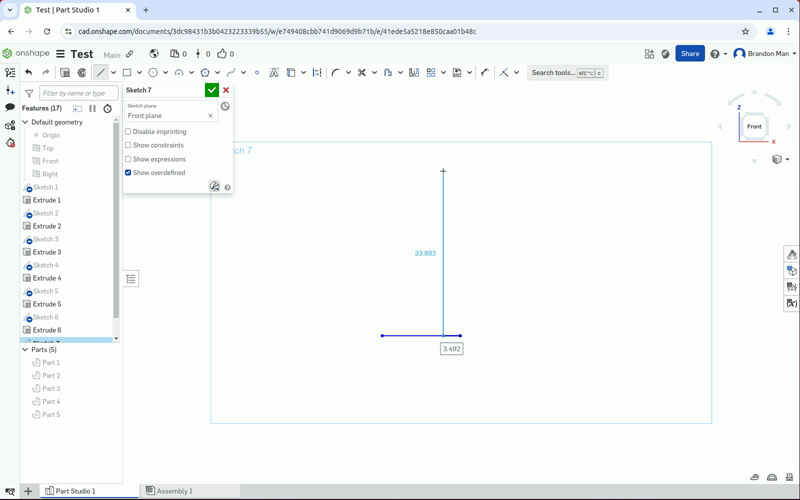
key_up(shift)
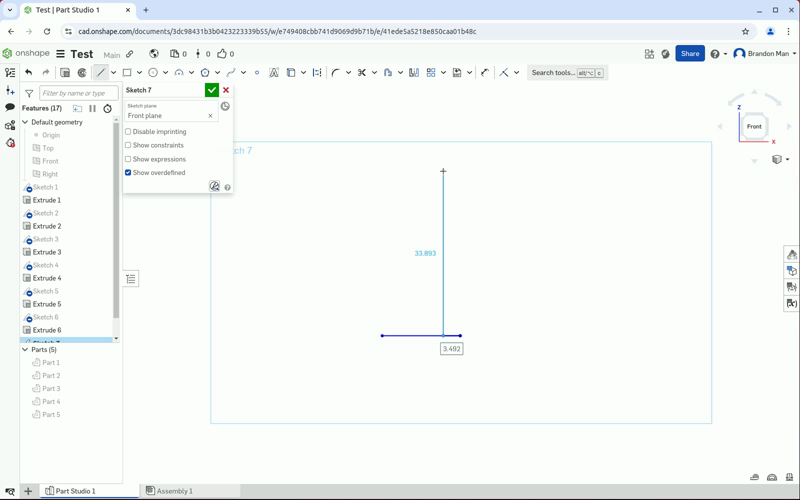
key_down(shift)
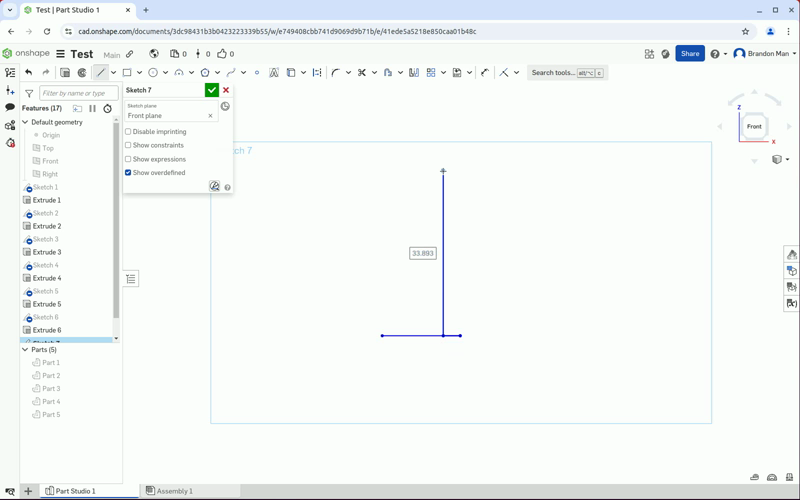
mouse_move(382, 170)
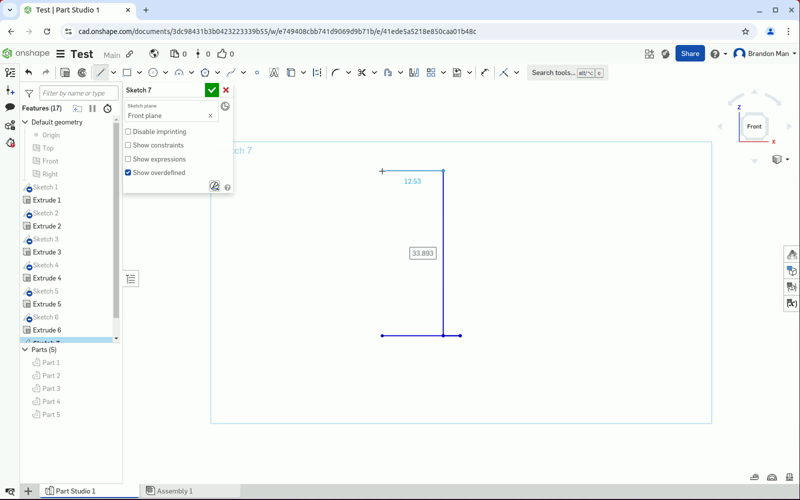
click(382, 170)
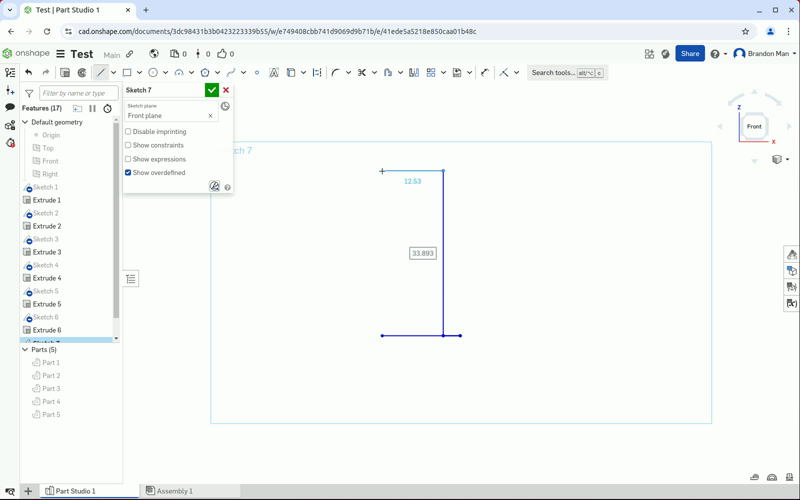
key_up(shift)
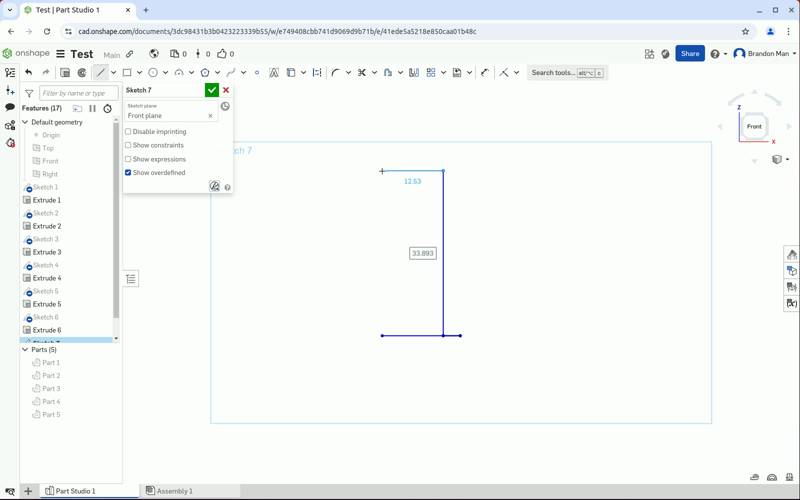
key_down(shift)
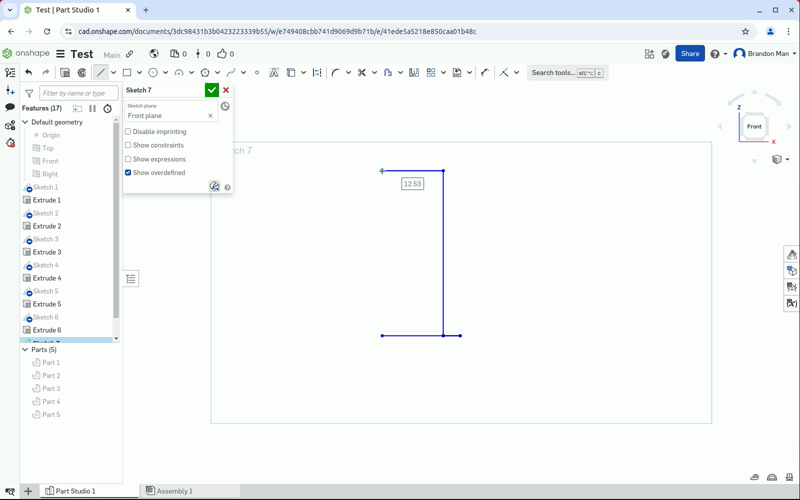
mouse_move(382, 335)
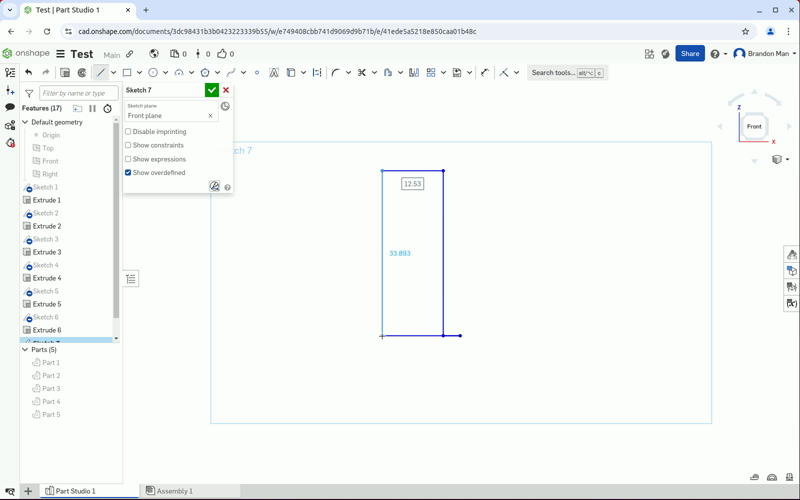
key_up(shift)
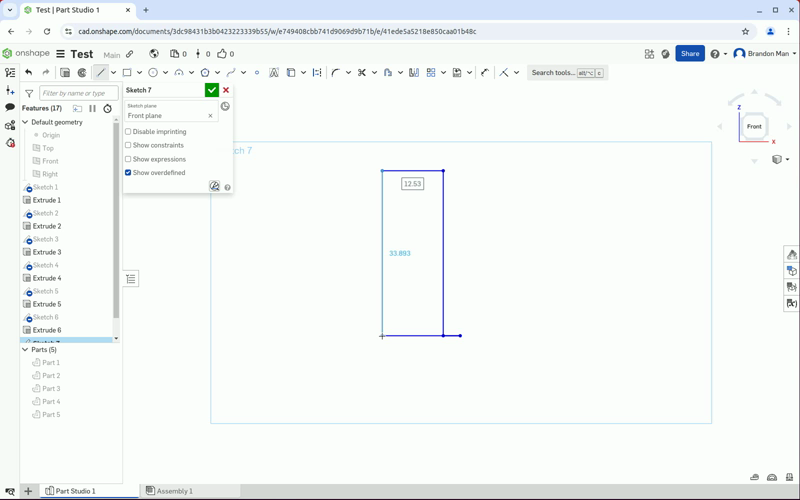
click(382, 335)
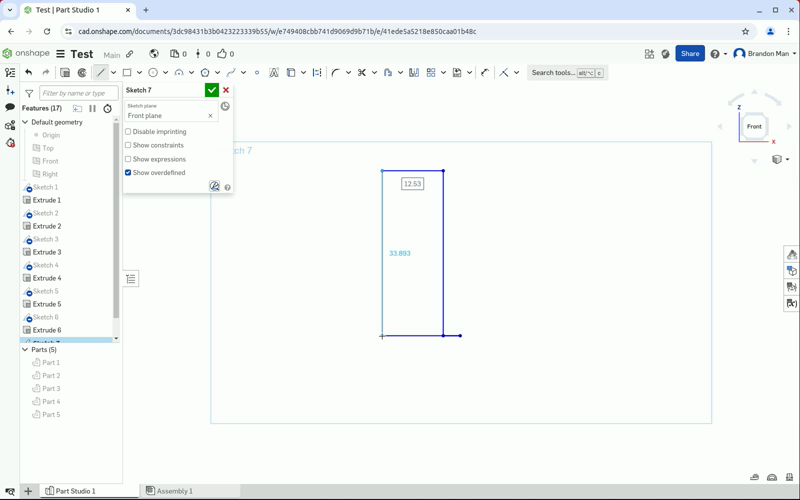
key(esc)
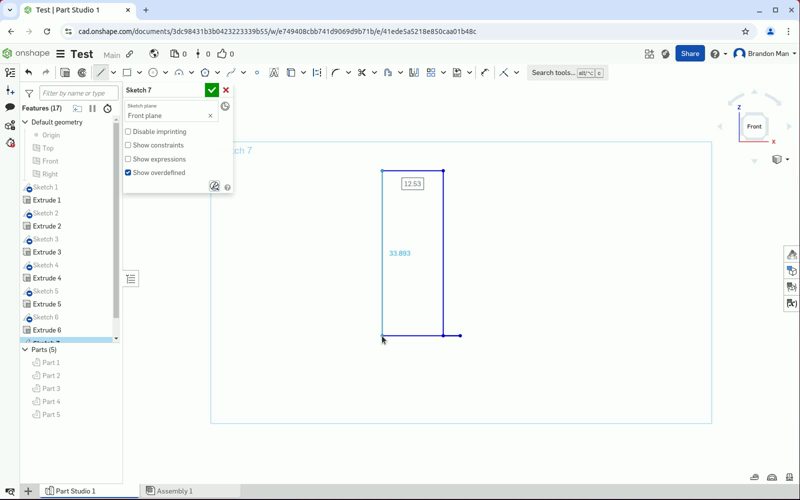
mouse_move(424, 179)
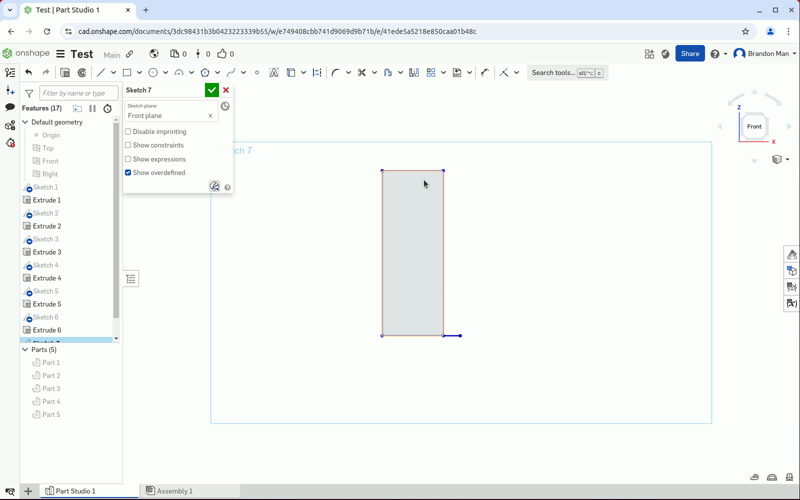
scroll(6)
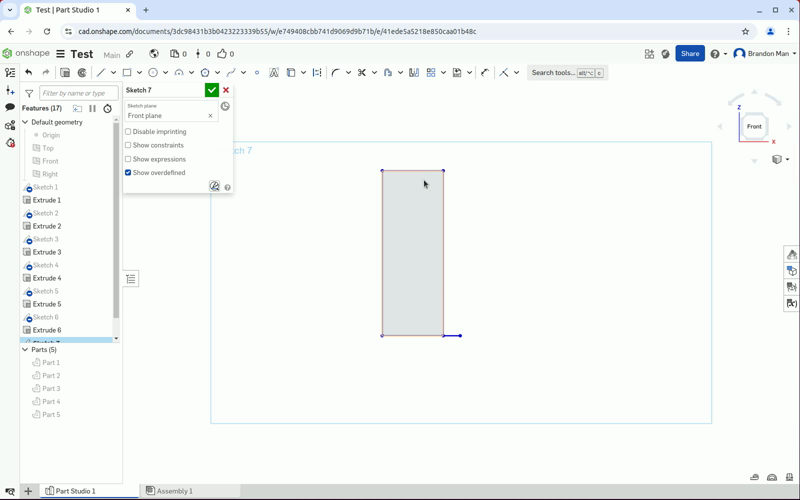
scroll(6)
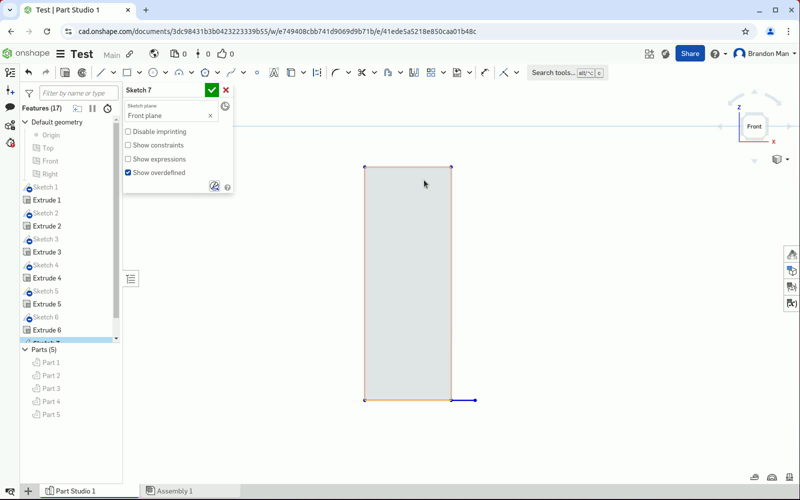
scroll(6)
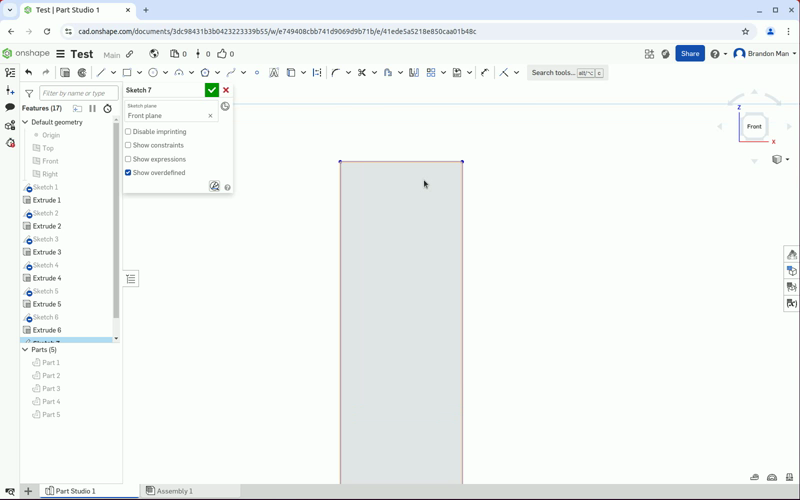
scroll(6)
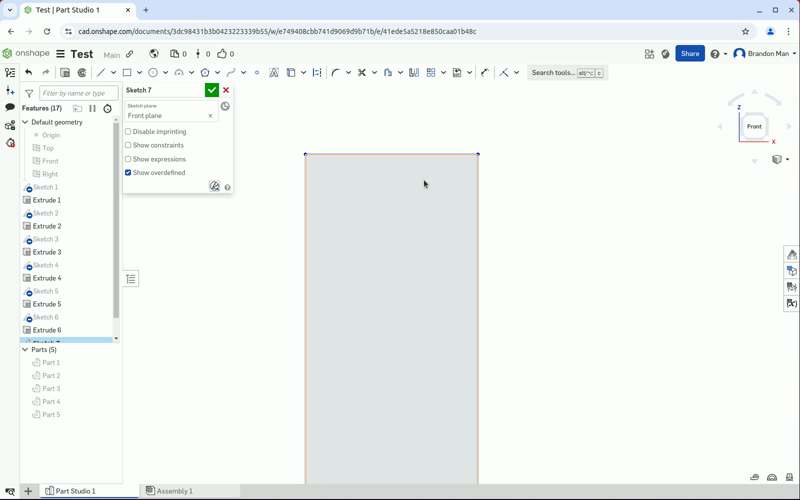
scroll(6)
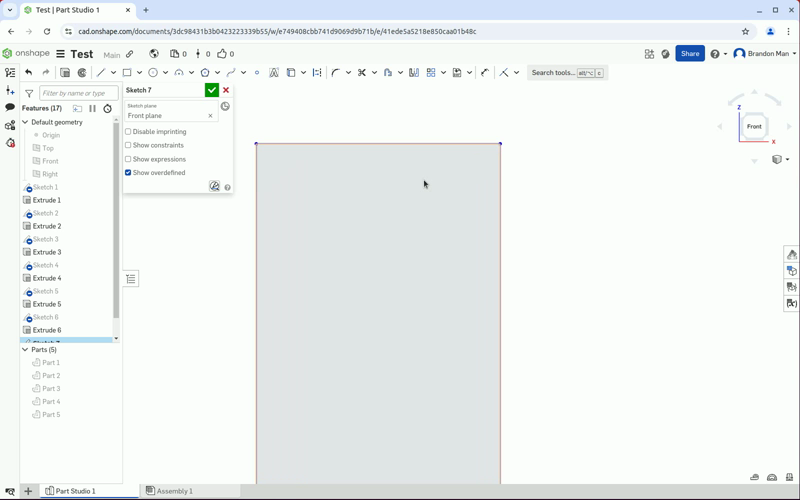
scroll(6)
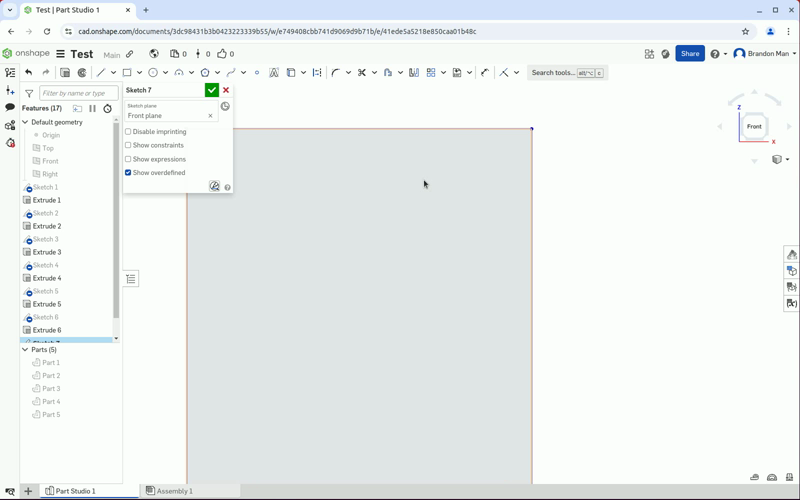
scroll(6)
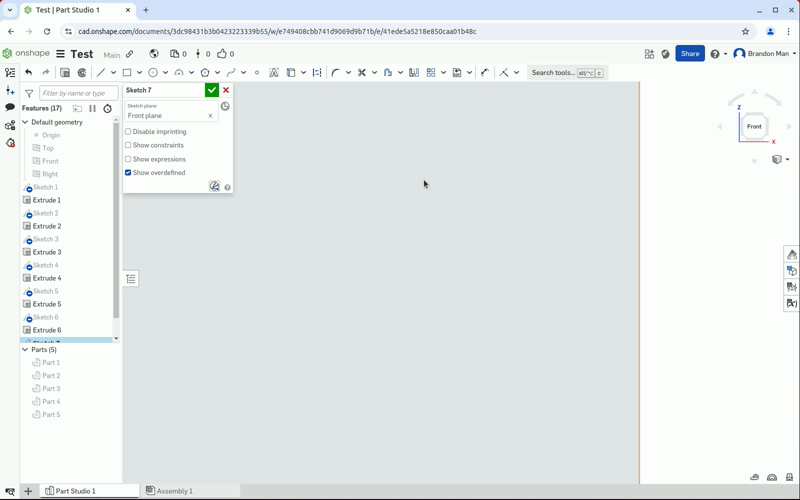
click(424, 179)
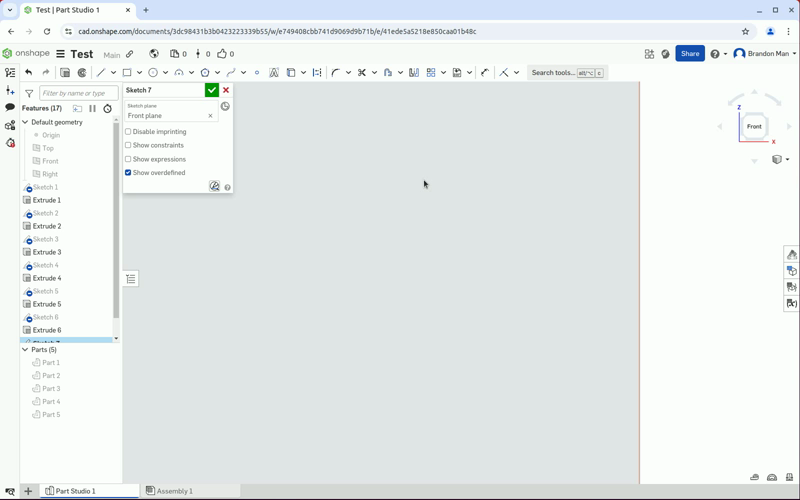
scroll(-6)
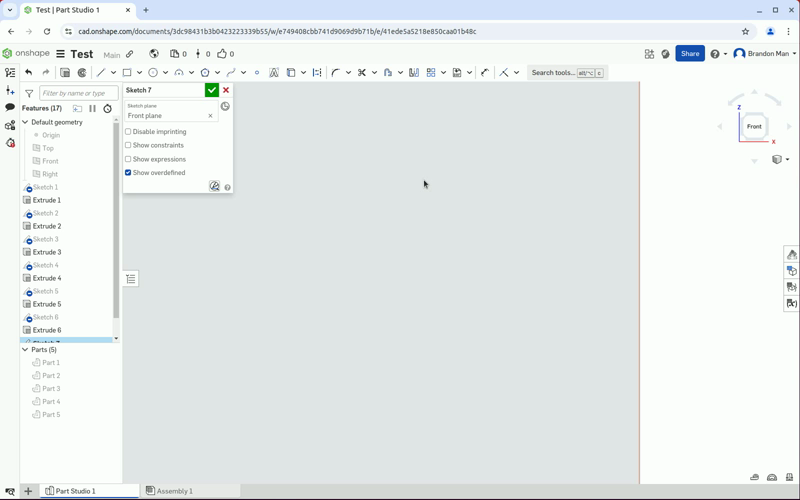
scroll(-6)
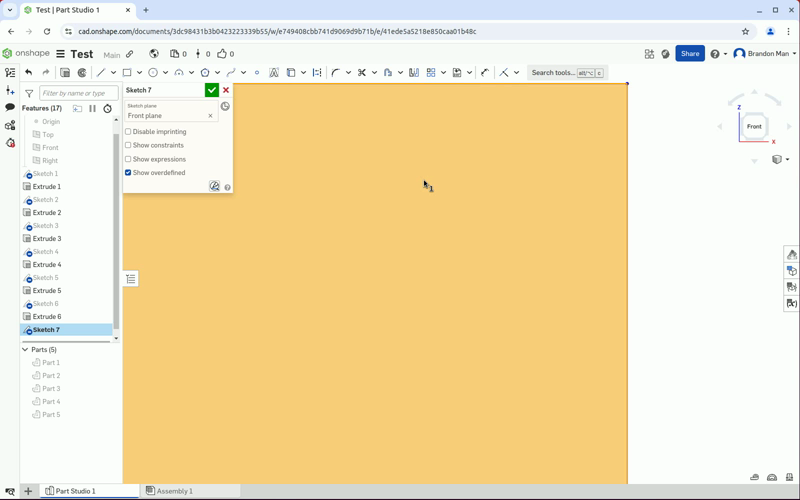
scroll(-6)
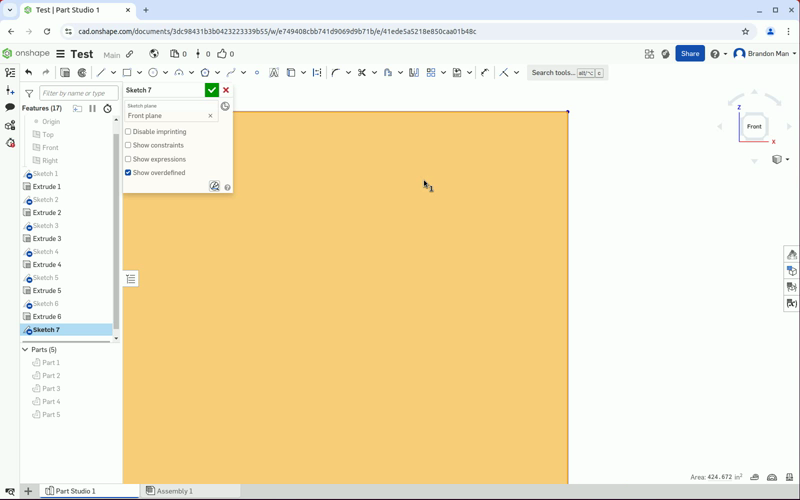
scroll(-6)
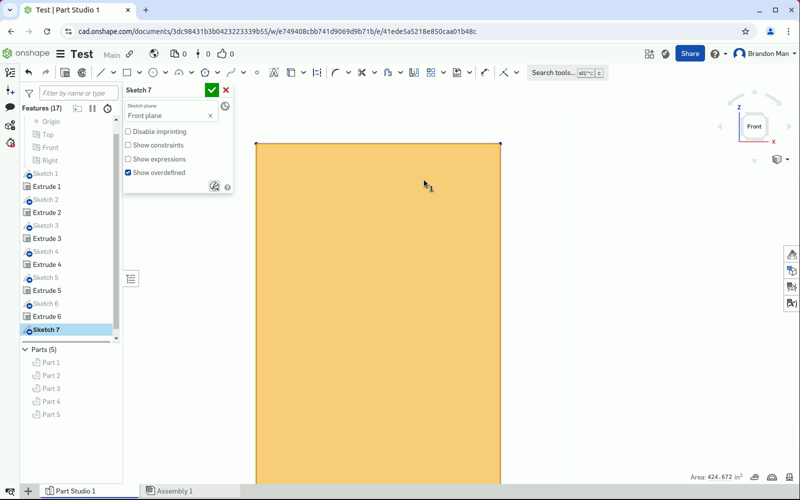
scroll(-6)
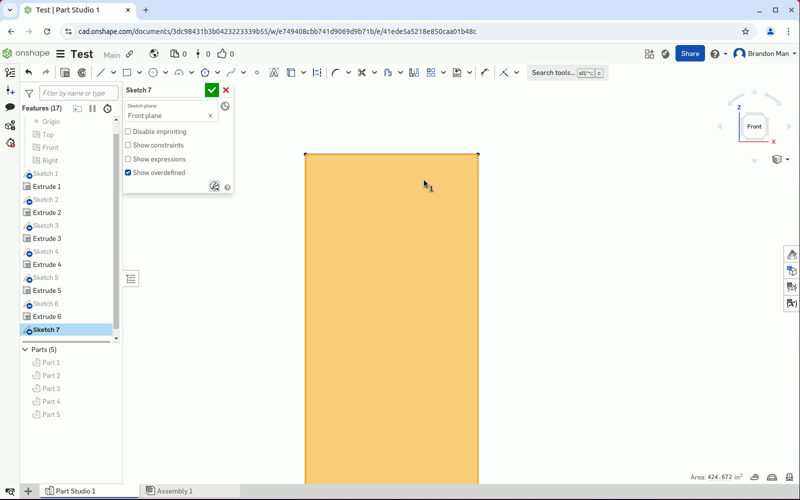
scroll(-6)
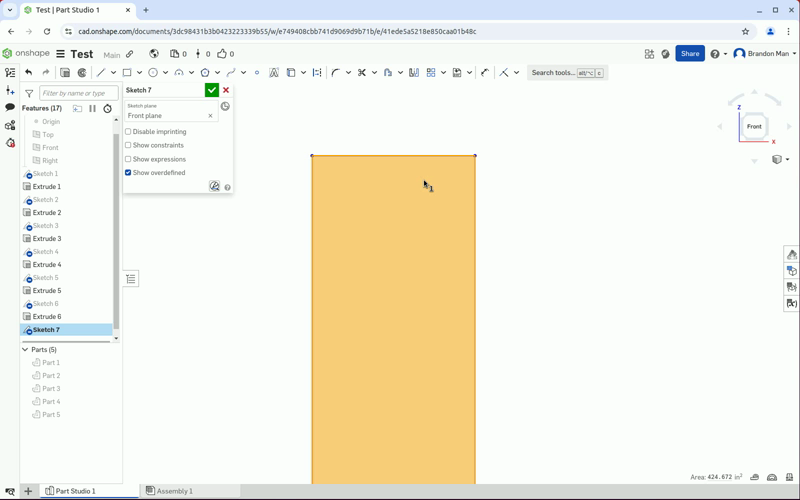
scroll(-6)
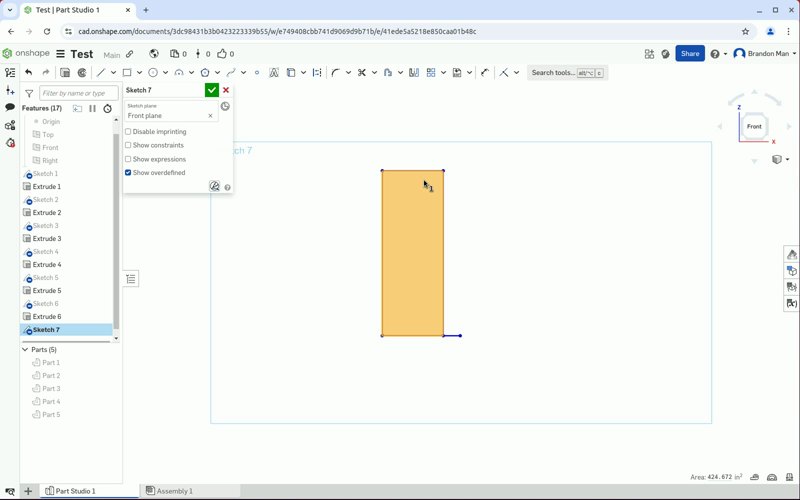
mouse_move(73, 352)
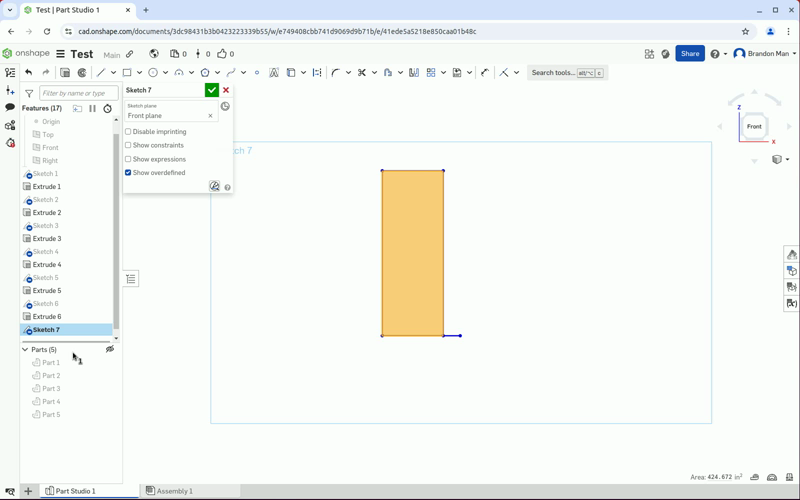
key(shift+y)
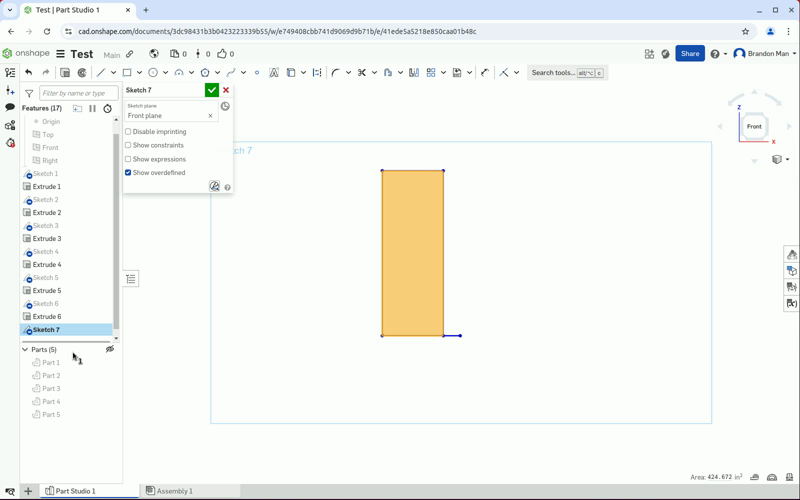
key(shift+e)
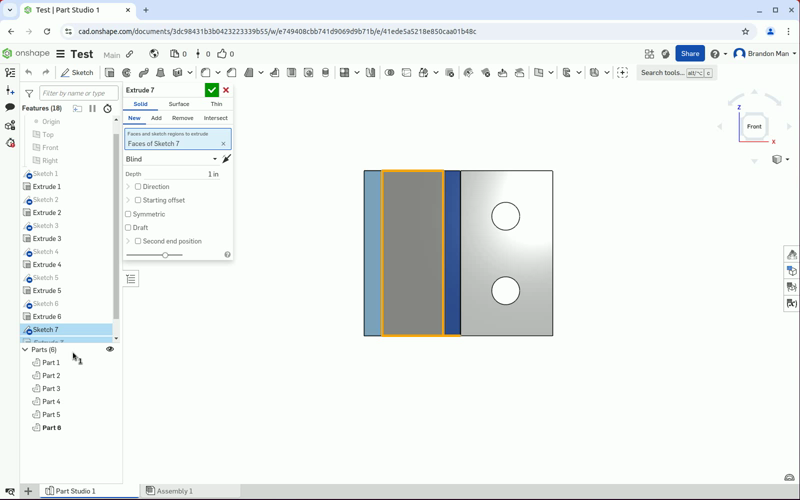
mouse_move(143, 106)
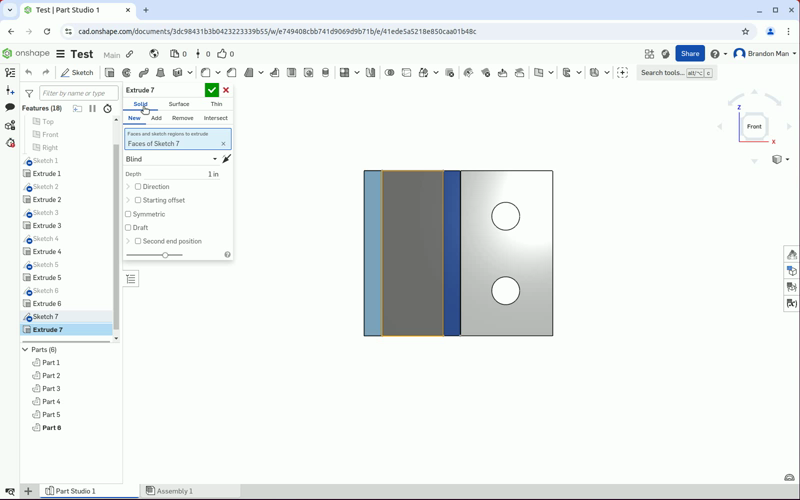
click(143, 106)
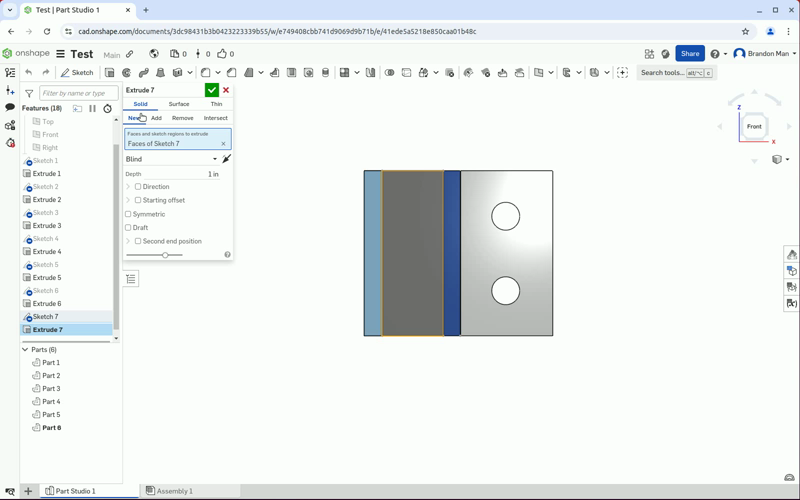
mouse_move(137, 120)
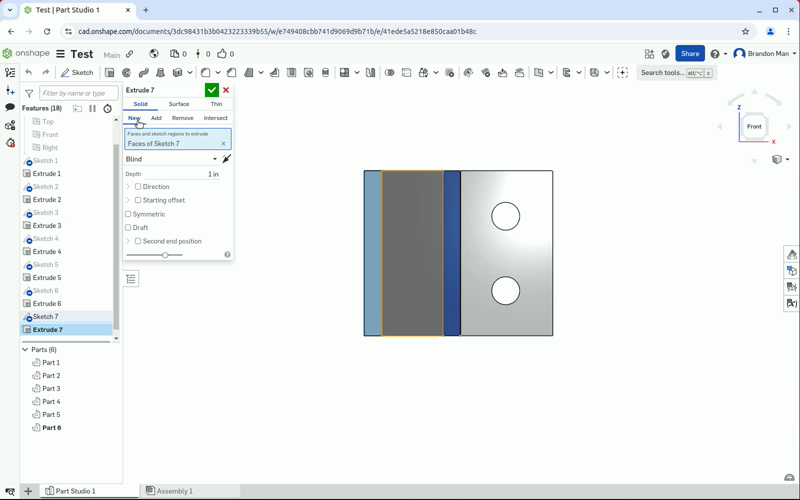
click(137, 120)
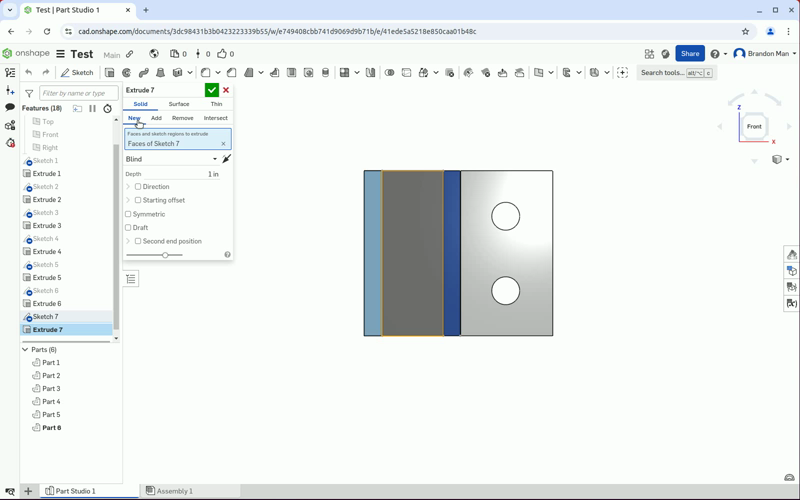
key(tab, 4)
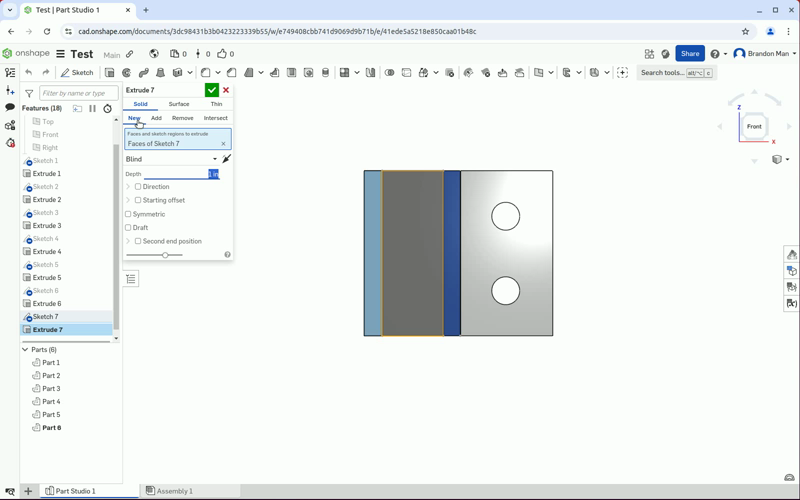
text(-3.611)
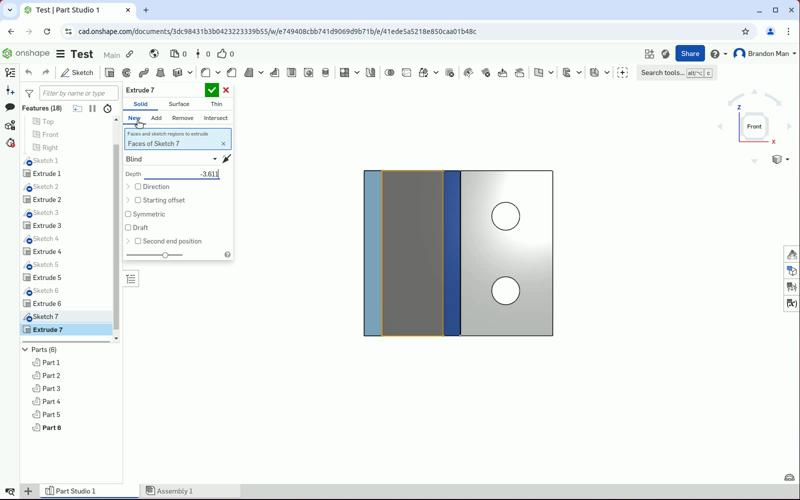
key(enter)
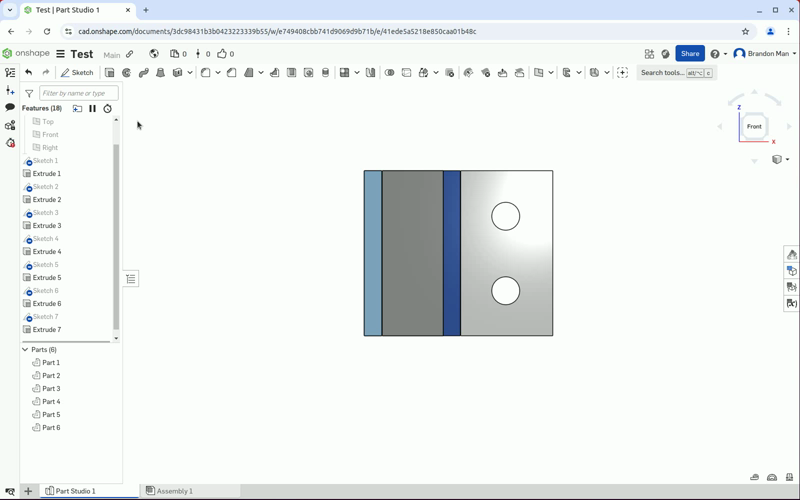
key(shift+h)
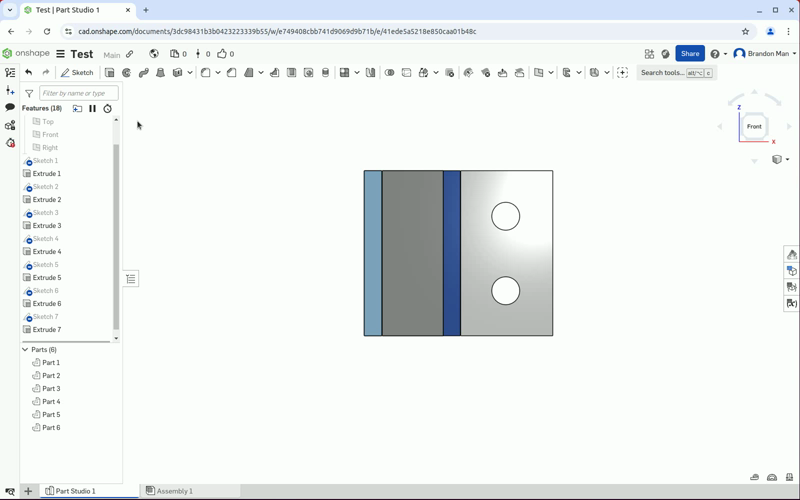
key(shift+h)
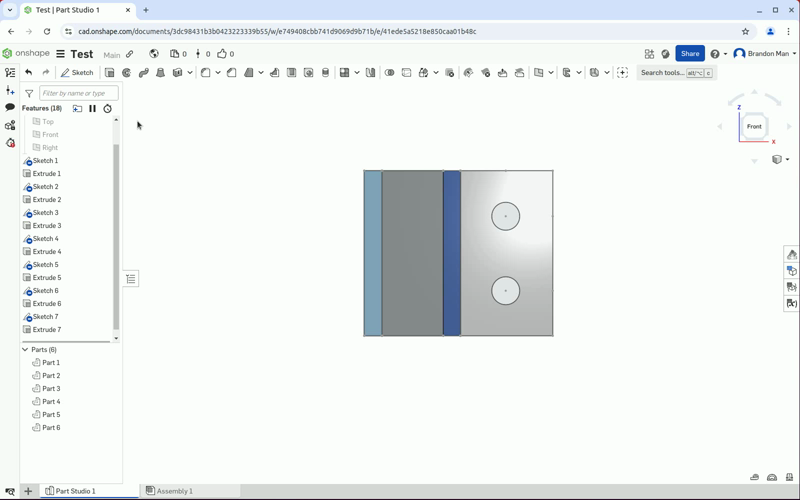
key(shift+7)
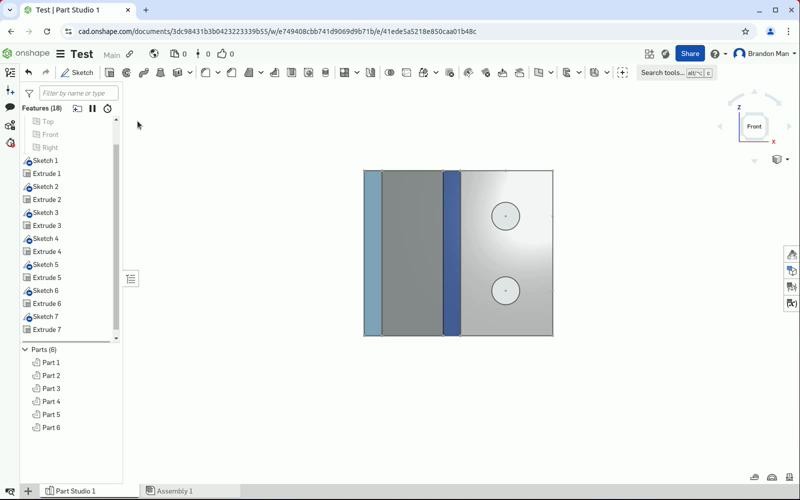
key(left, 2)
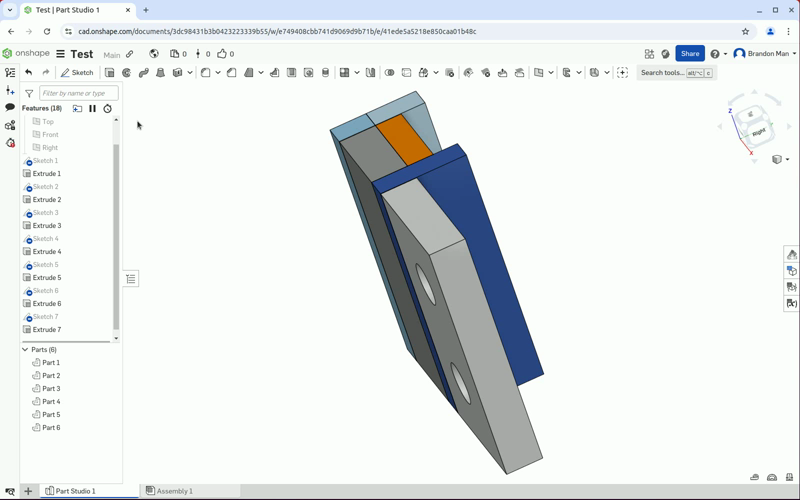
key(down, 2)
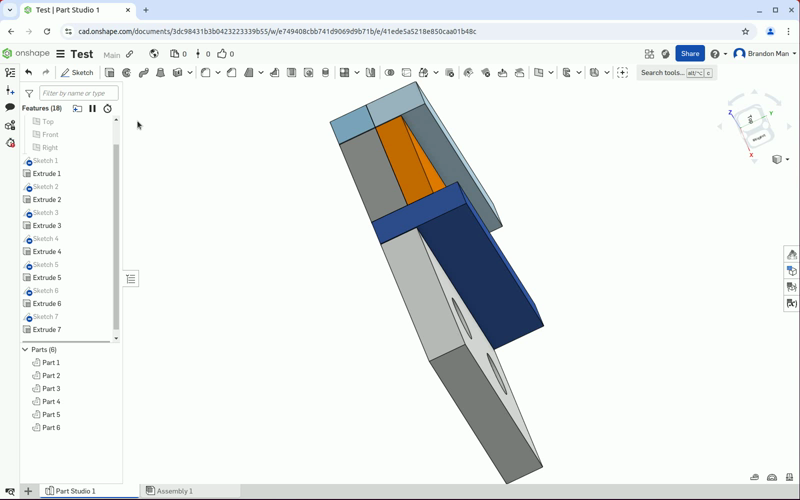
key(up, 2)
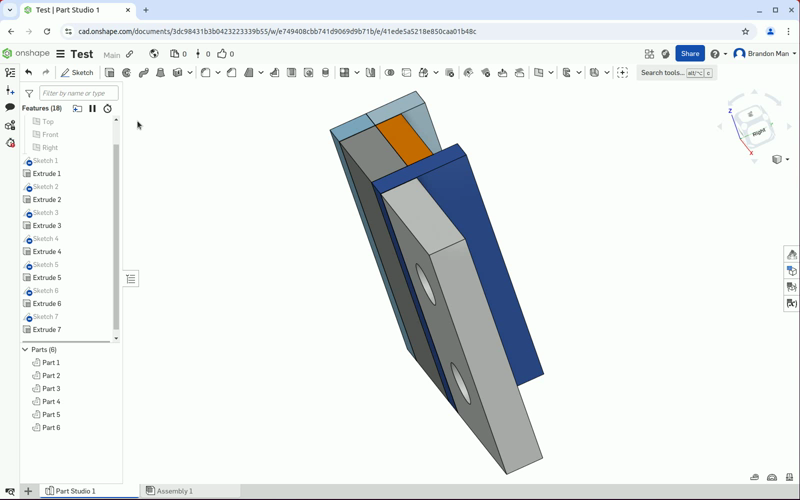
key(right, 2)
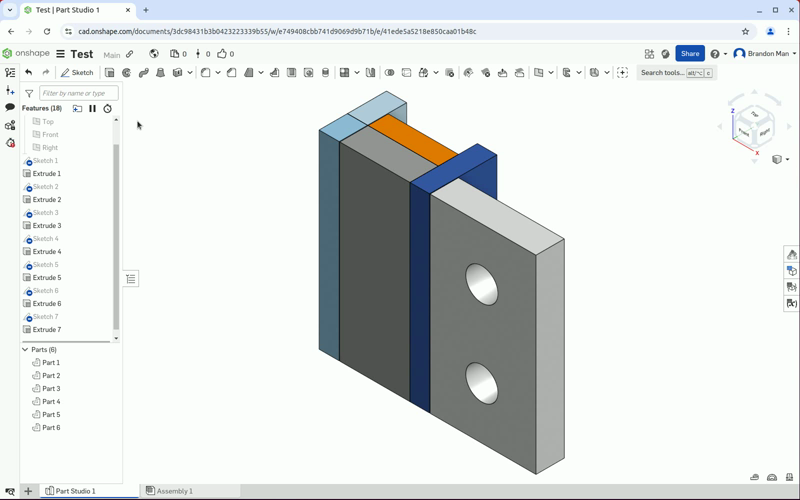
mouse_move(69, 163)
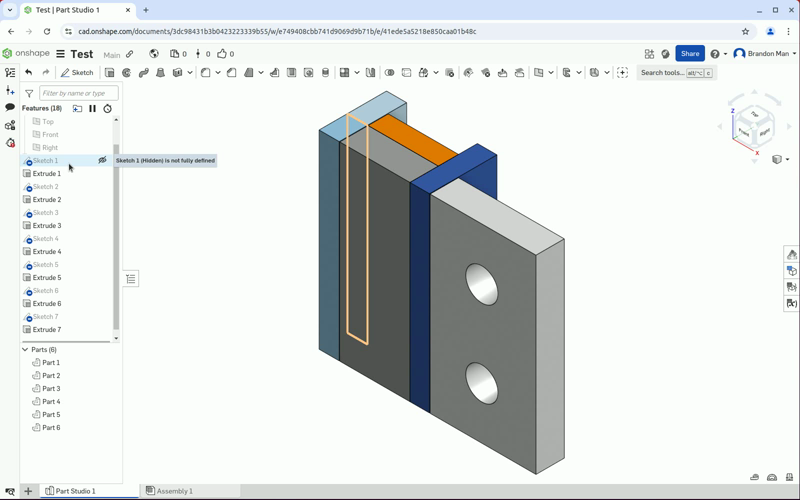
click(69, 163)